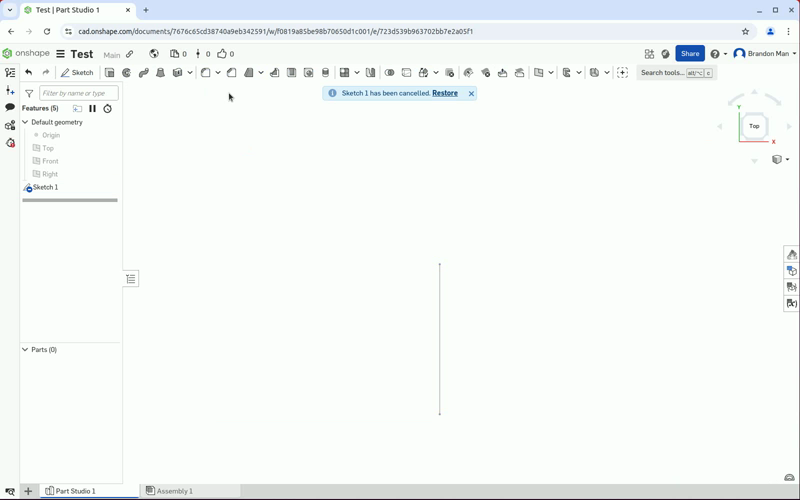
key(shift+h)
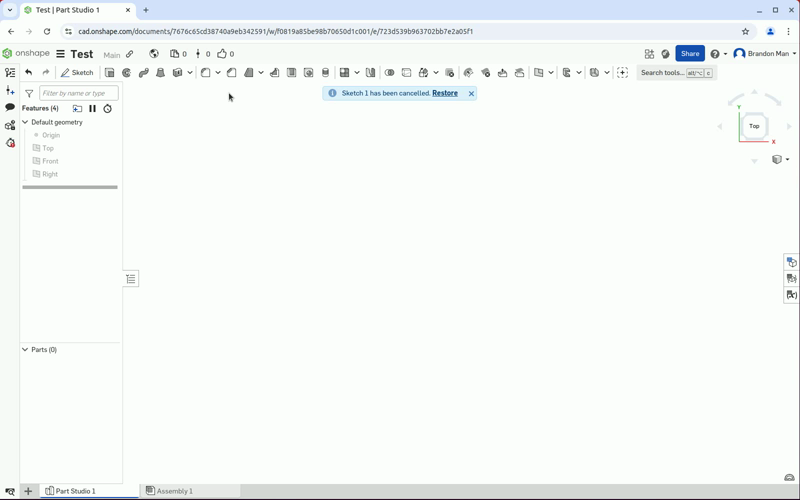
mouse_move(73, 352)
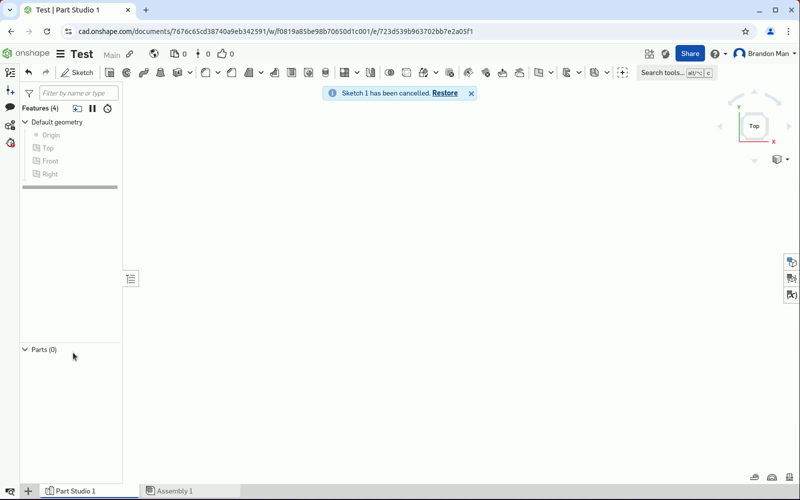
key(y)
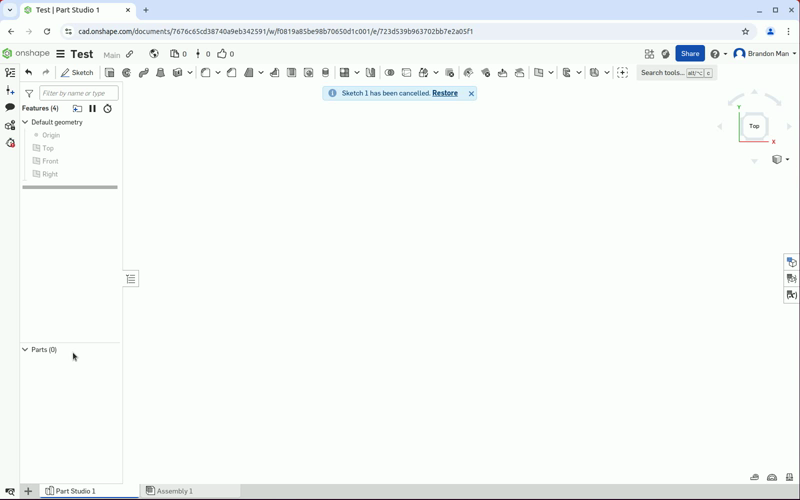
key(shift+p)
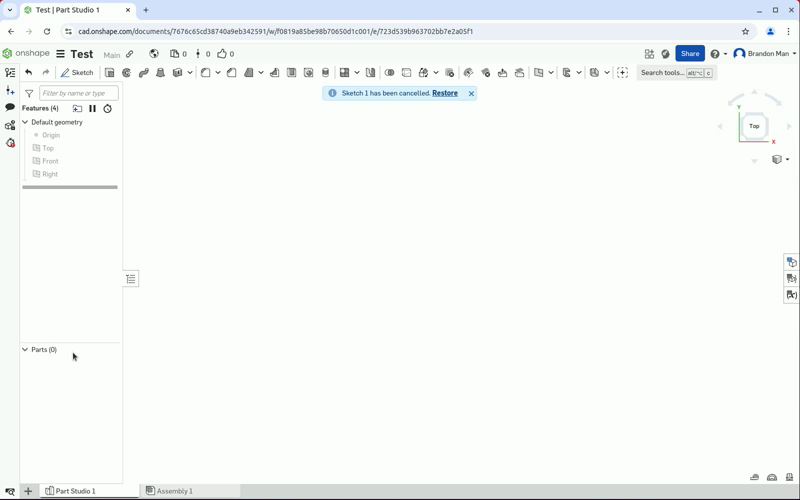
key(space)
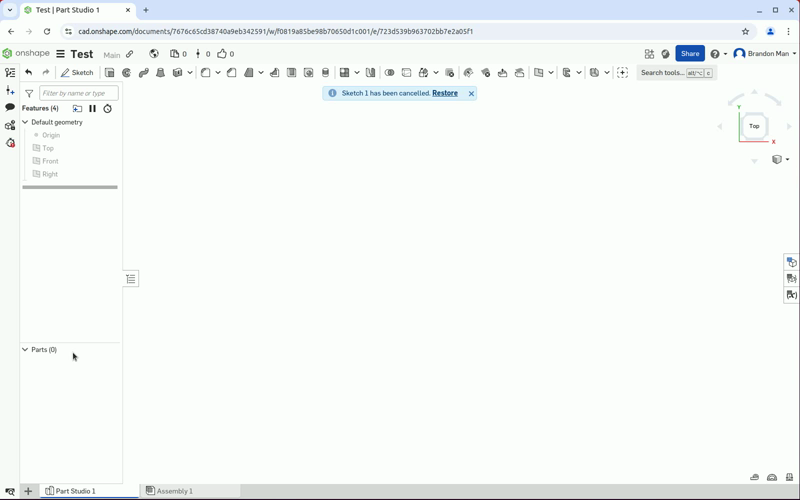
key_down(shift)
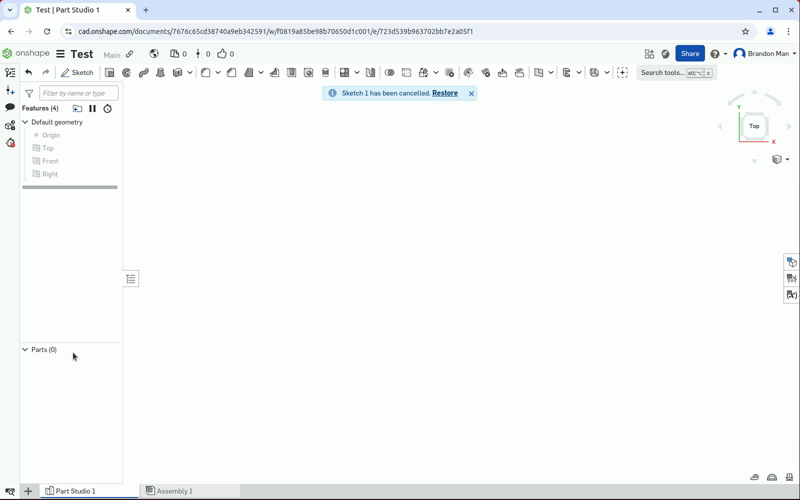
key(up)
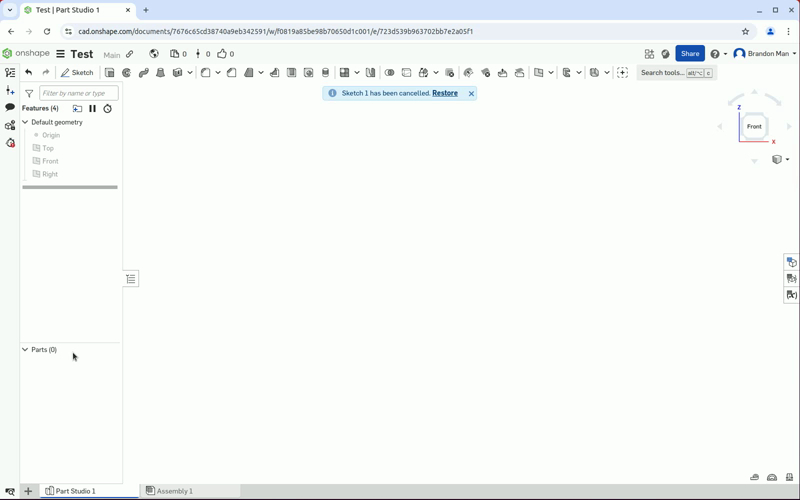
key_up(shift)
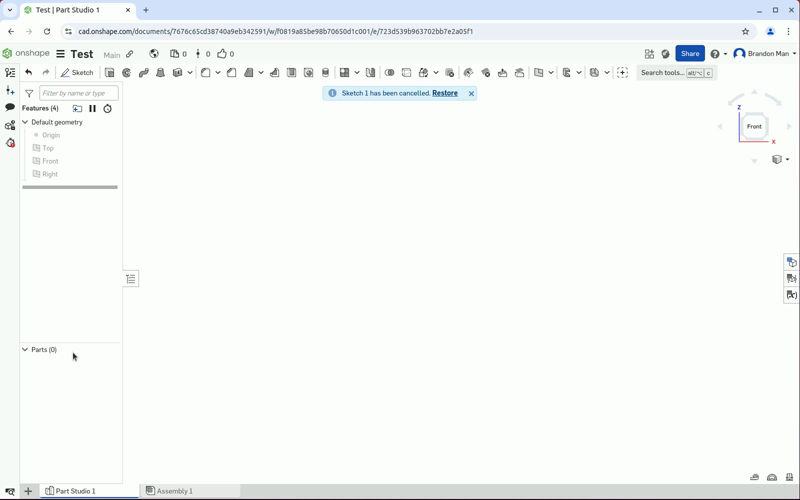
mouse_move(73, 352)
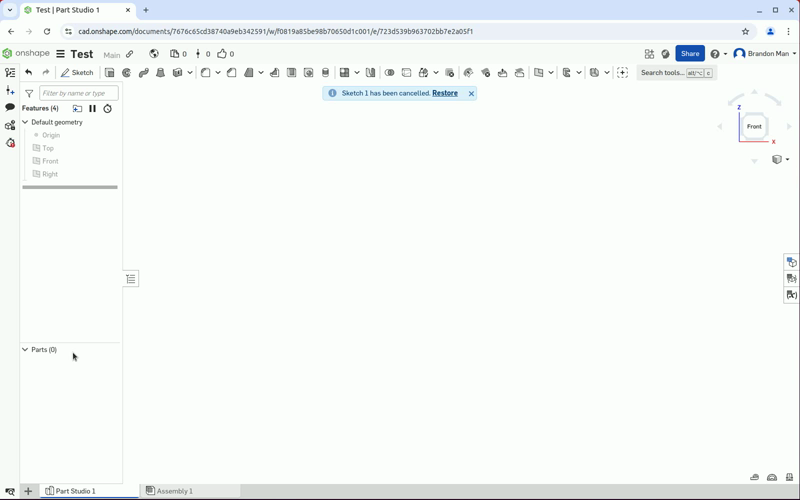
key(shift+y)
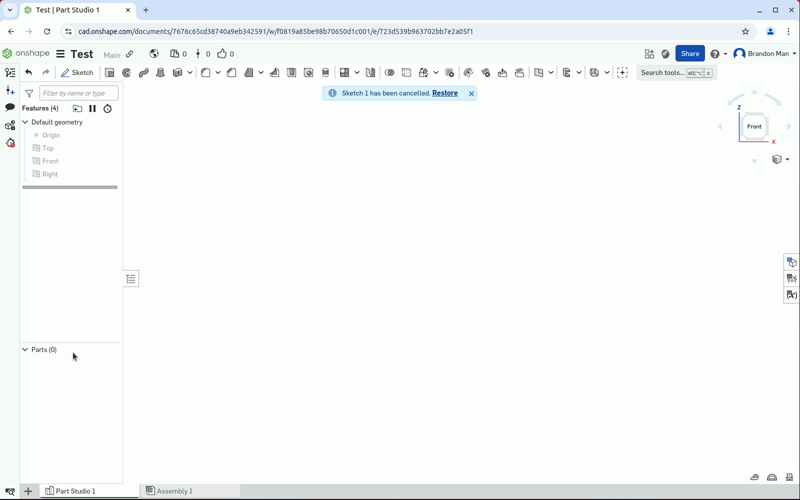
key(shift+s)
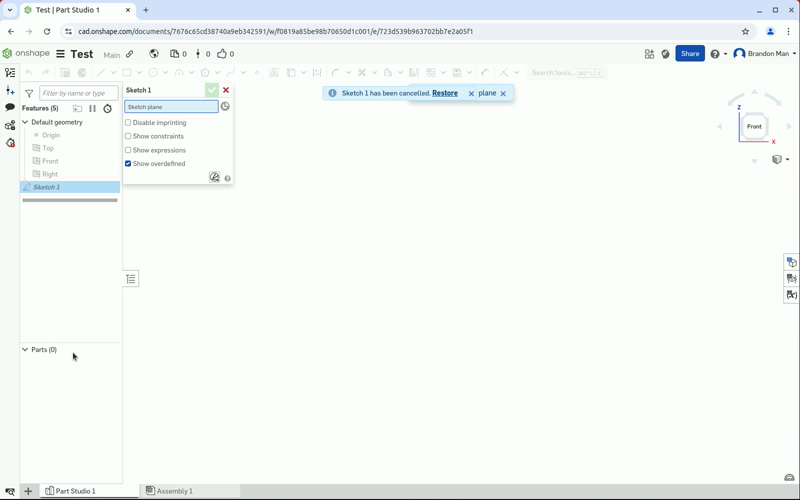
mouse_move(73, 163)
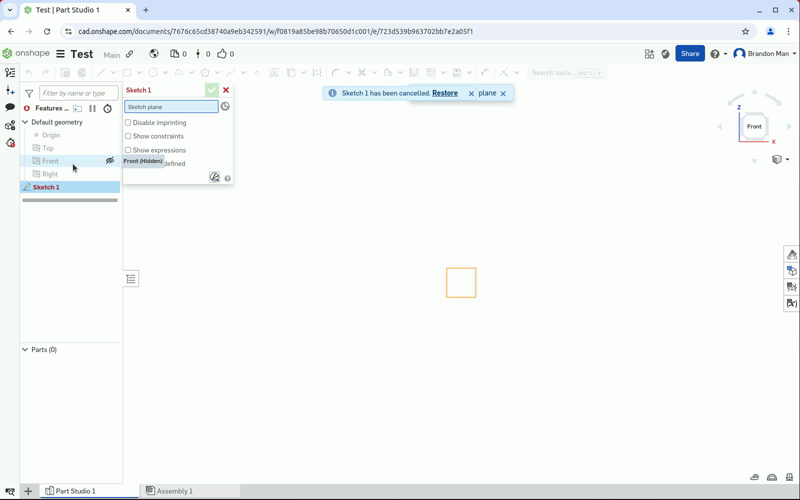
click(73, 163)
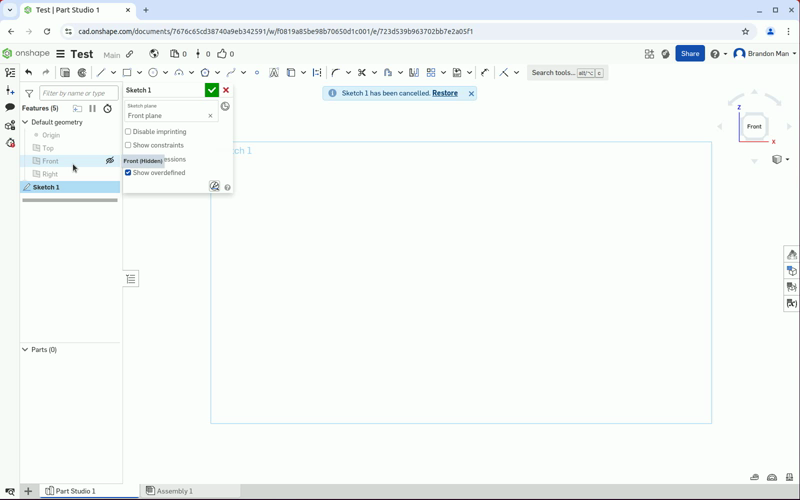
mouse_move(73, 352)
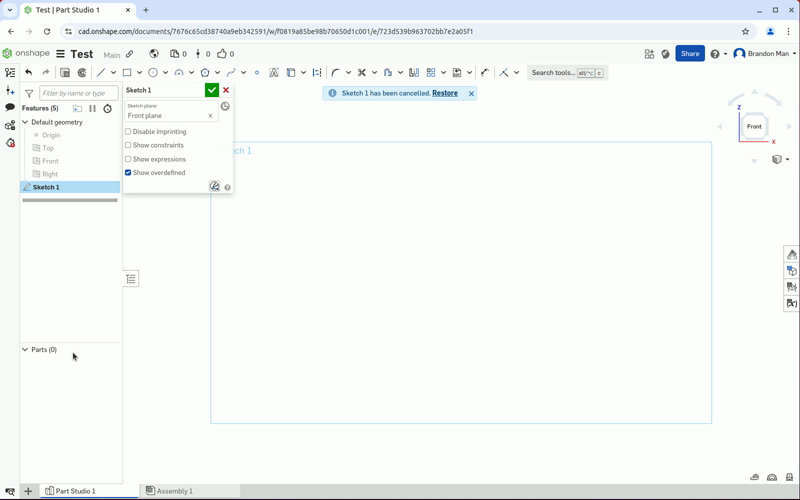
key(y)
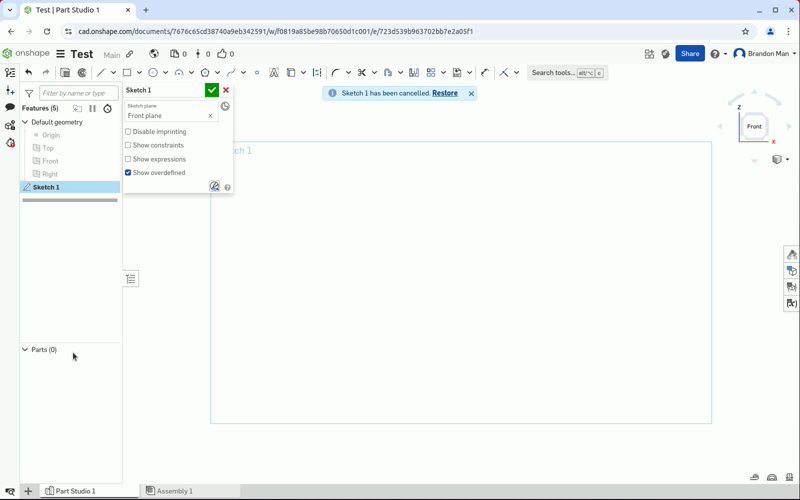
key(l)
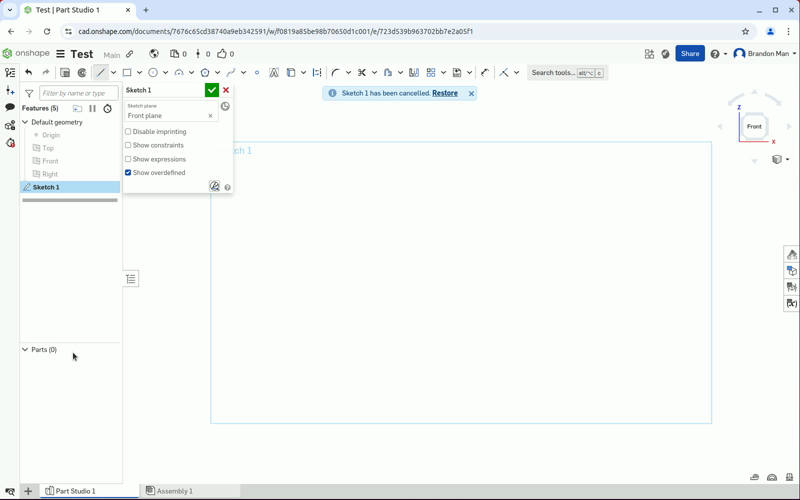
key_down(shift)
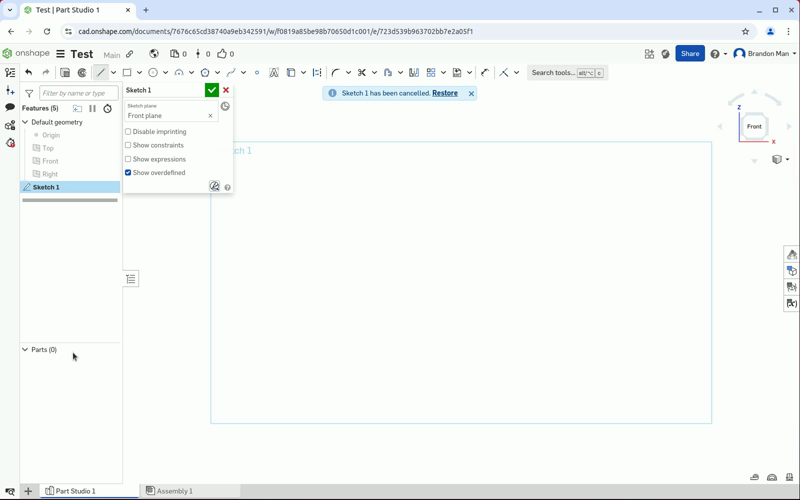
mouse_move(357, 318)
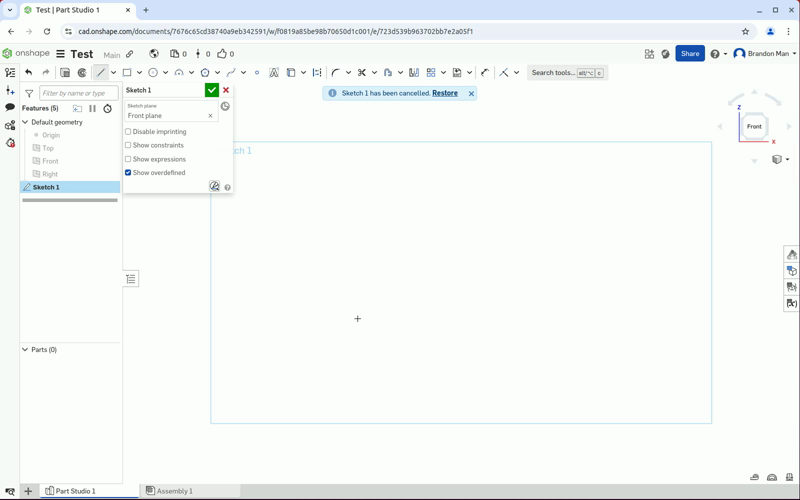
click(357, 318)
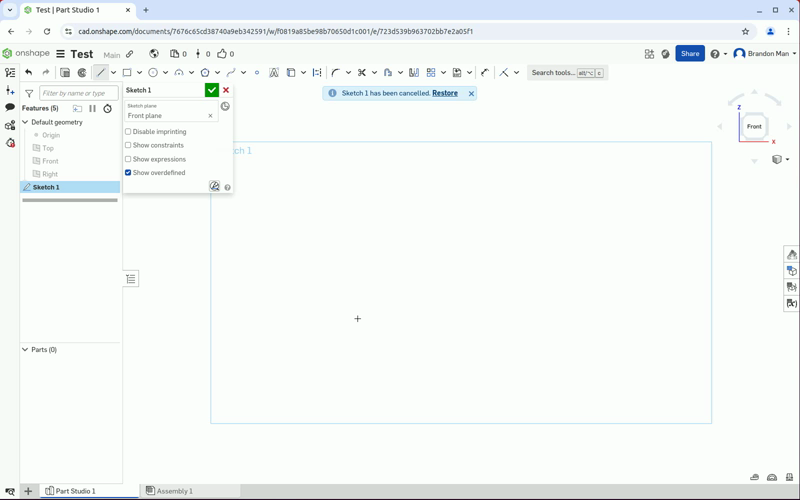
key_up(shift)
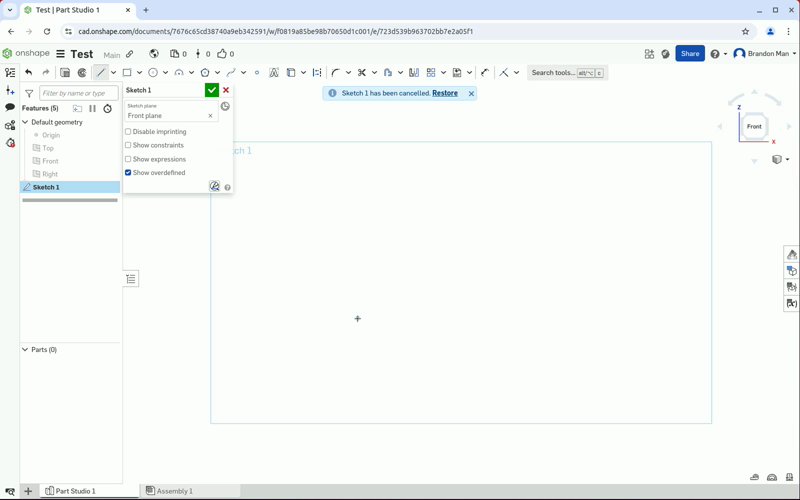
key_down(shift)
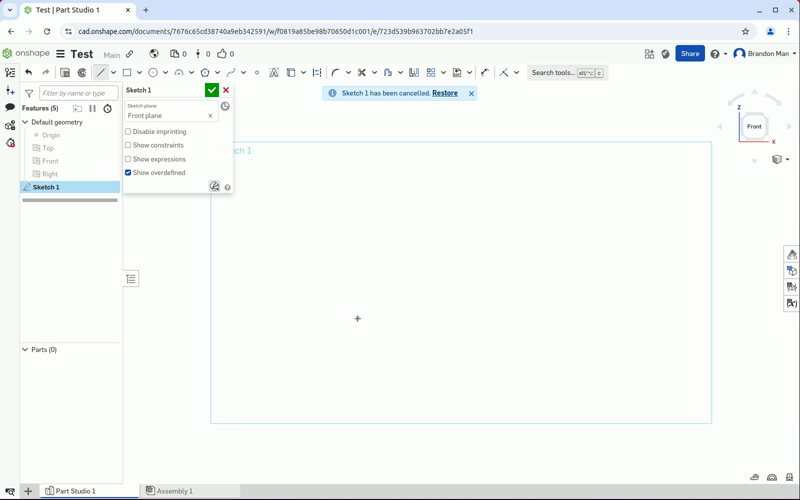
mouse_move(357, 247)
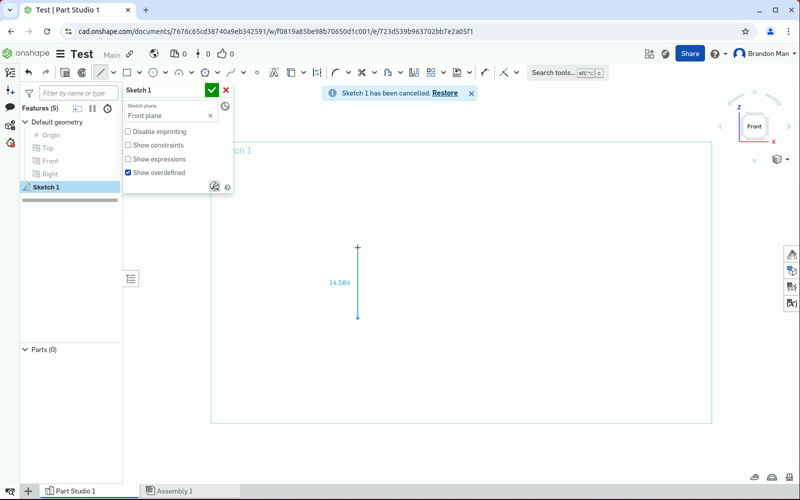
click(357, 247)
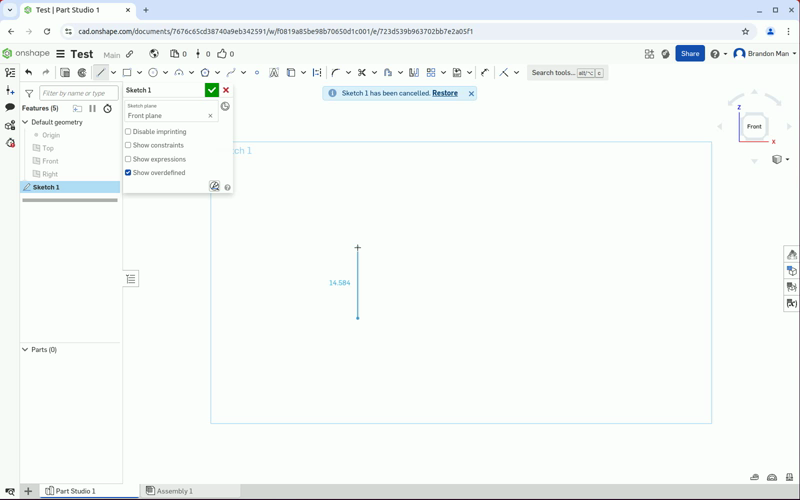
key_up(shift)
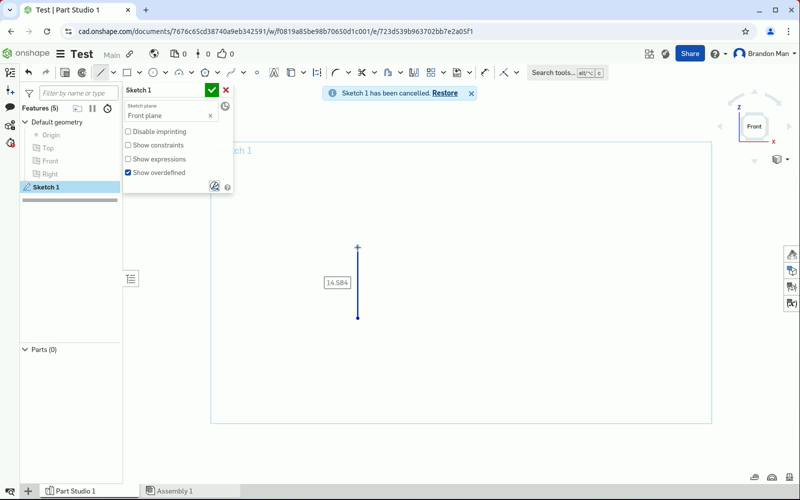
key(esc)
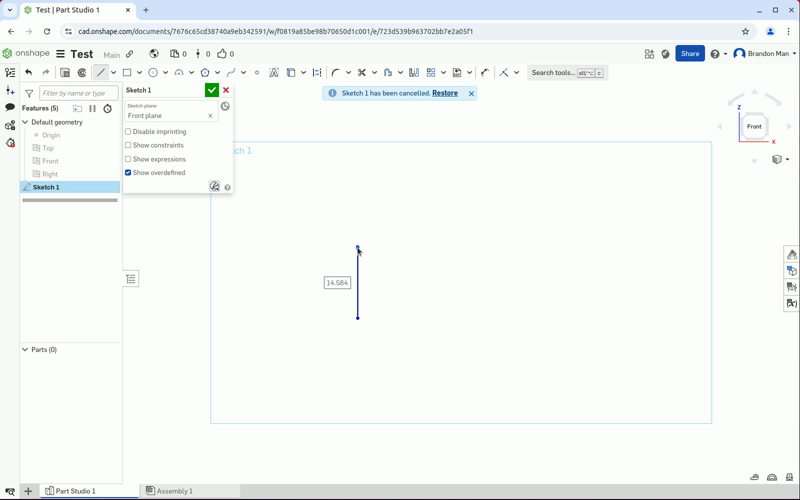
key(a)
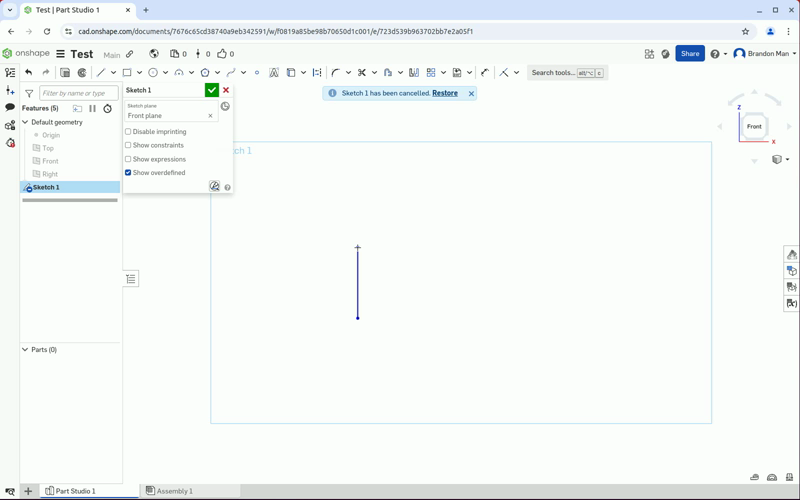
mouse_move(357, 247)
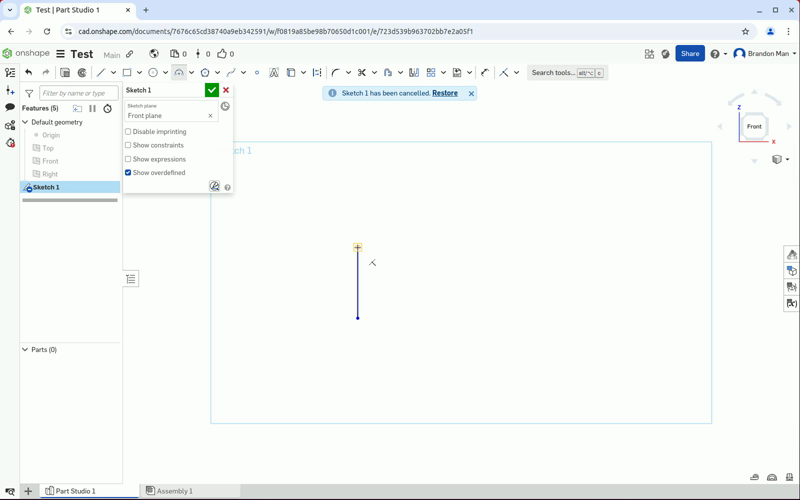
click(357, 247)
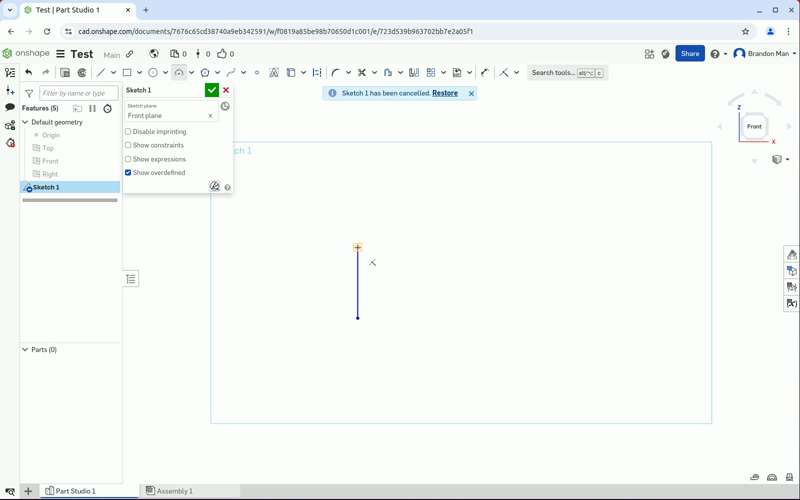
mouse_move(357, 318)
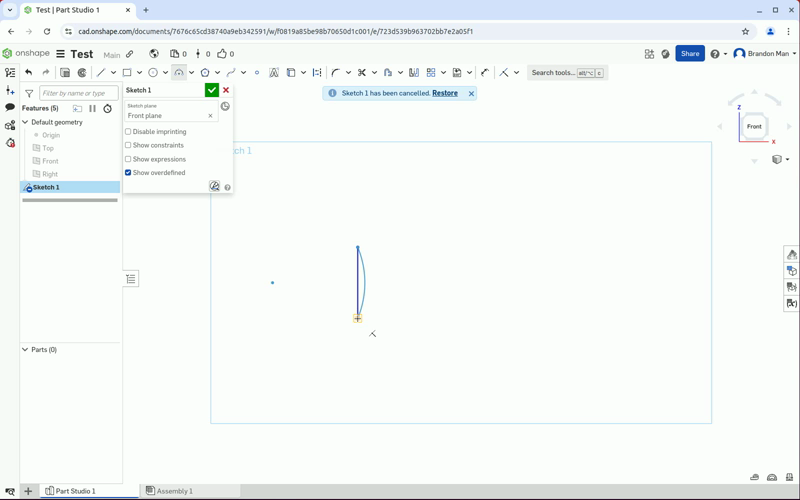
click(357, 318)
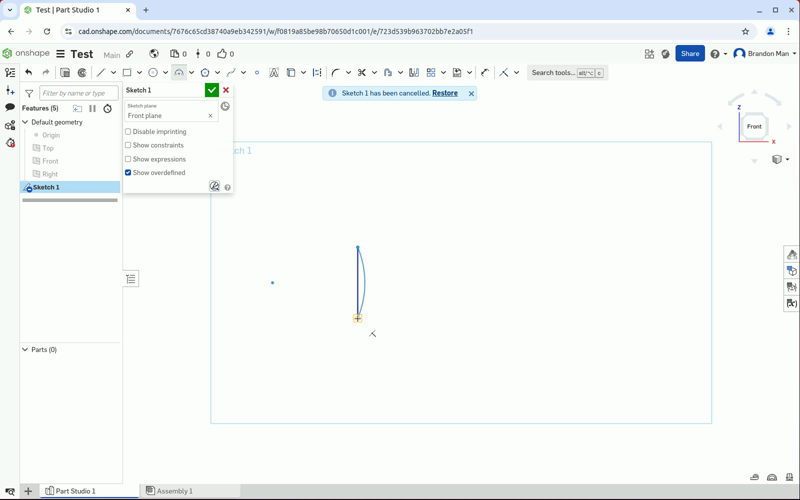
key_down(shift)
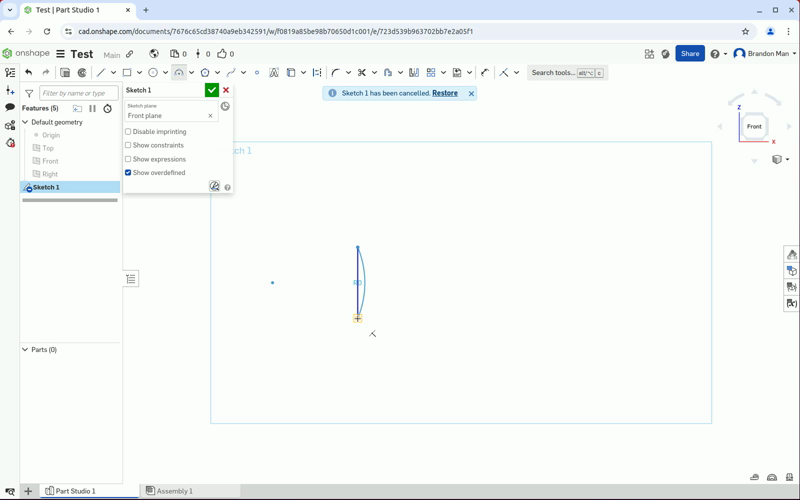
mouse_move(347, 282)
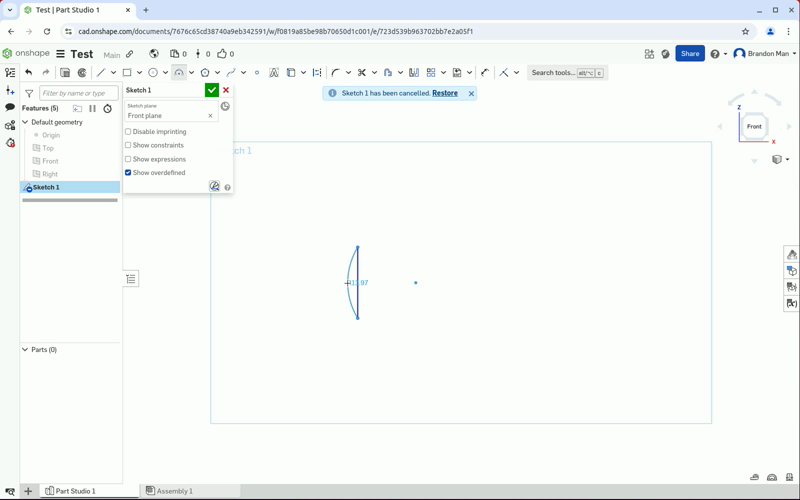
click(347, 282)
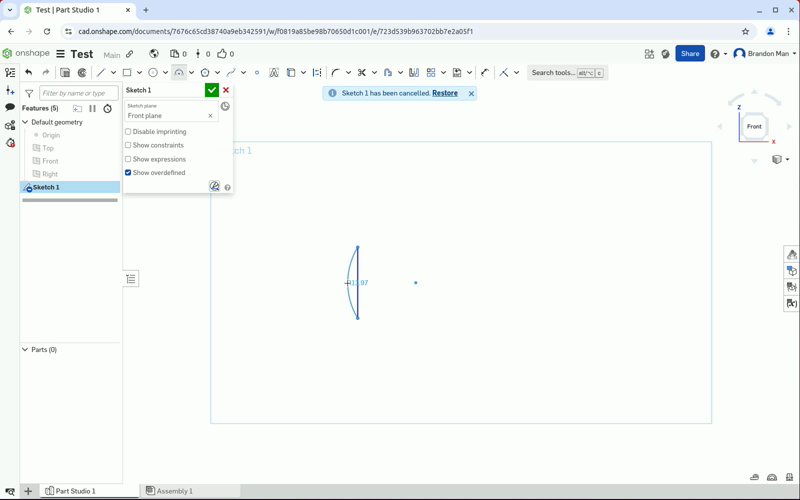
key_up(shift)
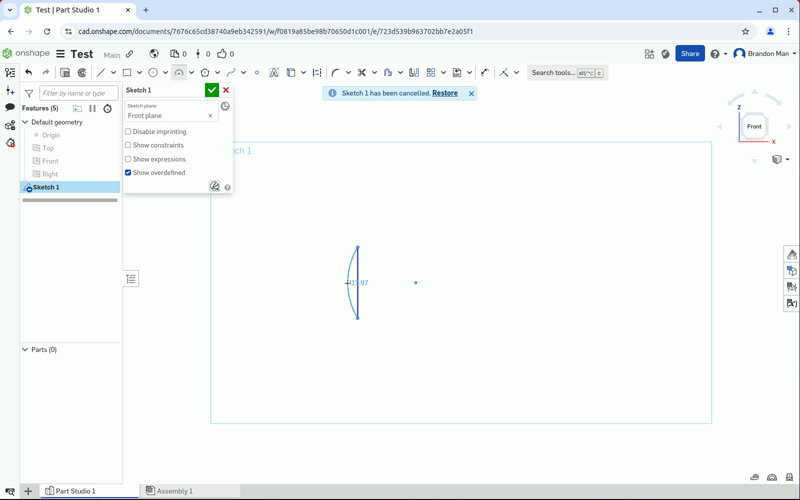
key(esc)
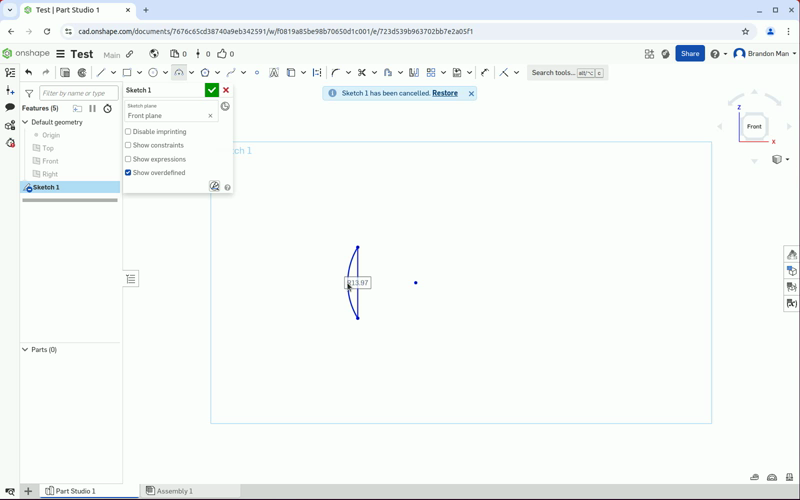
mouse_move(356, 273)
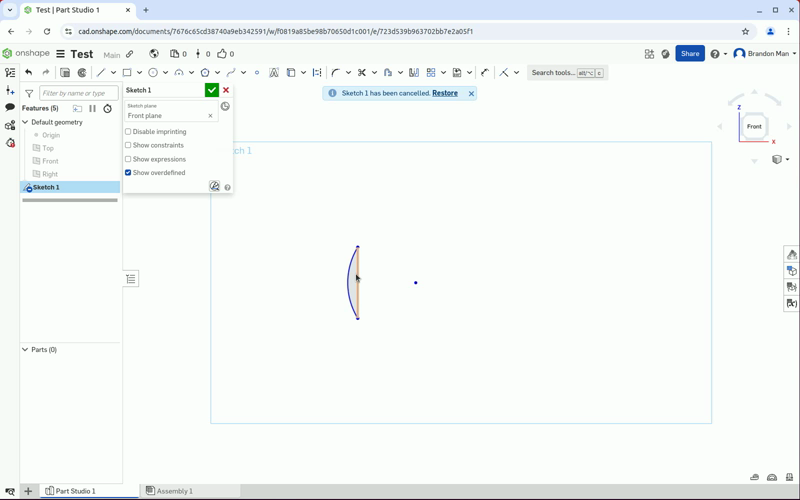
scroll(6)
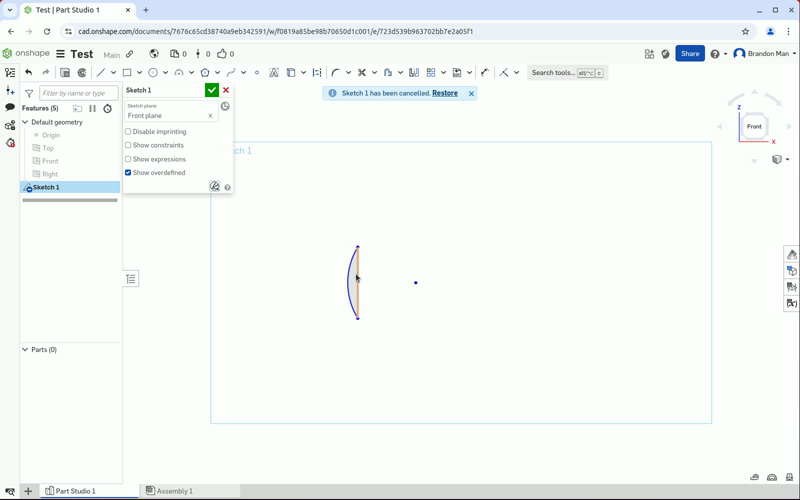
scroll(6)
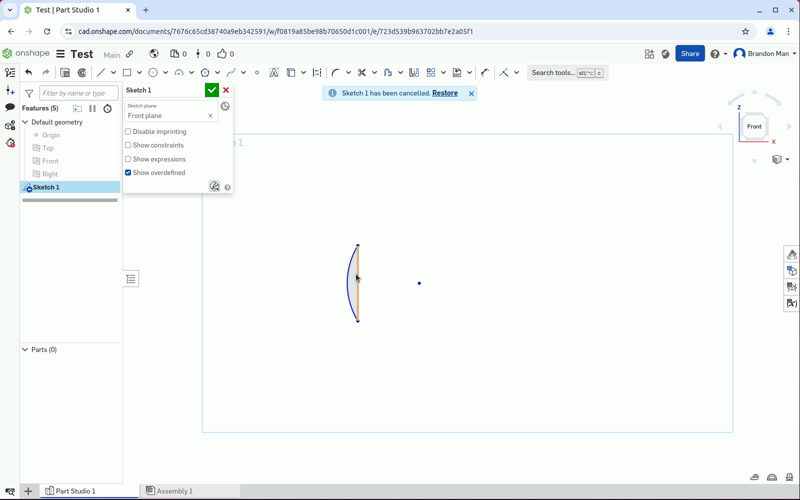
scroll(6)
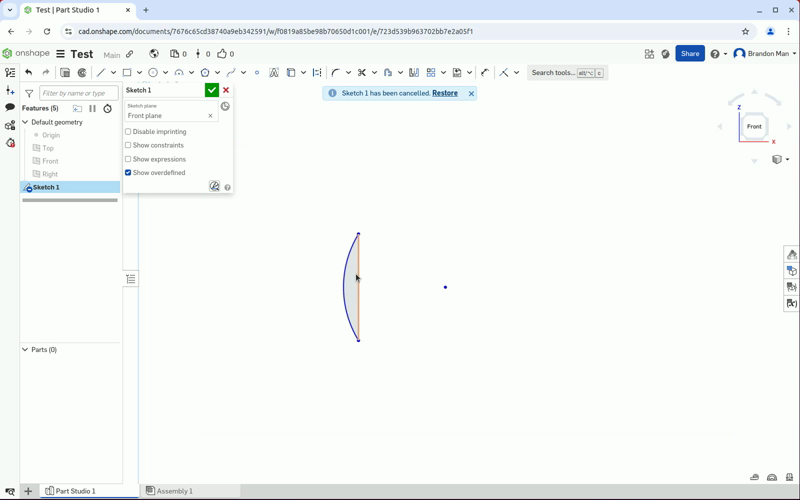
scroll(6)
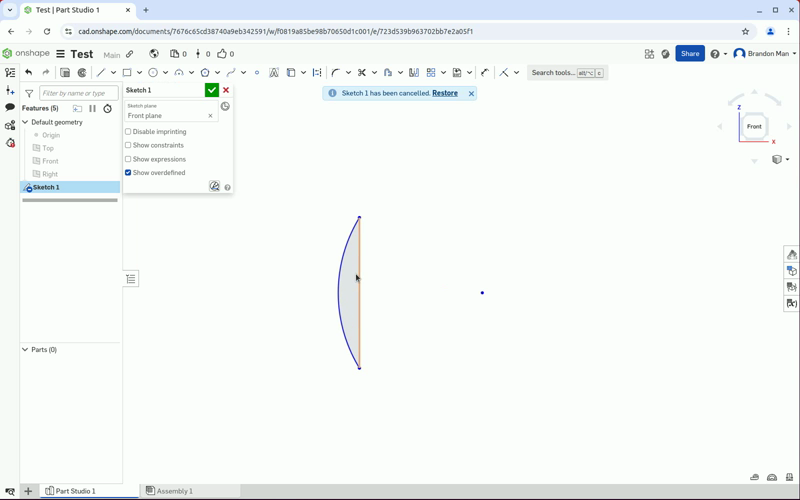
scroll(6)
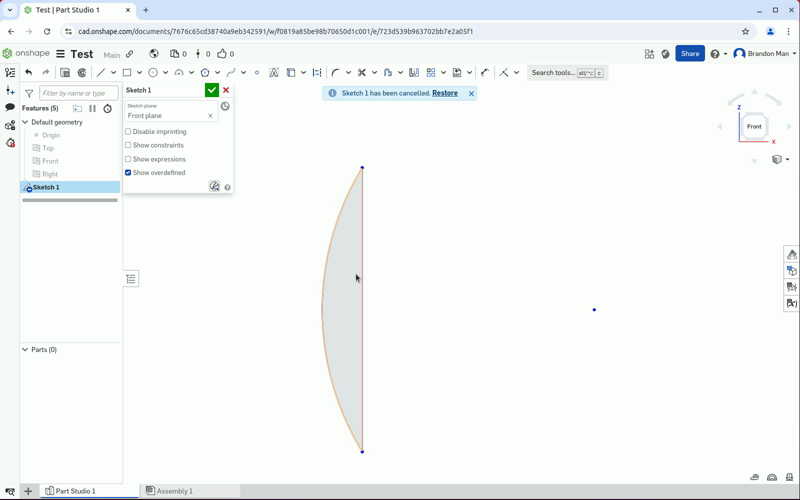
scroll(6)
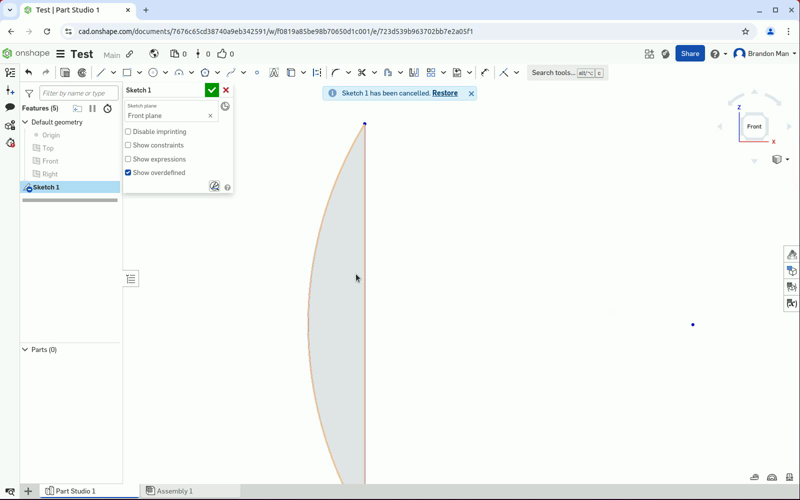
scroll(6)
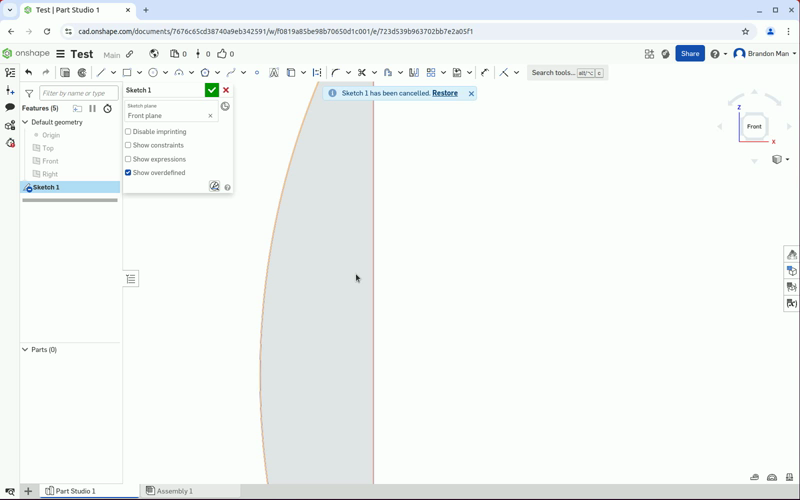
click(356, 273)
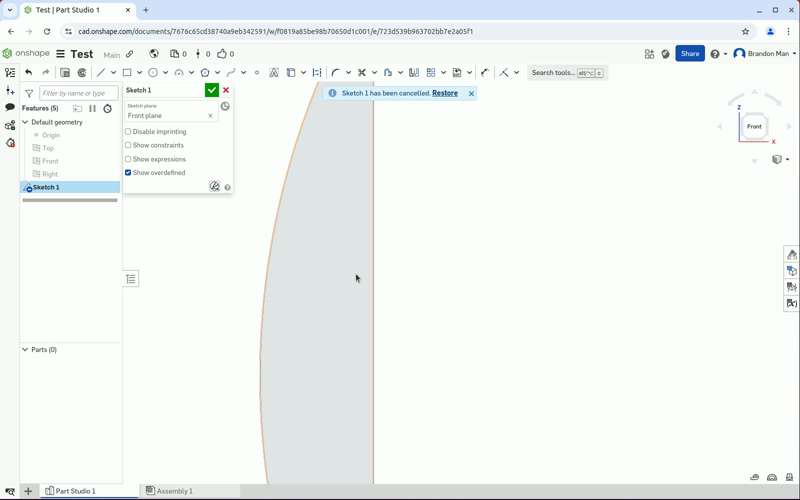
scroll(-6)
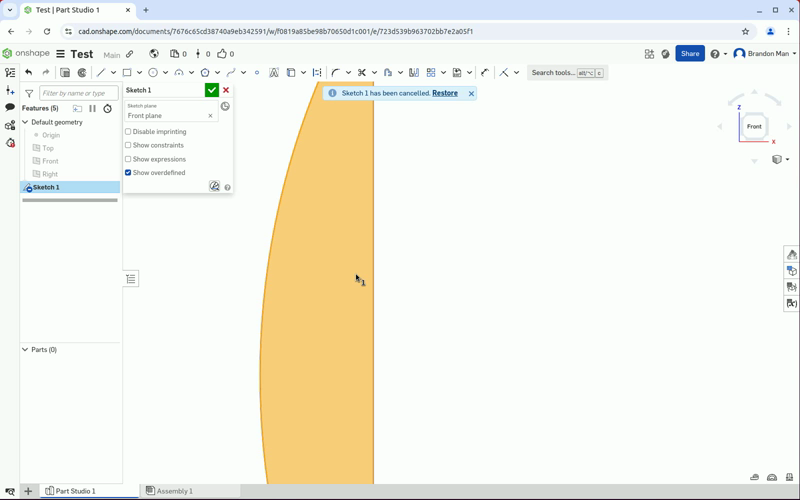
scroll(-6)
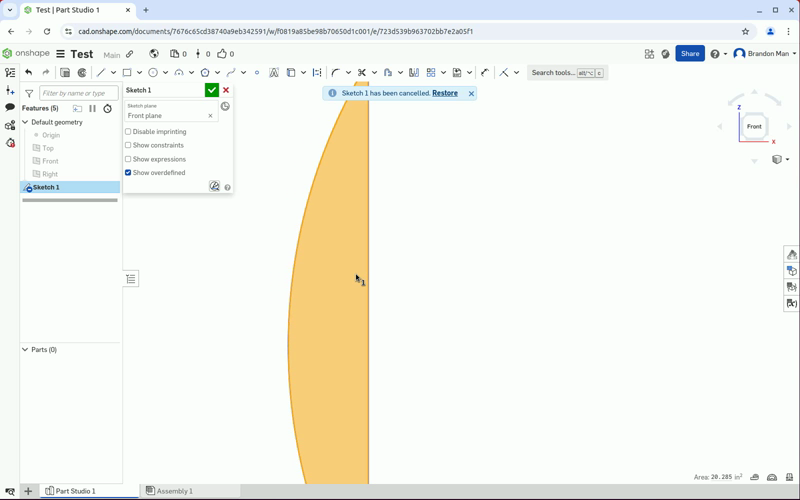
scroll(-6)
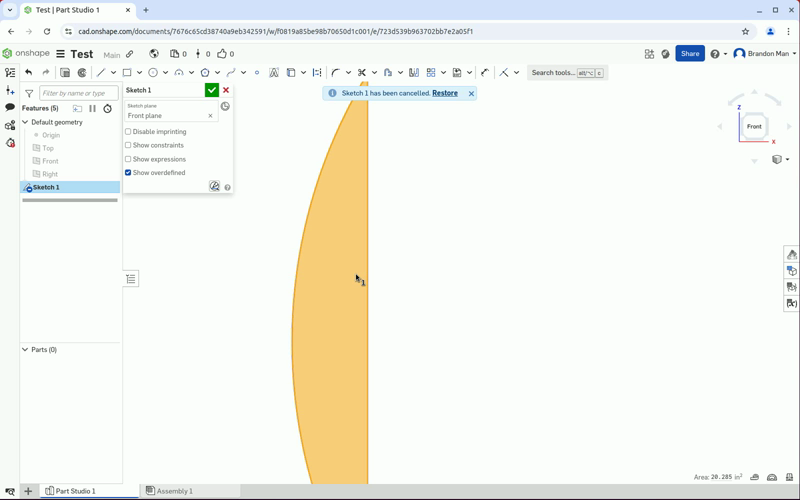
scroll(-6)
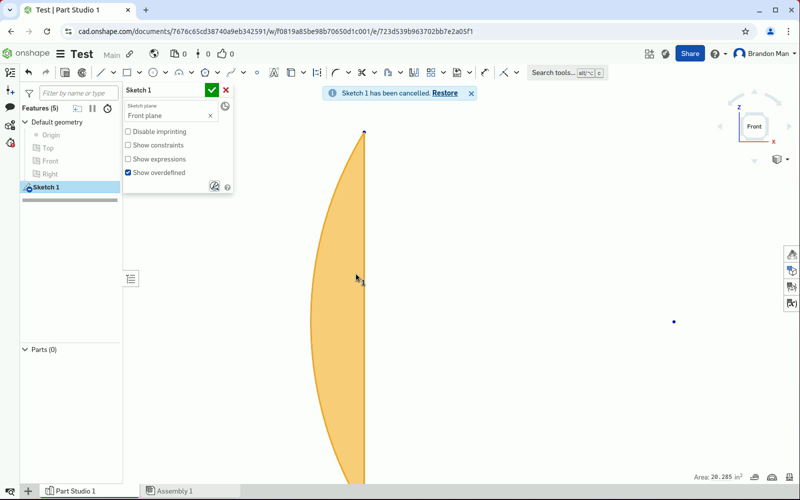
scroll(-6)
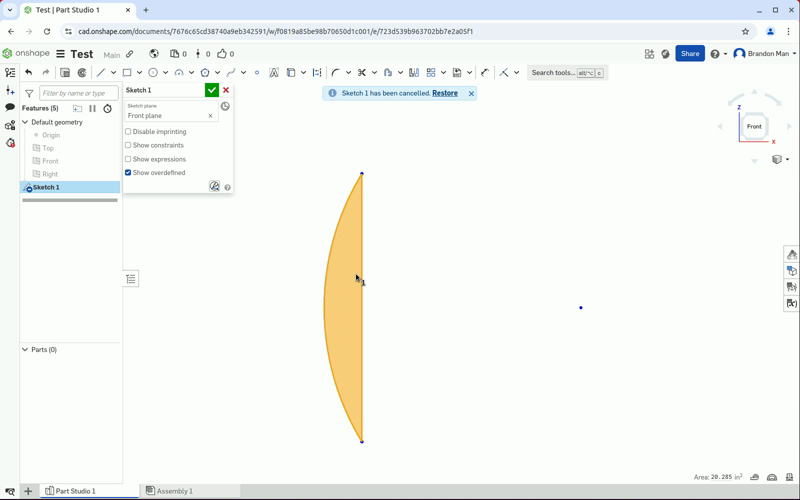
scroll(-6)
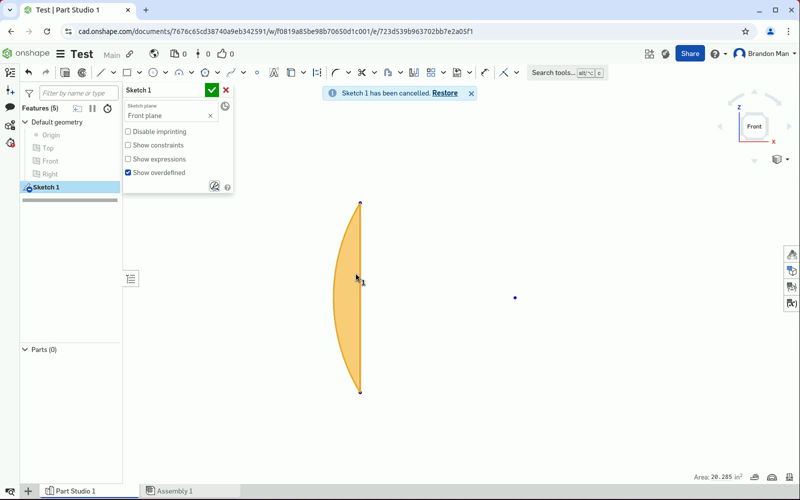
scroll(-6)
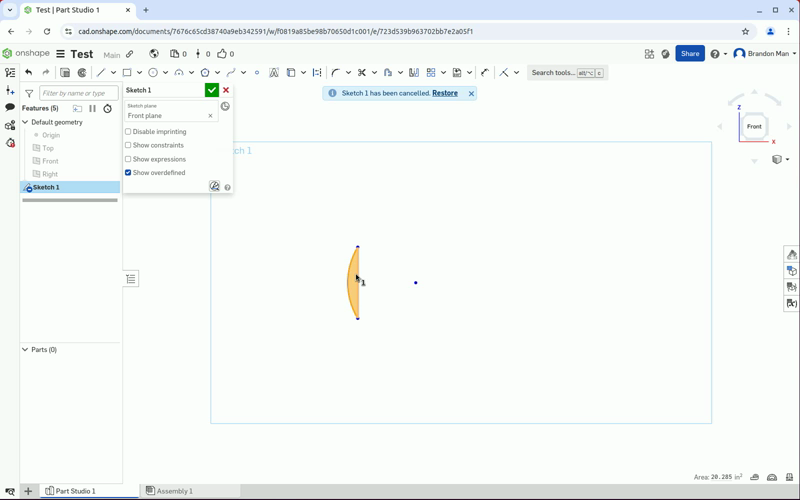
mouse_move(73, 352)
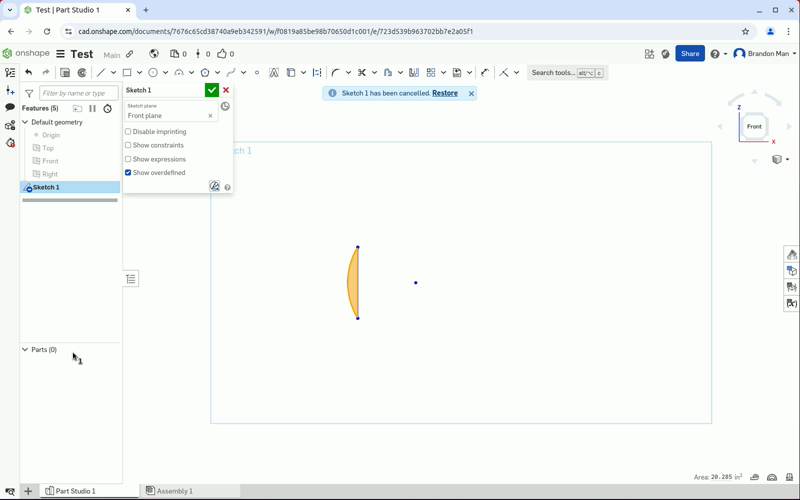
key(shift+y)
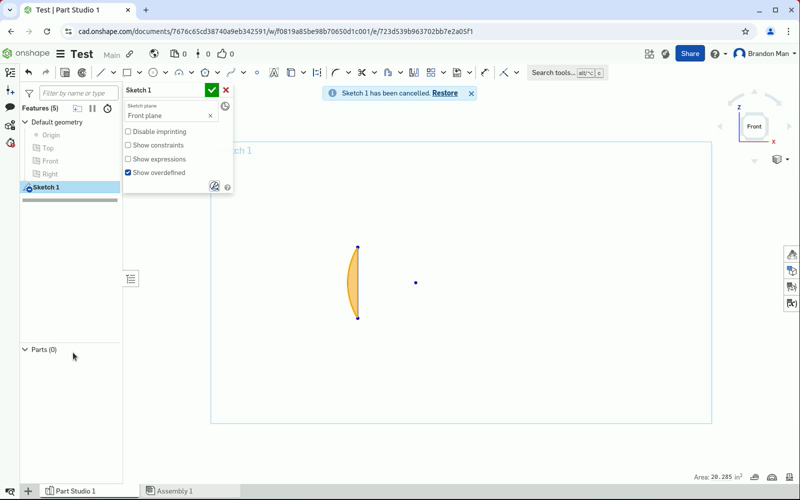
key(shift+e)
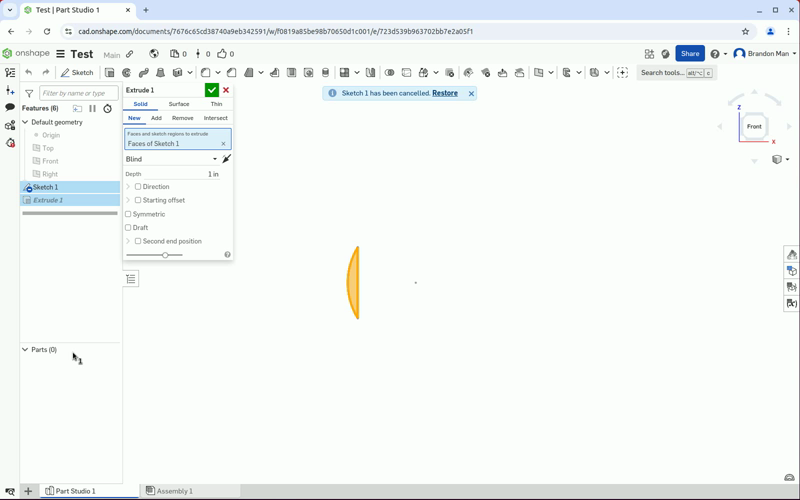
mouse_move(143, 106)
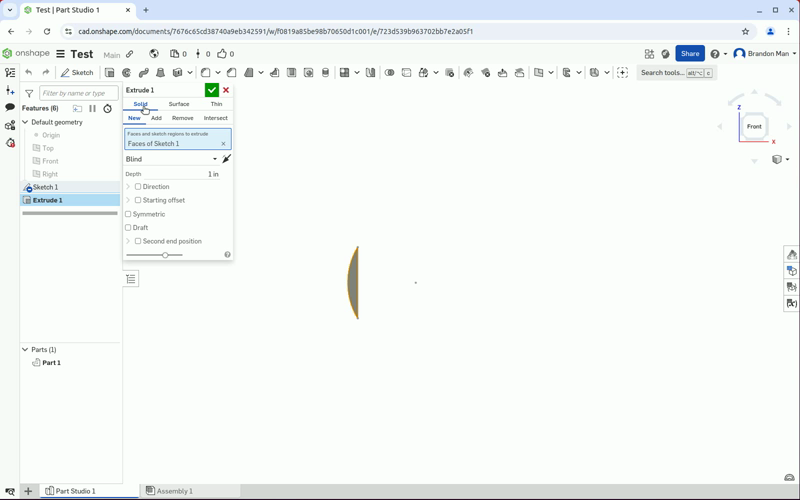
click(143, 106)
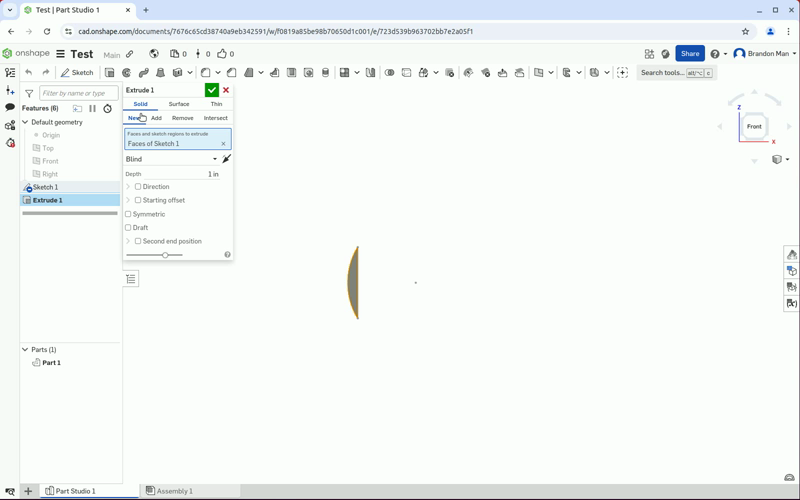
mouse_move(137, 120)
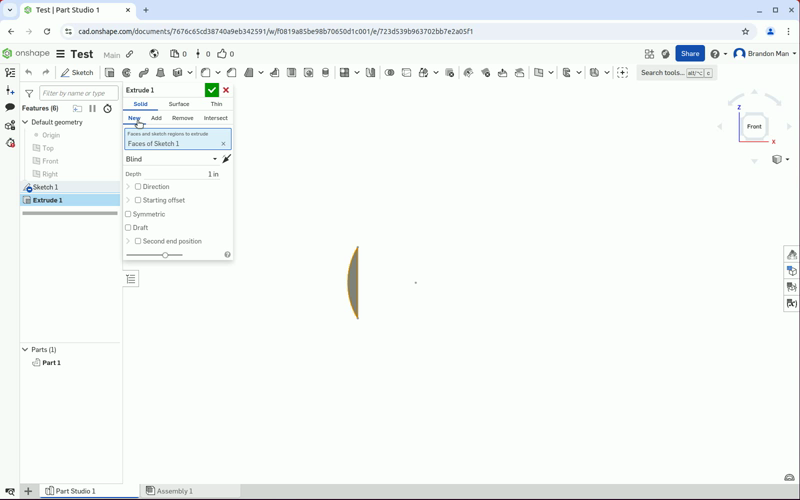
click(137, 120)
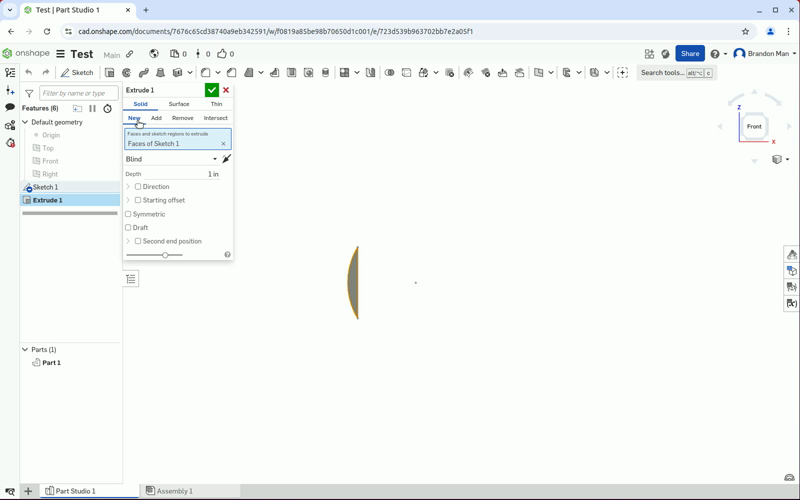
key(tab, 4)
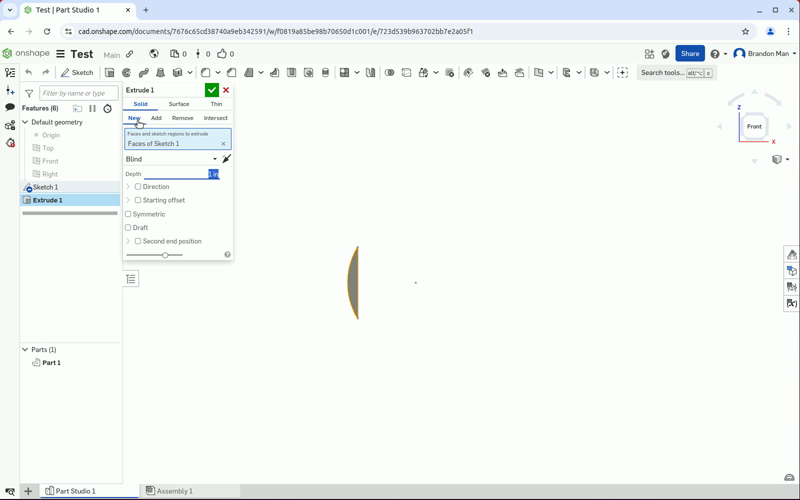
text(1.926)
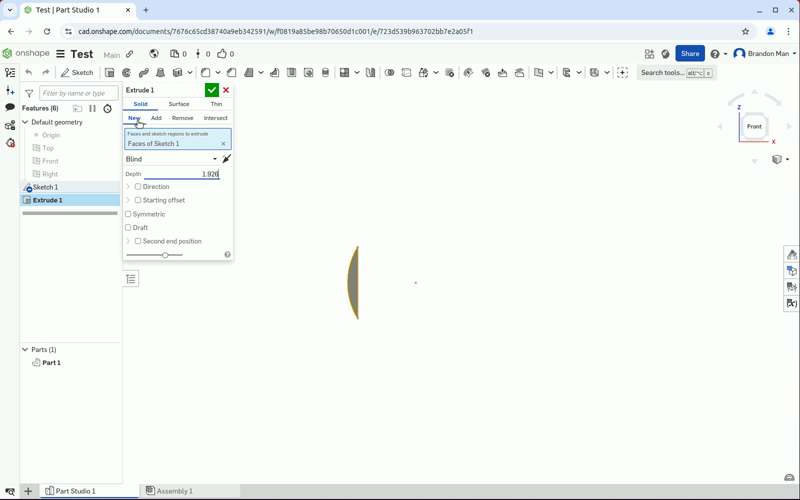
key(enter)
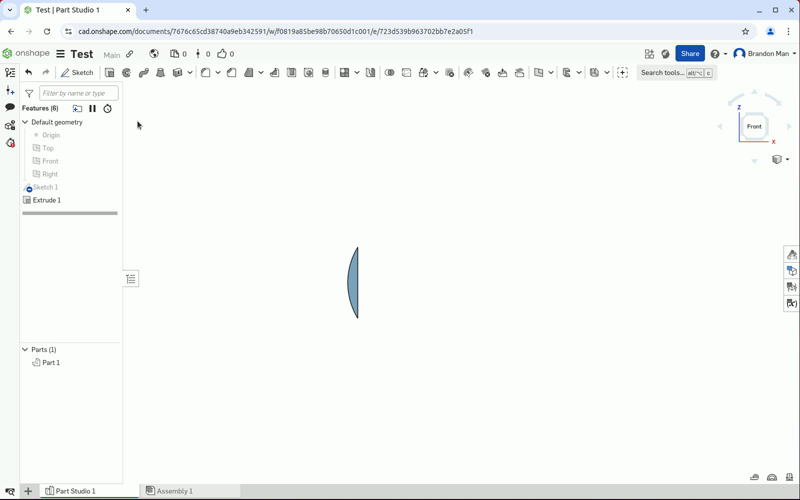
key(shift+h)
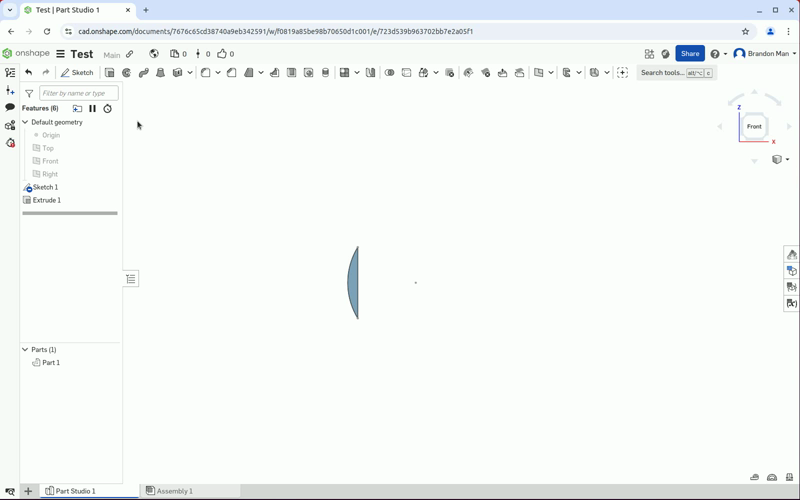
key(shift+h)
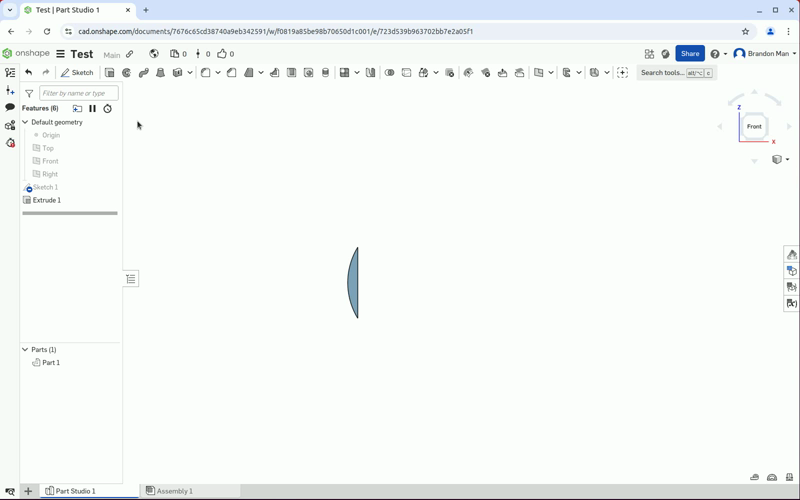
mouse_move(73, 189)
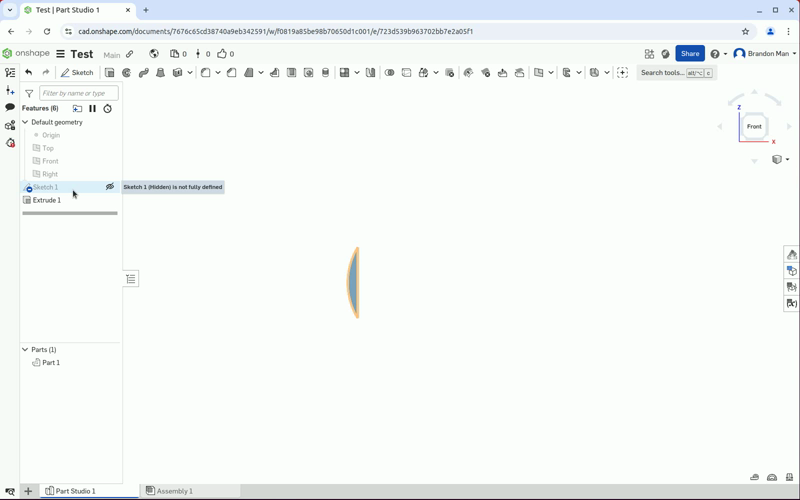
click(73, 189)
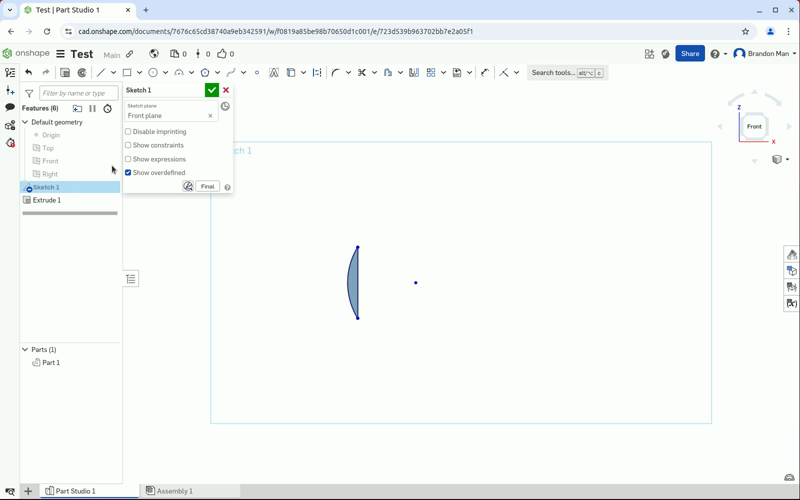
mouse_move(229, 92)
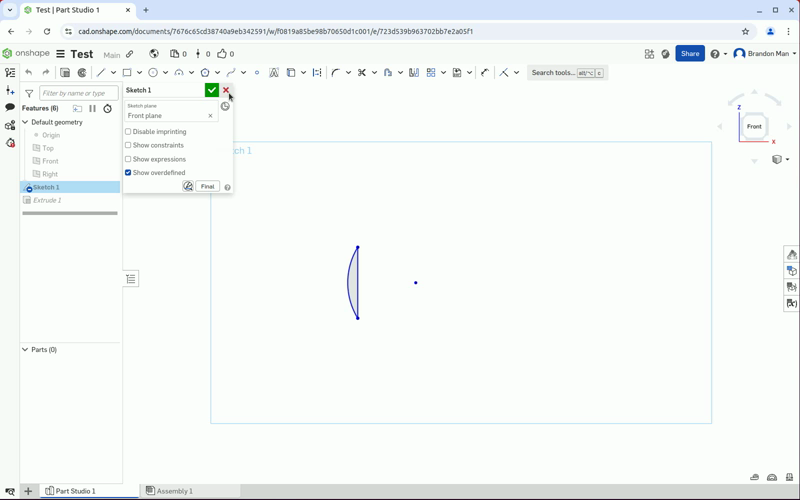
click(229, 92)
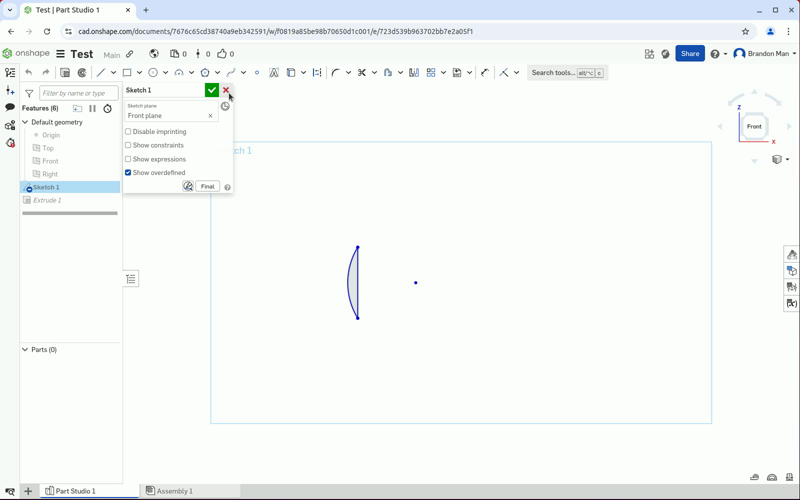
key(shift+s)
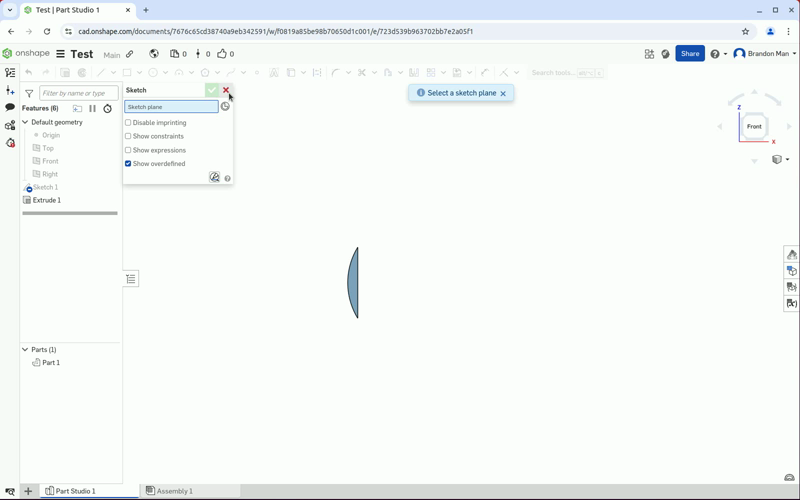
mouse_move(73, 163)
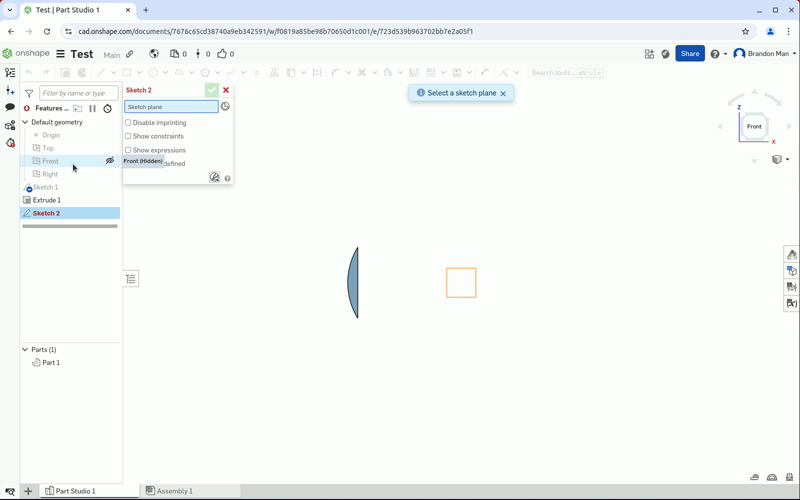
click(73, 163)
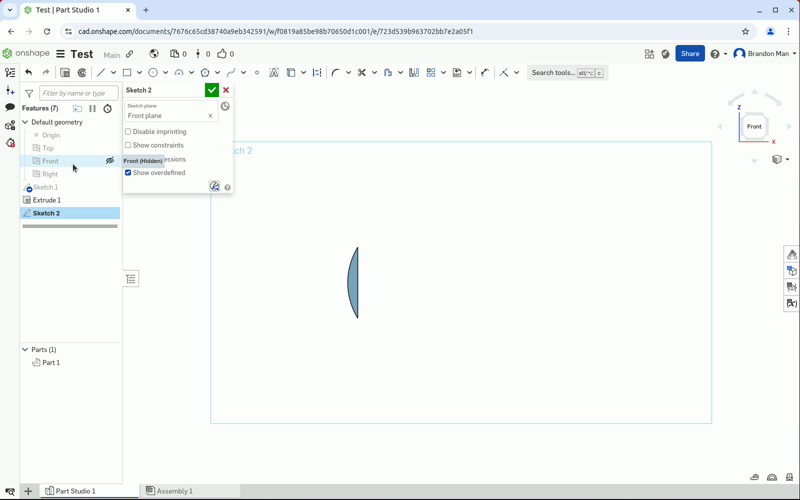
mouse_move(73, 352)
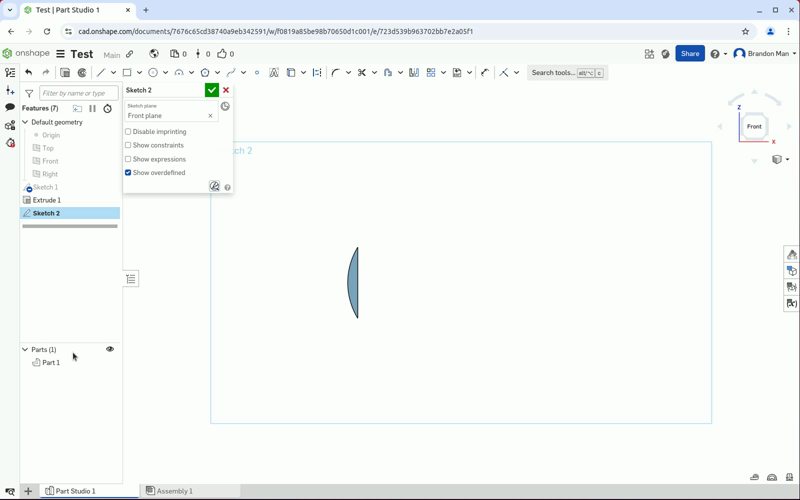
key(y)
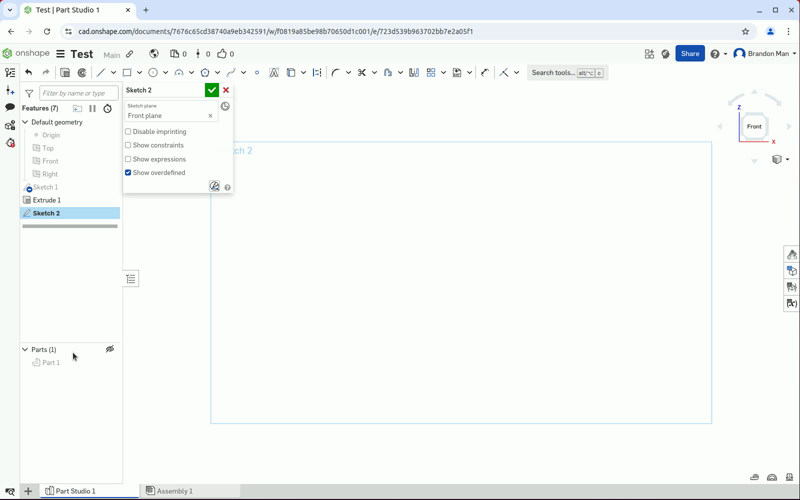
key(a)
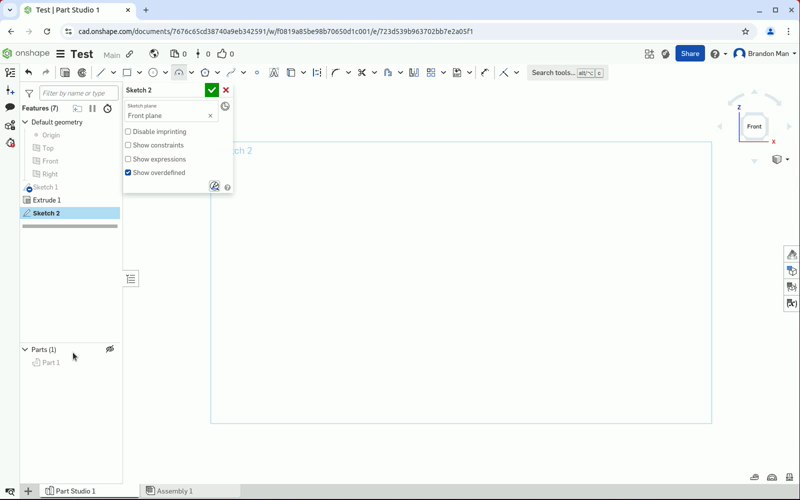
key_down(shift)
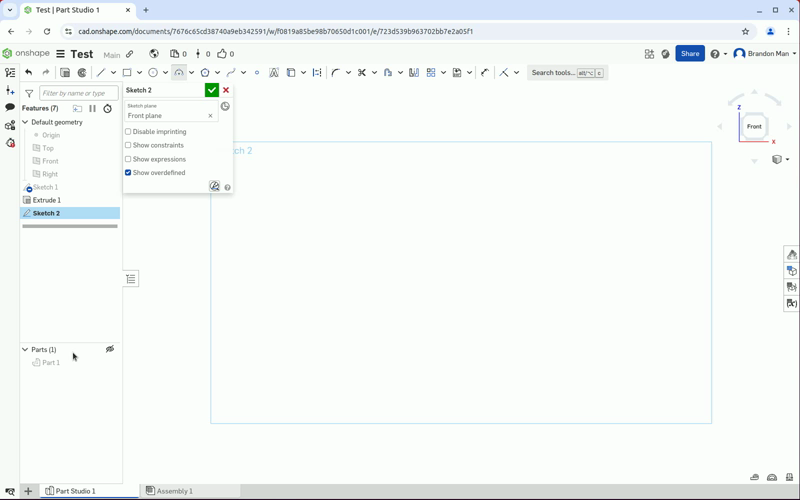
mouse_move(564, 318)
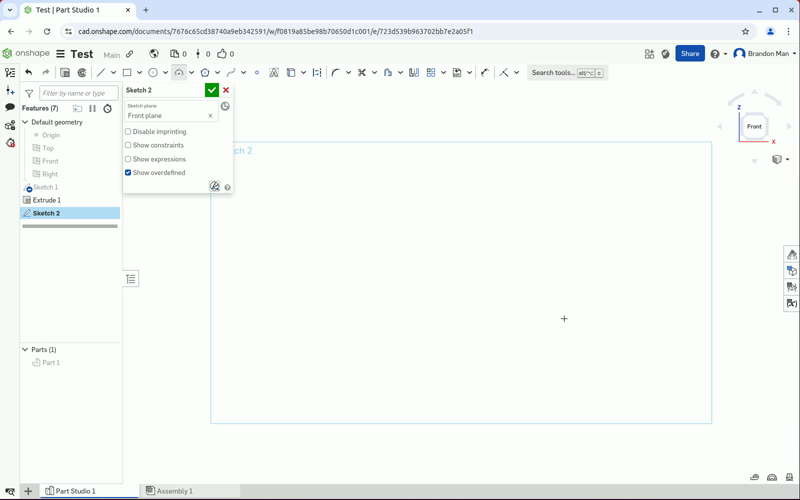
click(564, 318)
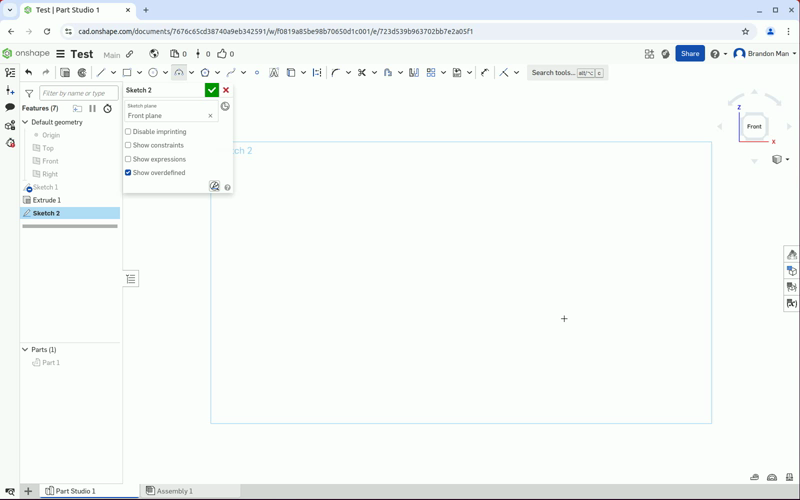
key_up(shift)
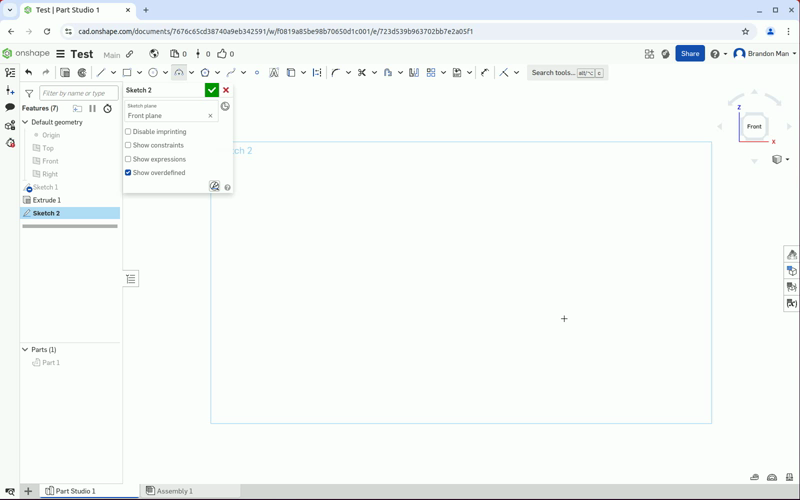
key_down(shift)
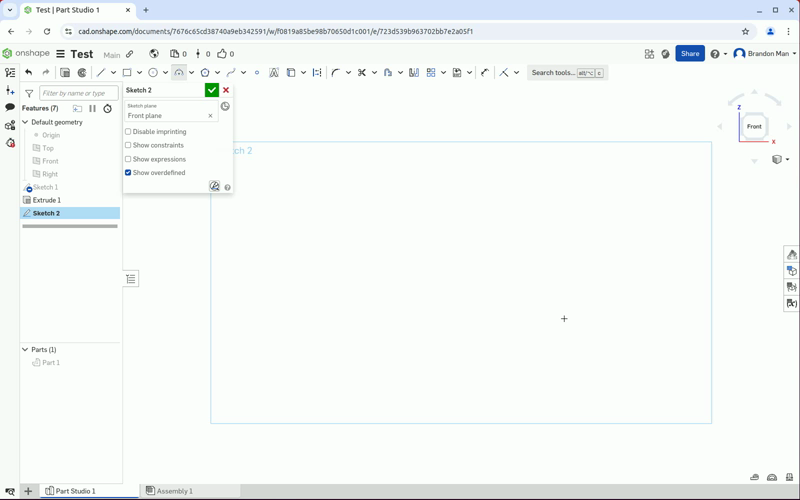
mouse_move(564, 247)
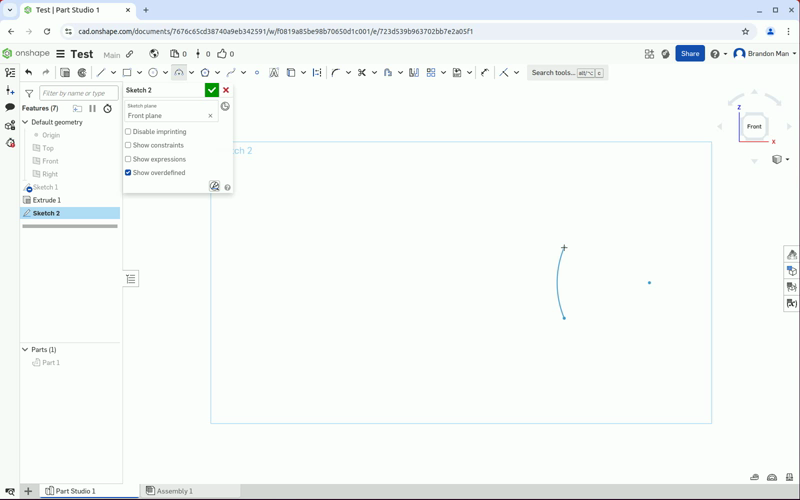
click(564, 247)
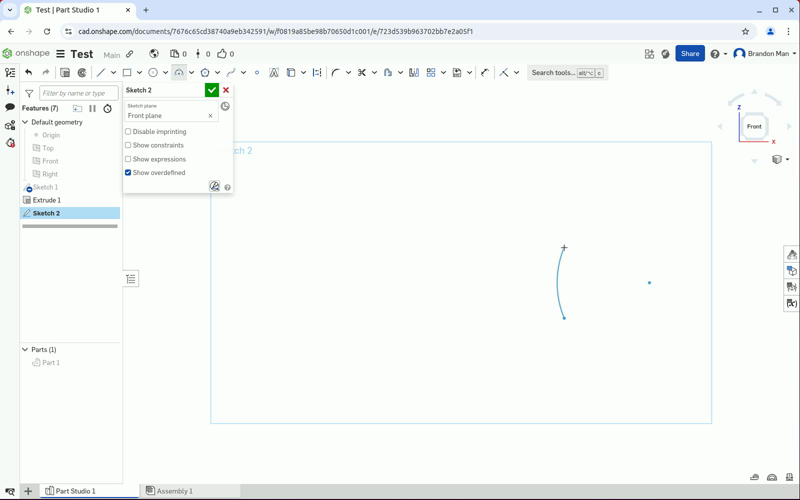
mouse_move(573, 282)
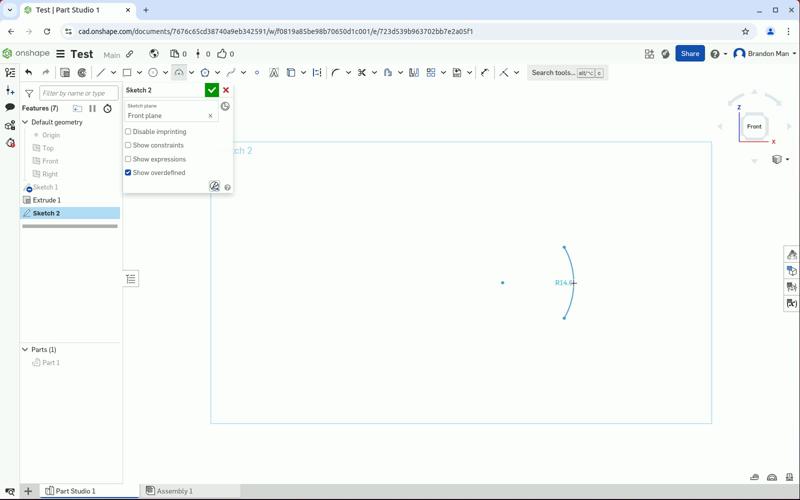
click(573, 282)
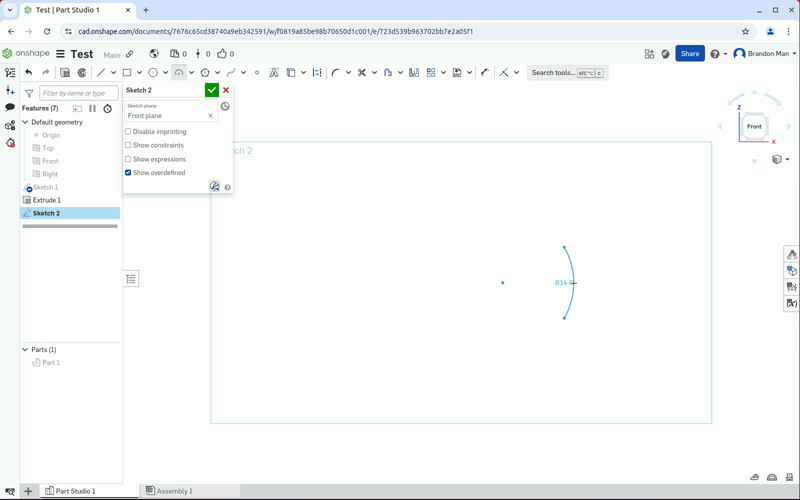
key_up(shift)
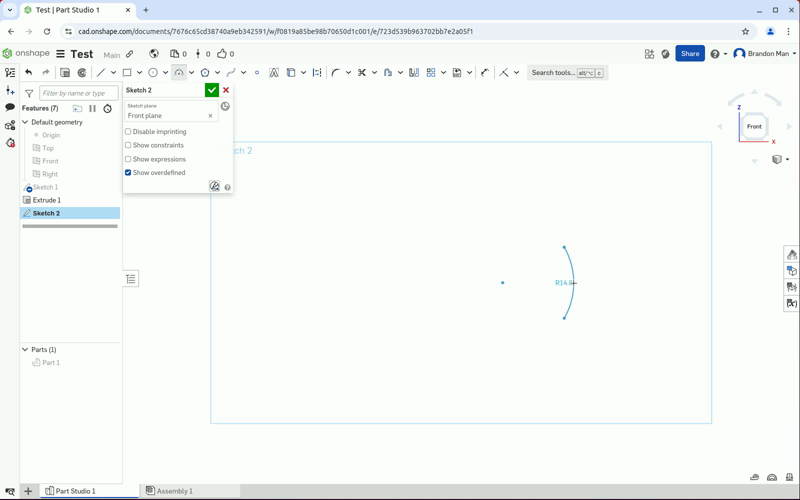
key(esc)
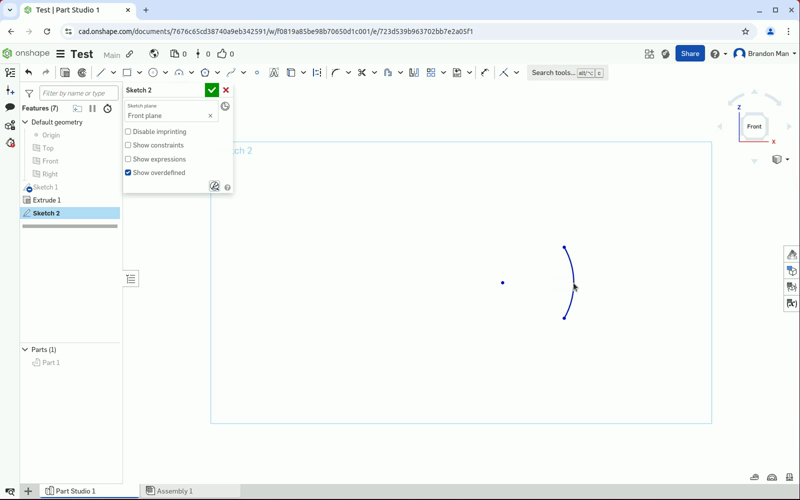
key(l)
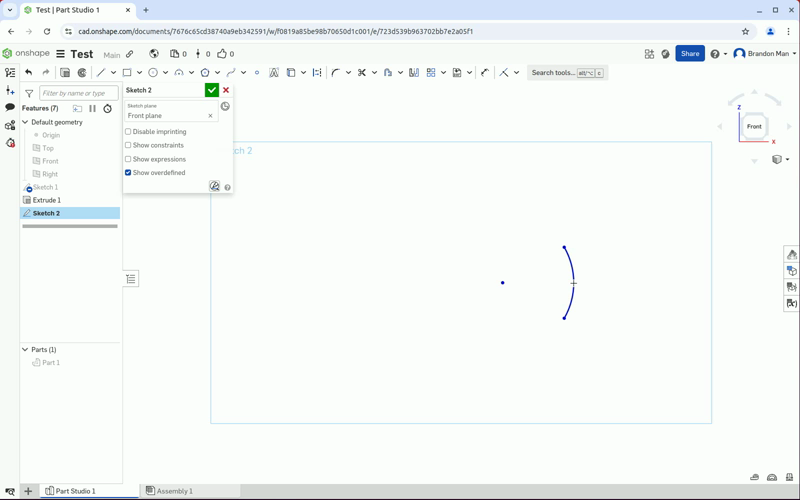
mouse_move(564, 247)
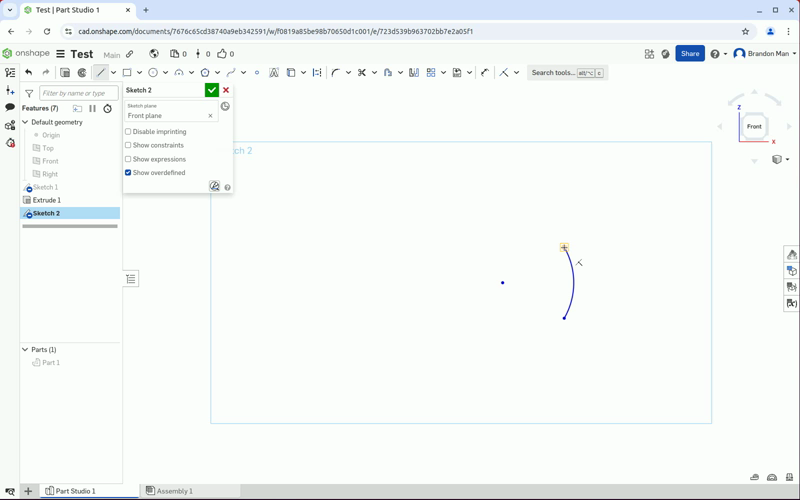
click(564, 247)
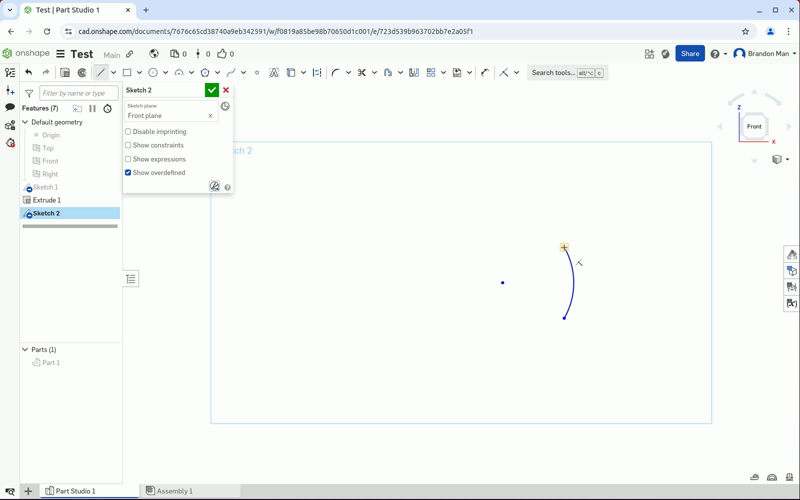
key_down(shift)
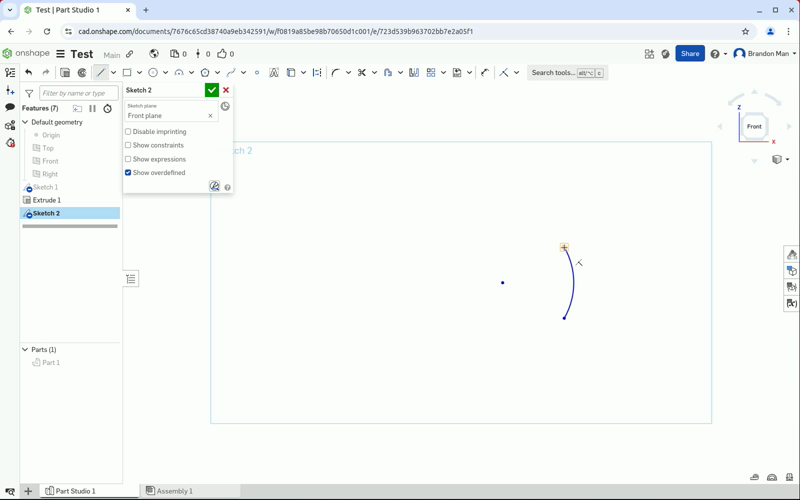
mouse_move(564, 318)
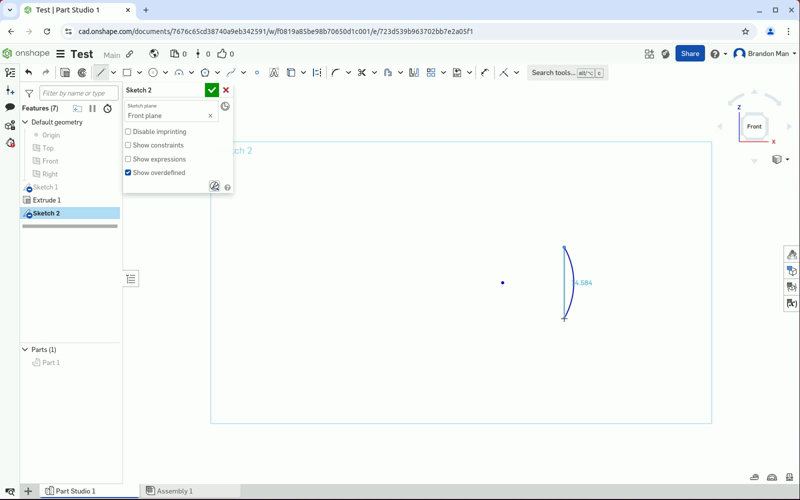
key_up(shift)
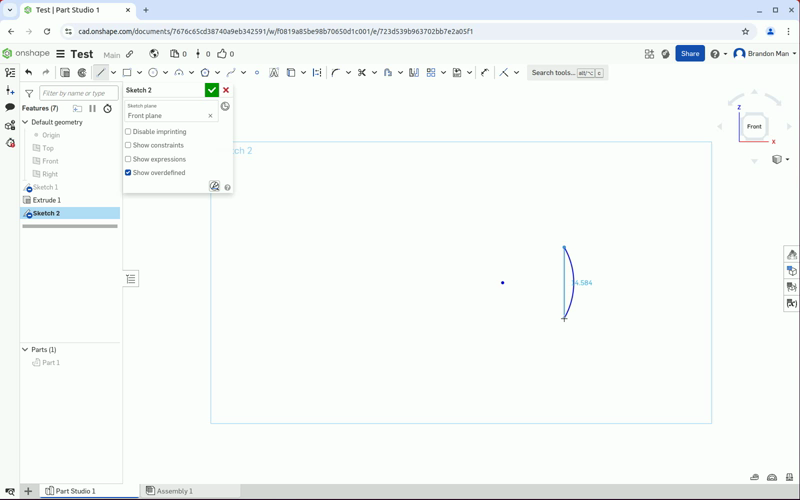
click(564, 318)
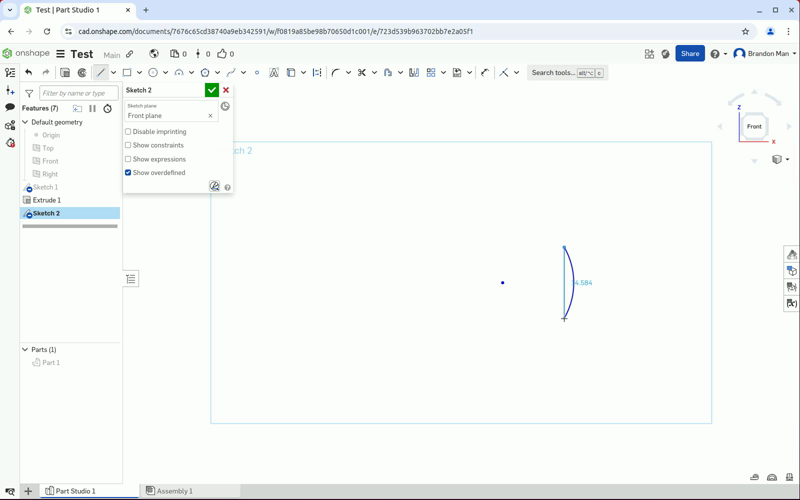
key(esc)
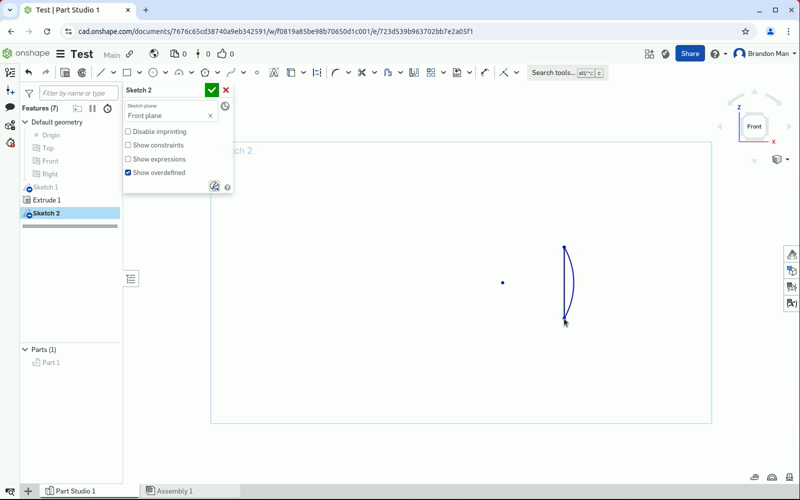
mouse_move(570, 293)
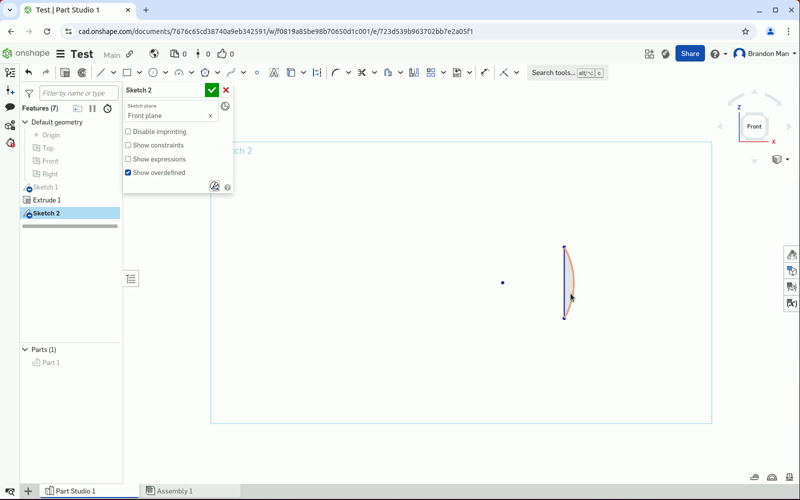
scroll(6)
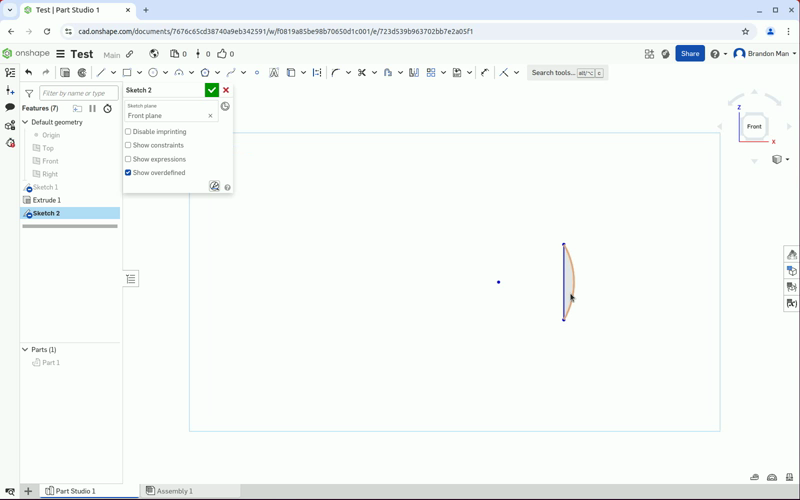
scroll(6)
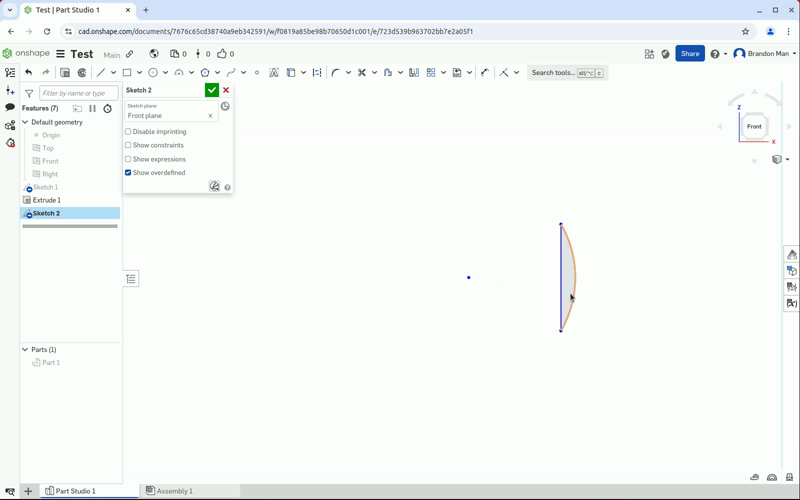
scroll(6)
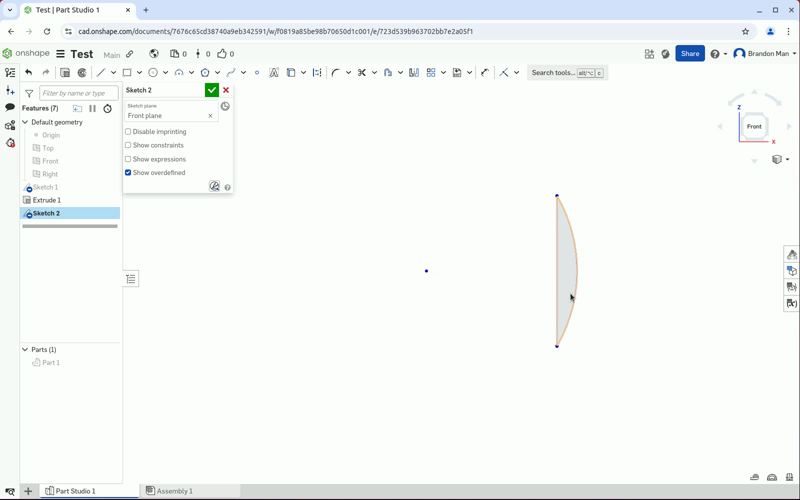
scroll(6)
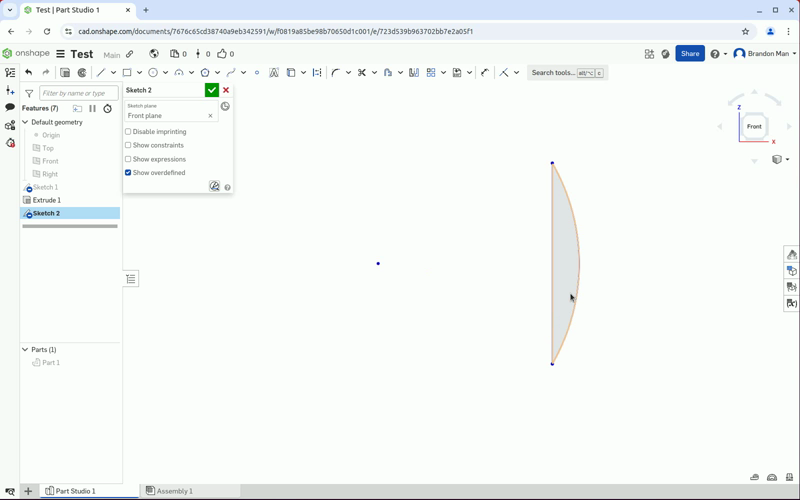
scroll(6)
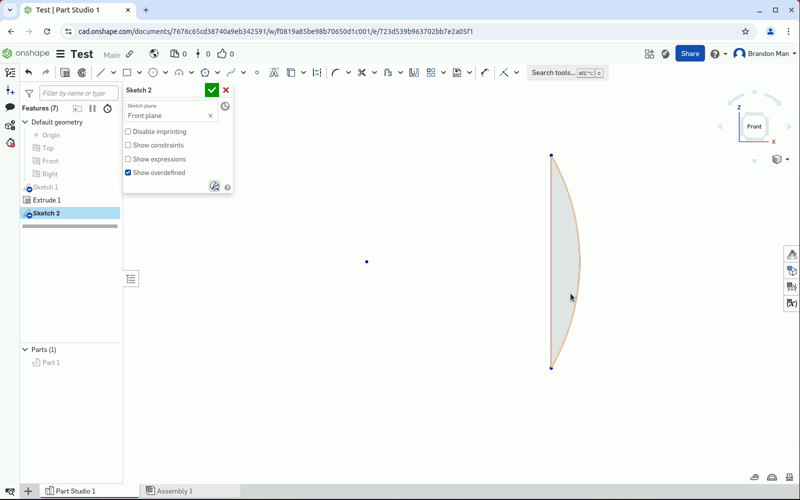
scroll(6)
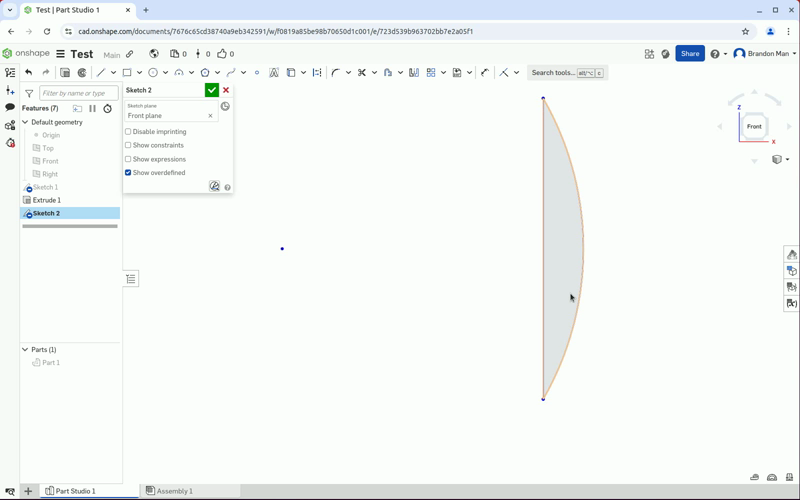
scroll(6)
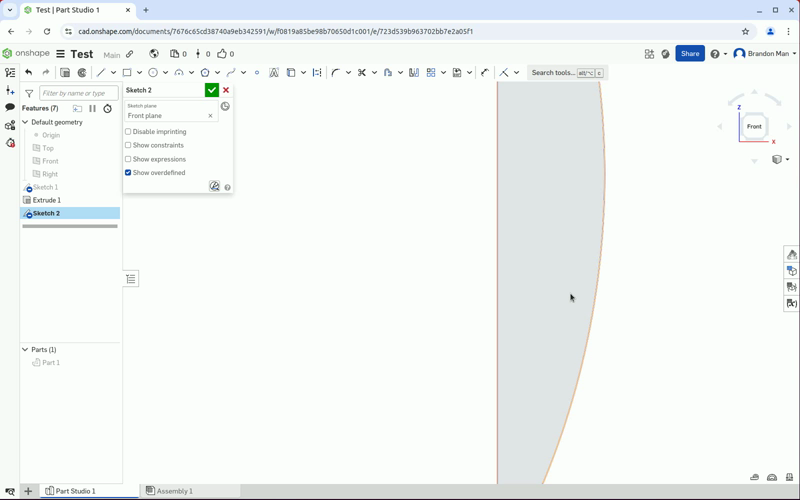
click(570, 293)
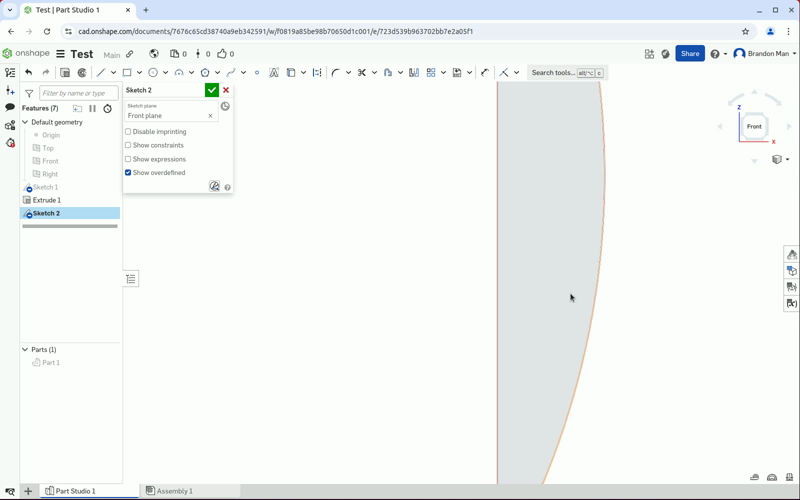
scroll(-6)
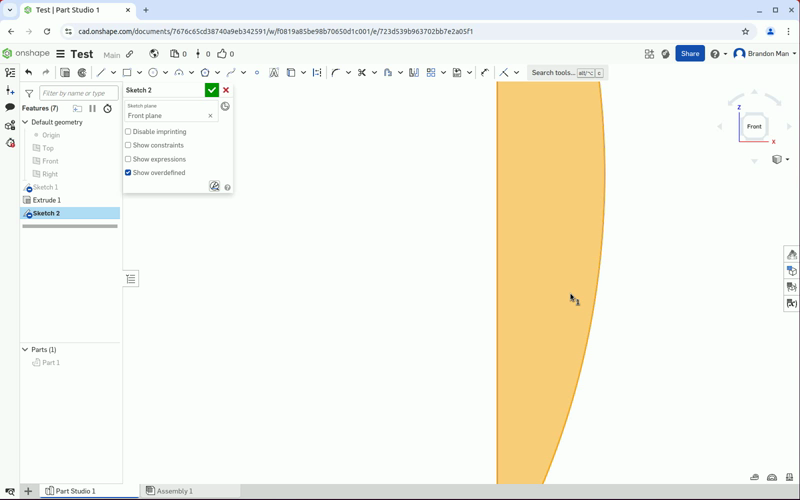
scroll(-6)
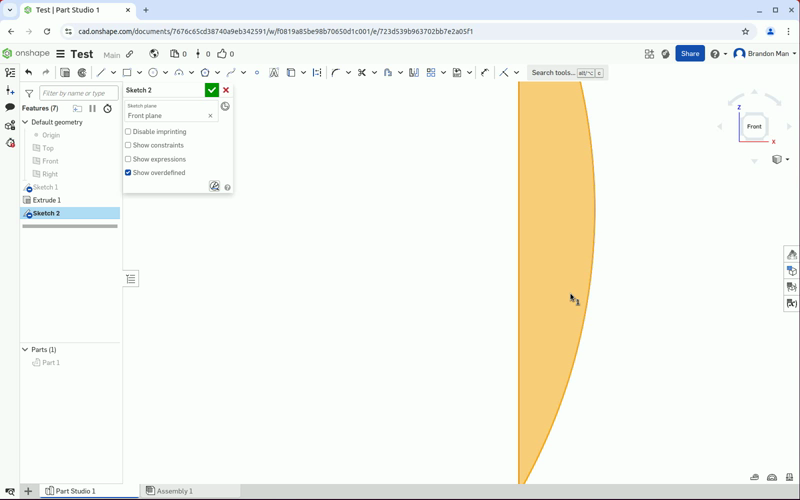
scroll(-6)
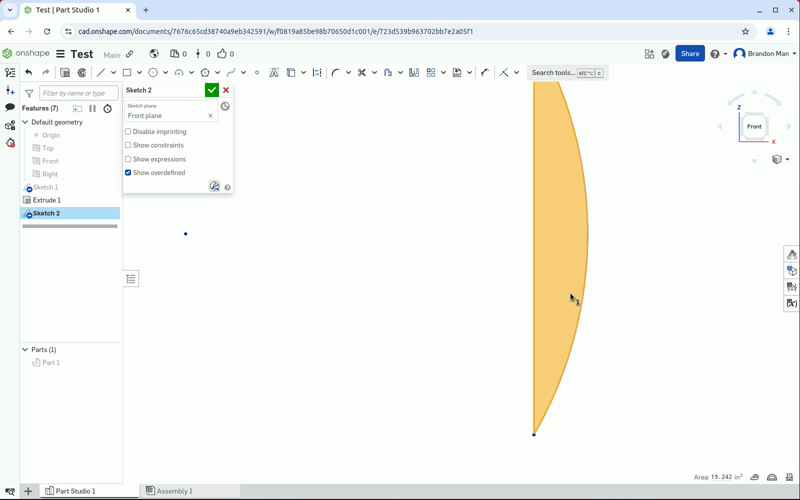
scroll(-6)
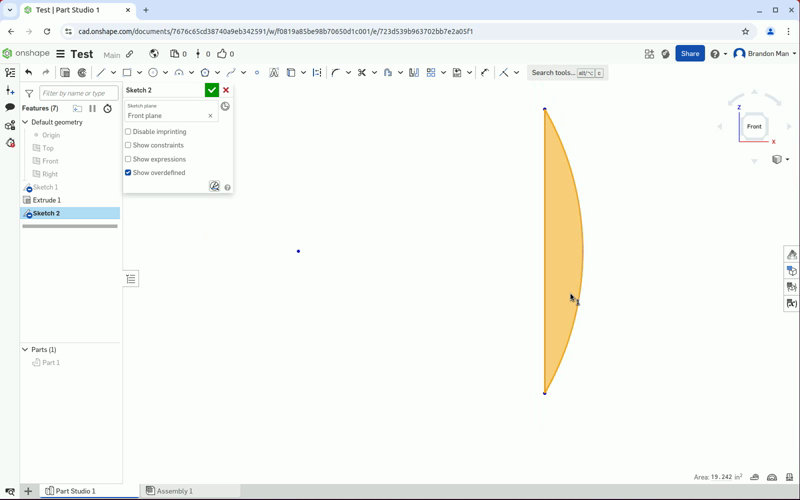
scroll(-6)
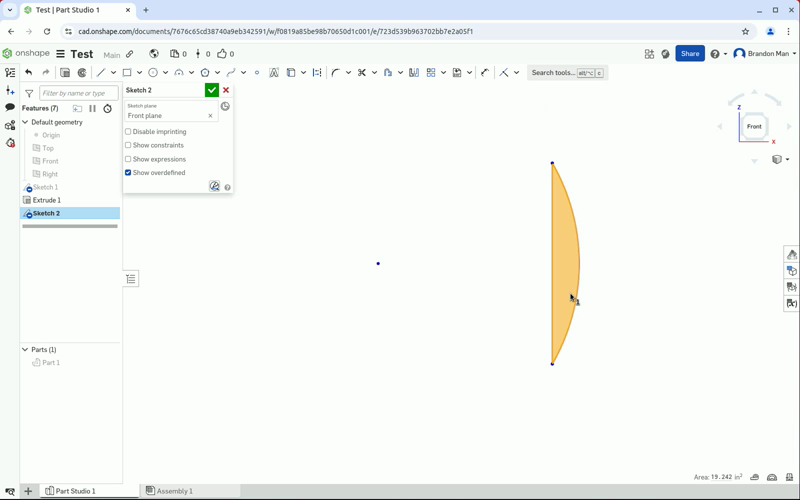
scroll(-6)
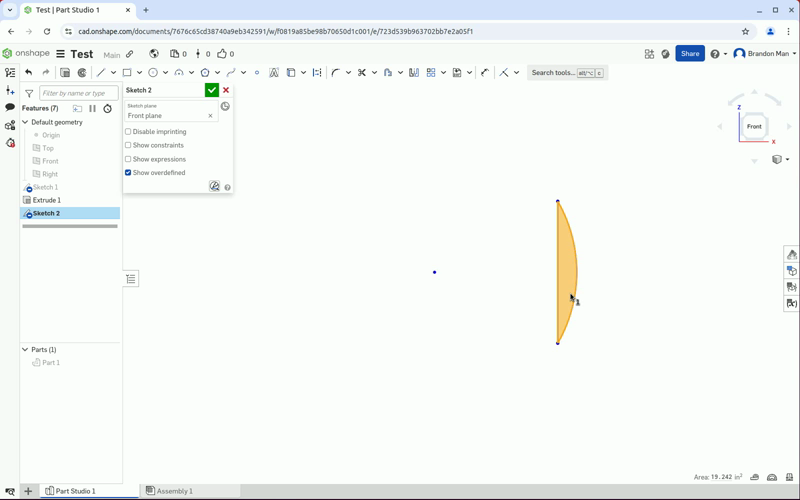
scroll(-6)
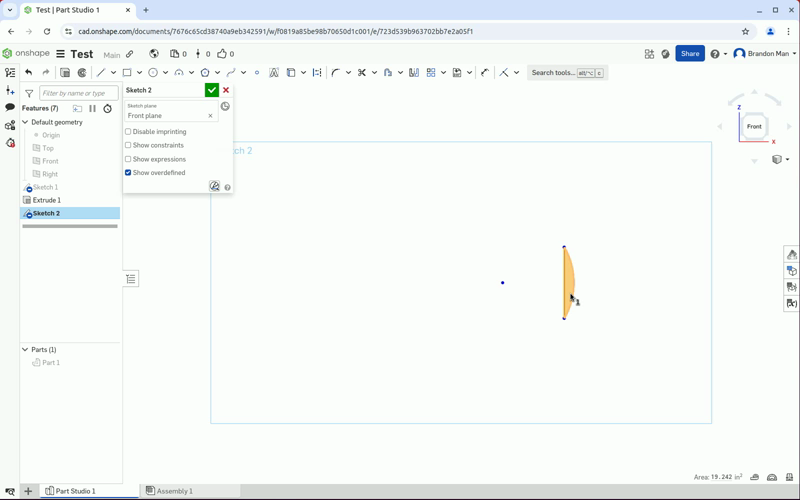
mouse_move(73, 352)
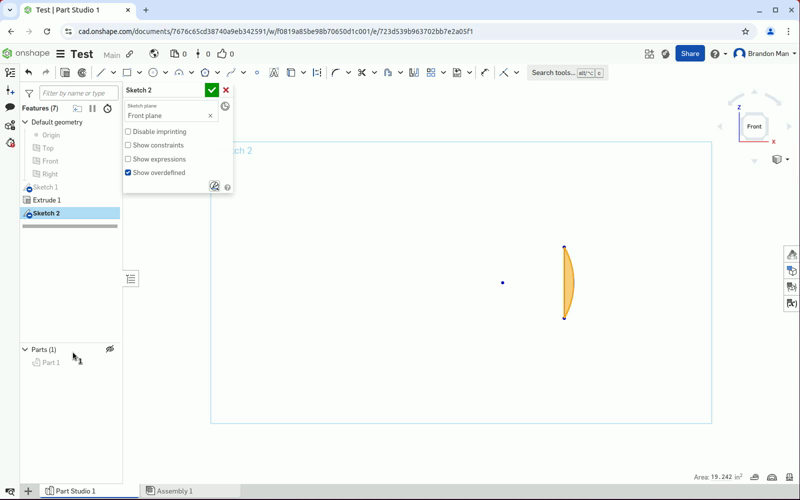
key(shift+y)
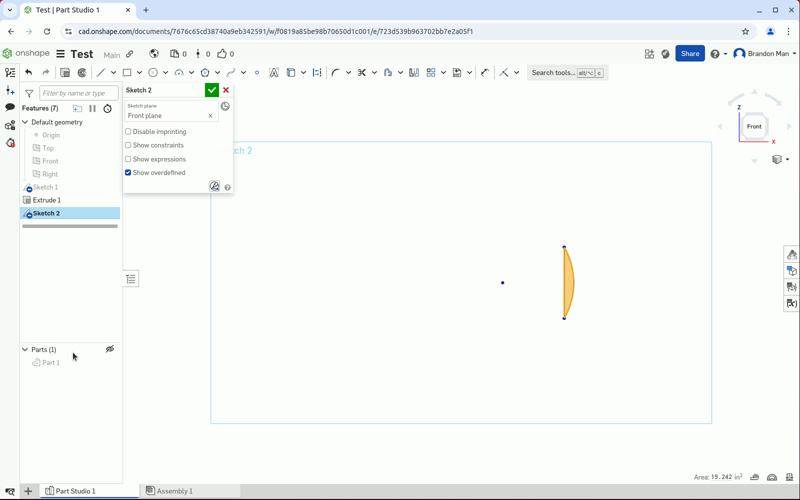
key(shift+e)
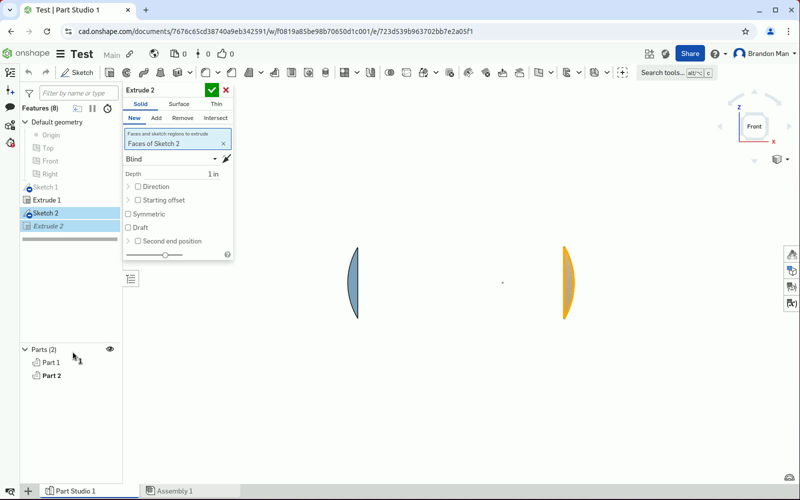
mouse_move(143, 106)
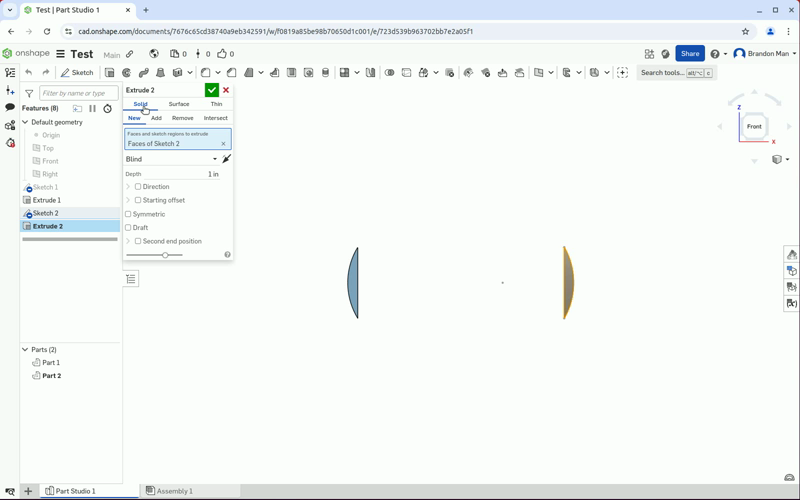
click(143, 106)
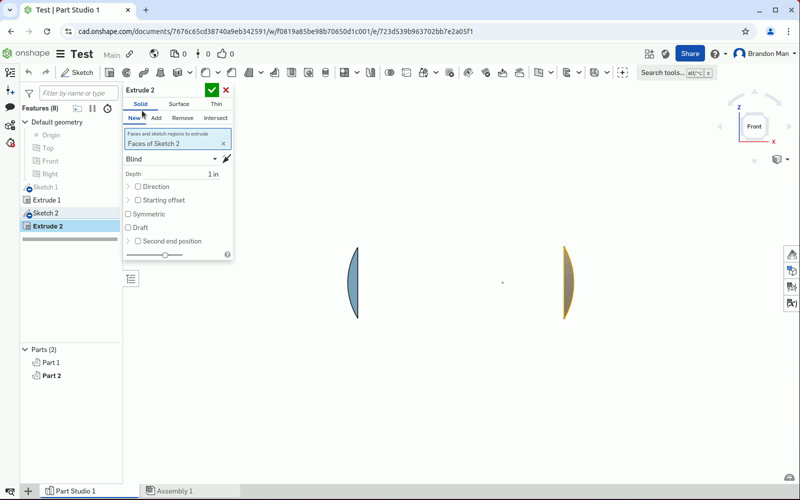
mouse_move(137, 120)
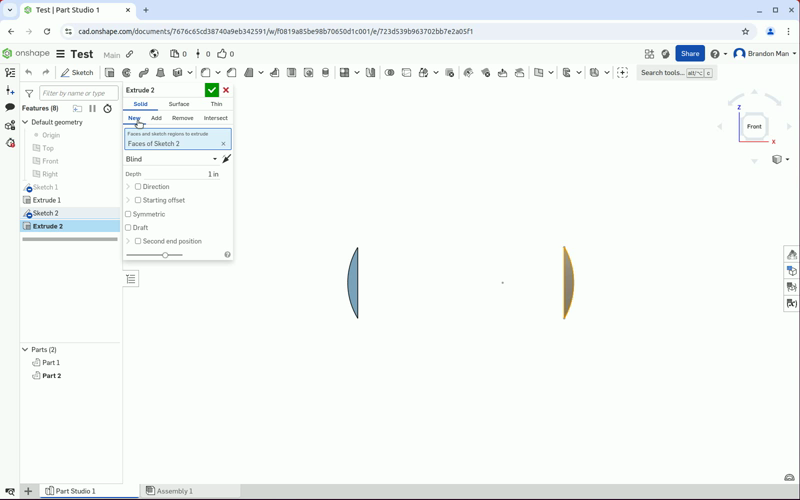
click(137, 120)
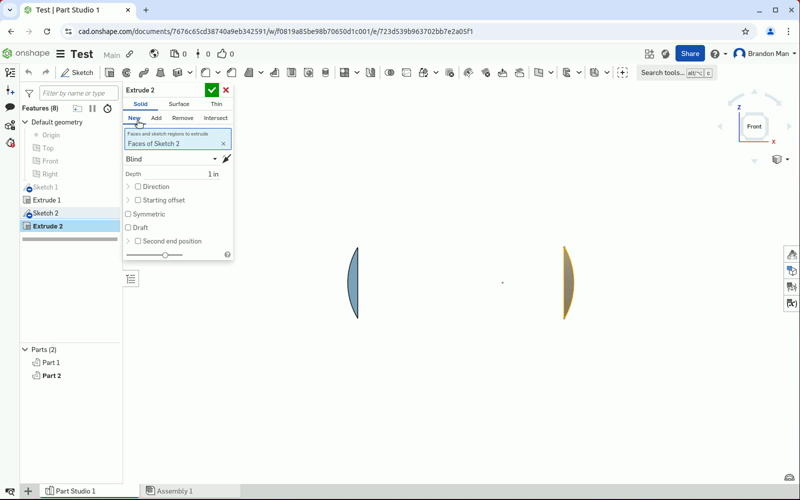
key(tab, 4)
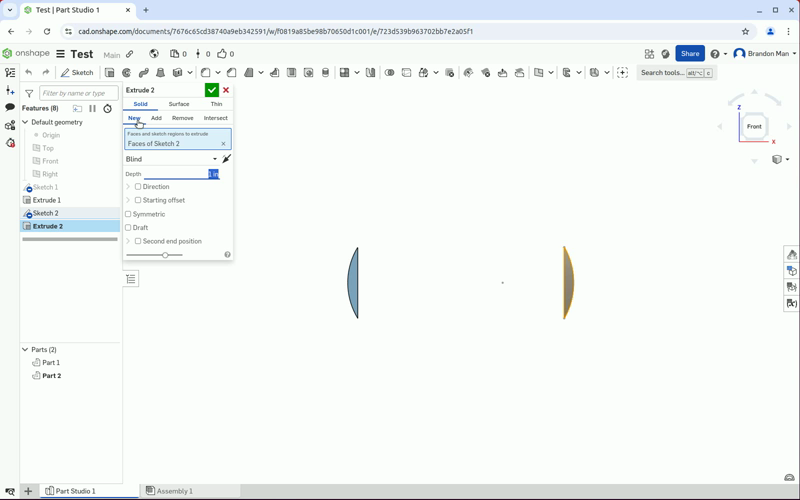
text(1.926)
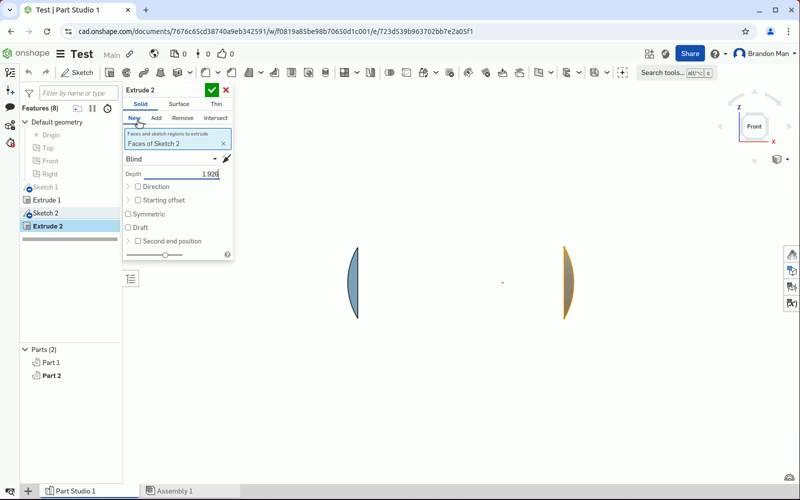
key(enter)
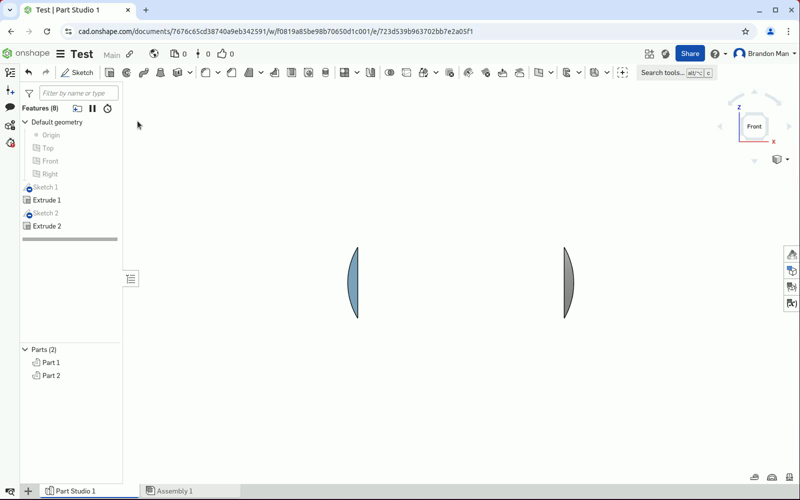
key(shift+h)
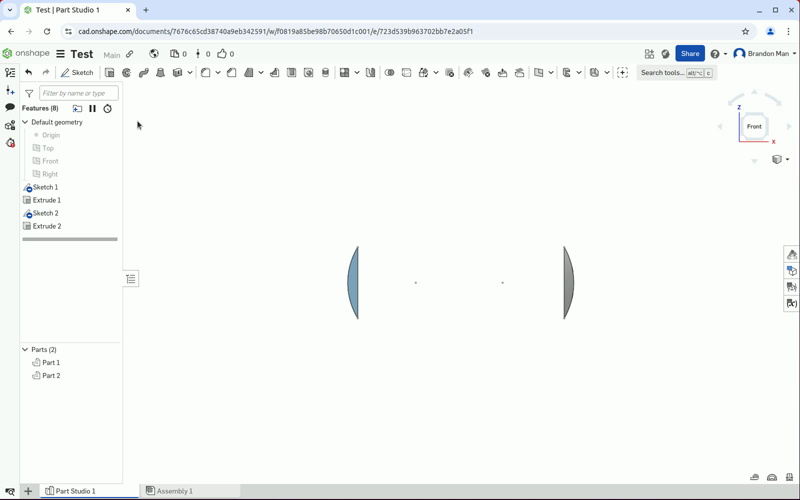
key(shift+h)
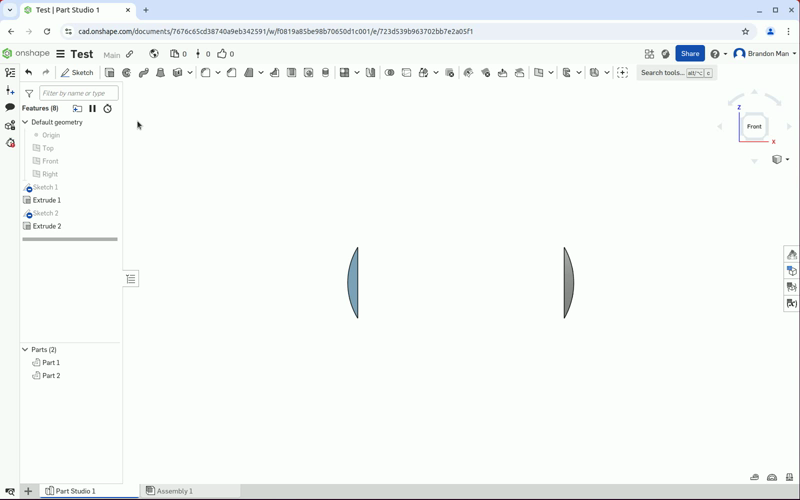
mouse_move(73, 189)
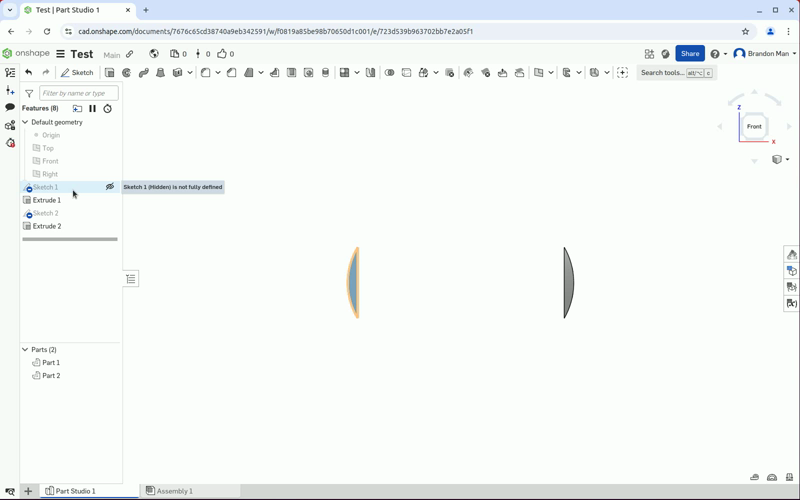
click(73, 189)
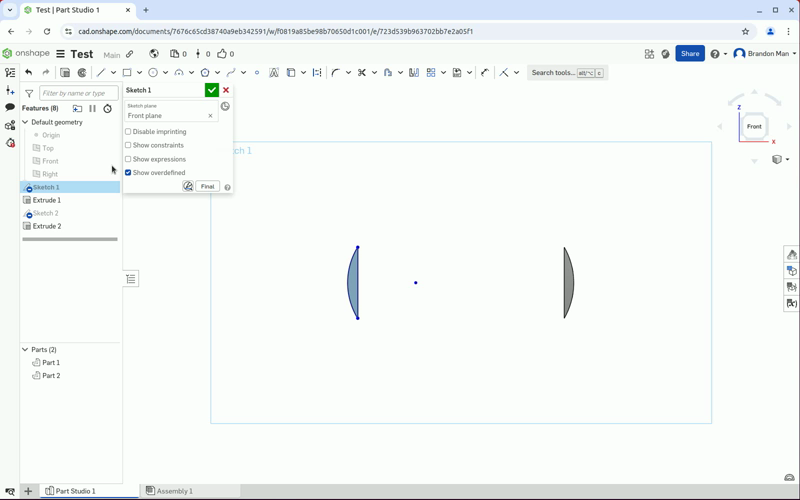
mouse_move(229, 92)
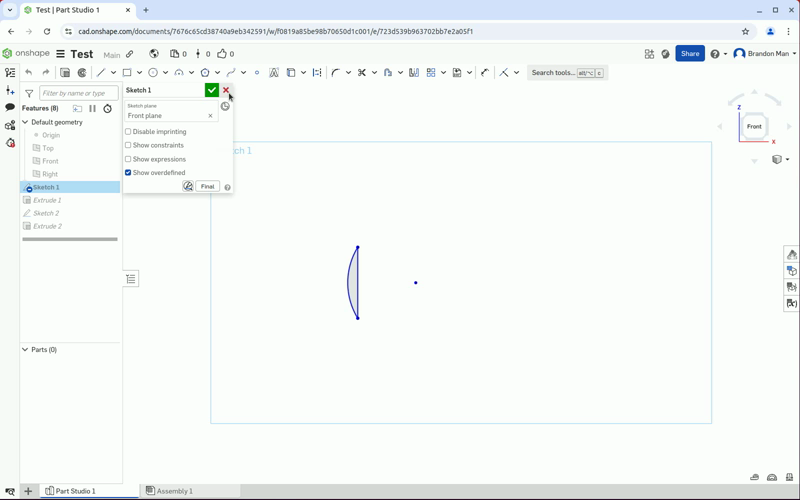
click(229, 92)
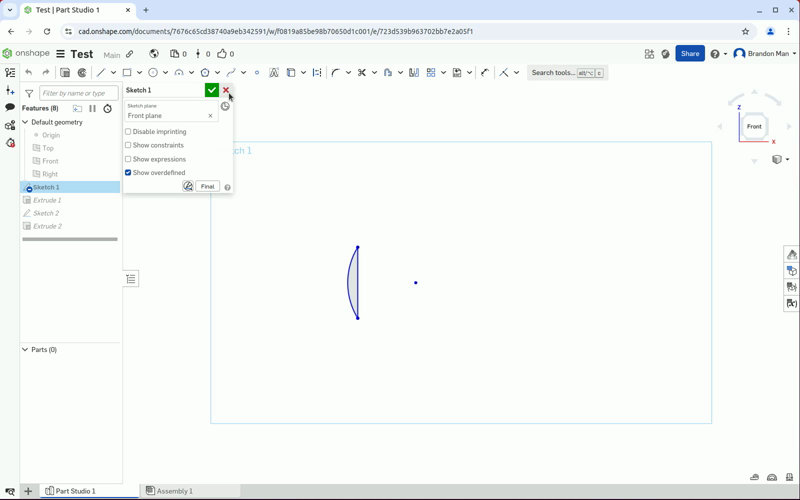
key(shift+s)
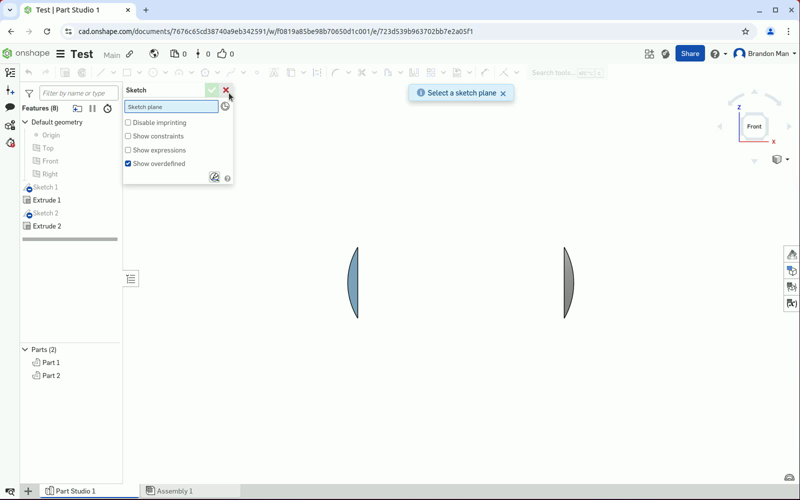
mouse_move(73, 163)
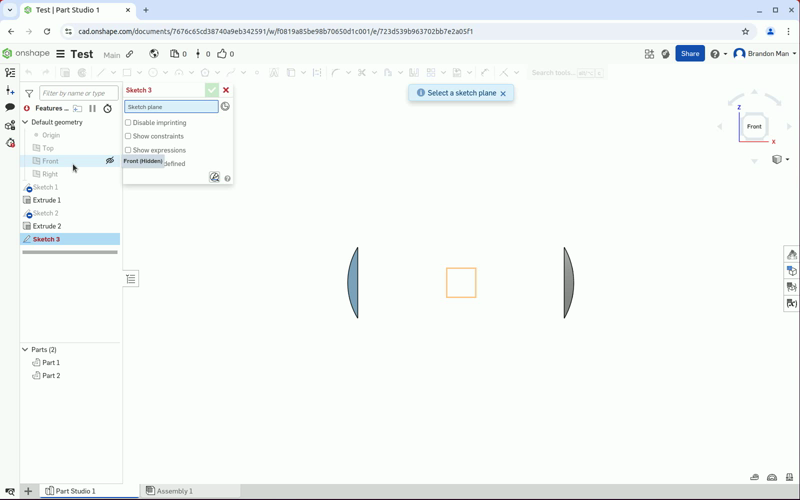
click(73, 163)
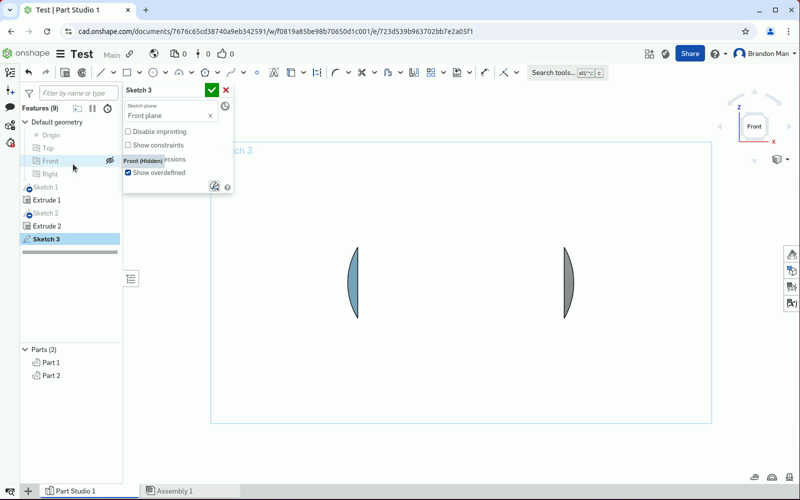
mouse_move(73, 352)
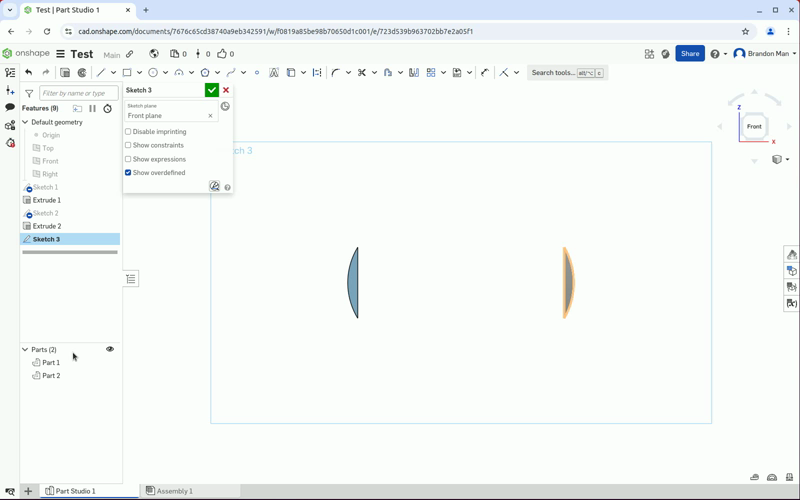
key(y)
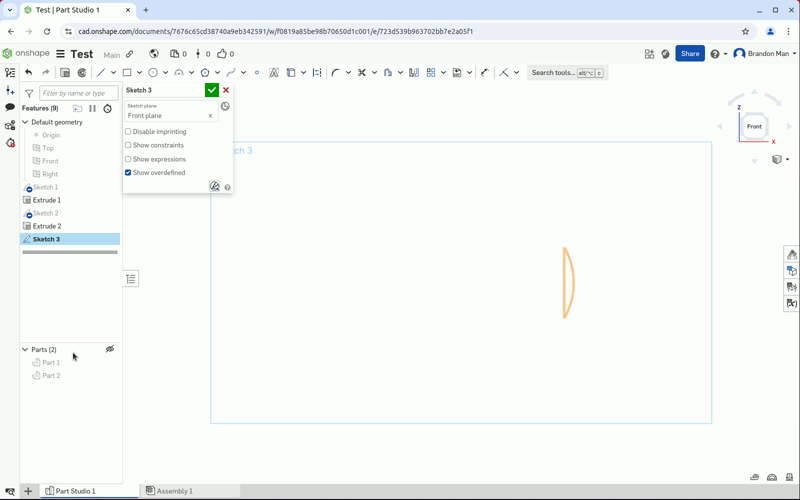
key(l)
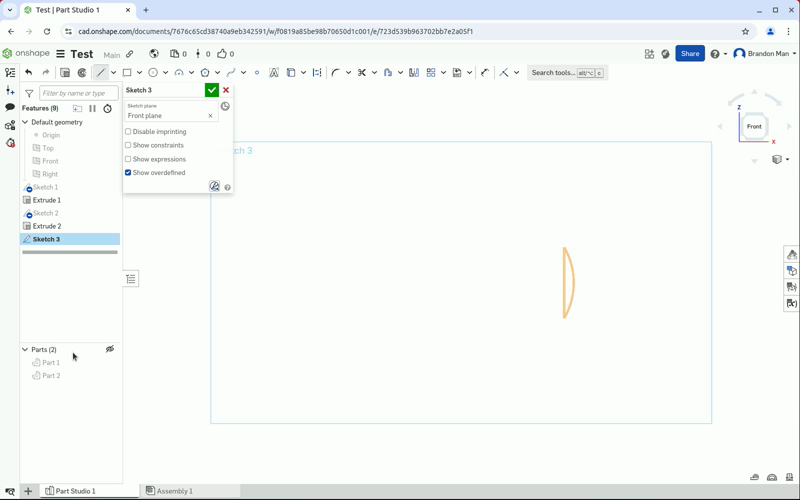
key_down(shift)
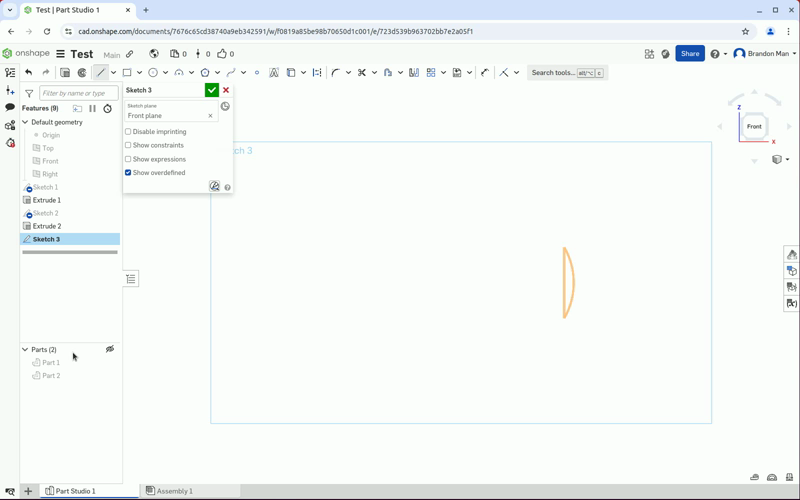
mouse_move(546, 318)
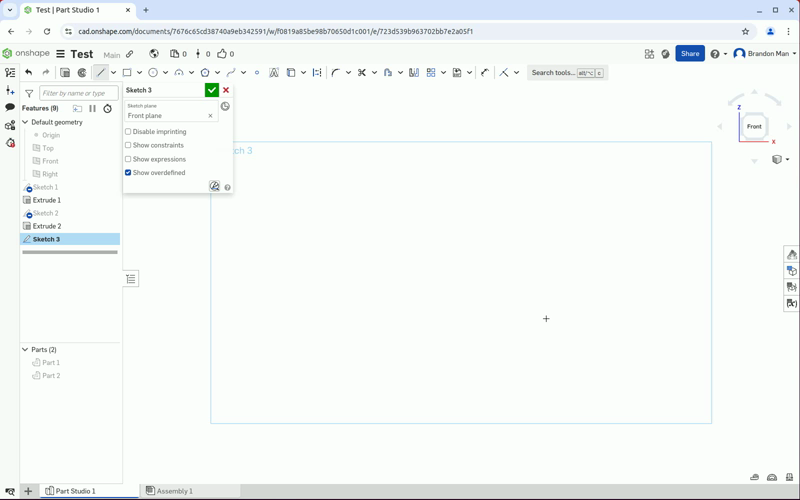
click(546, 318)
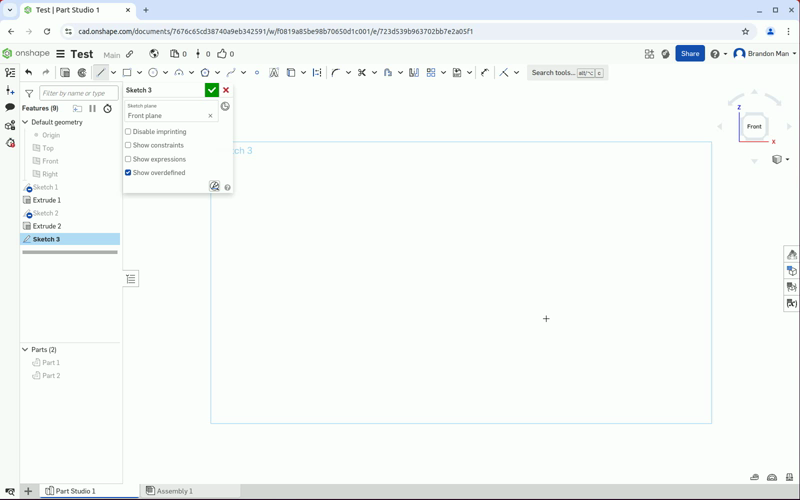
key_up(shift)
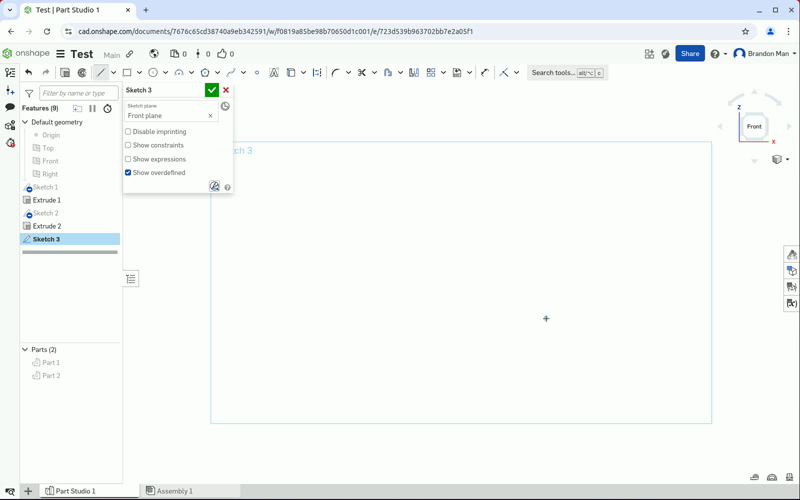
key_down(shift)
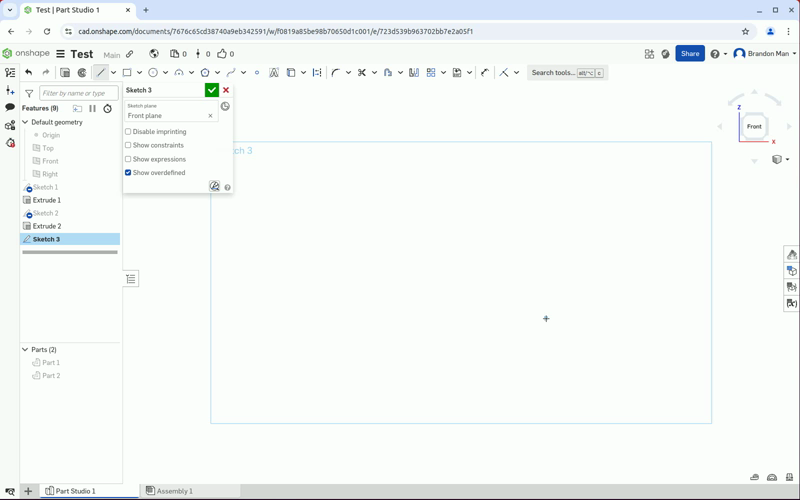
mouse_move(576, 318)
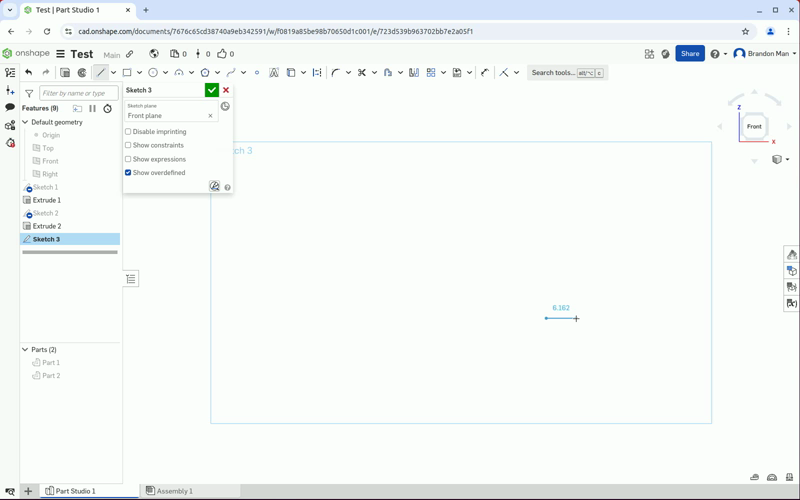
mouse_move(564, 318)
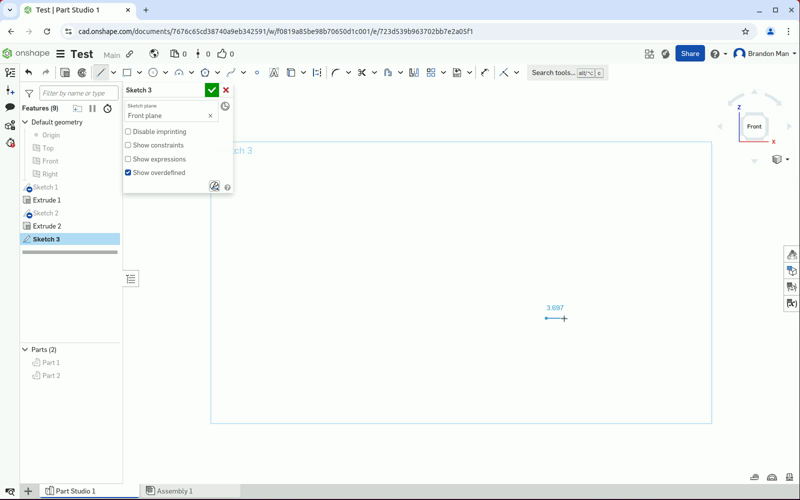
click(564, 318)
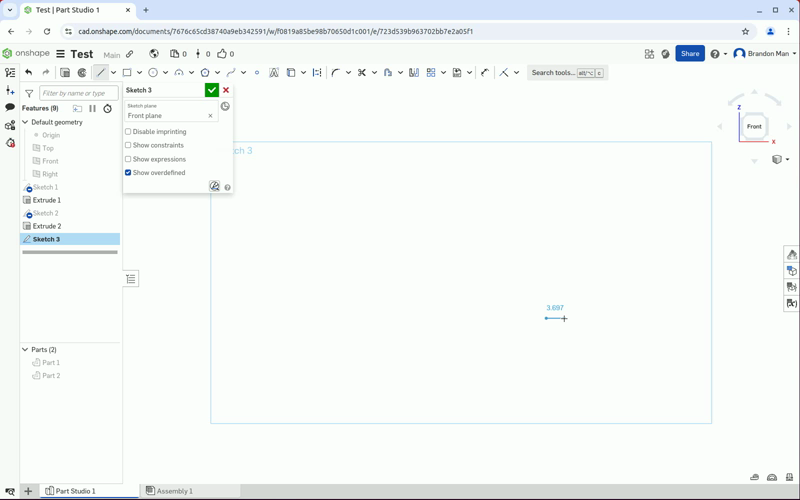
key_up(shift)
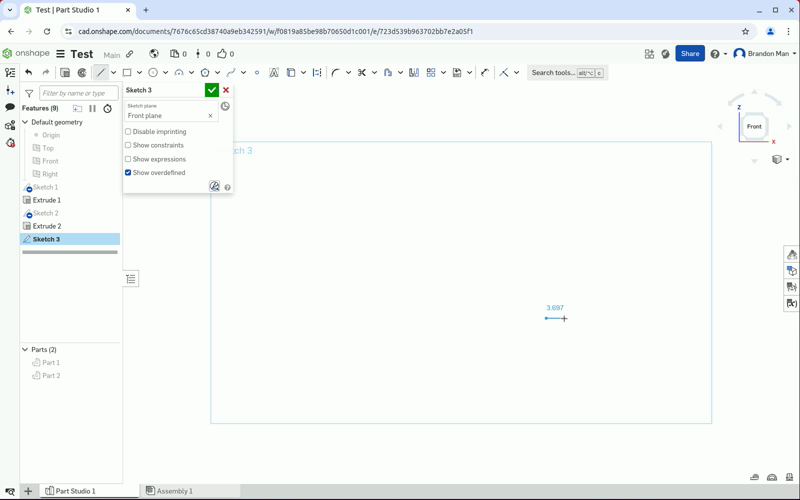
key_down(shift)
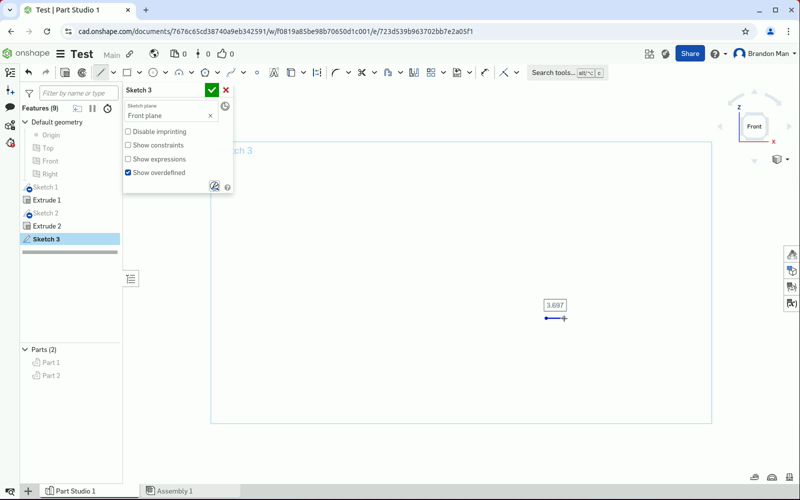
mouse_move(564, 247)
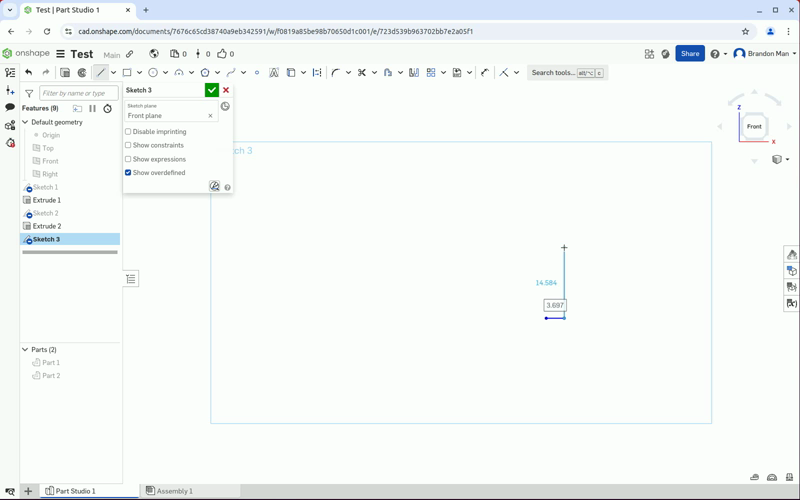
click(564, 247)
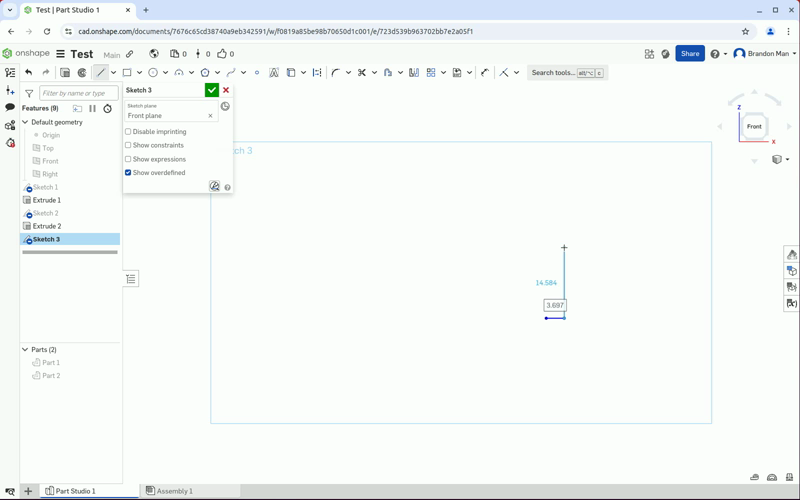
key_up(shift)
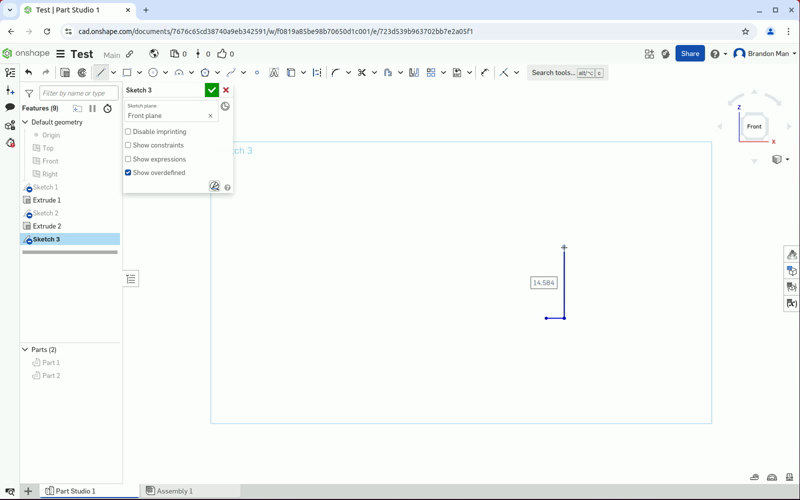
key_down(shift)
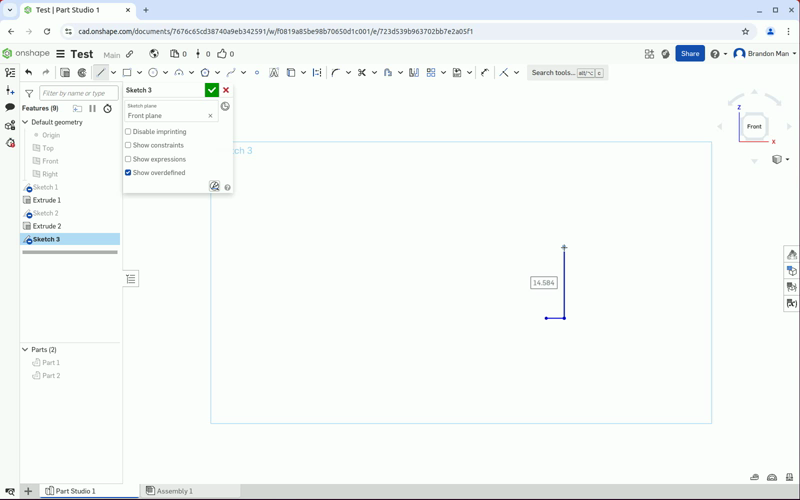
mouse_move(589, 247)
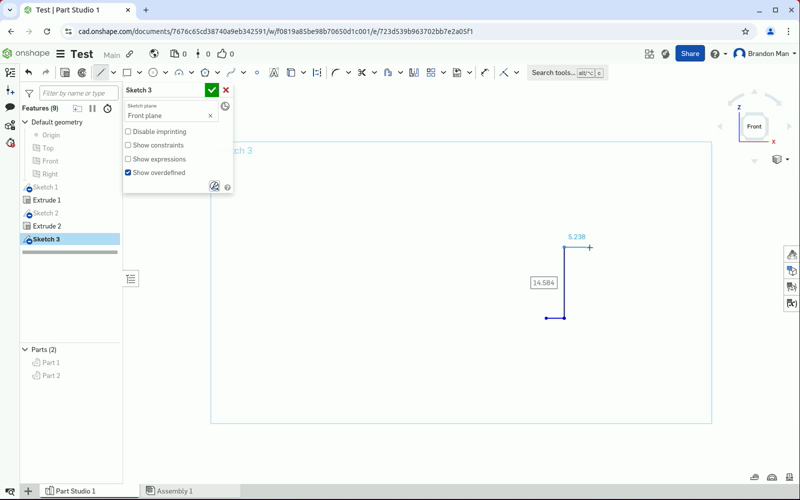
mouse_move(546, 247)
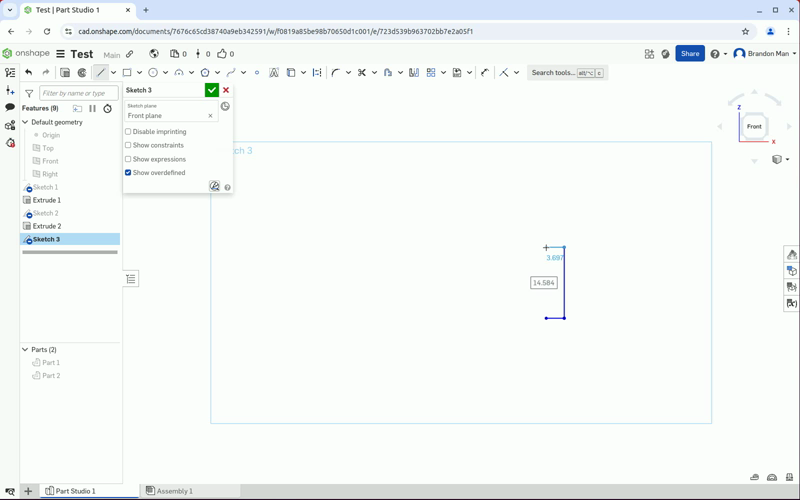
click(546, 247)
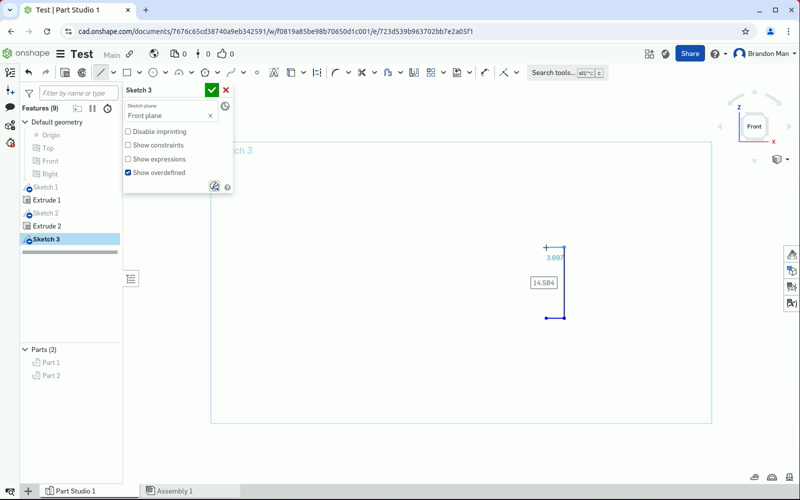
key_up(shift)
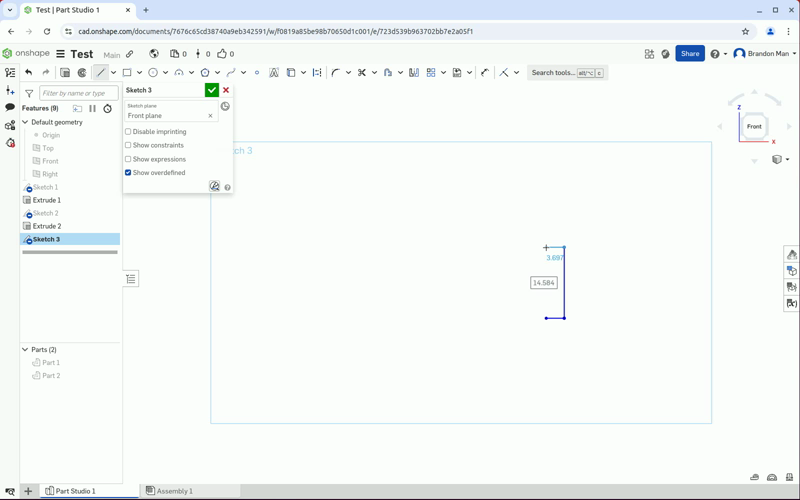
key_down(shift)
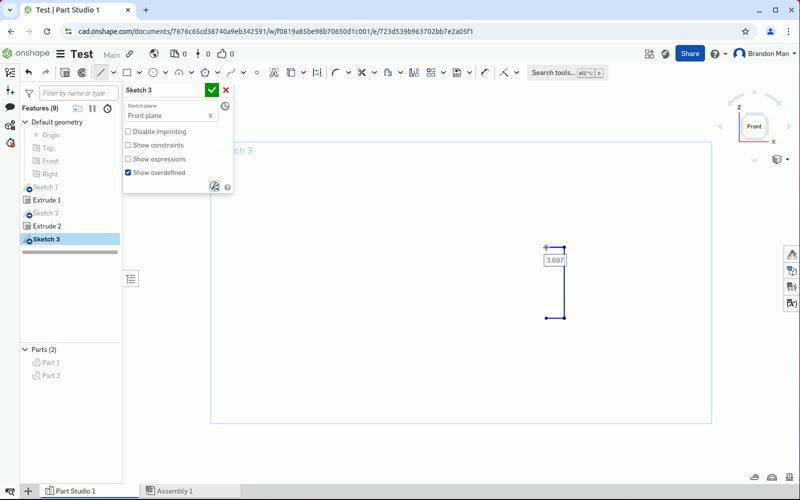
mouse_move(546, 318)
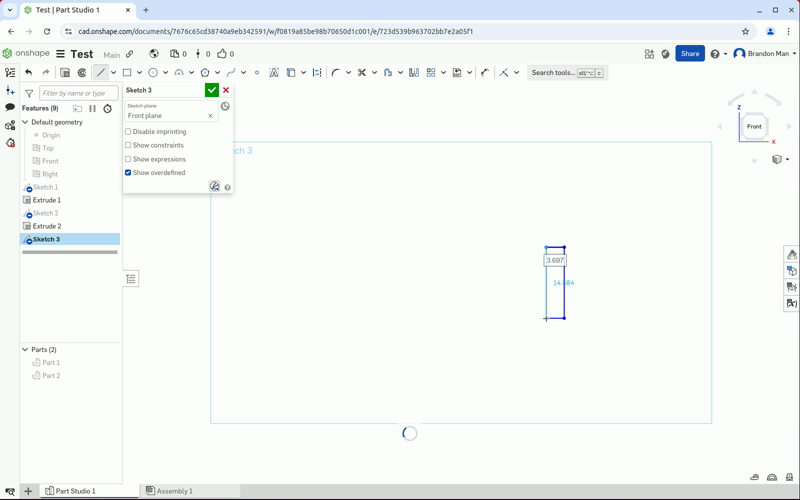
key_up(shift)
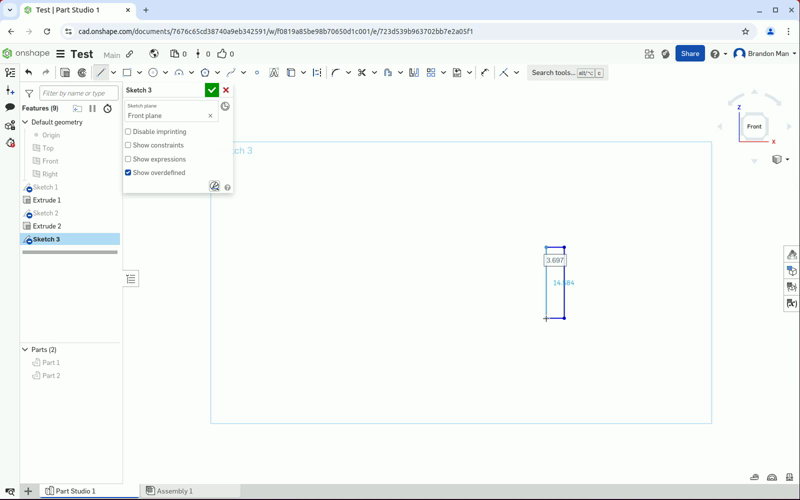
click(546, 318)
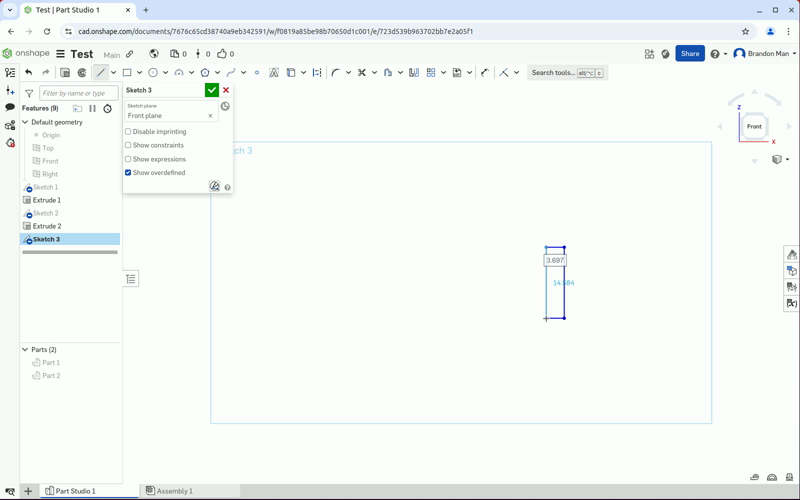
key(esc)
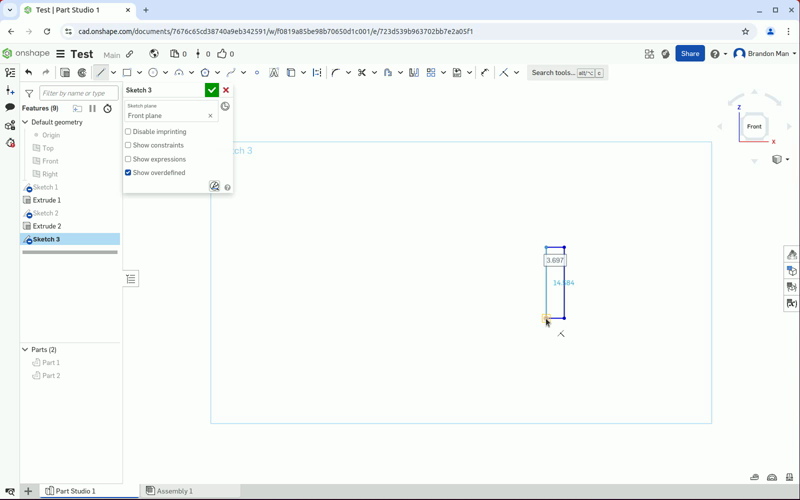
mouse_move(549, 253)
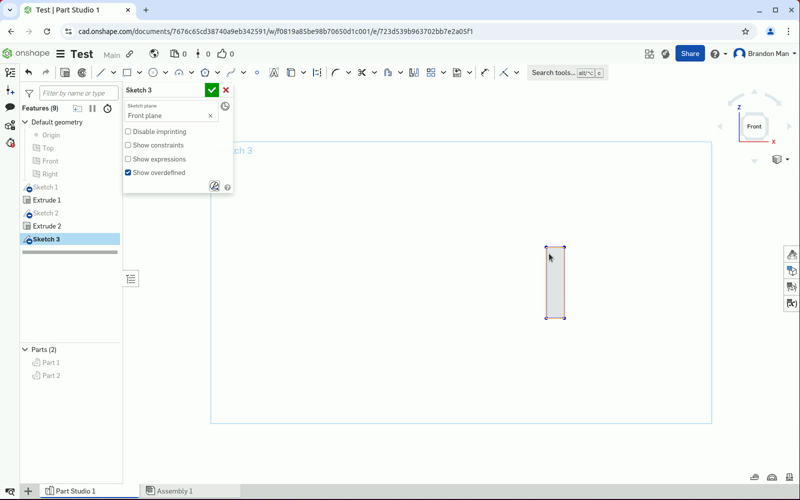
scroll(6)
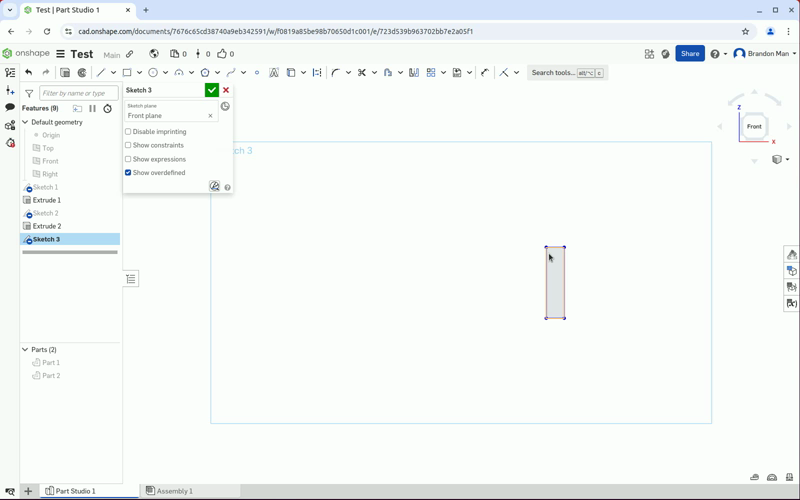
scroll(6)
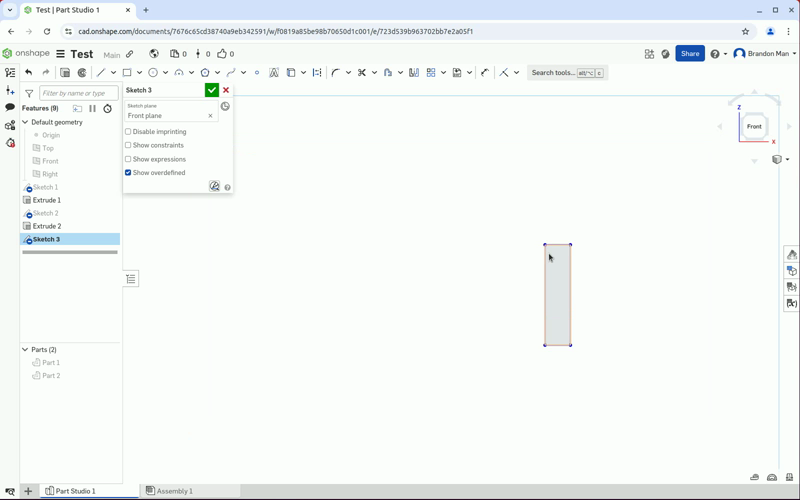
scroll(6)
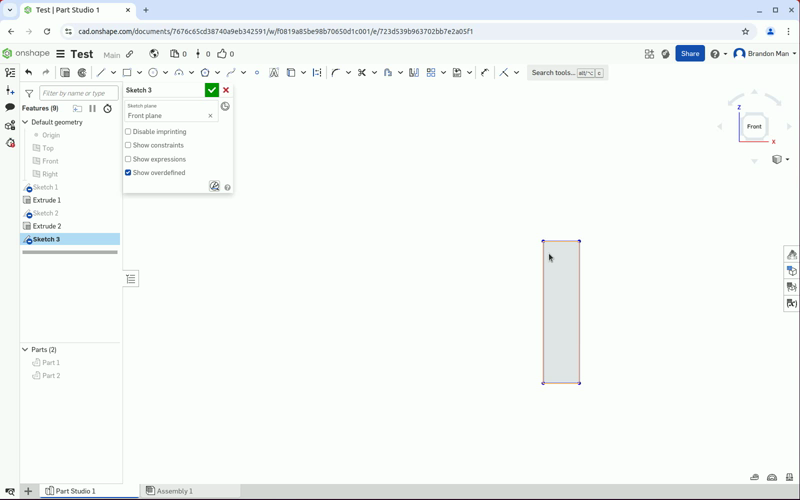
scroll(6)
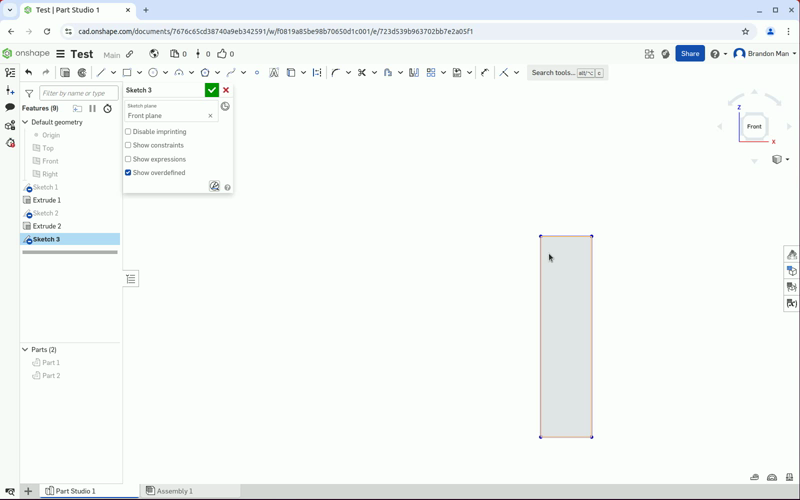
scroll(6)
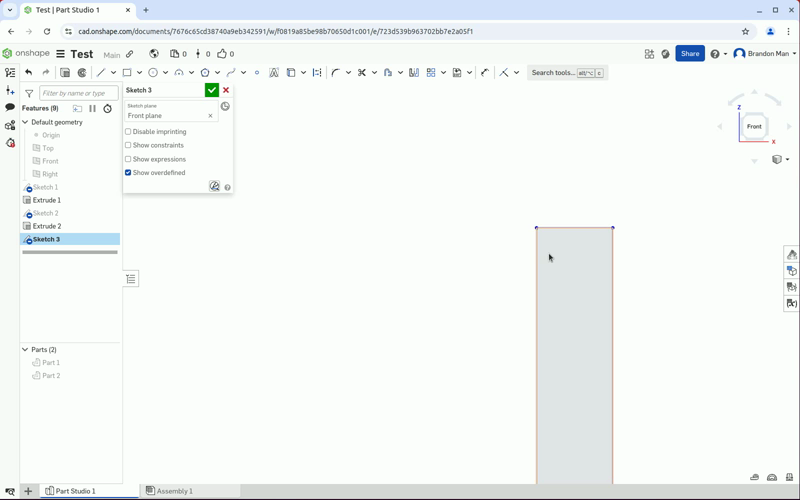
scroll(6)
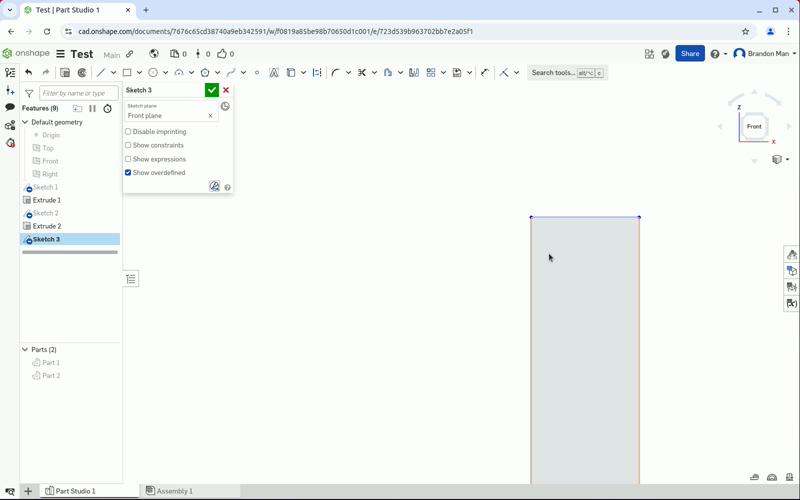
scroll(6)
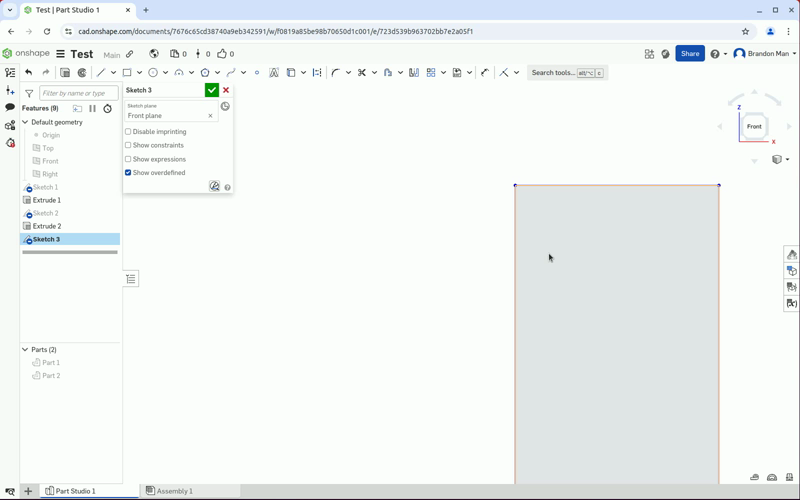
click(549, 253)
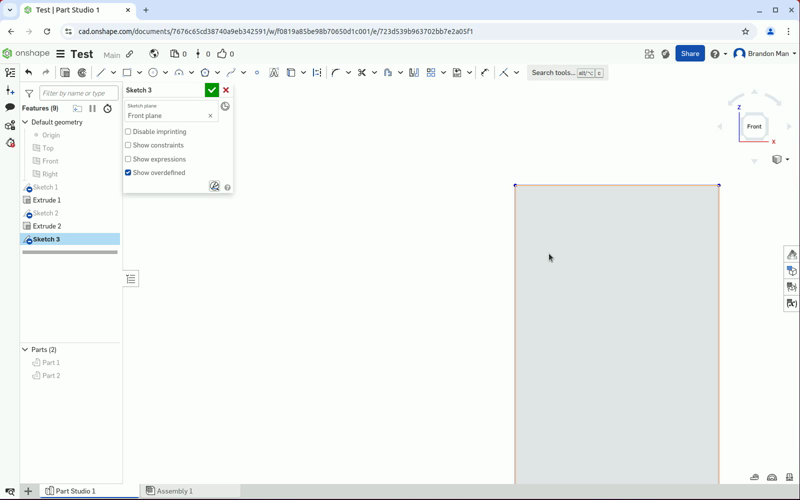
scroll(-6)
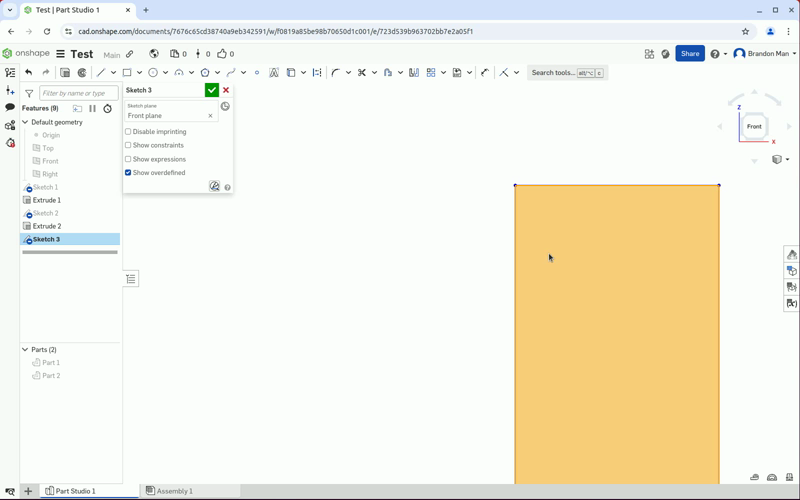
scroll(-6)
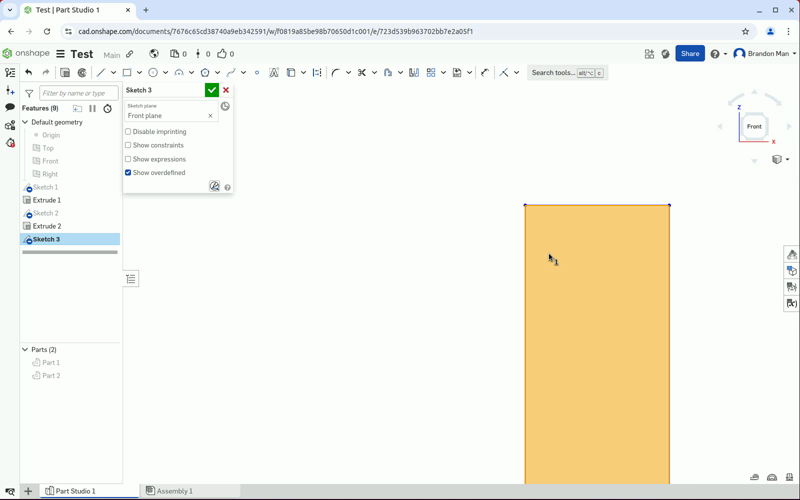
scroll(-6)
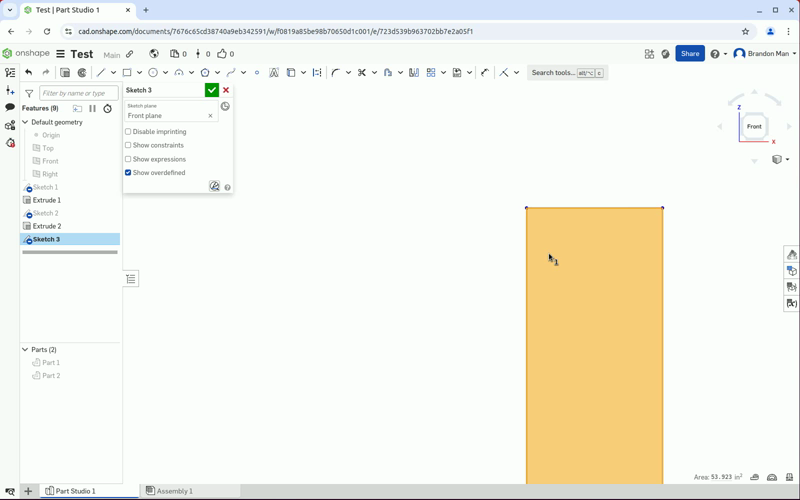
scroll(-6)
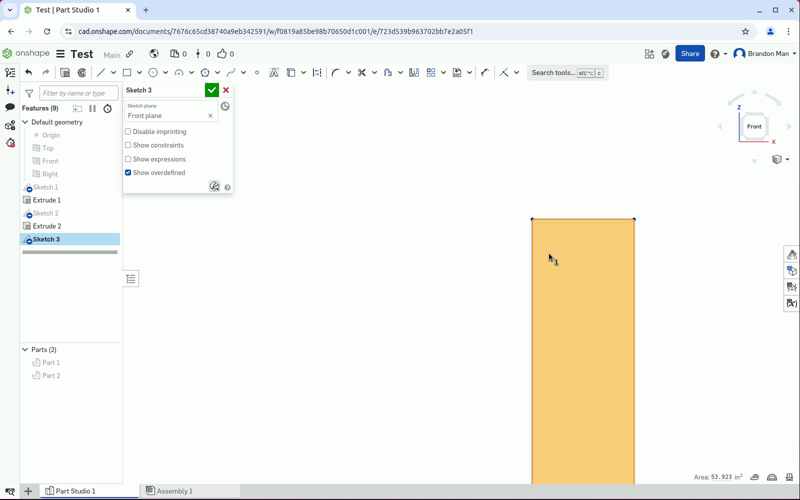
scroll(-6)
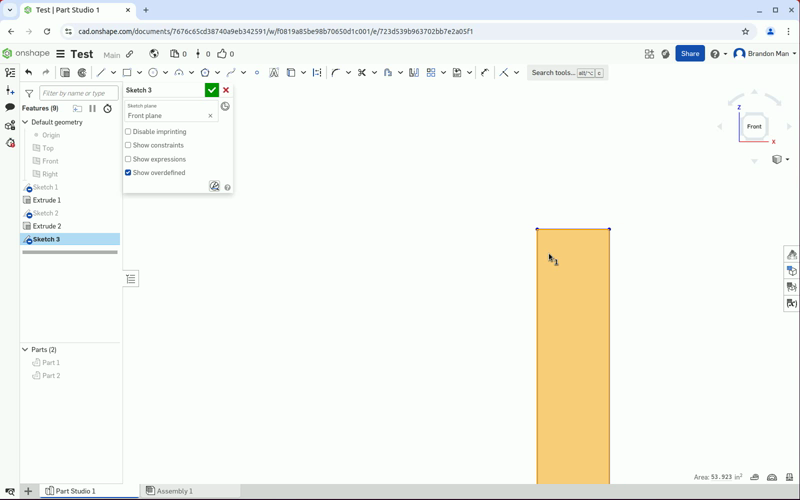
scroll(-6)
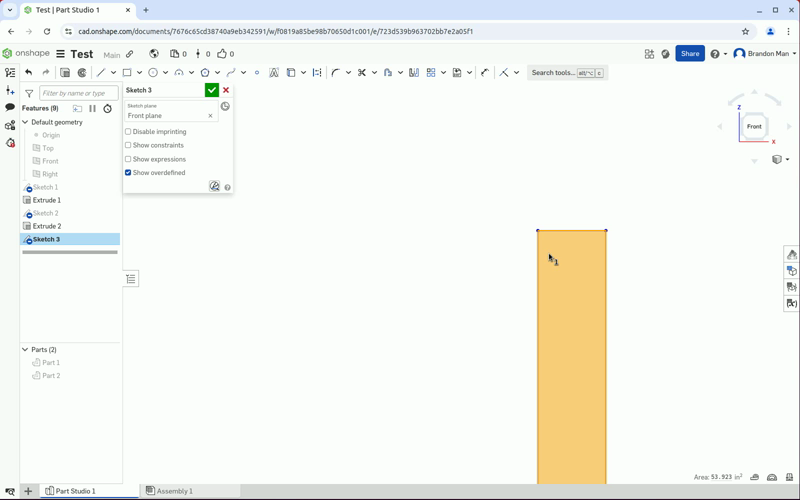
scroll(-6)
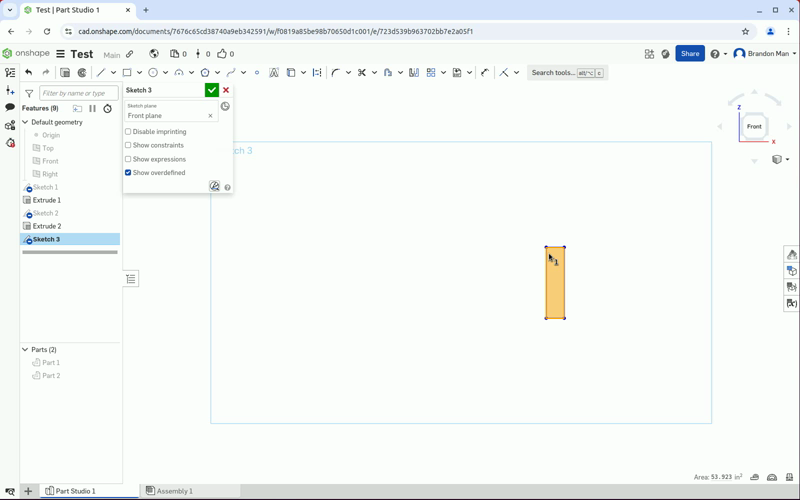
mouse_move(73, 352)
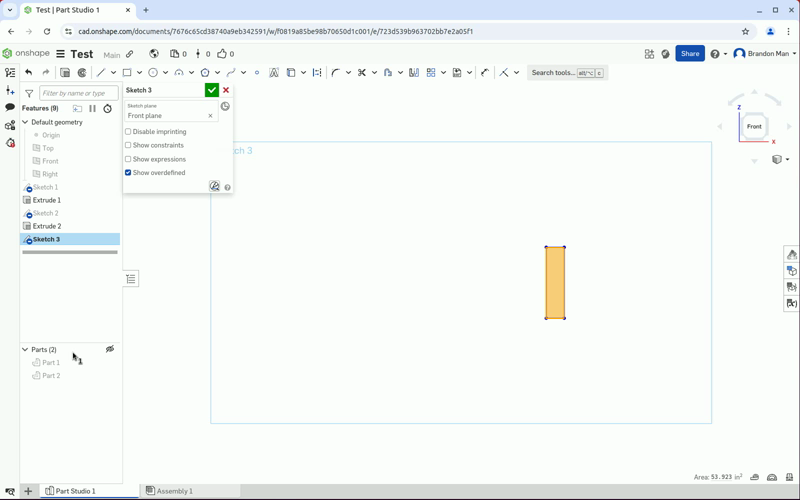
key(shift+y)
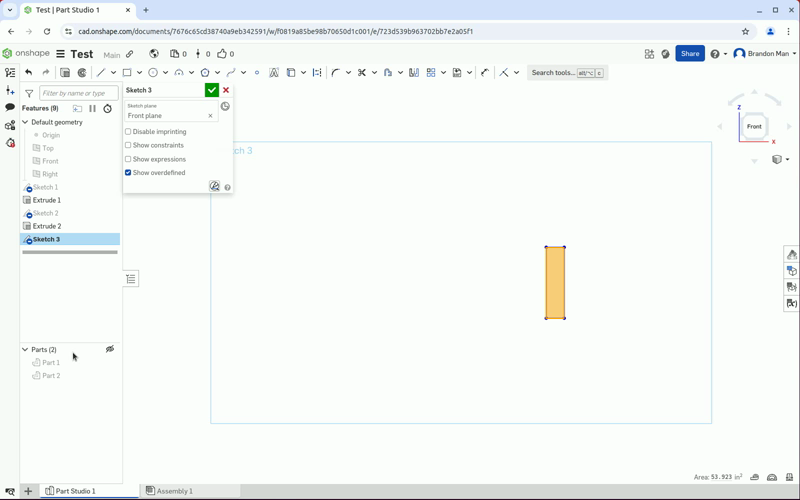
key(shift+e)
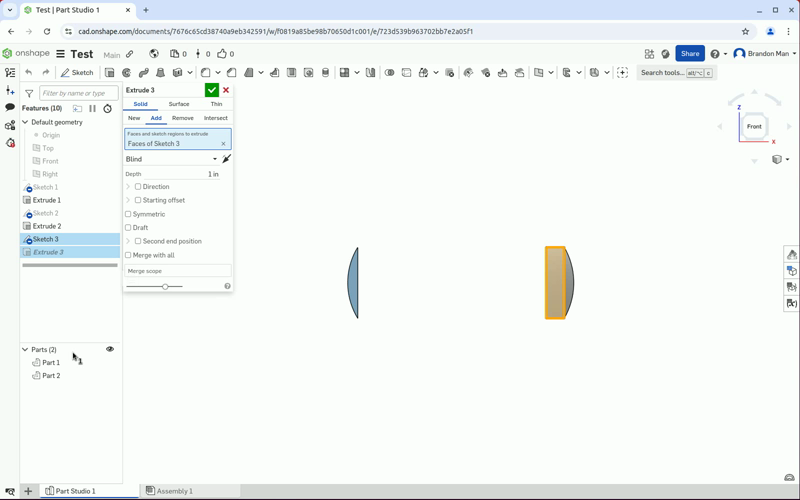
mouse_move(143, 106)
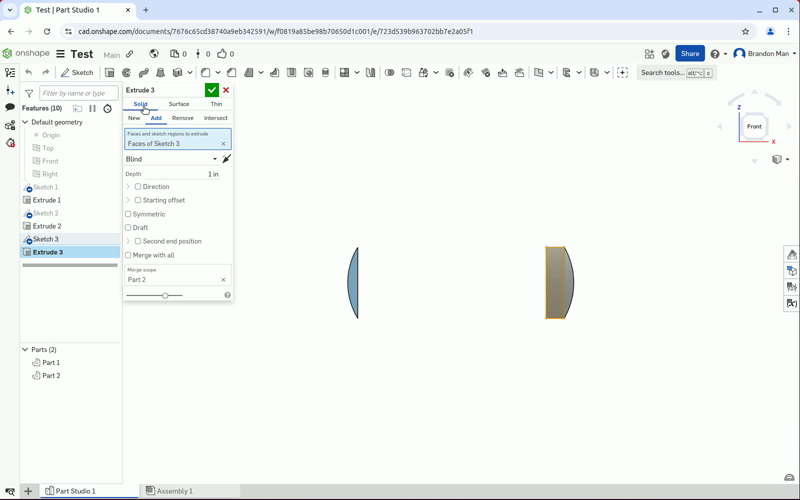
click(143, 106)
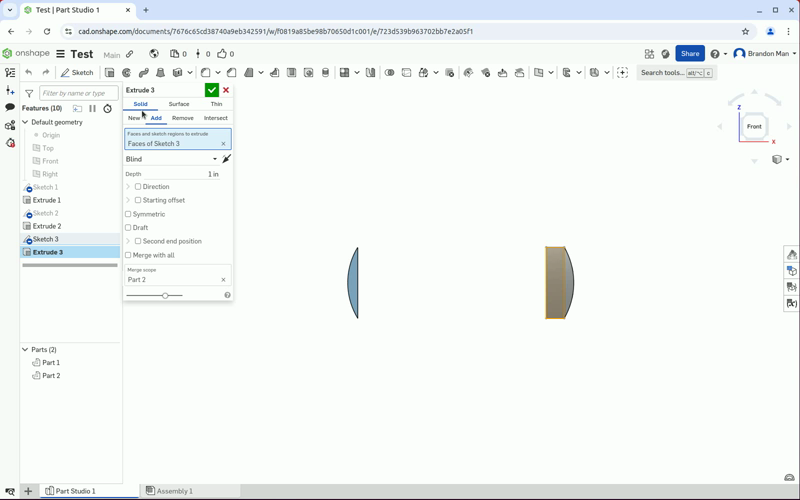
mouse_move(137, 120)
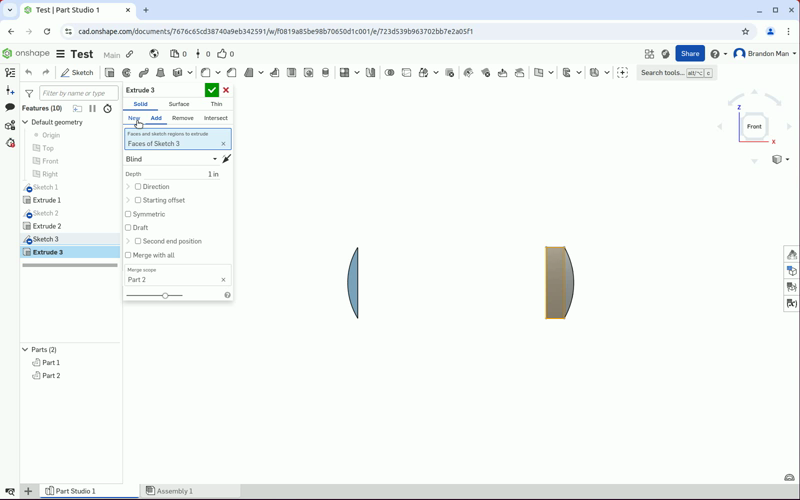
click(137, 120)
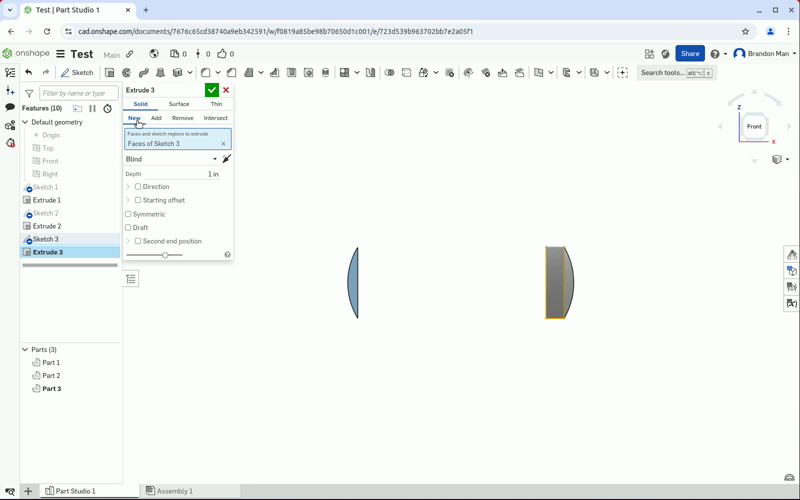
key(tab, 4)
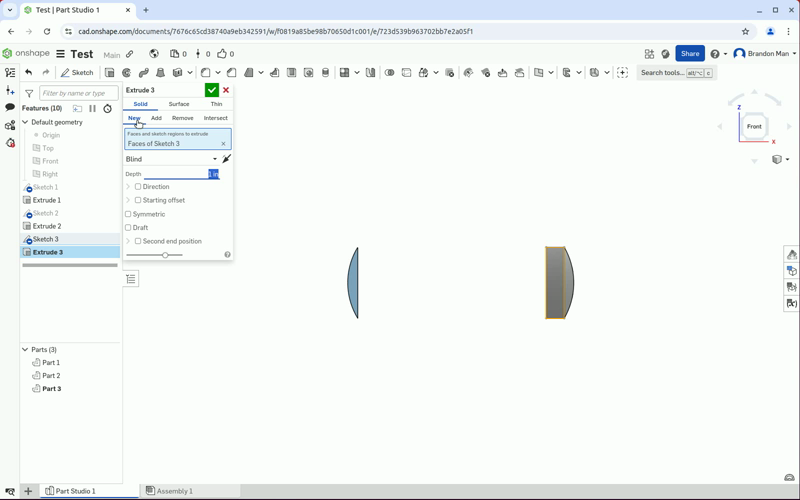
text(1.926)
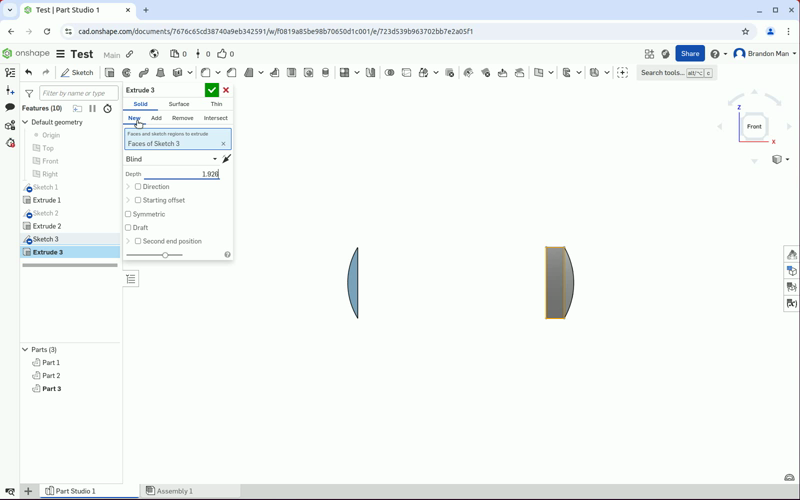
key(enter)
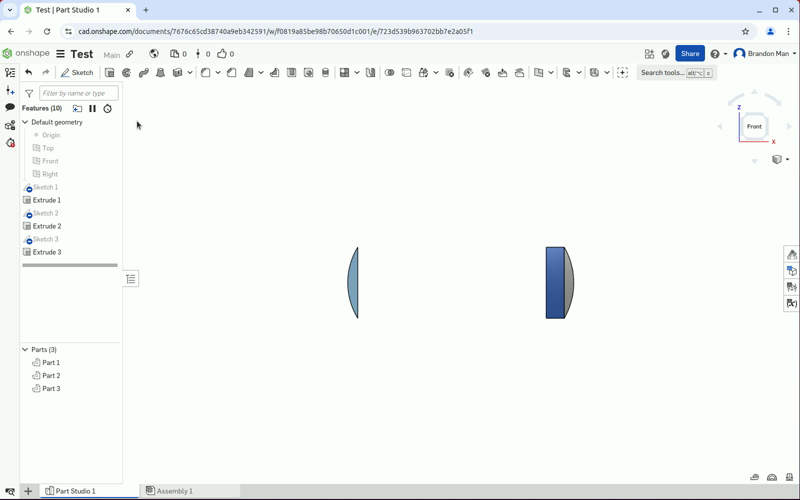
key(shift+h)
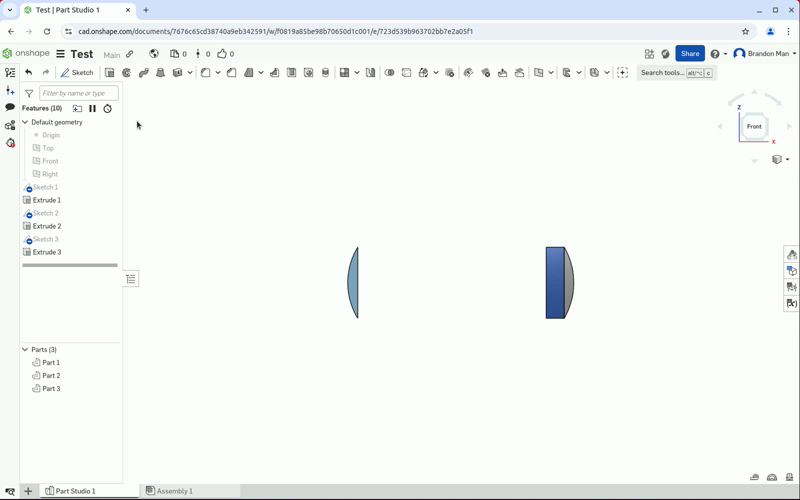
key(shift+h)
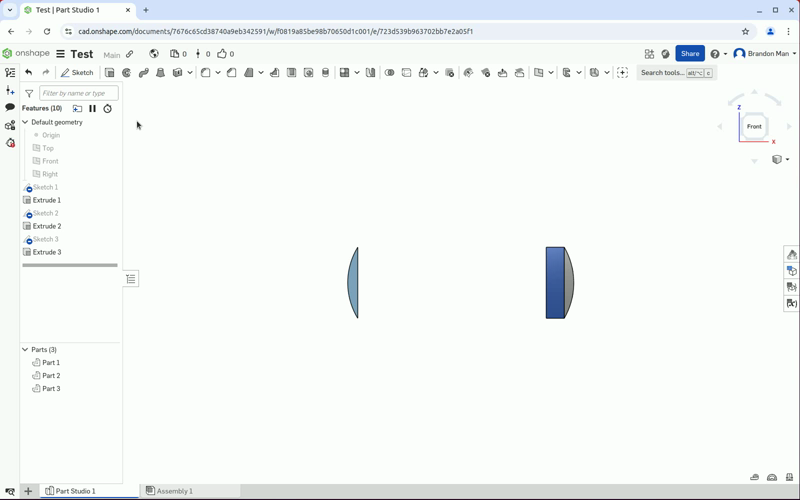
mouse_move(73, 189)
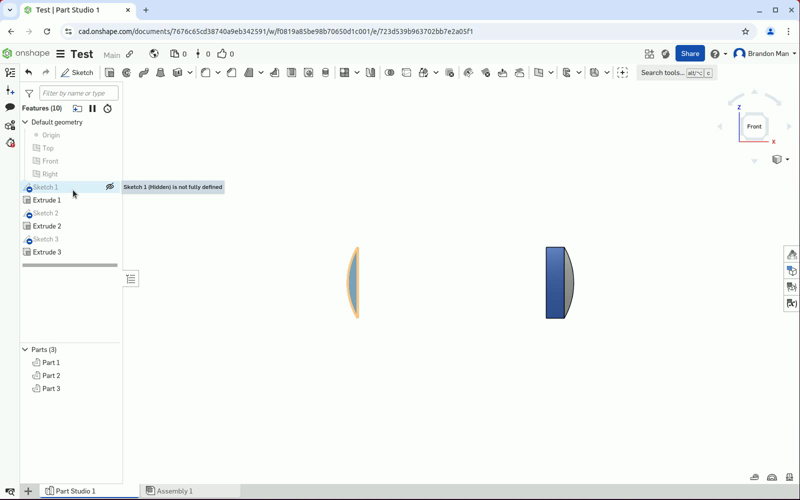
click(73, 189)
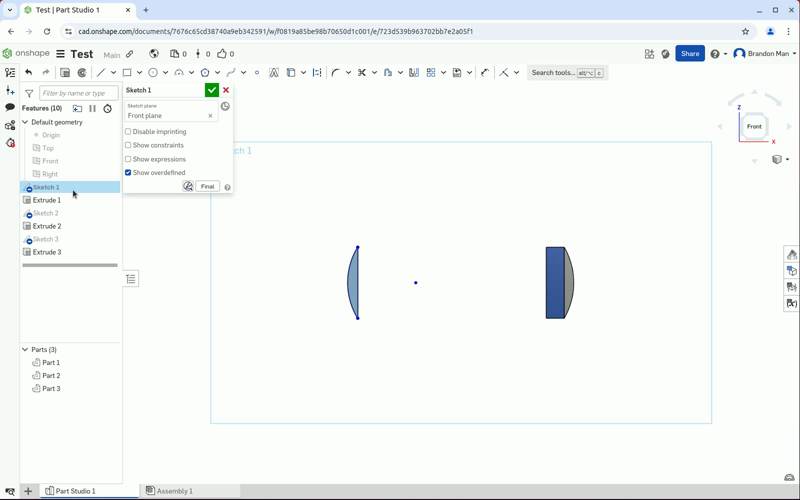
mouse_move(229, 92)
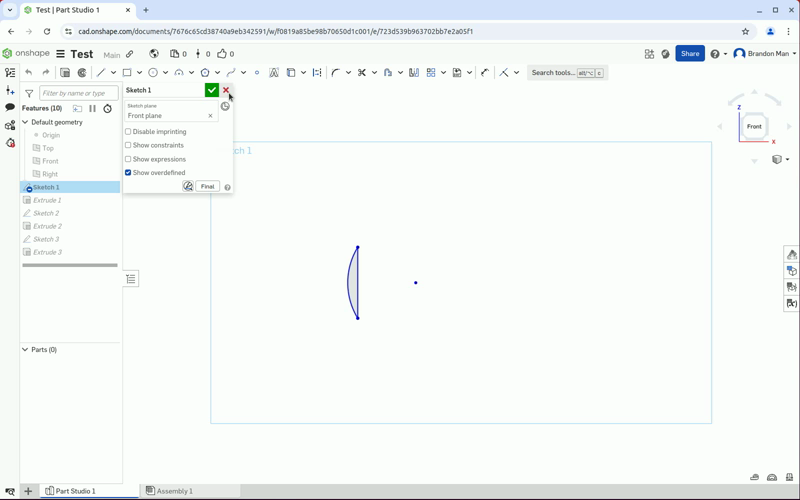
click(229, 92)
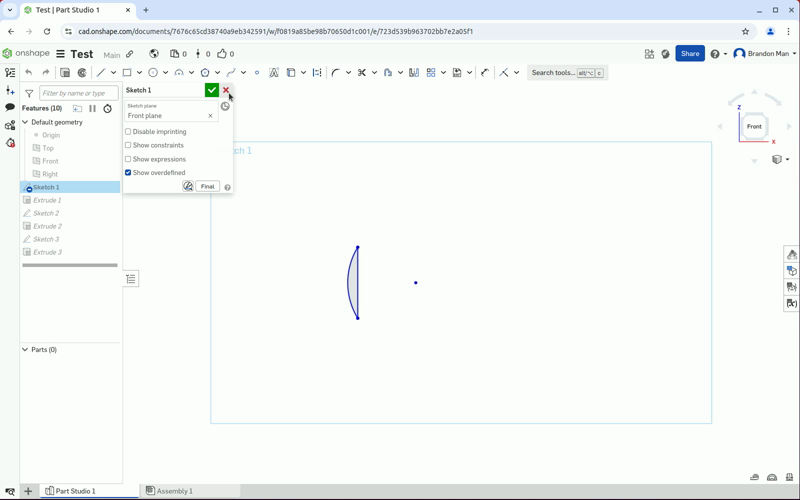
key(shift+s)
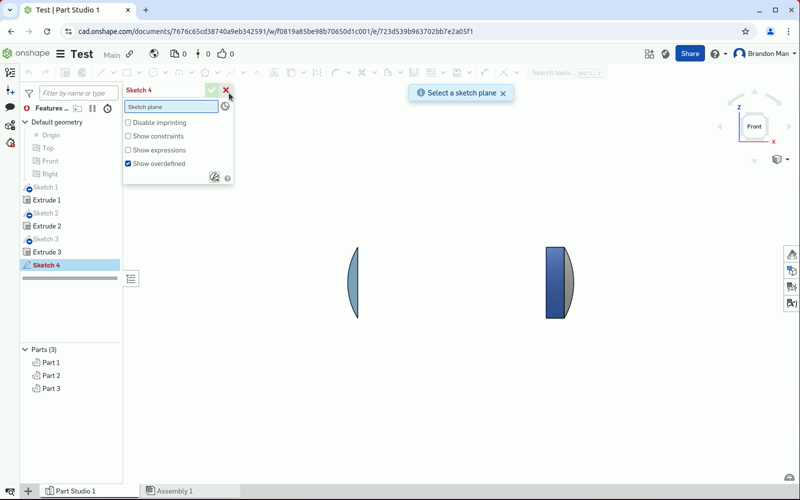
mouse_move(73, 163)
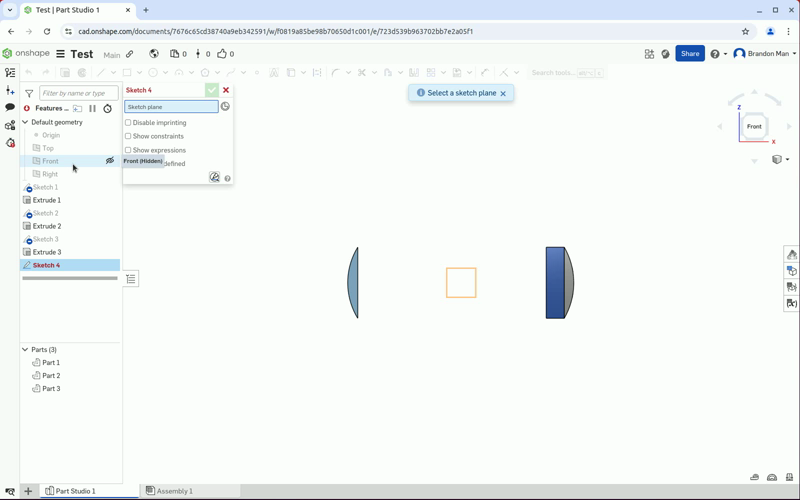
click(73, 163)
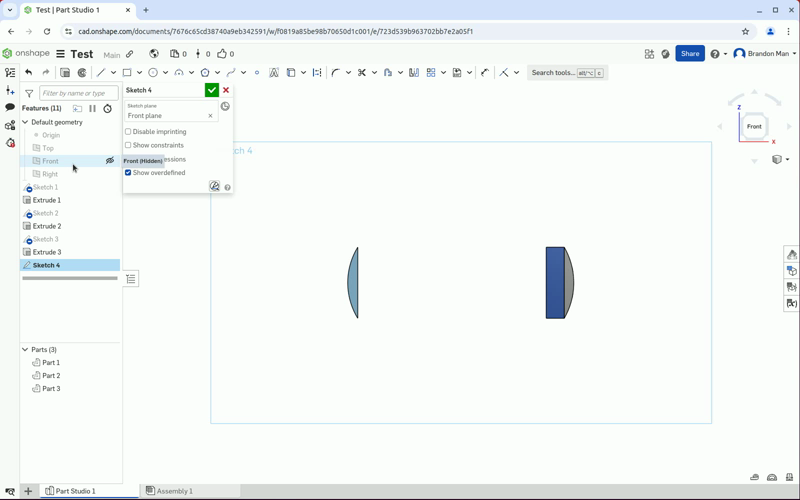
mouse_move(73, 352)
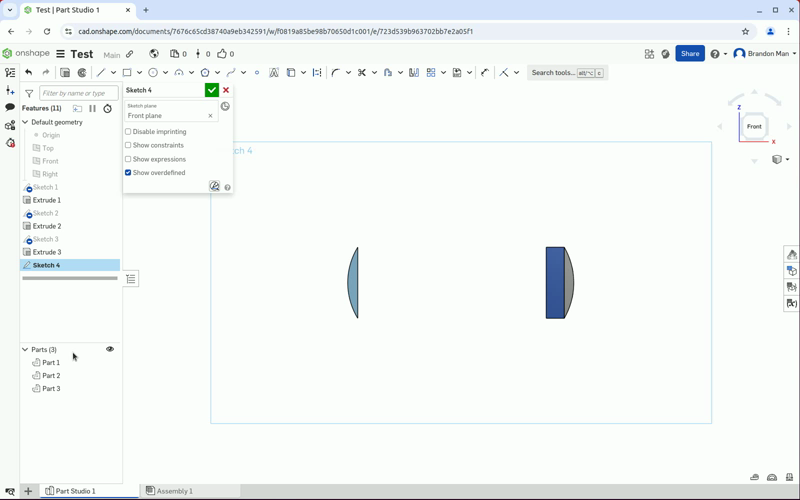
key(y)
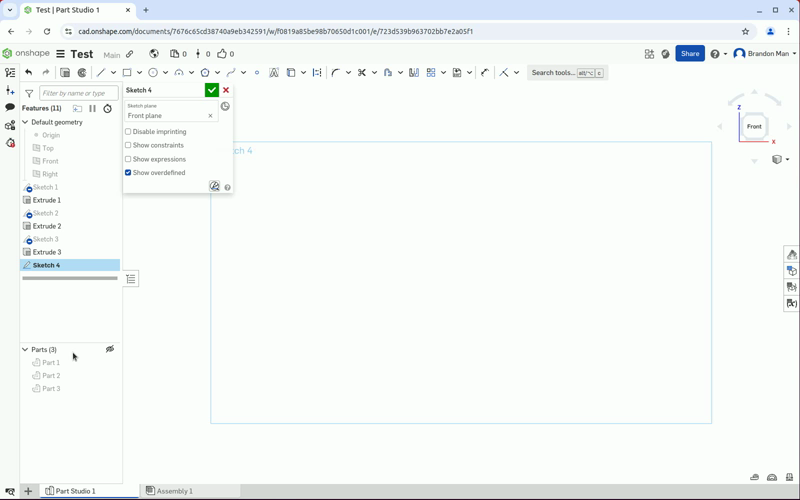
key(l)
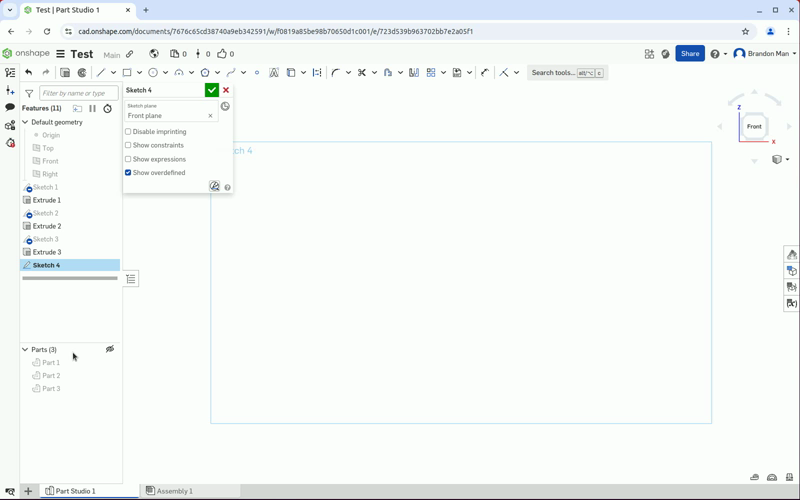
key_down(shift)
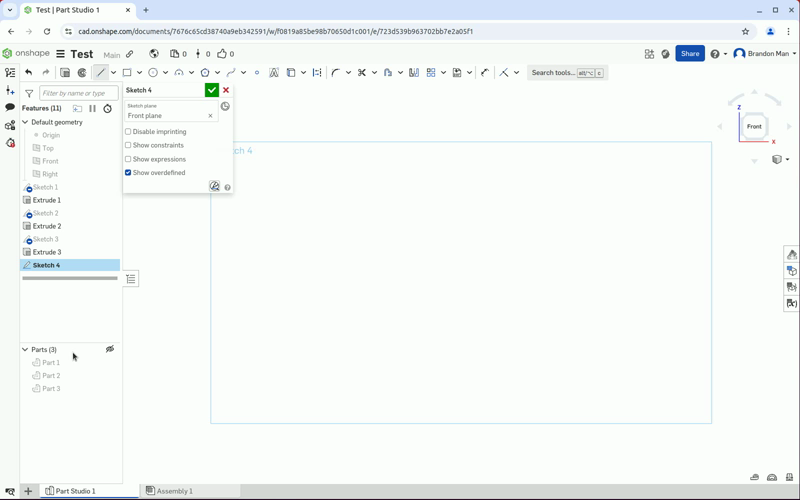
mouse_move(357, 318)
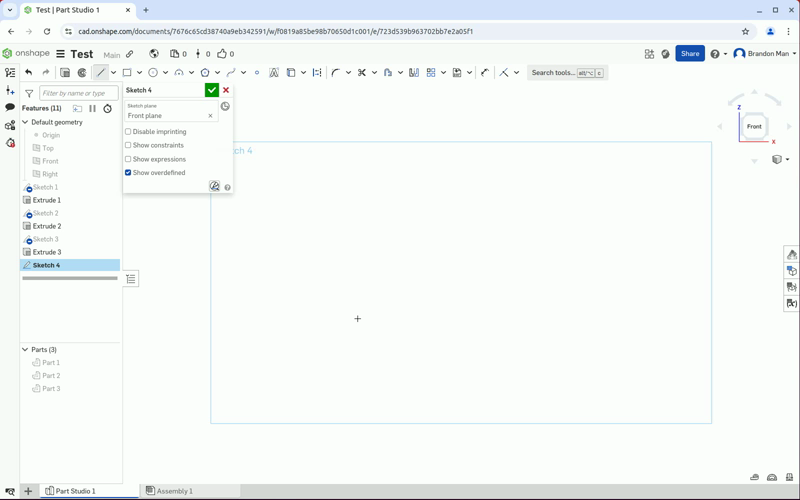
click(357, 318)
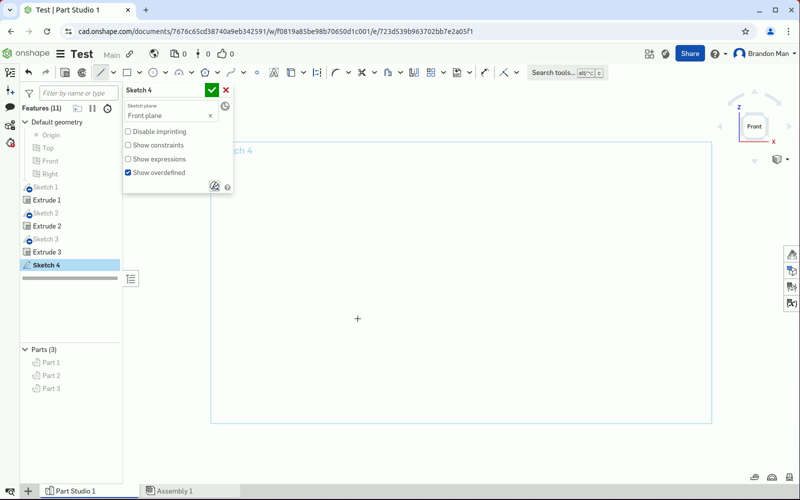
key_up(shift)
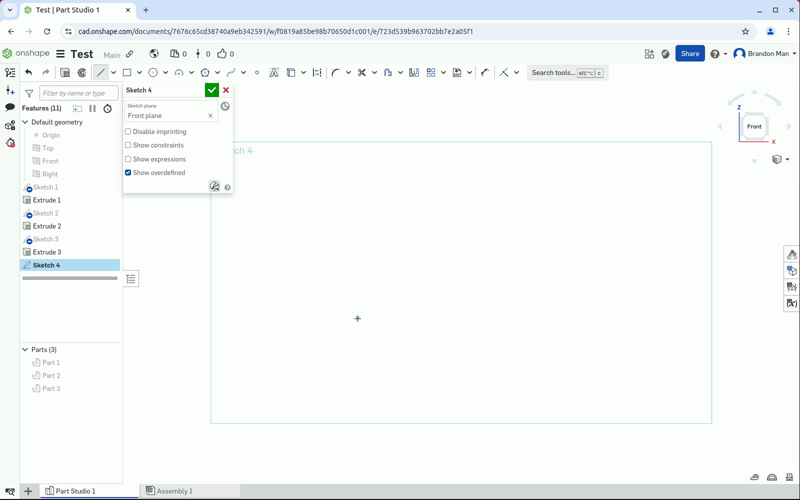
key_down(shift)
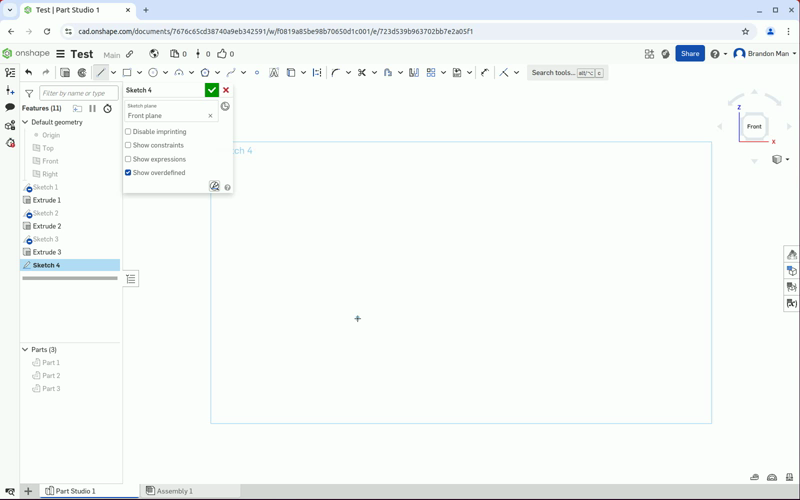
mouse_move(387, 318)
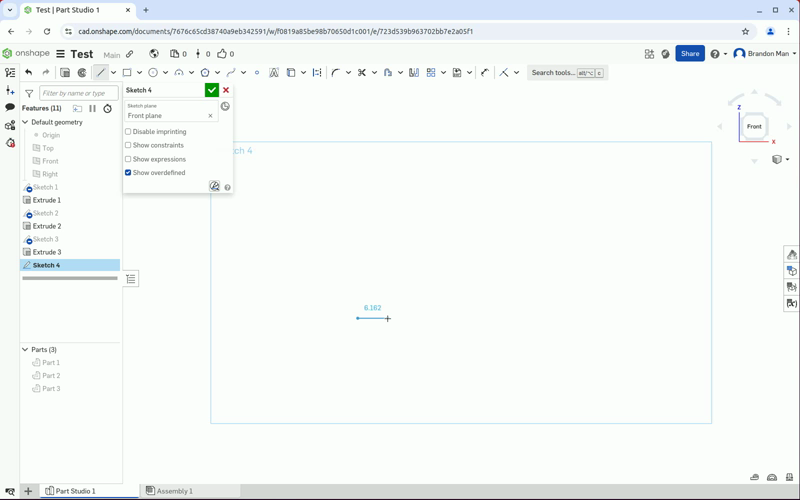
mouse_move(375, 318)
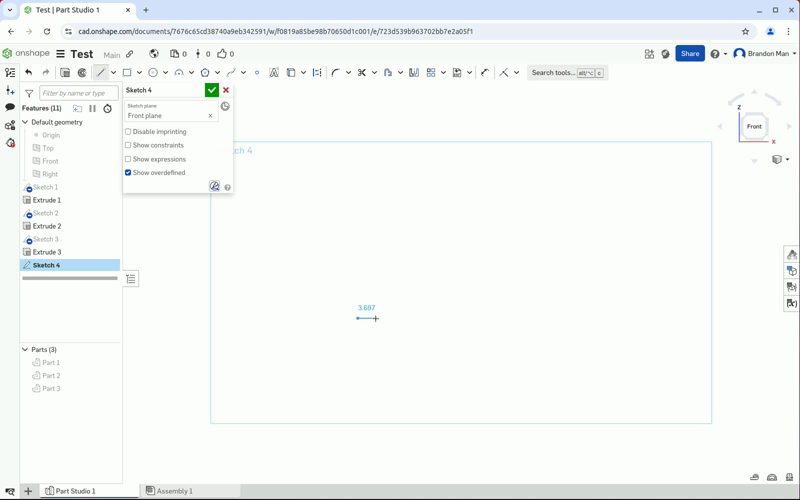
click(375, 318)
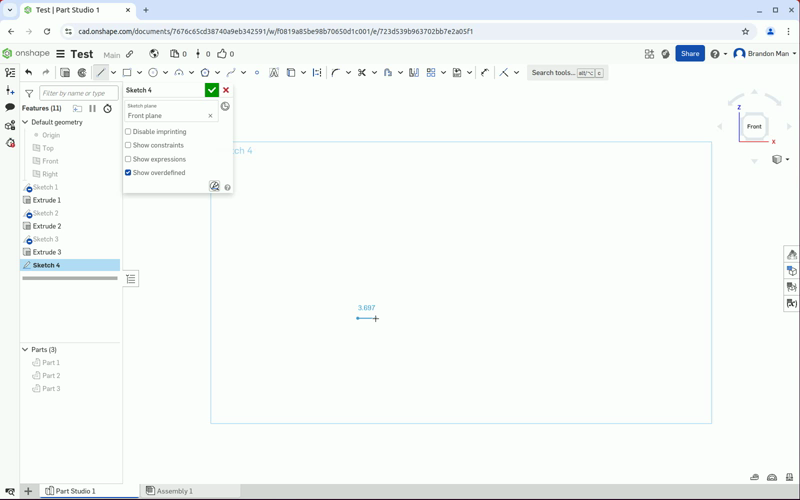
key_up(shift)
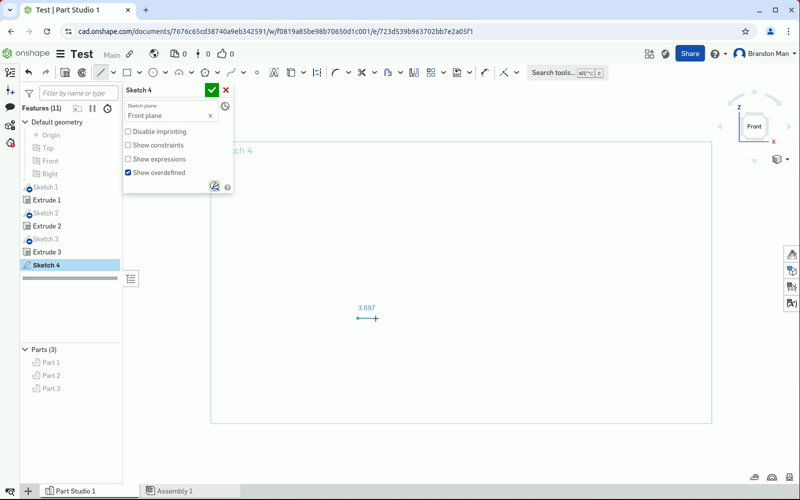
key_down(shift)
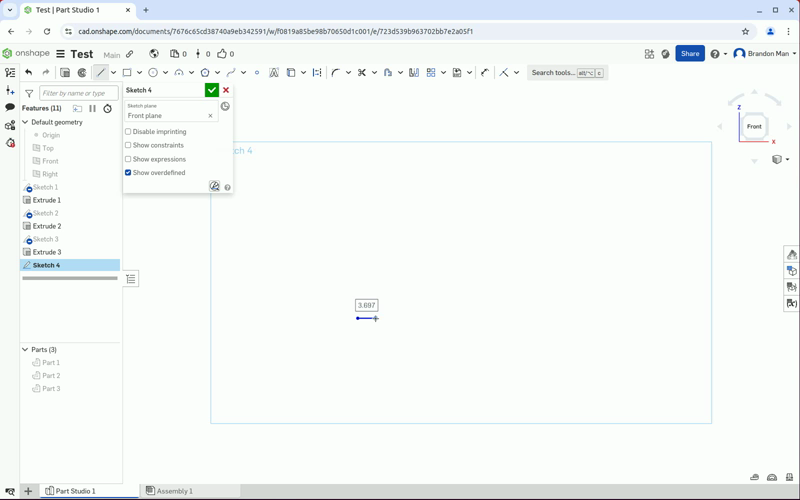
mouse_move(375, 247)
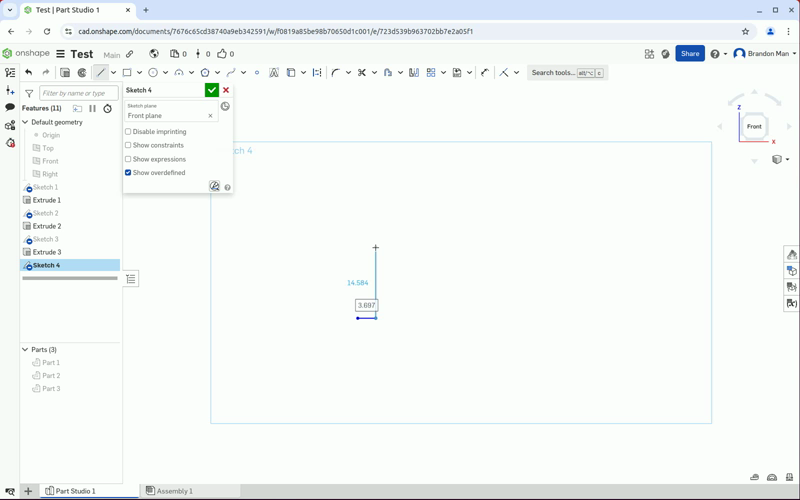
click(375, 247)
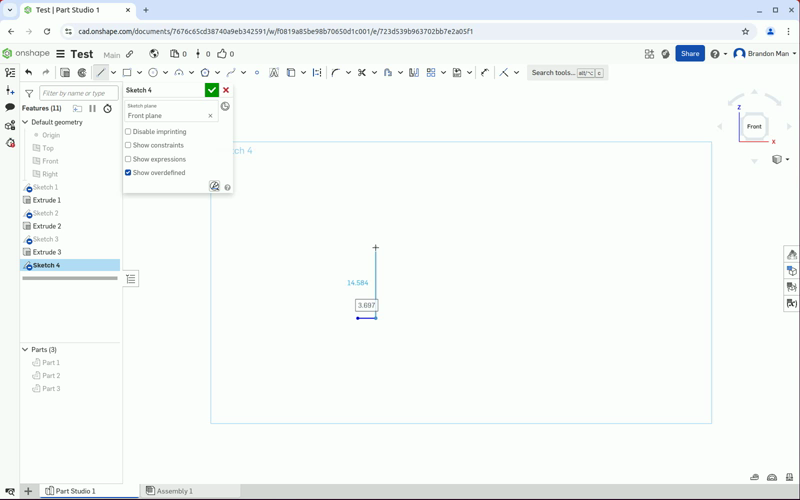
key_up(shift)
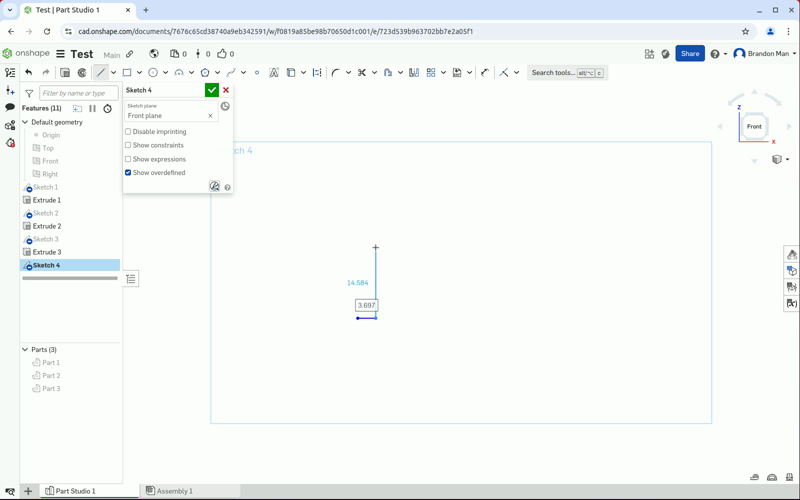
key_down(shift)
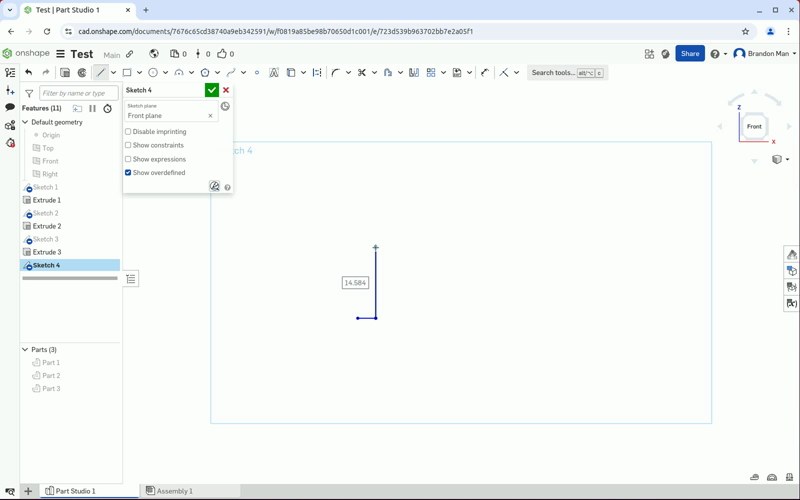
mouse_move(405, 247)
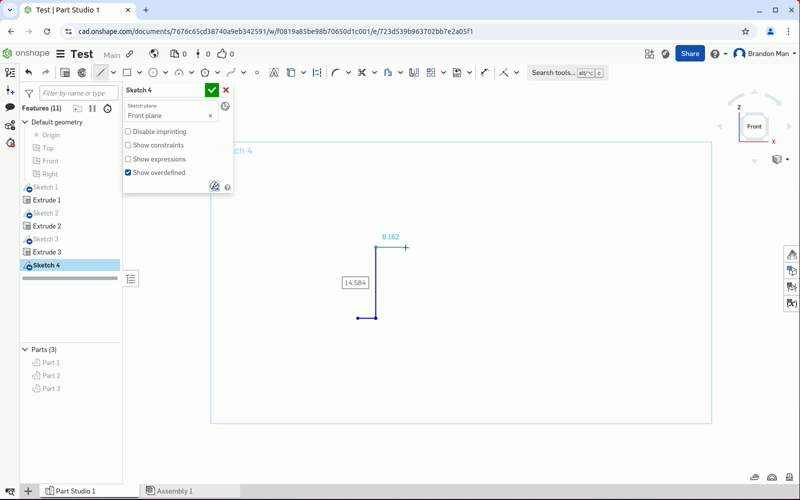
mouse_move(357, 247)
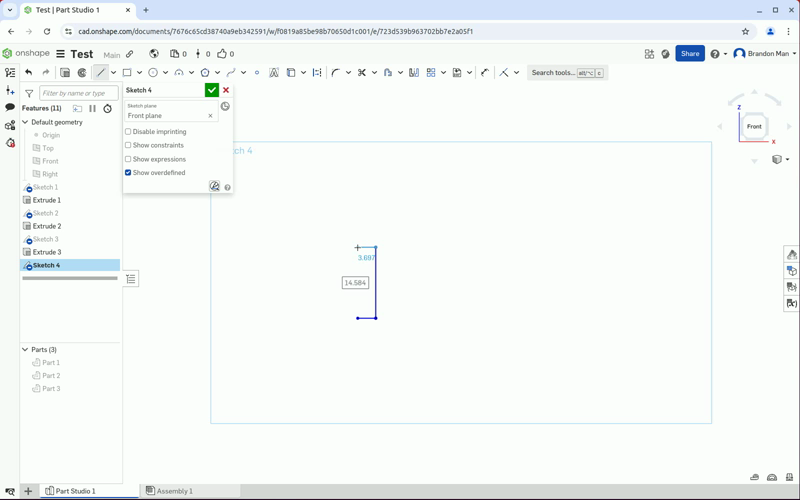
click(357, 247)
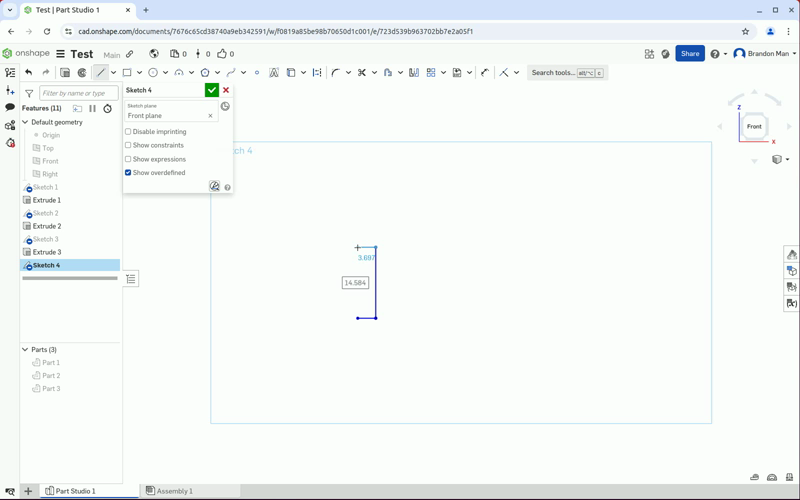
key_up(shift)
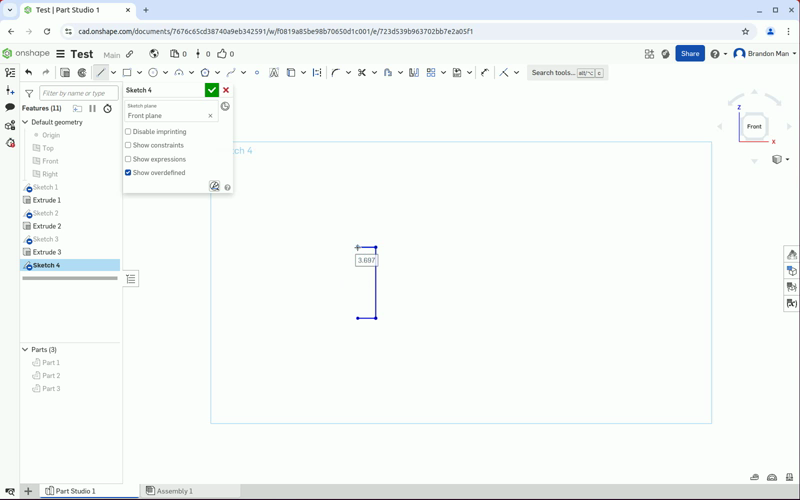
key_down(shift)
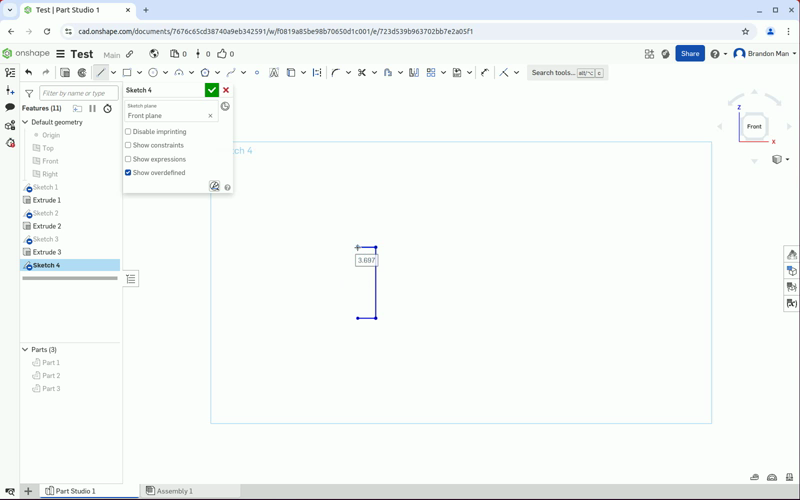
mouse_move(357, 318)
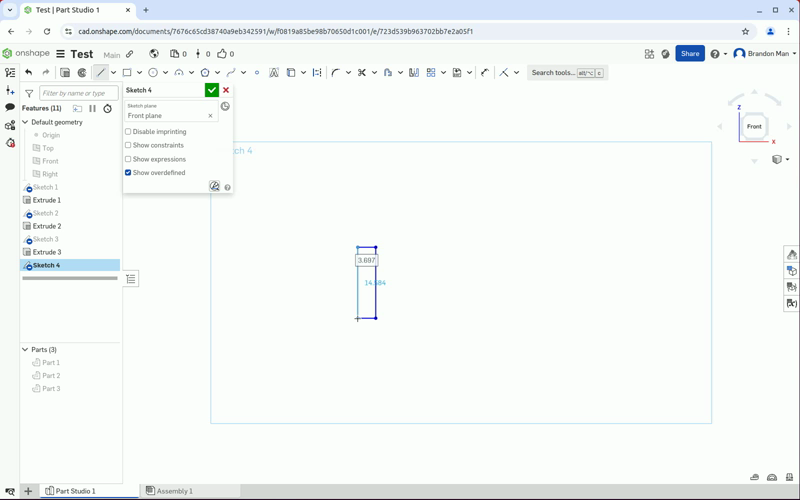
key_up(shift)
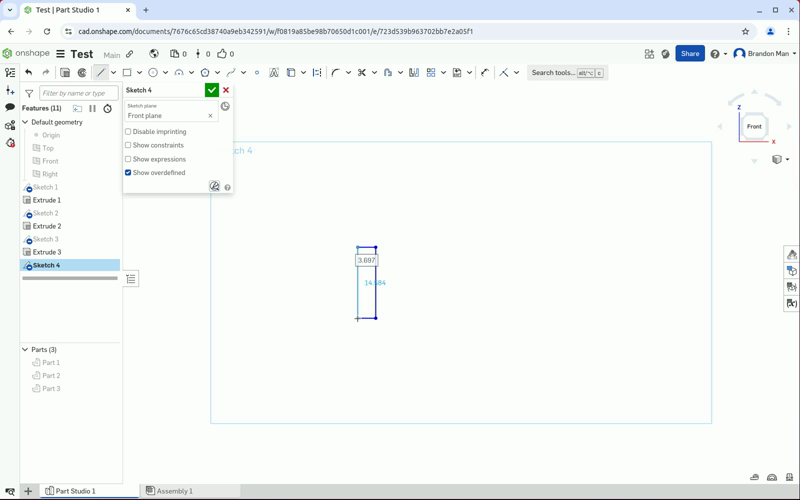
click(357, 318)
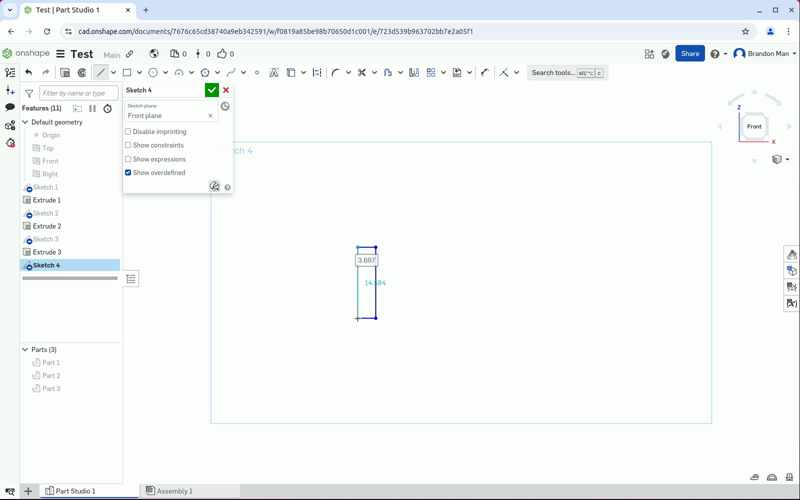
key(esc)
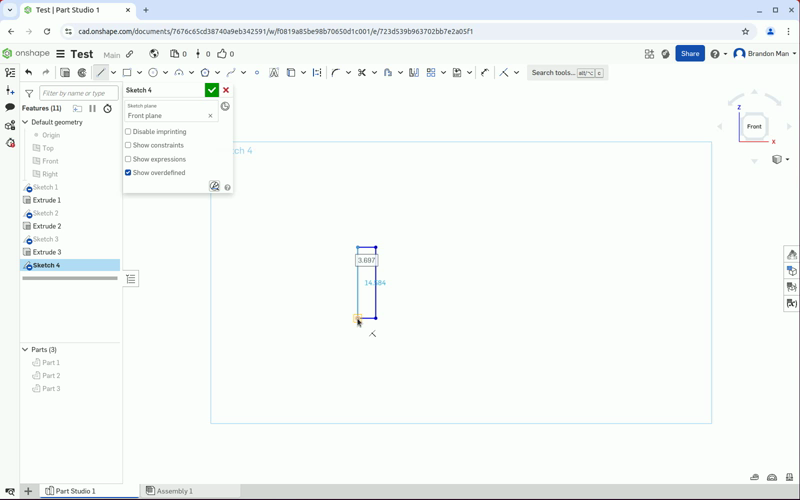
mouse_move(359, 297)
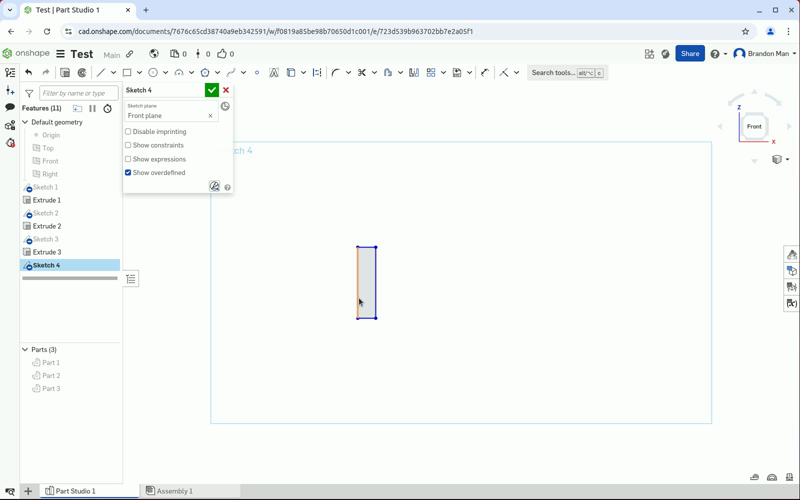
scroll(6)
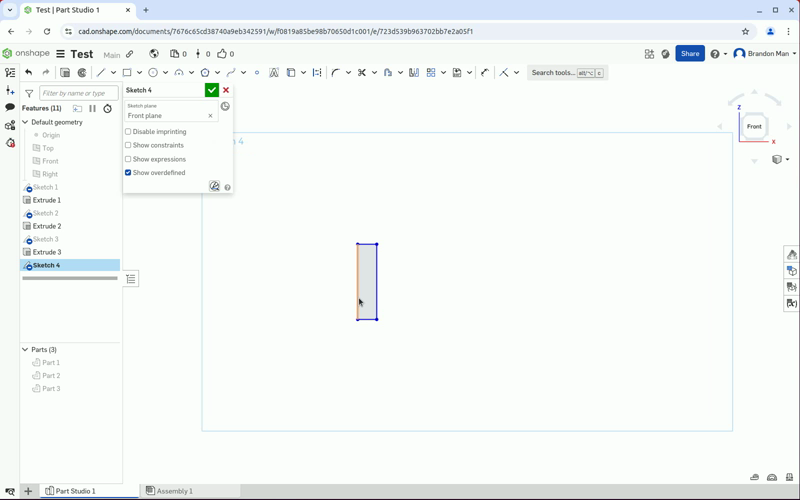
scroll(6)
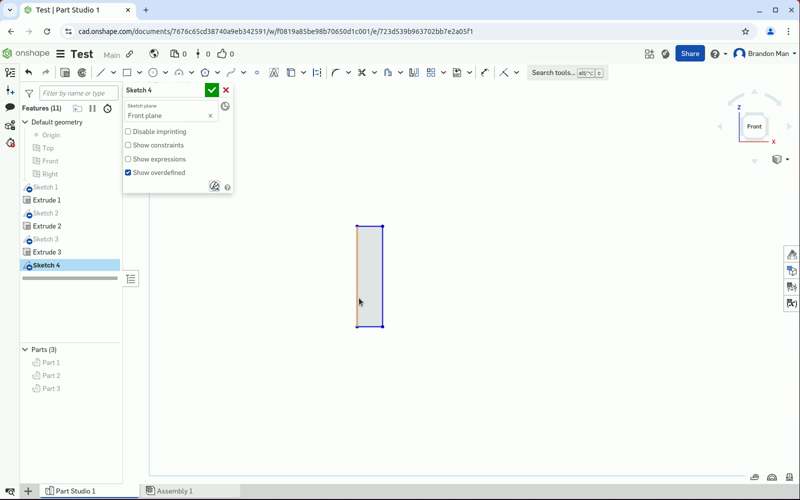
scroll(6)
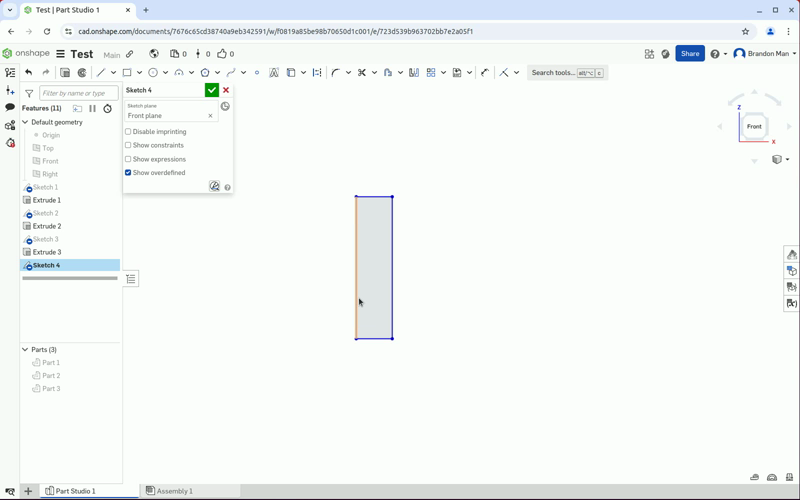
scroll(6)
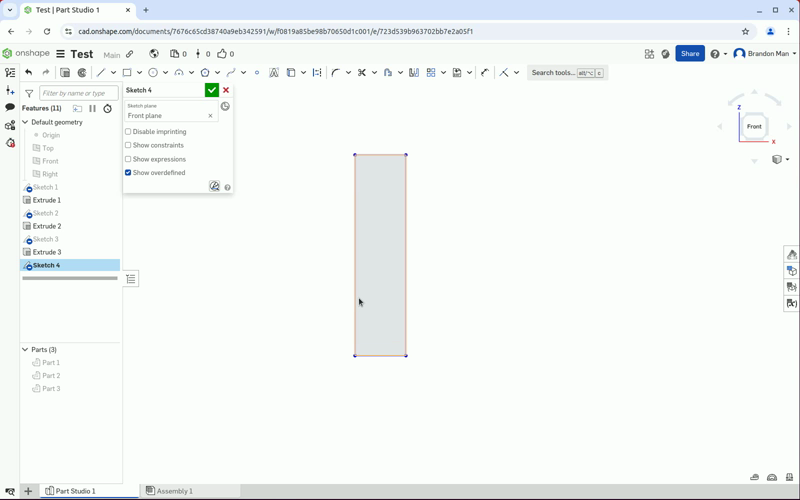
scroll(6)
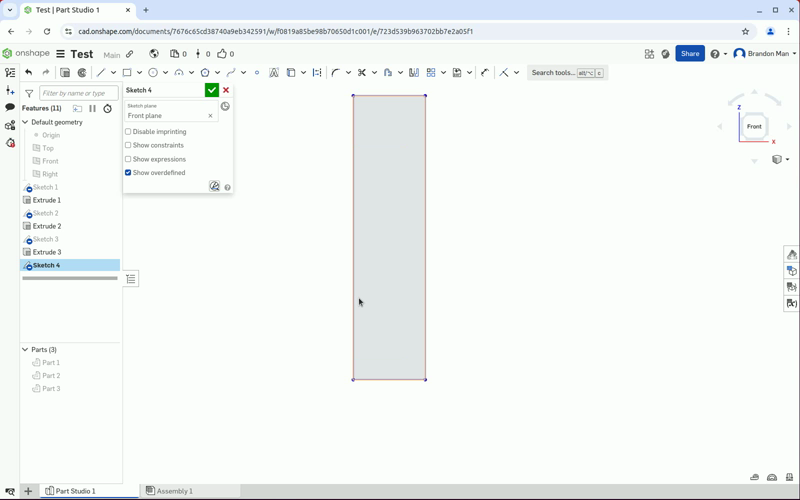
scroll(6)
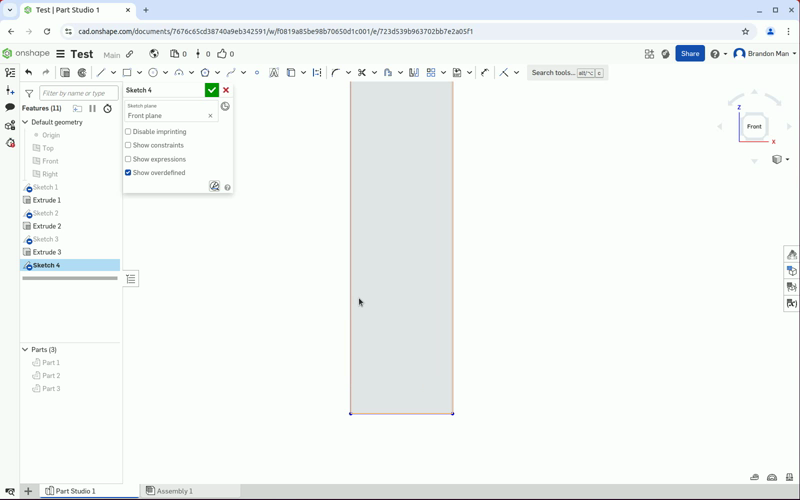
scroll(6)
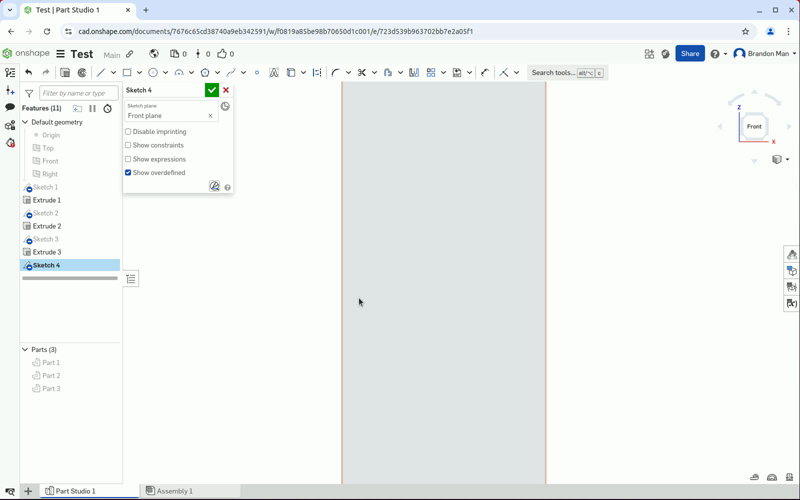
click(359, 297)
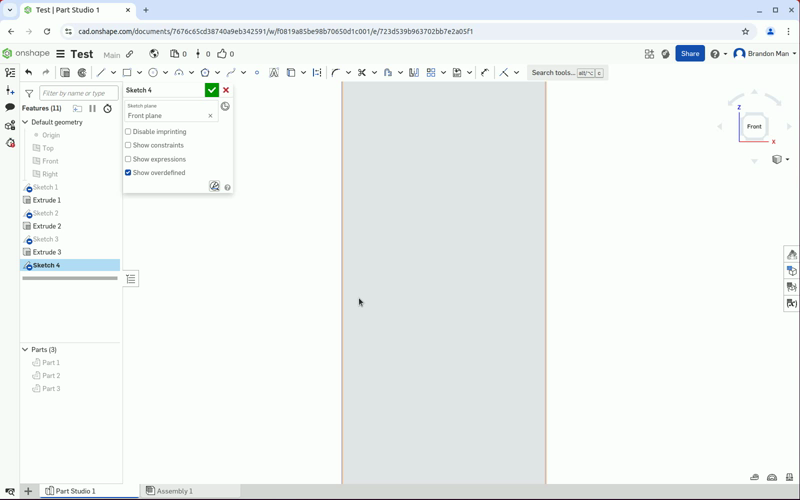
scroll(-6)
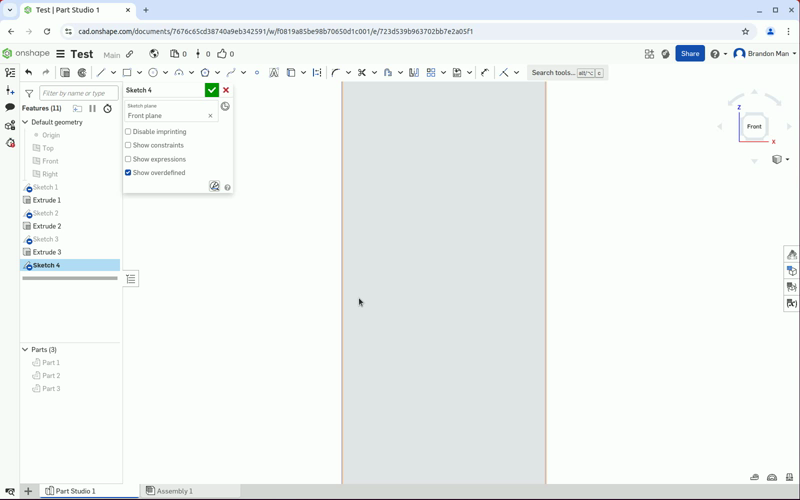
scroll(-6)
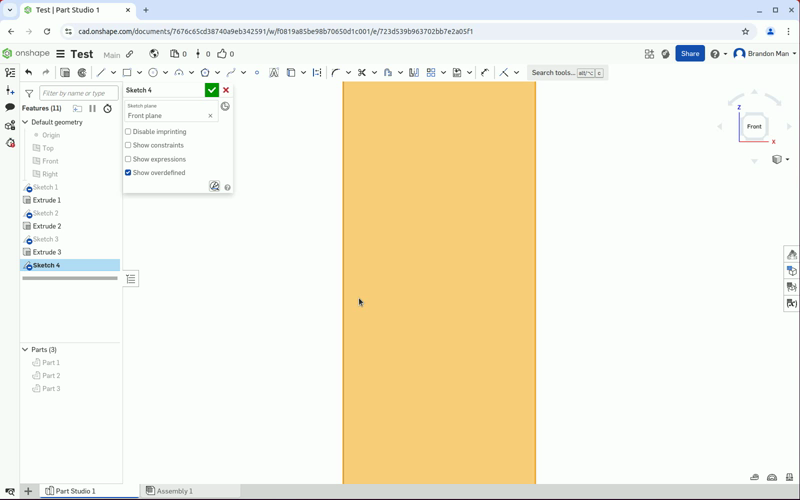
scroll(-6)
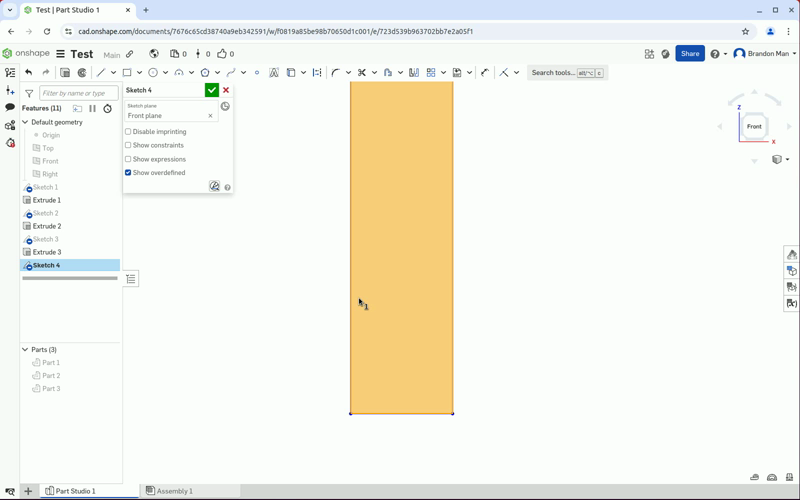
scroll(-6)
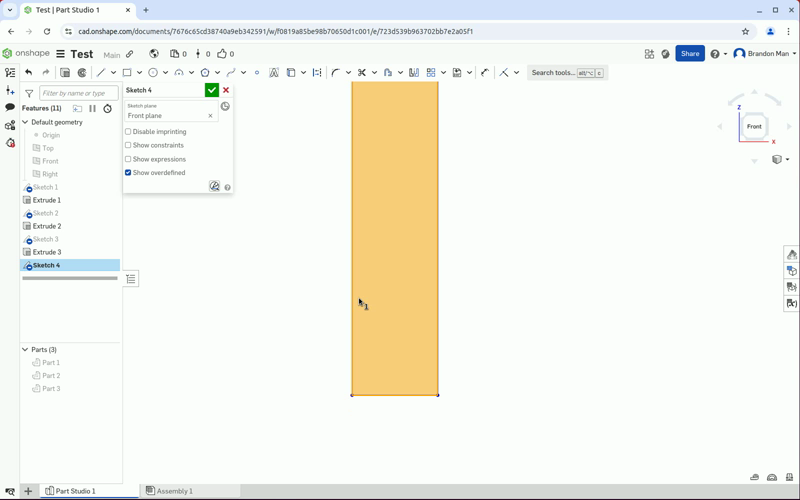
scroll(-6)
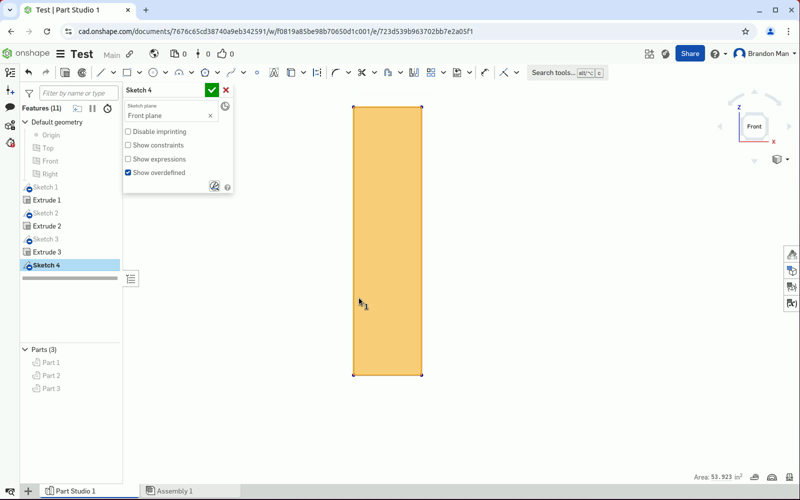
scroll(-6)
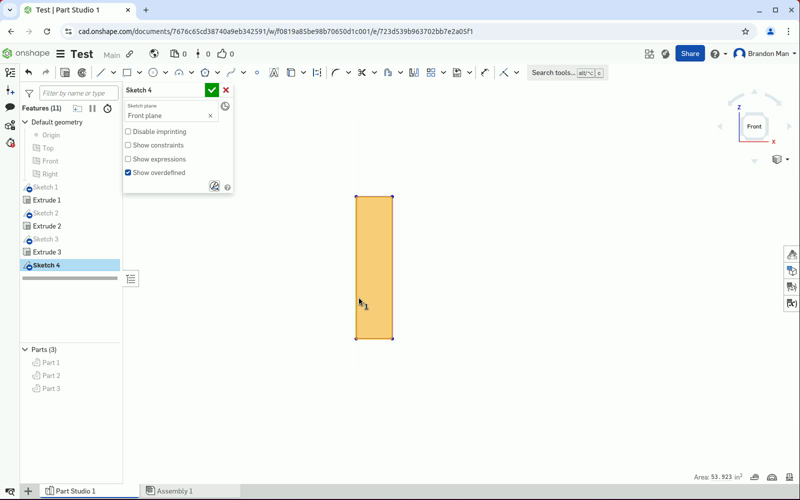
scroll(-6)
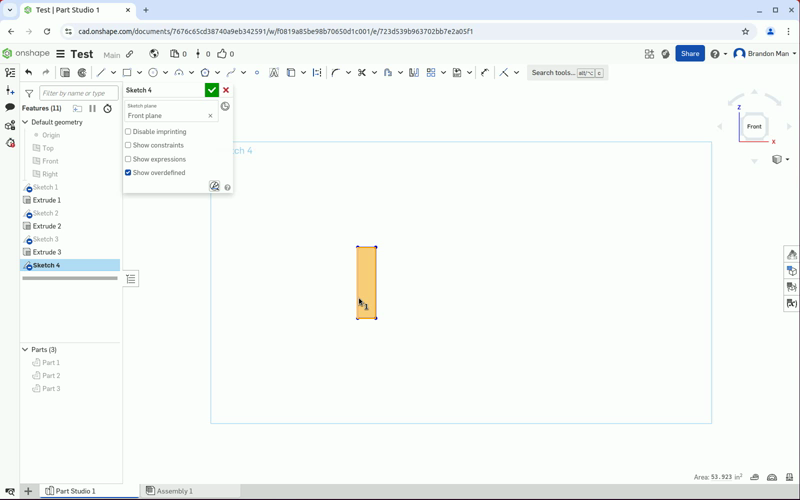
mouse_move(73, 352)
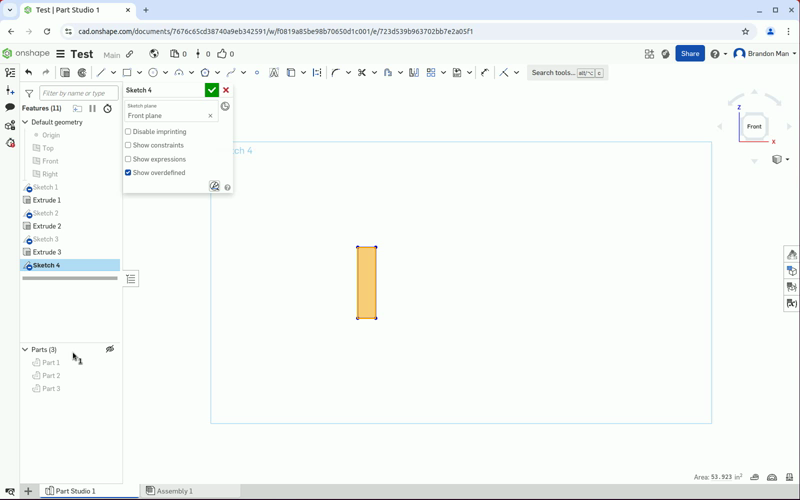
key(shift+y)
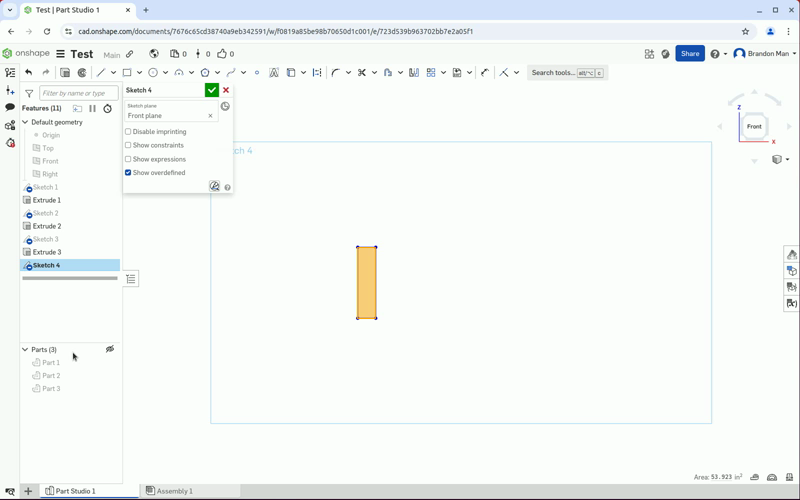
key(shift+e)
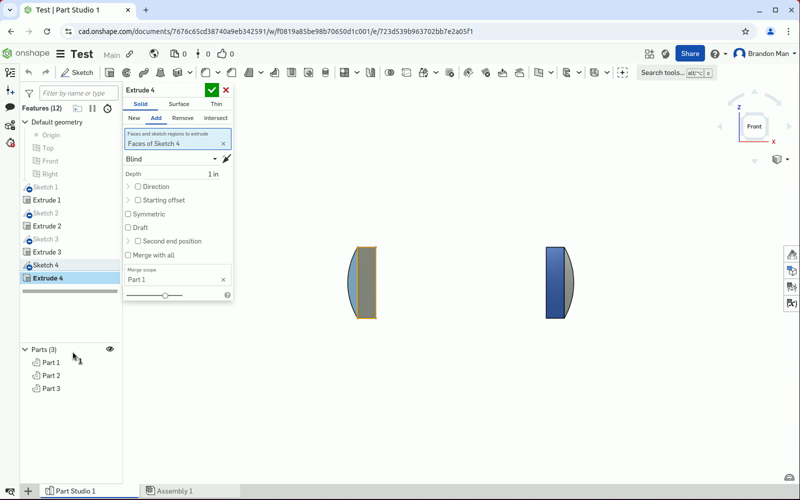
mouse_move(143, 106)
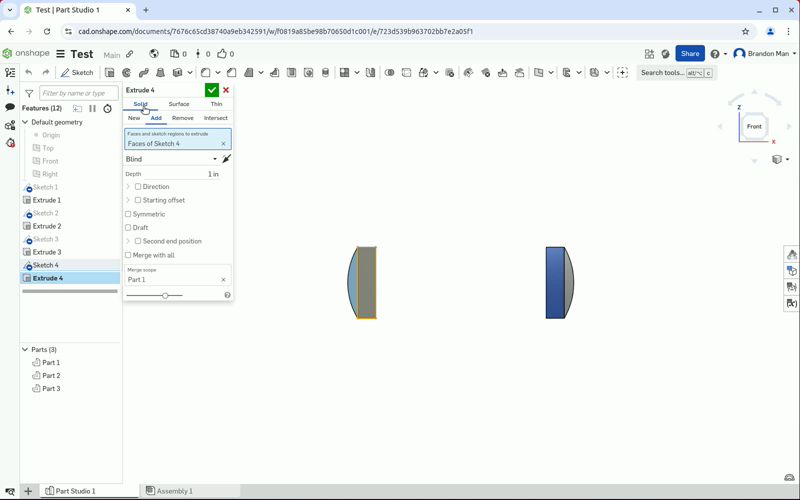
click(143, 106)
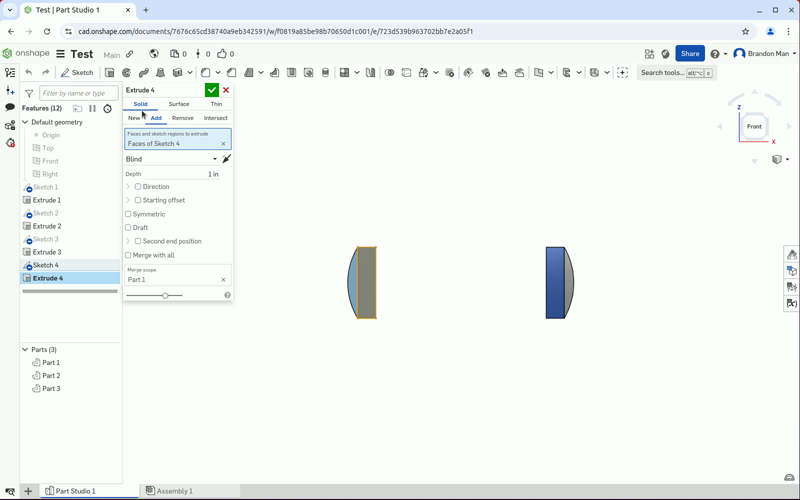
mouse_move(137, 120)
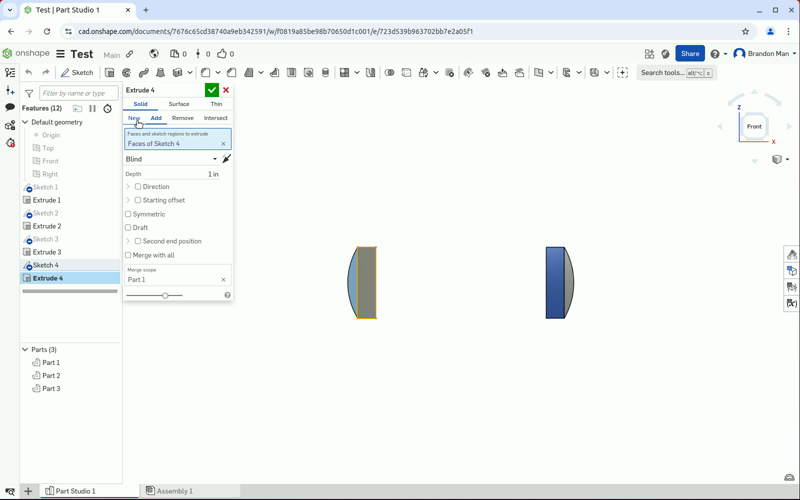
click(137, 120)
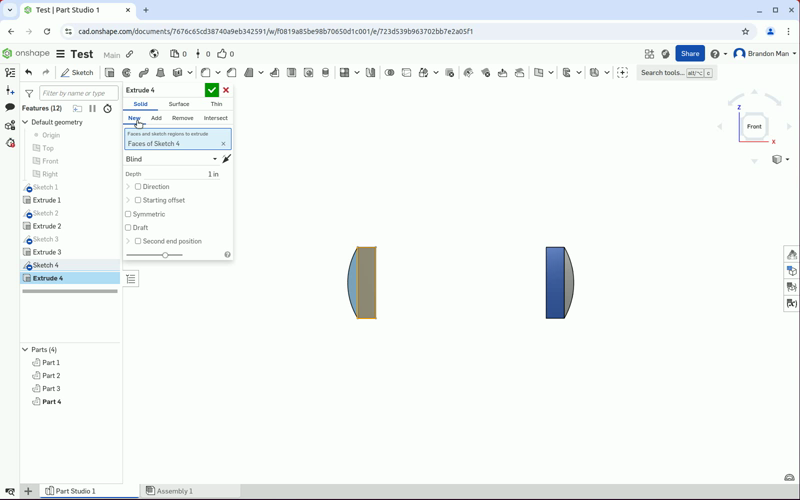
key(tab, 4)
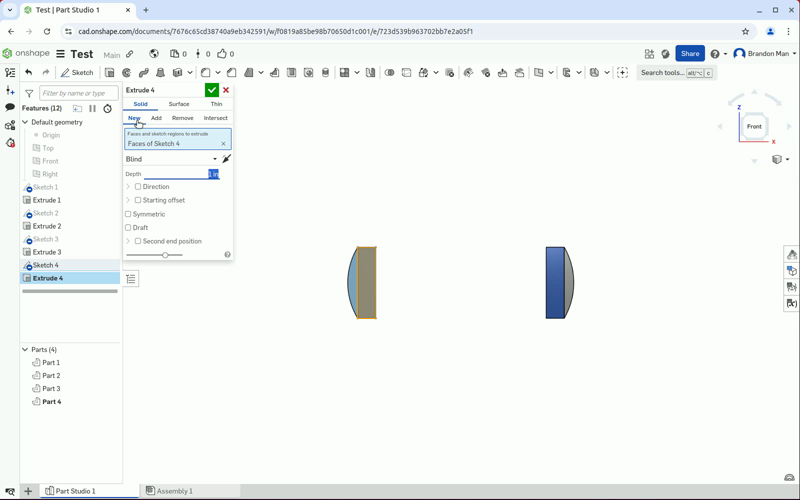
text(1.926)
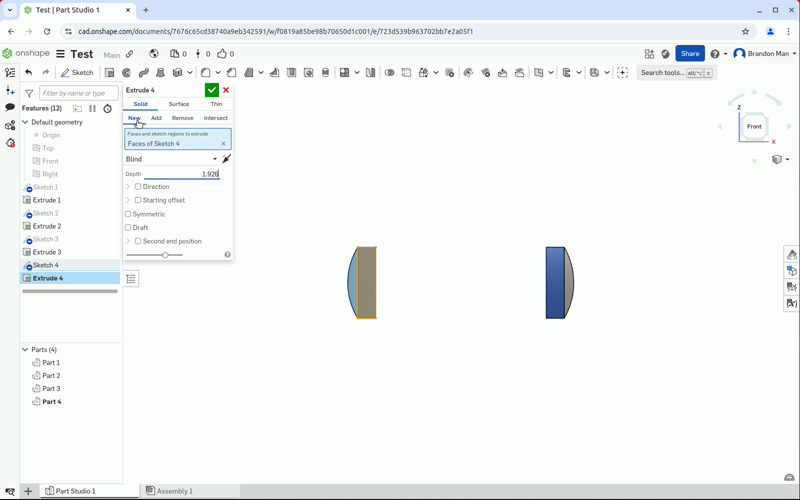
key(enter)
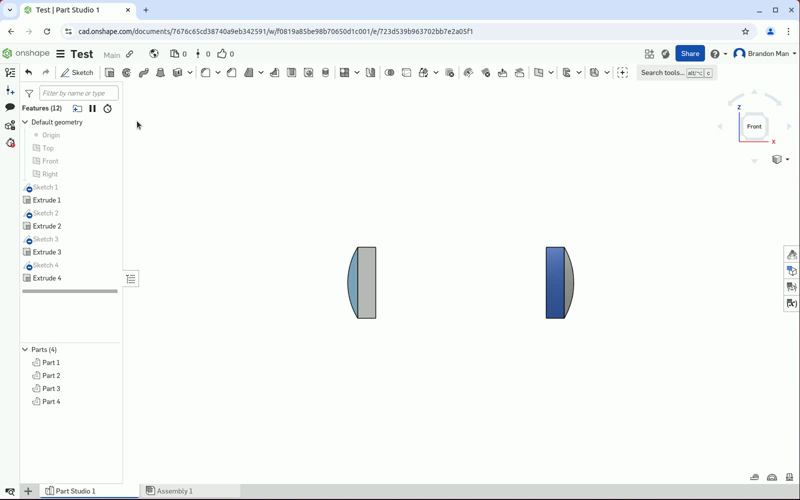
key(shift+h)
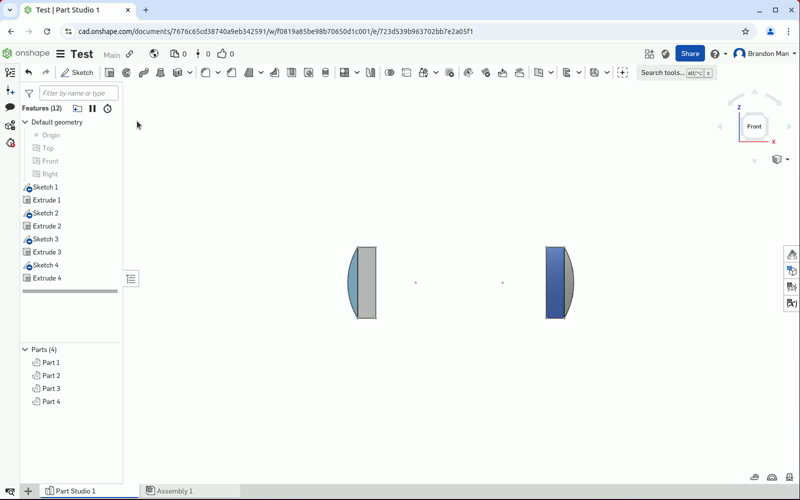
key(shift+h)
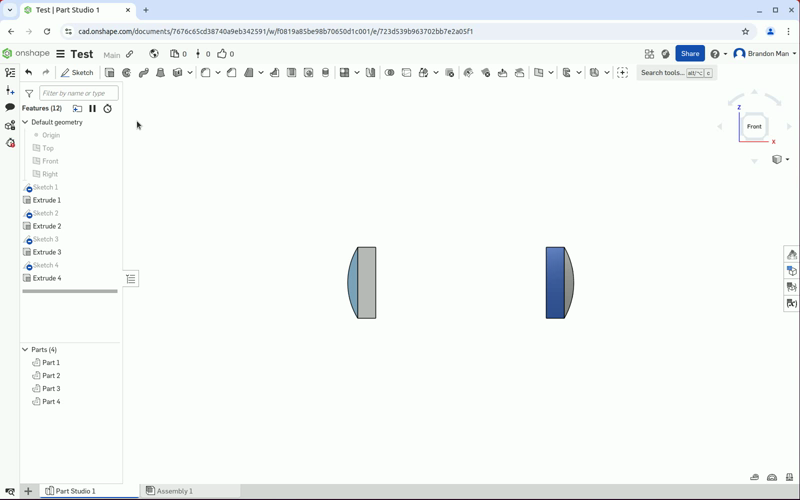
mouse_move(73, 189)
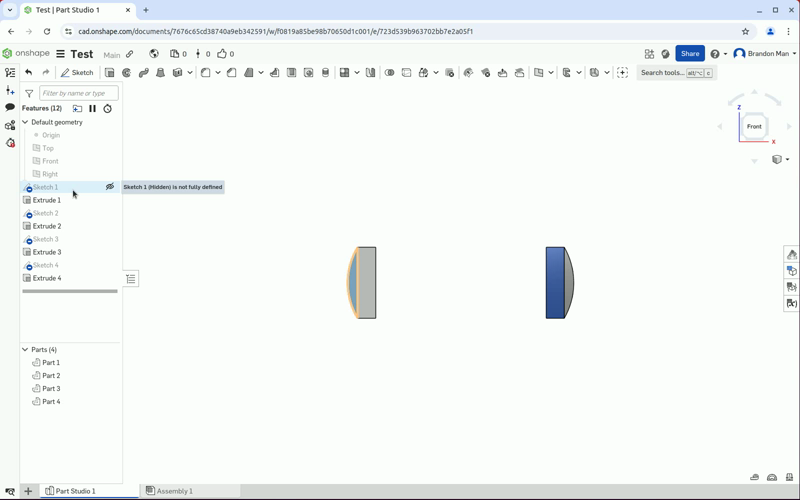
click(73, 189)
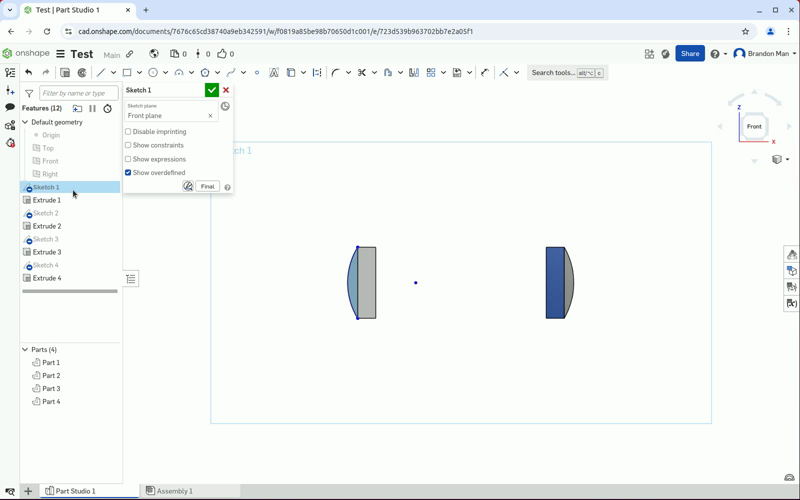
mouse_move(229, 92)
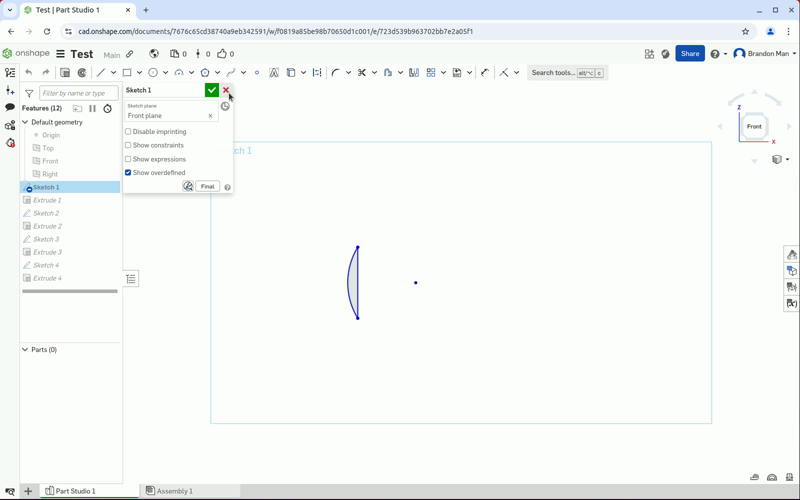
click(229, 92)
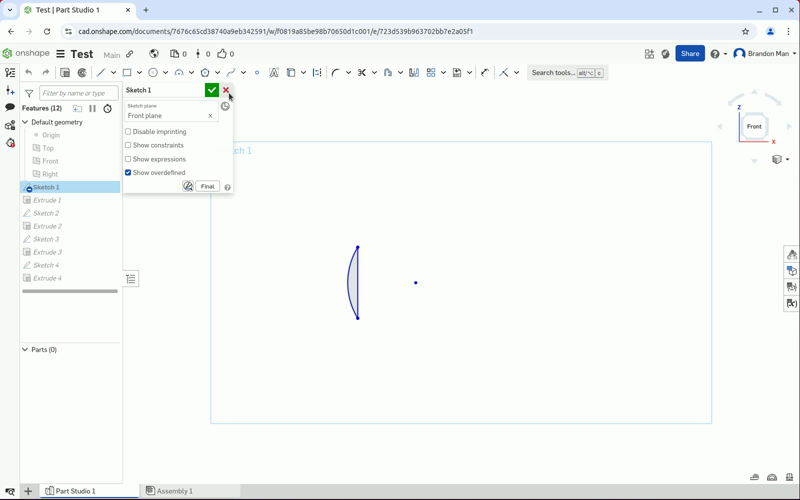
key(shift+s)
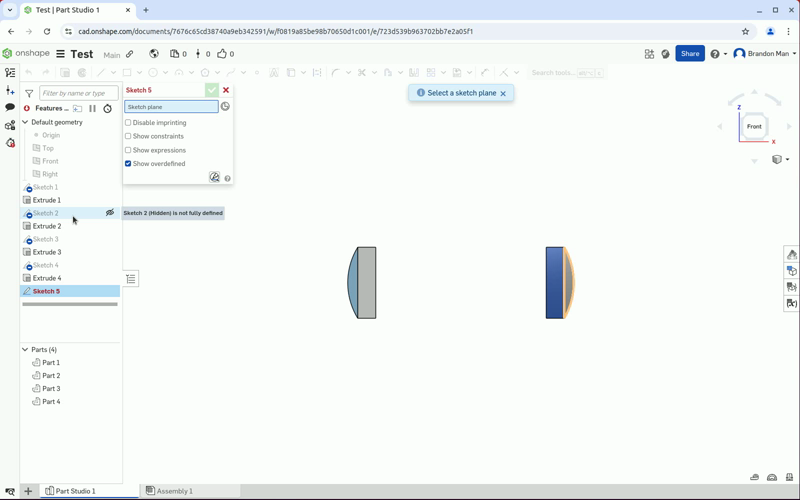
scroll(3)
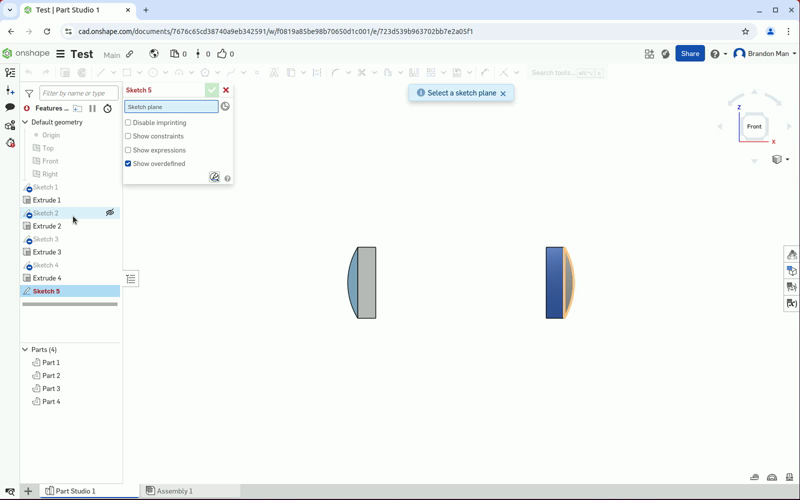
mouse_move(73, 163)
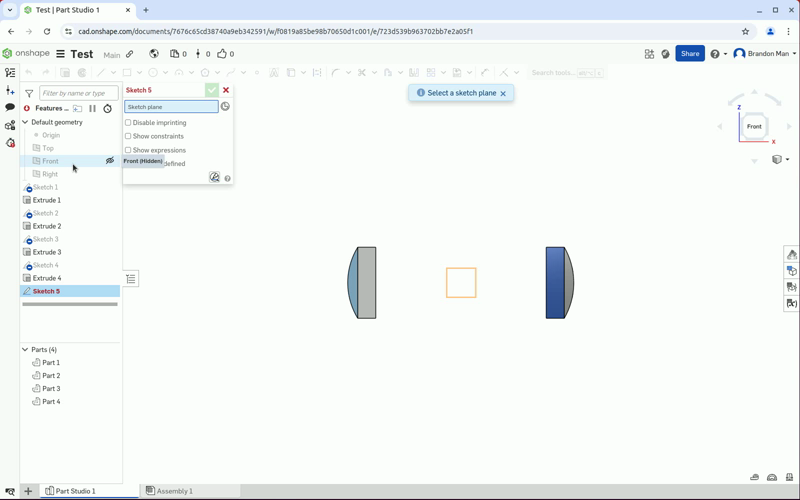
click(73, 163)
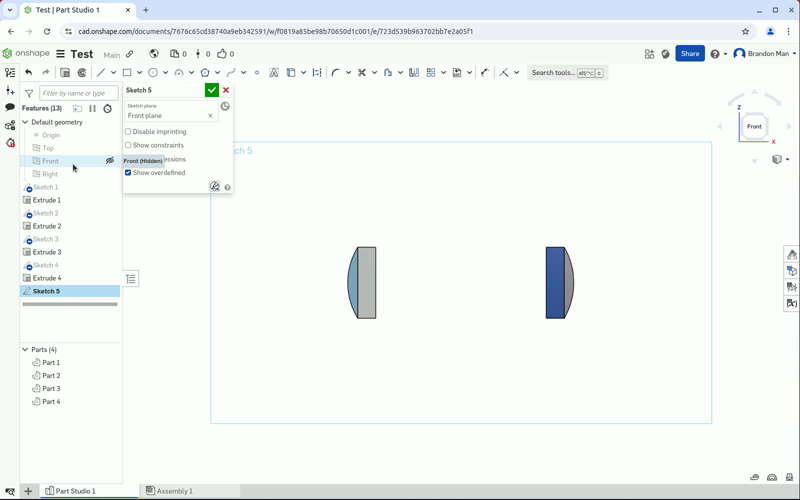
mouse_move(73, 352)
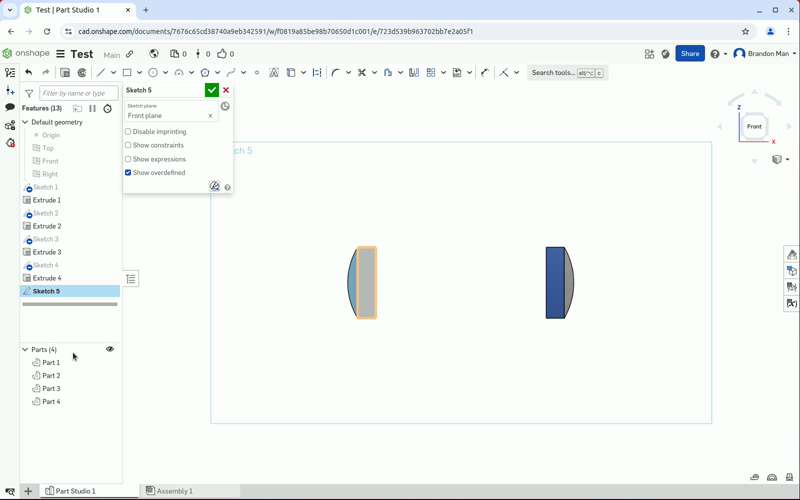
key(y)
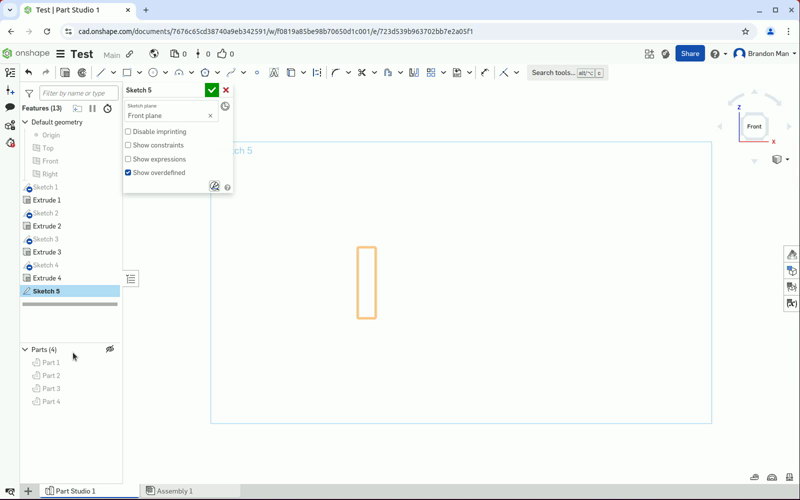
key(l)
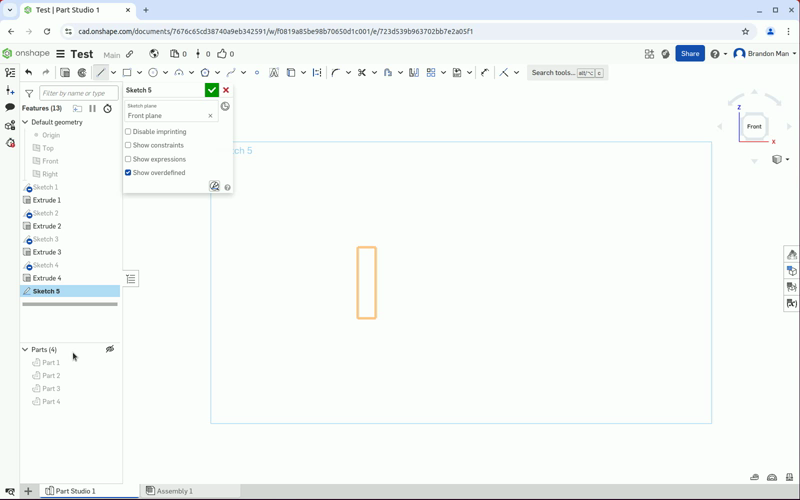
key_down(shift)
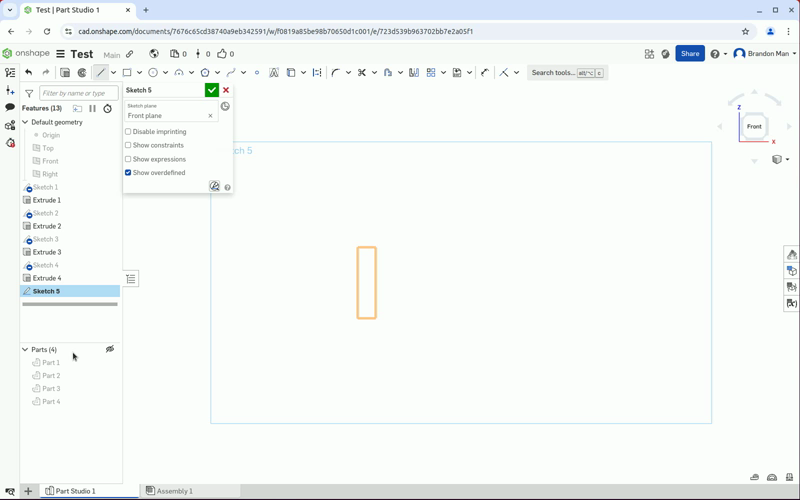
mouse_move(375, 318)
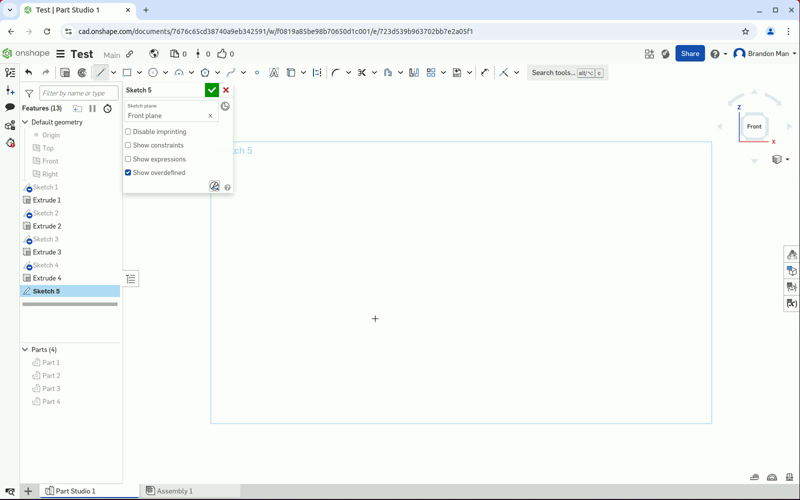
click(375, 318)
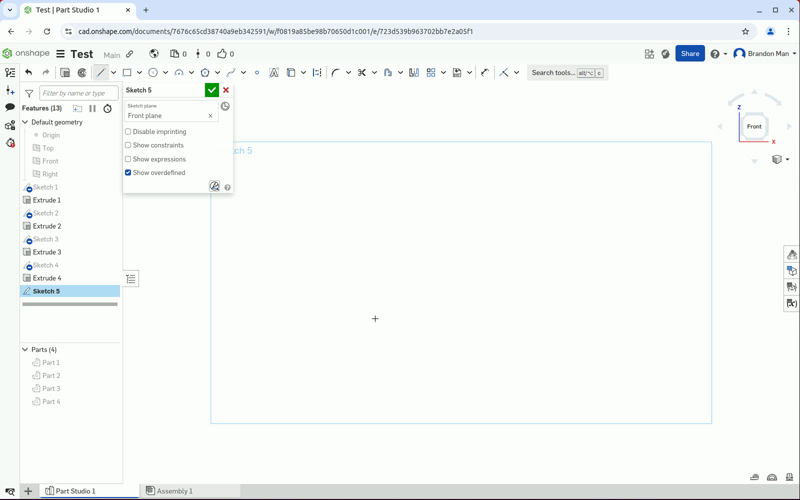
key_up(shift)
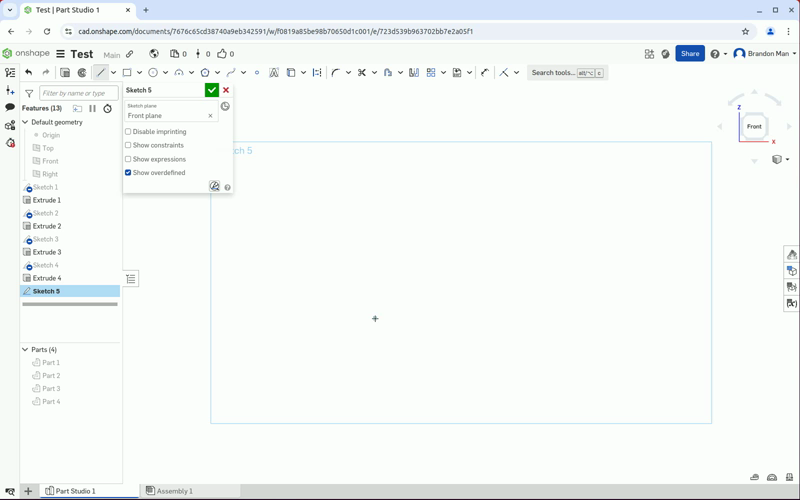
key_down(shift)
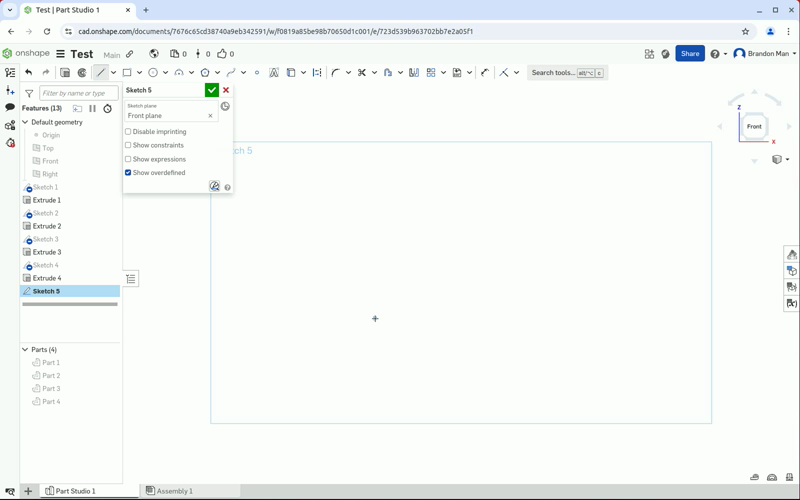
mouse_move(451, 318)
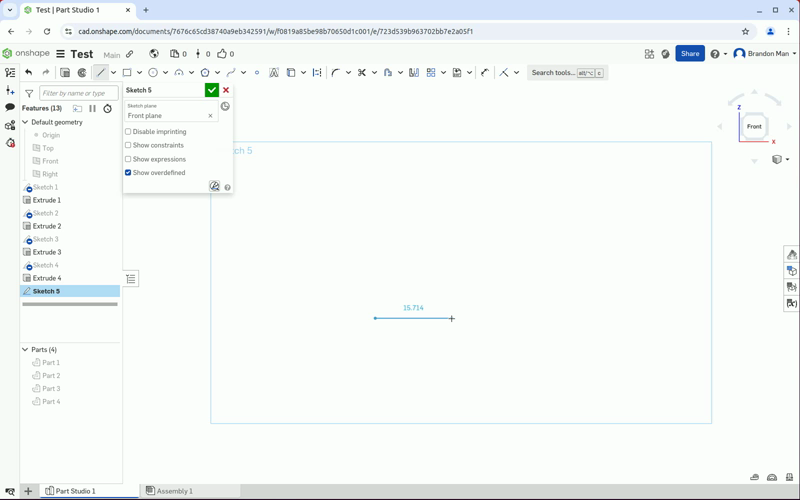
click(451, 318)
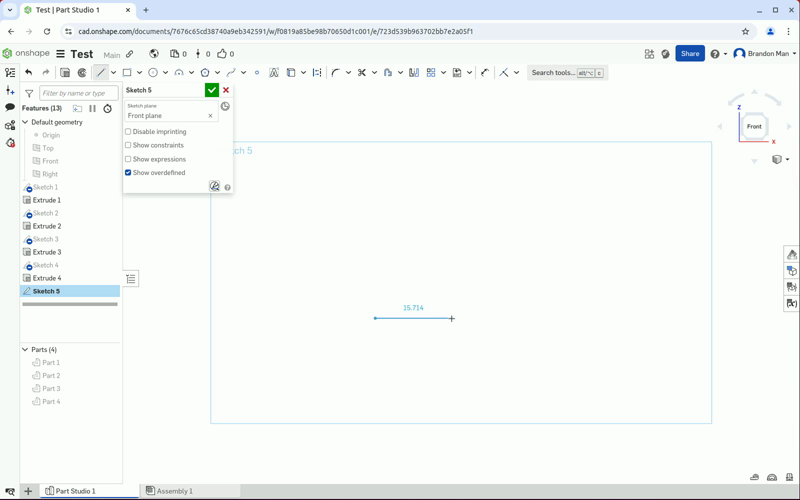
key_up(shift)
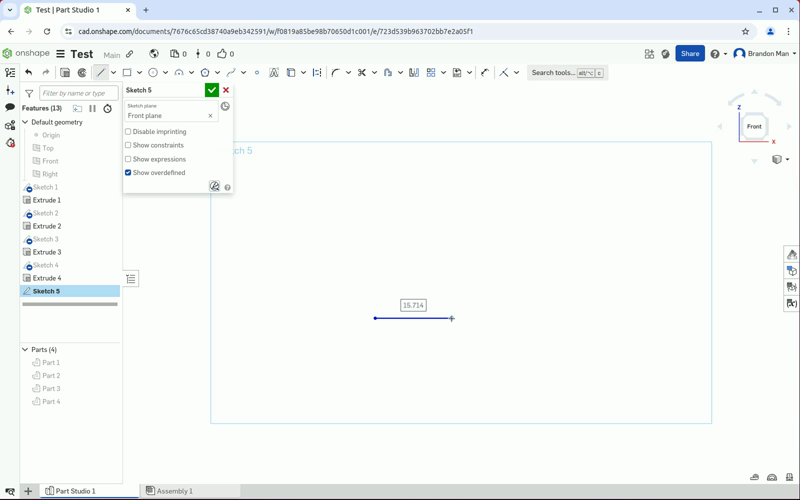
key_down(shift)
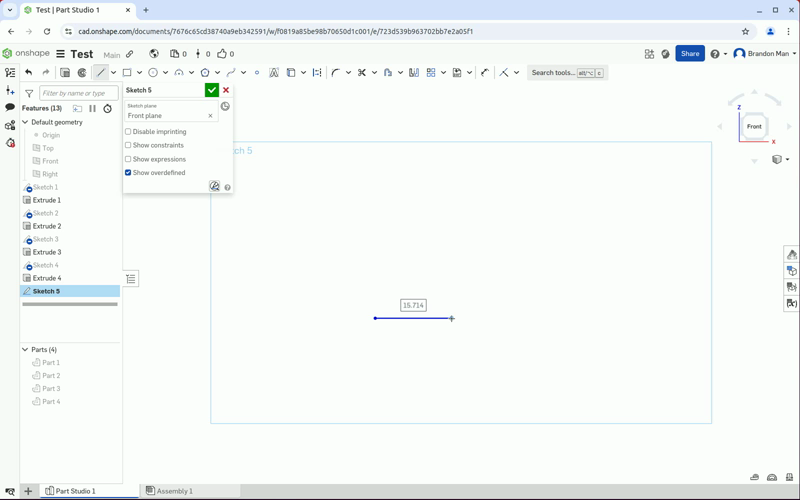
mouse_move(481, 318)
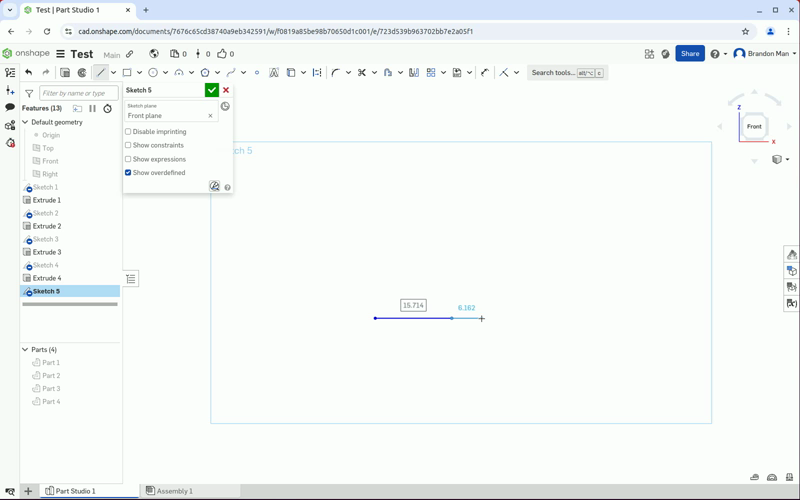
mouse_move(451, 300)
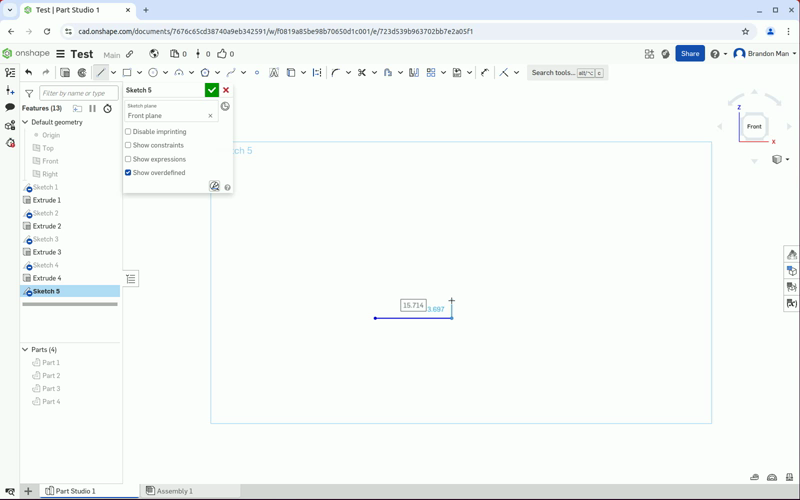
click(451, 300)
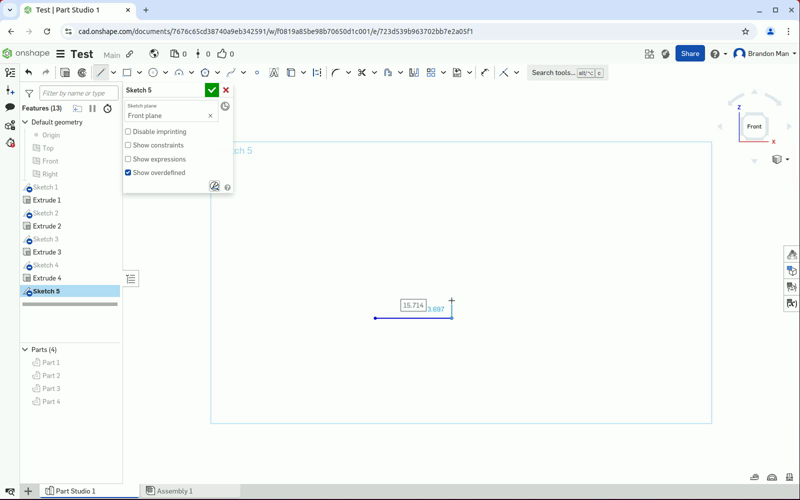
key_up(shift)
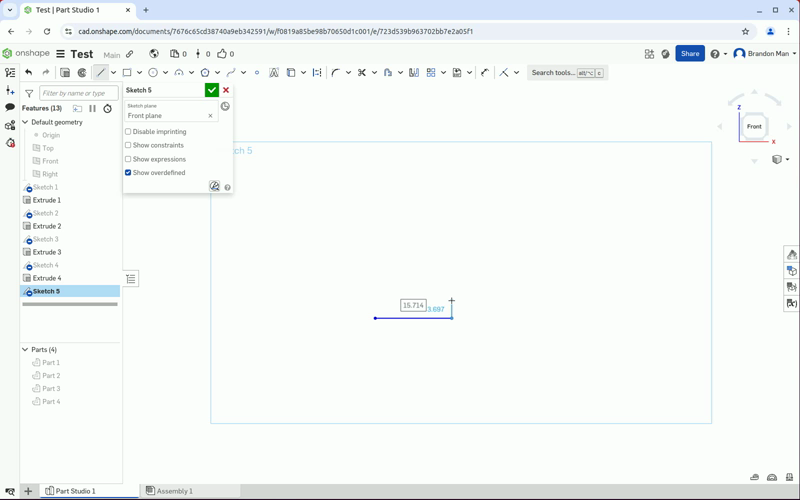
key_down(shift)
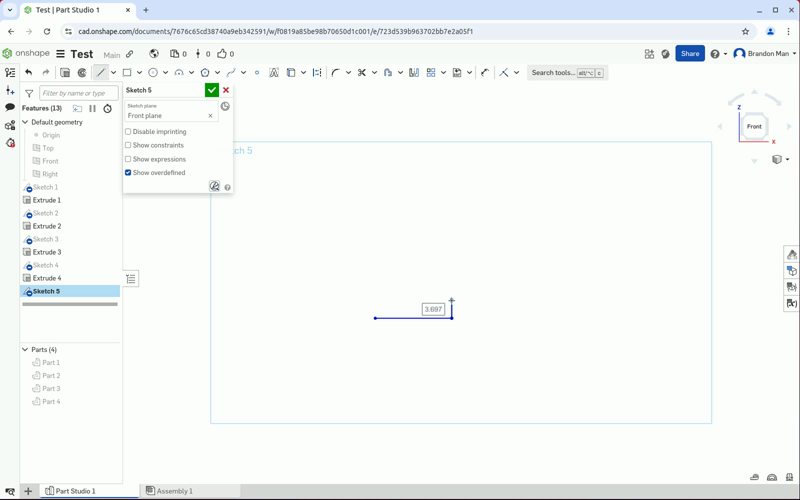
mouse_move(481, 300)
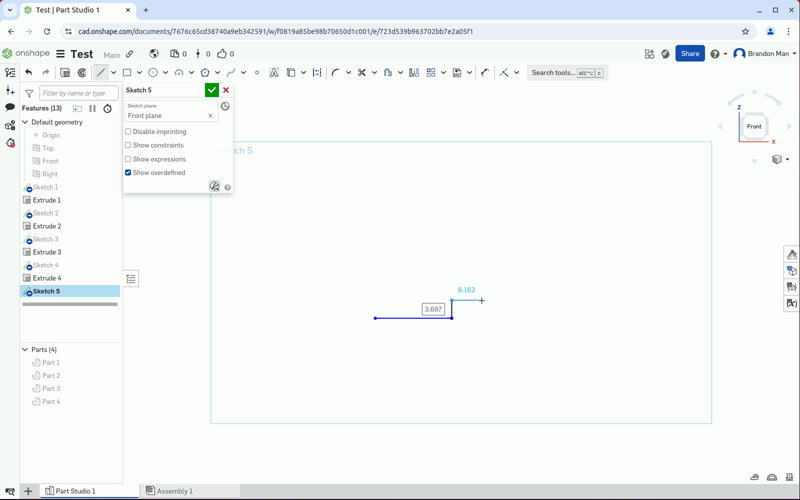
mouse_move(467, 300)
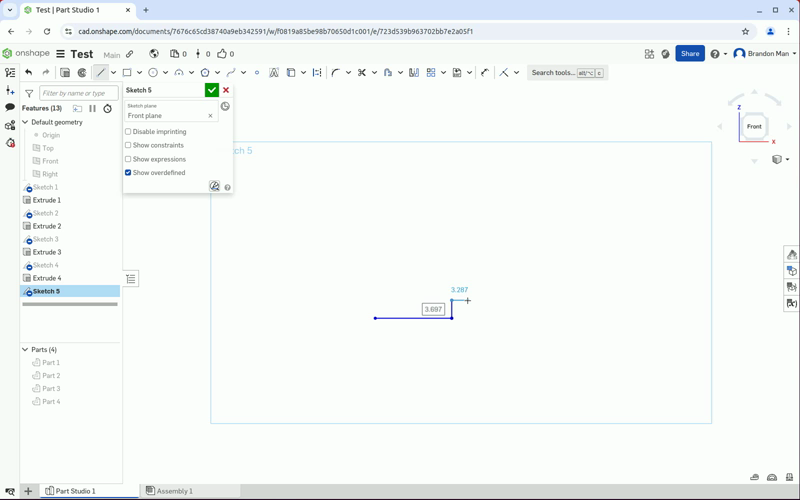
click(467, 300)
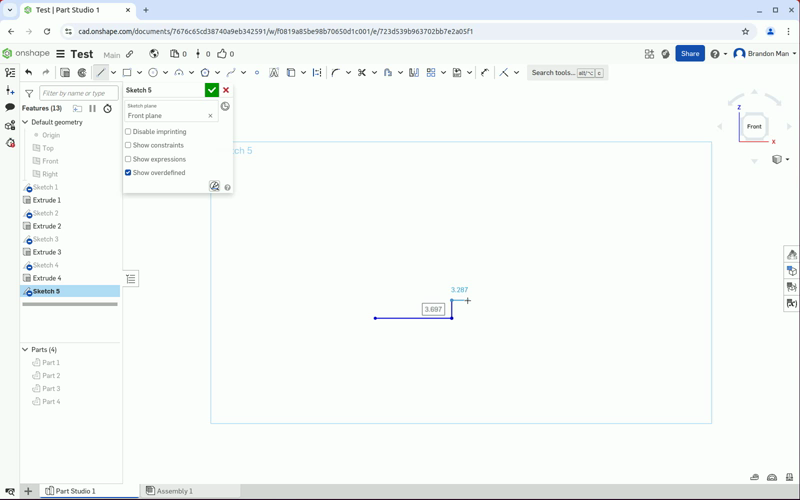
key_up(shift)
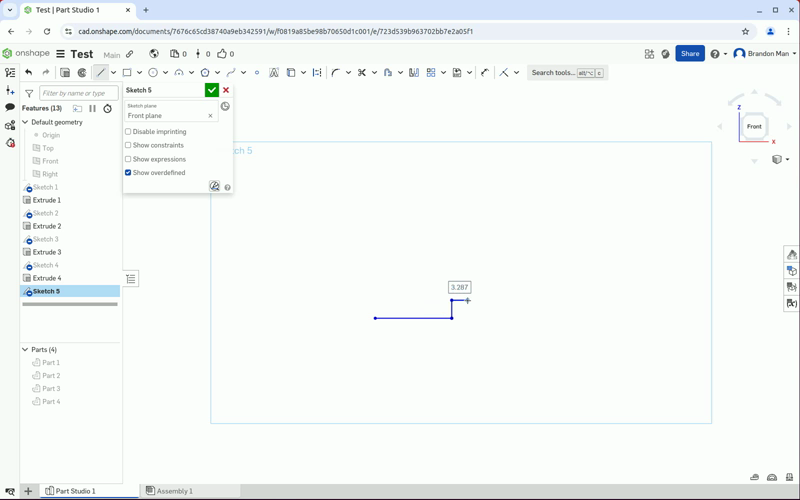
key_down(shift)
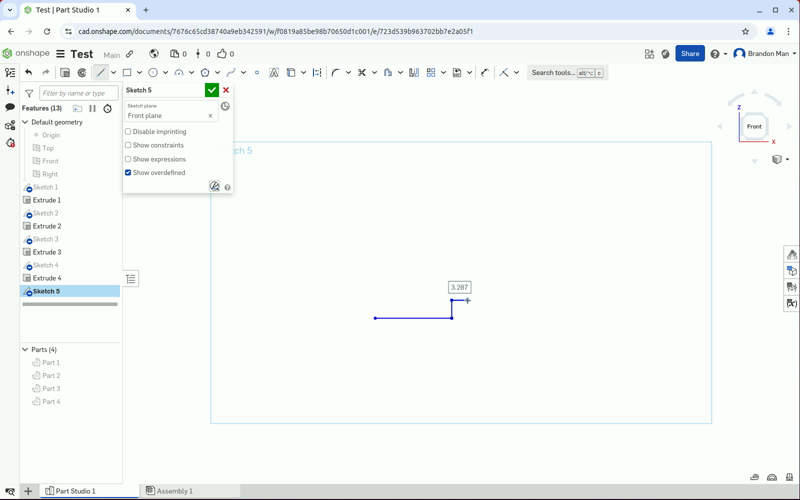
mouse_move(498, 300)
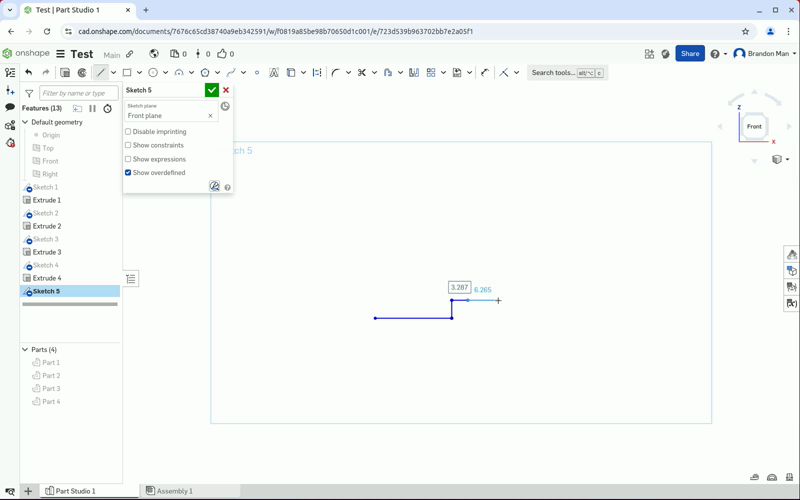
mouse_move(467, 318)
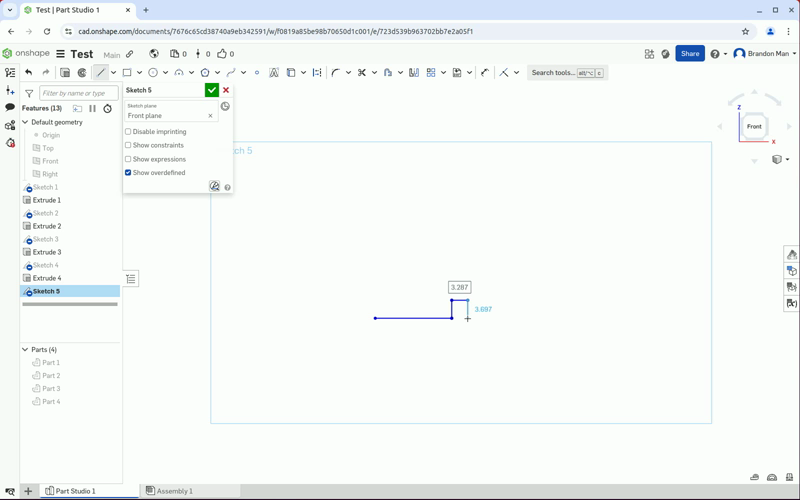
click(467, 318)
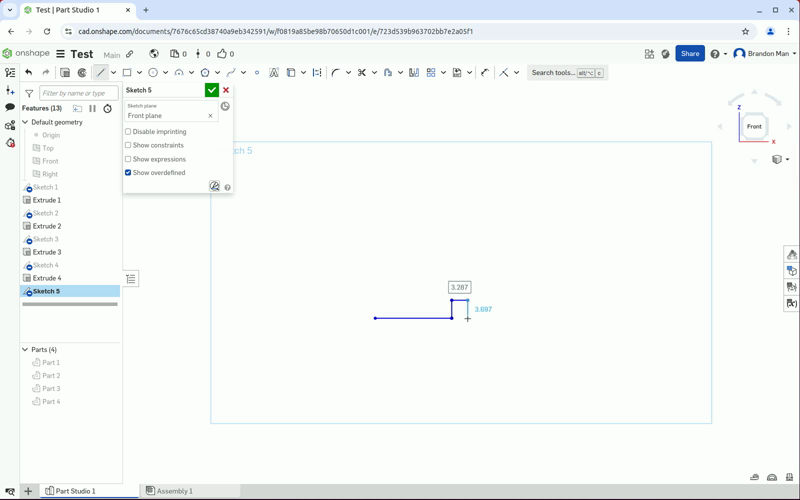
key_up(shift)
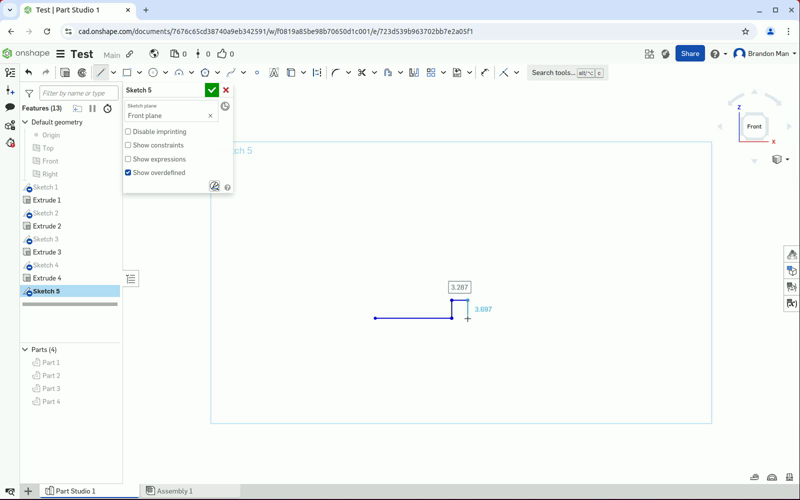
key_down(shift)
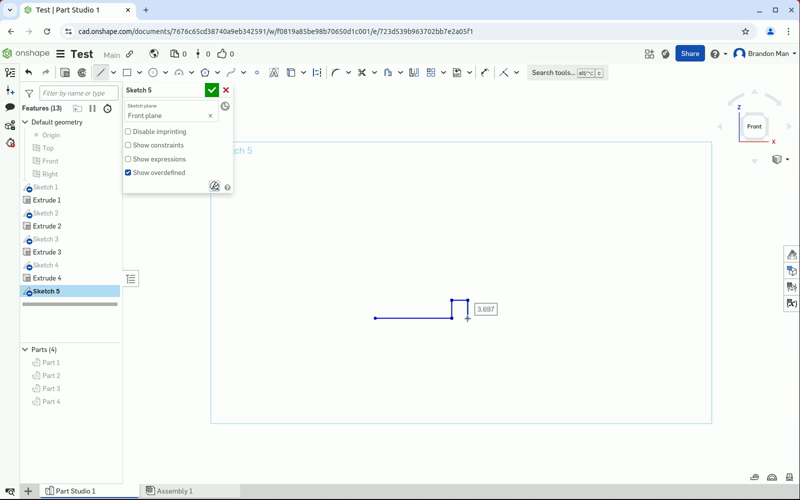
mouse_move(544, 318)
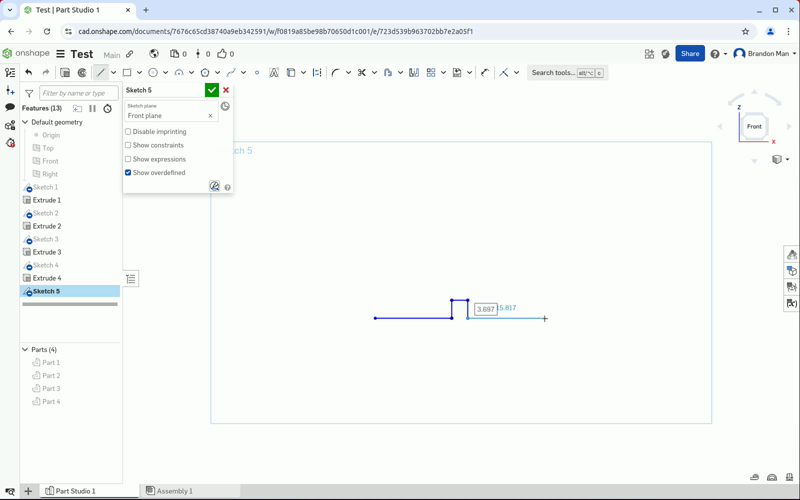
click(544, 318)
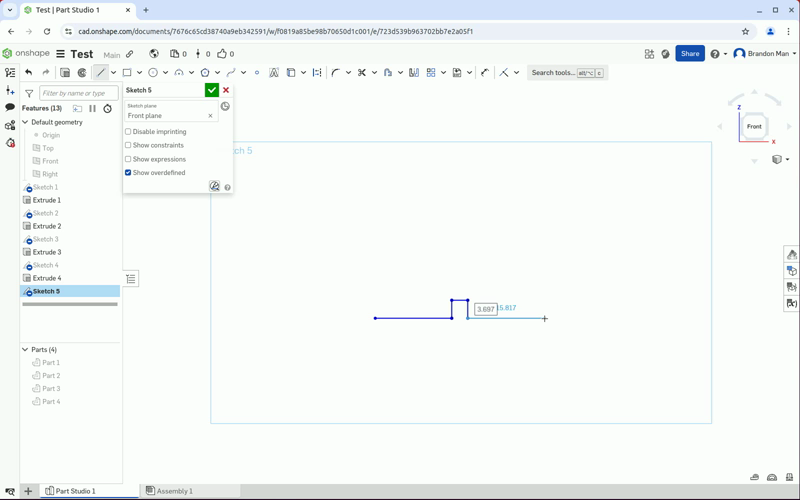
key_up(shift)
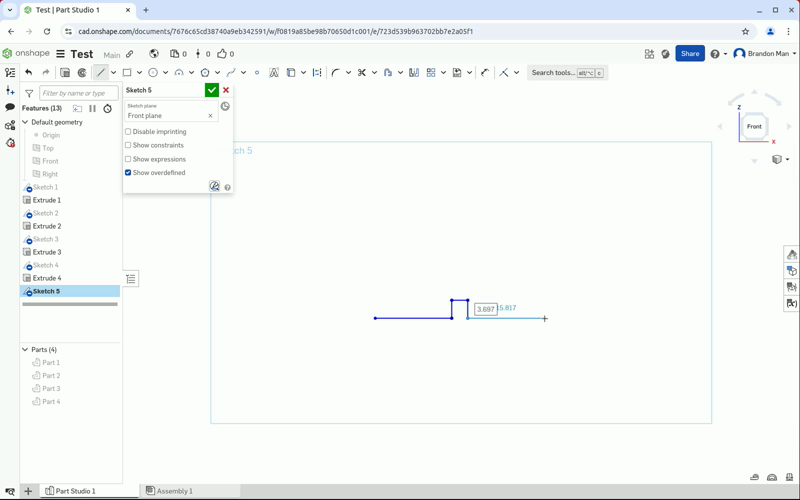
key_down(shift)
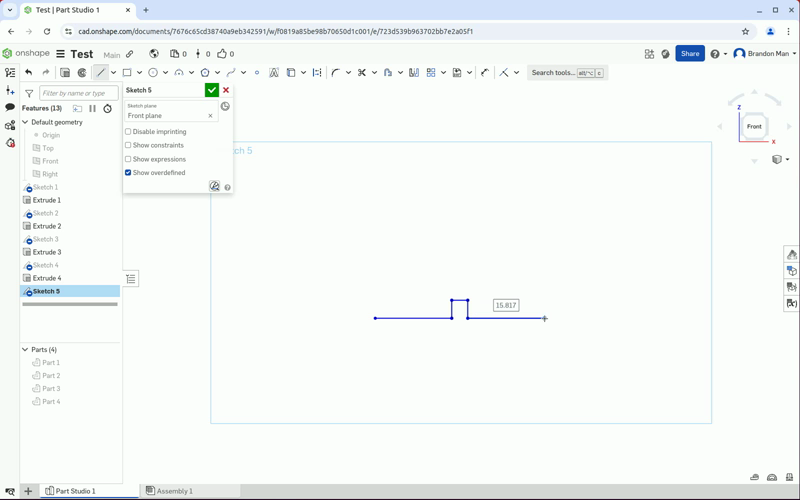
mouse_move(544, 248)
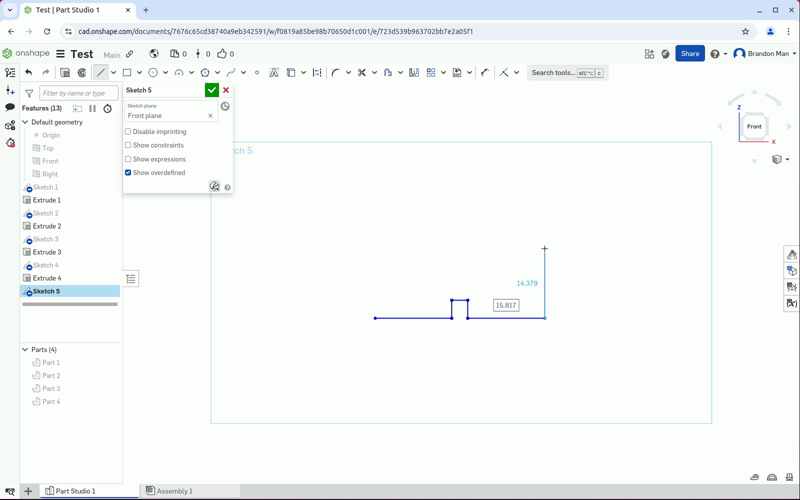
click(544, 248)
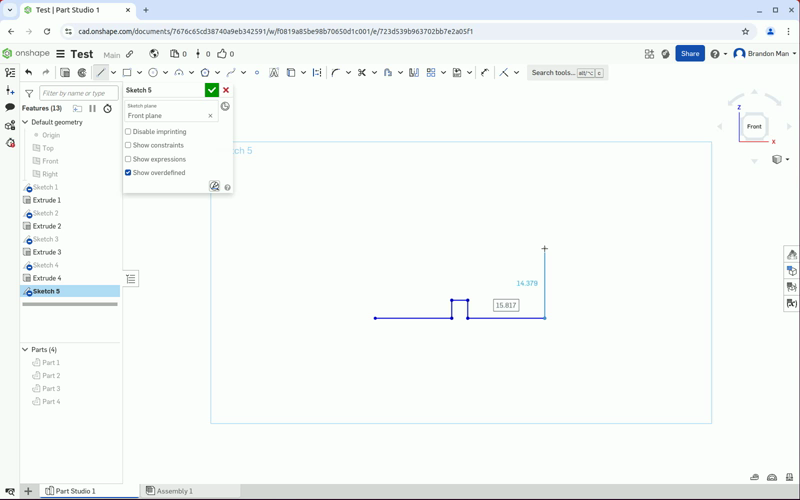
key_up(shift)
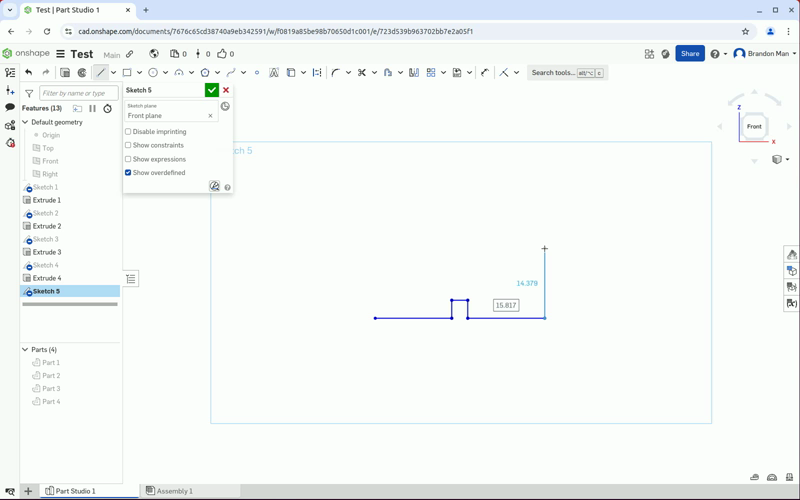
key_down(shift)
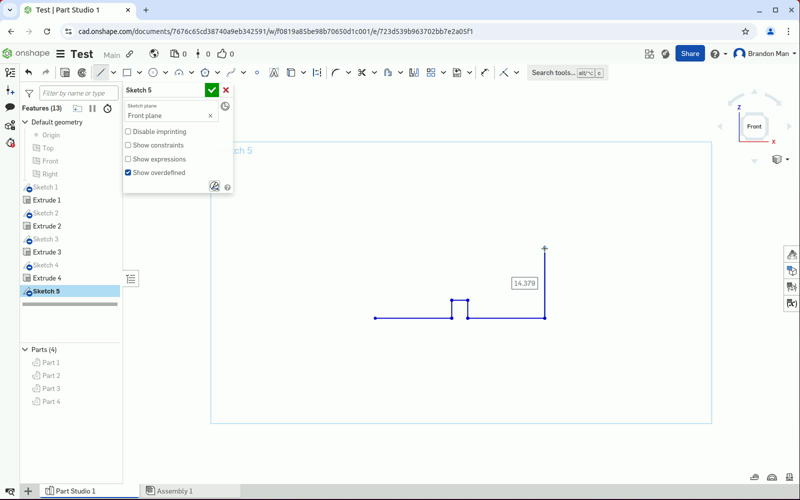
mouse_move(375, 248)
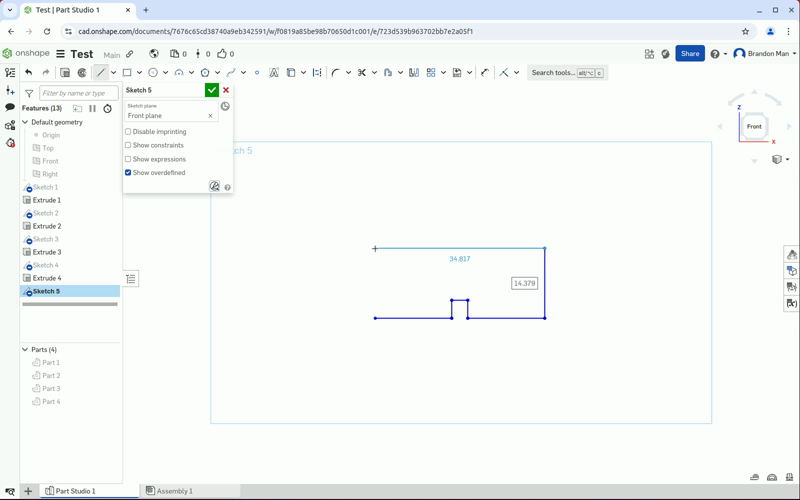
click(375, 248)
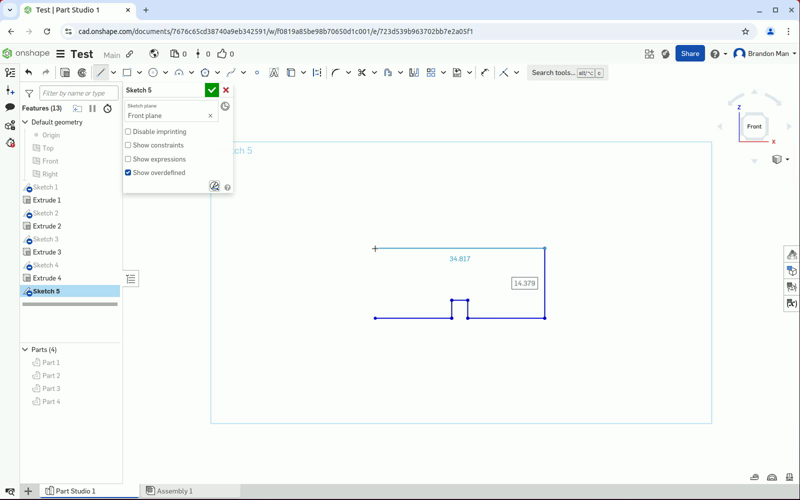
key_up(shift)
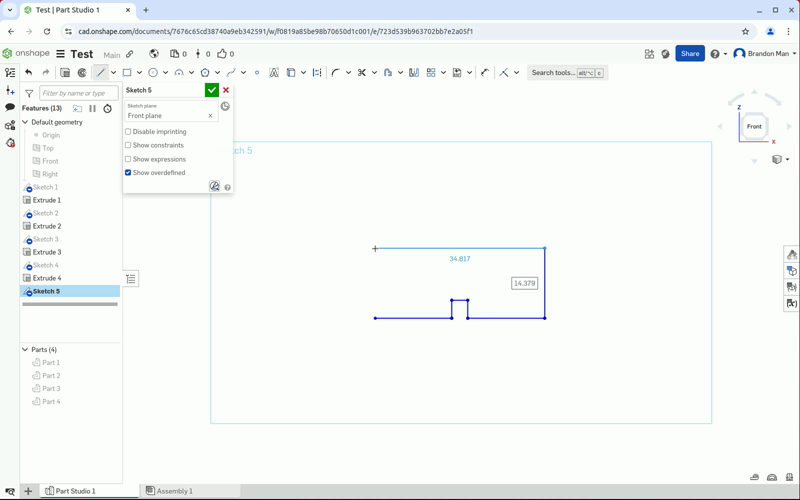
key_down(shift)
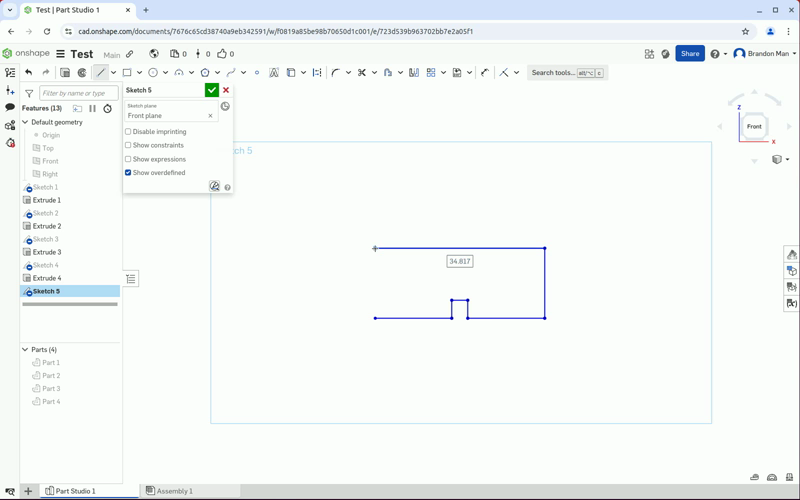
mouse_move(375, 318)
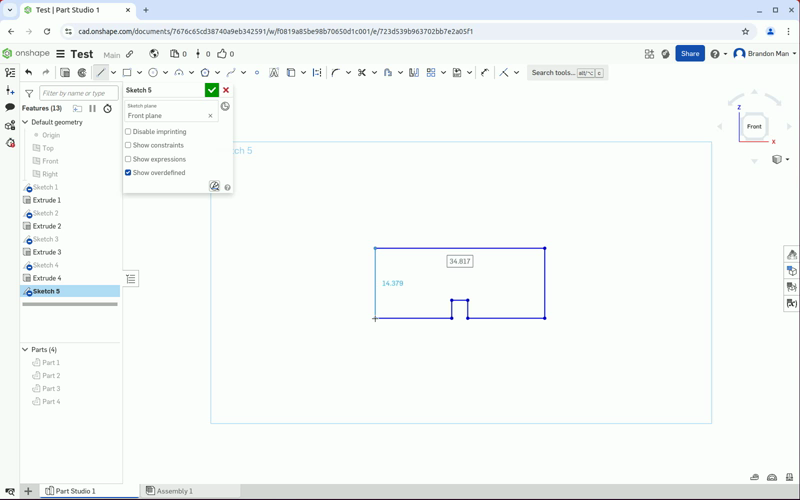
key_up(shift)
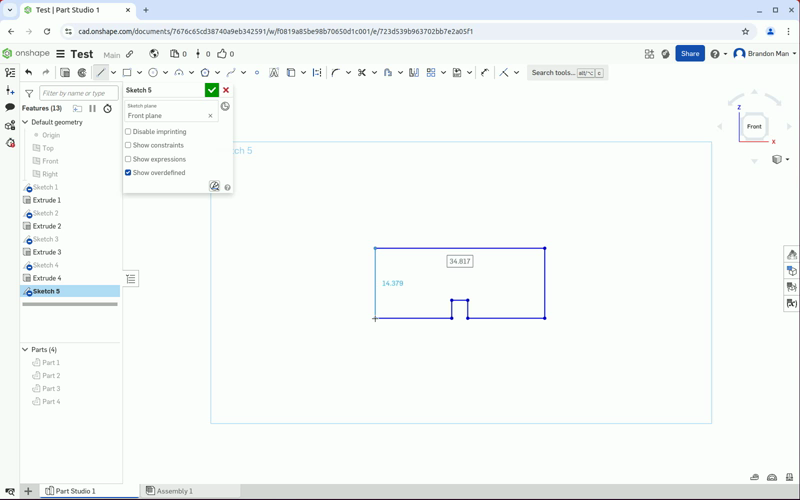
click(375, 318)
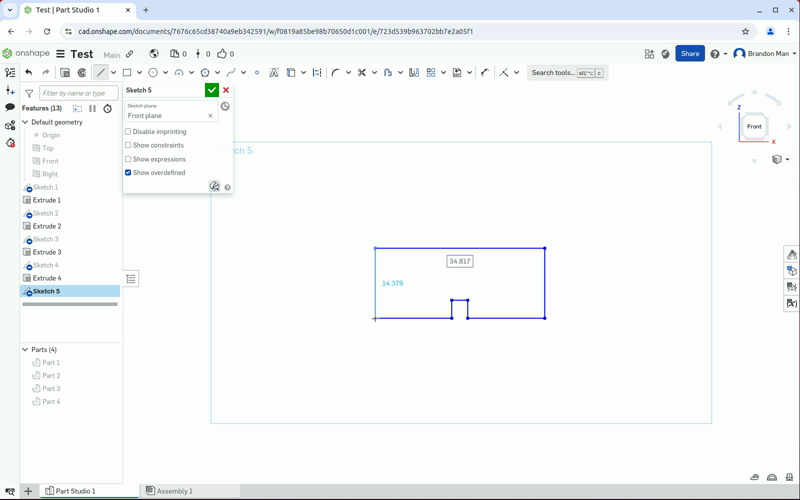
key(esc)
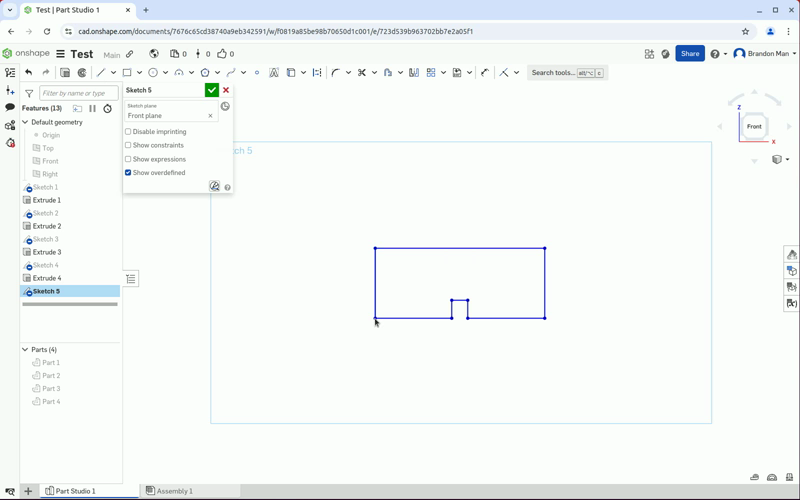
key(l)
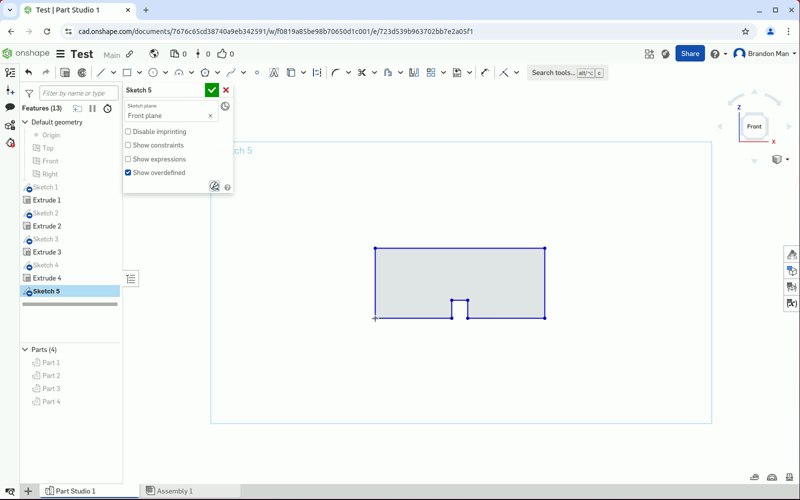
key_down(shift)
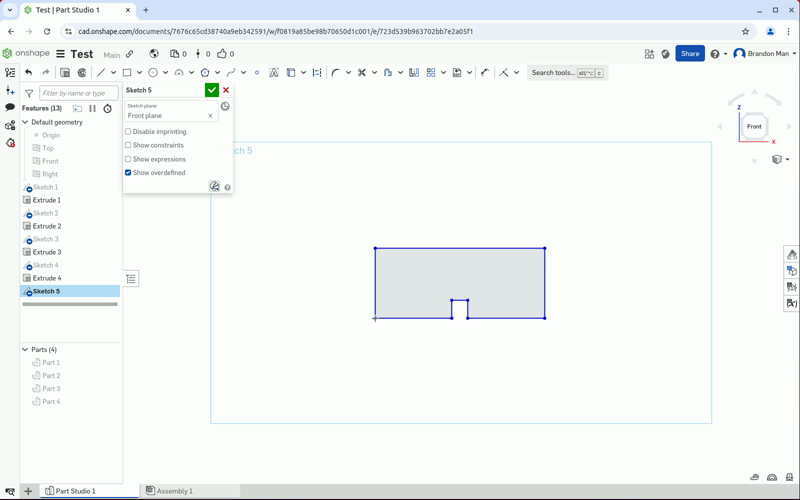
mouse_move(398, 309)
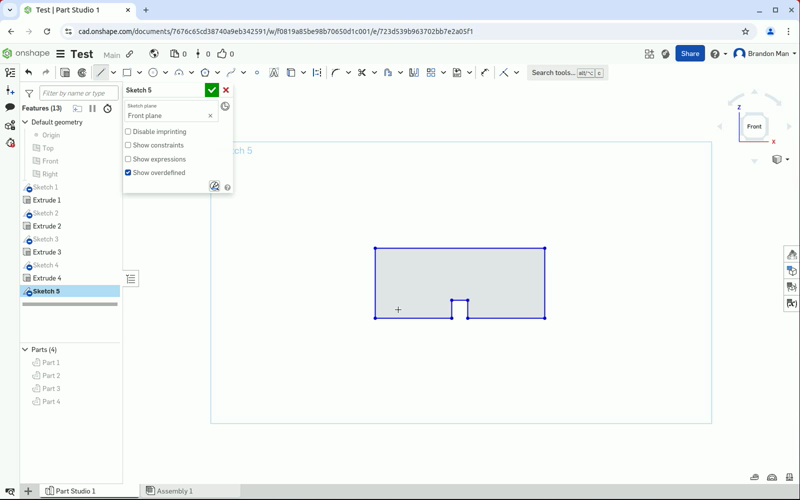
click(398, 309)
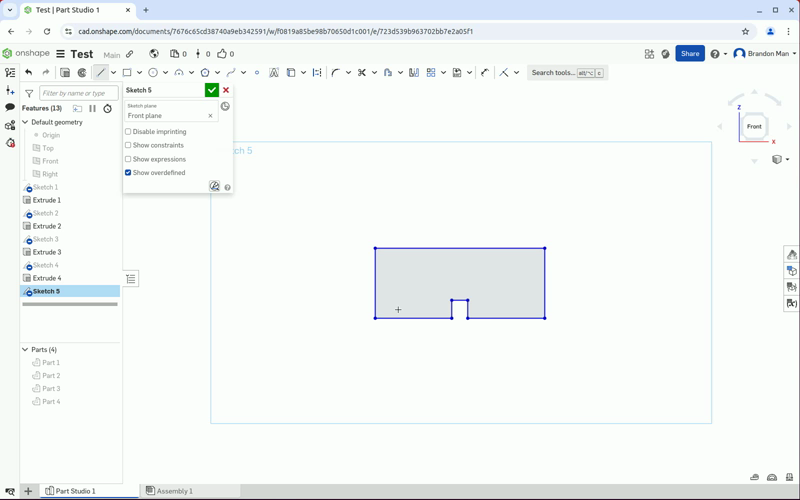
key_up(shift)
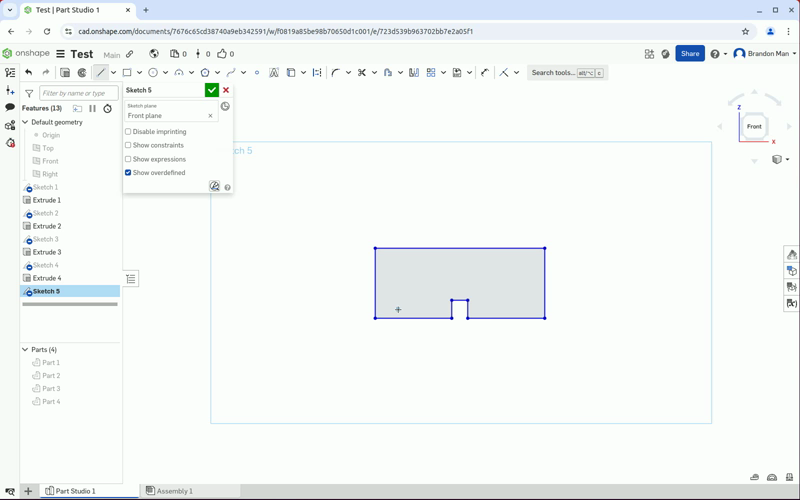
key_down(shift)
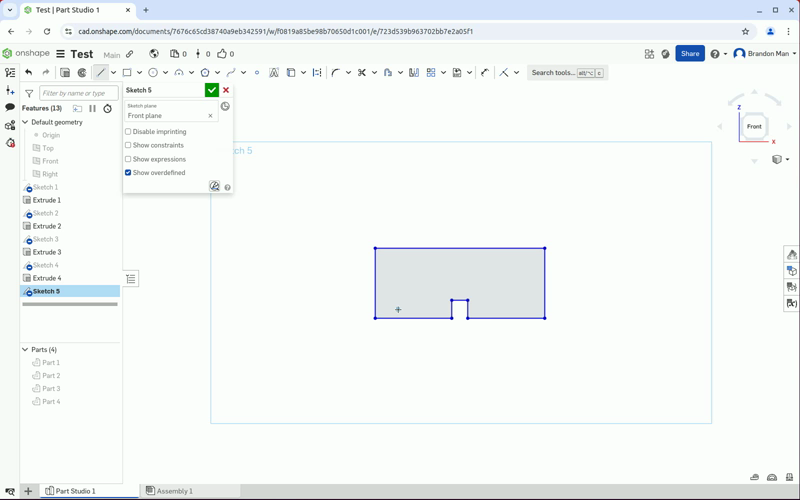
mouse_move(428, 309)
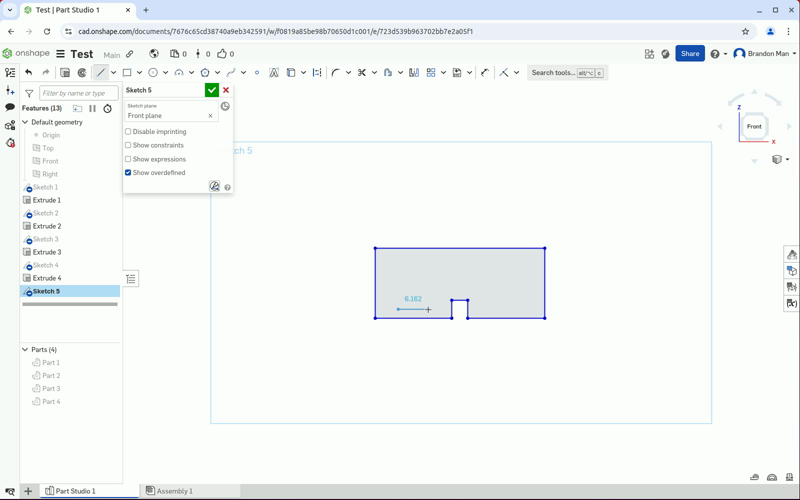
mouse_move(409, 309)
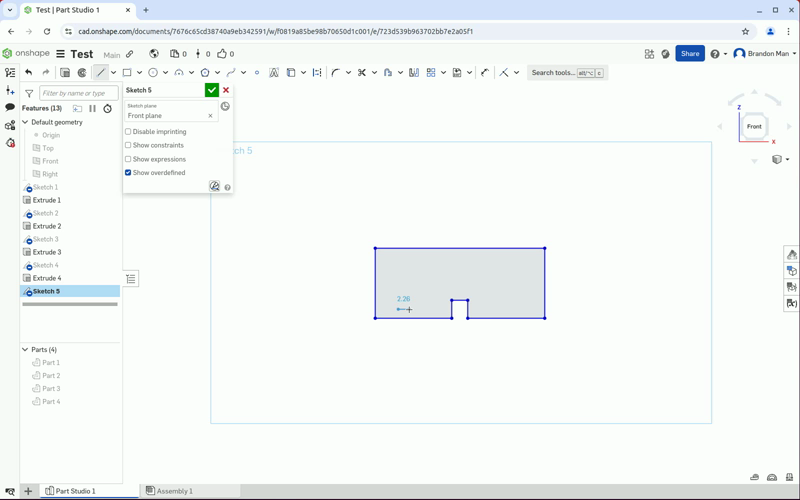
click(409, 309)
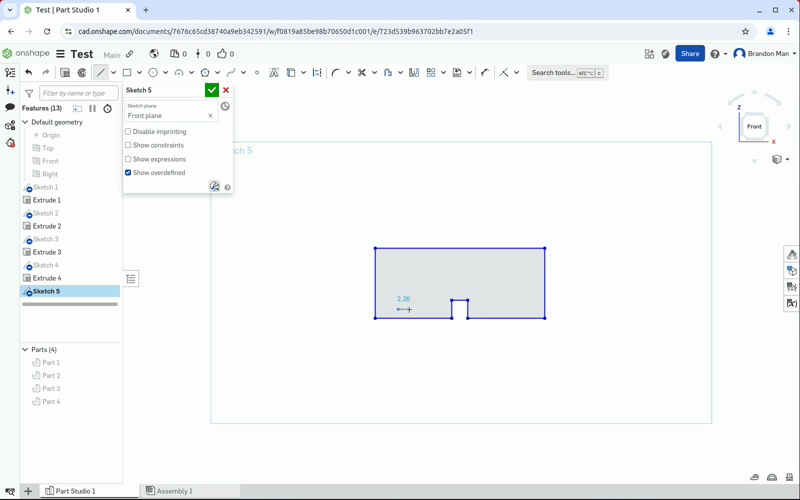
key_up(shift)
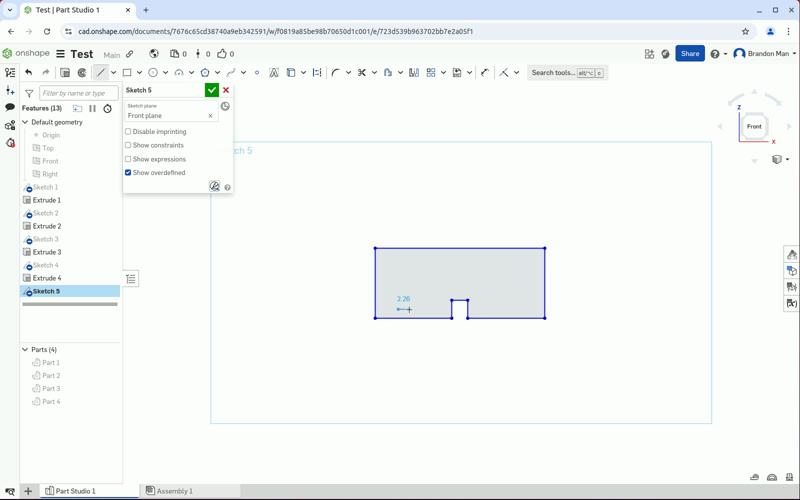
key_down(shift)
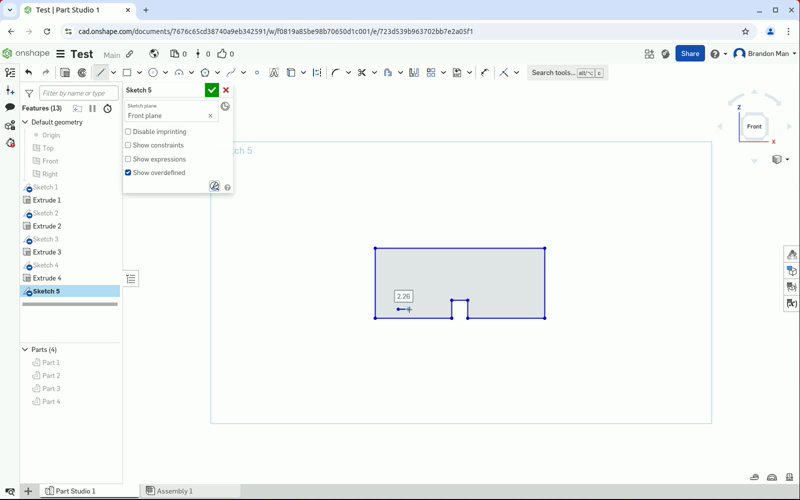
mouse_move(439, 309)
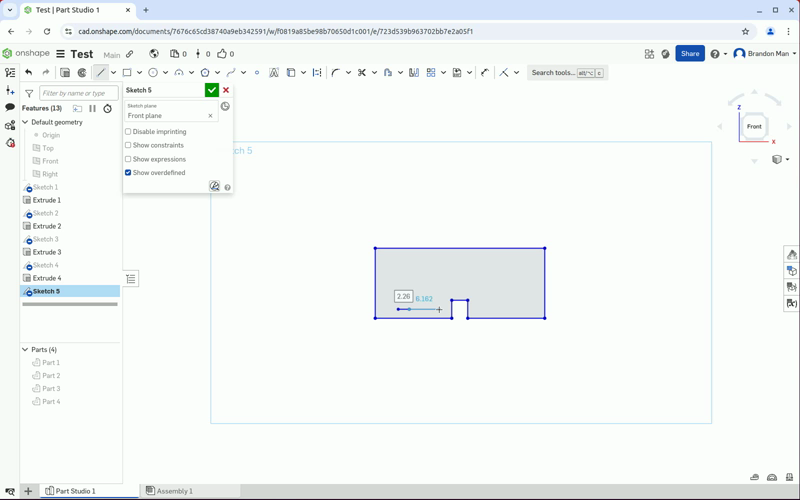
mouse_move(409, 296)
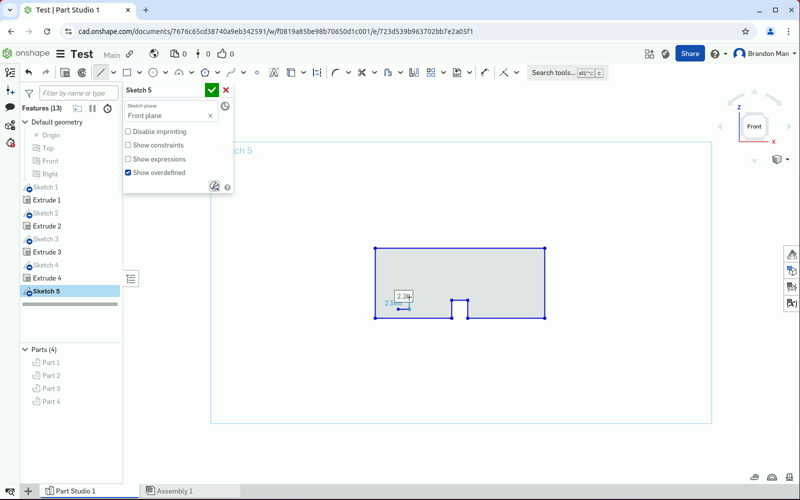
click(409, 296)
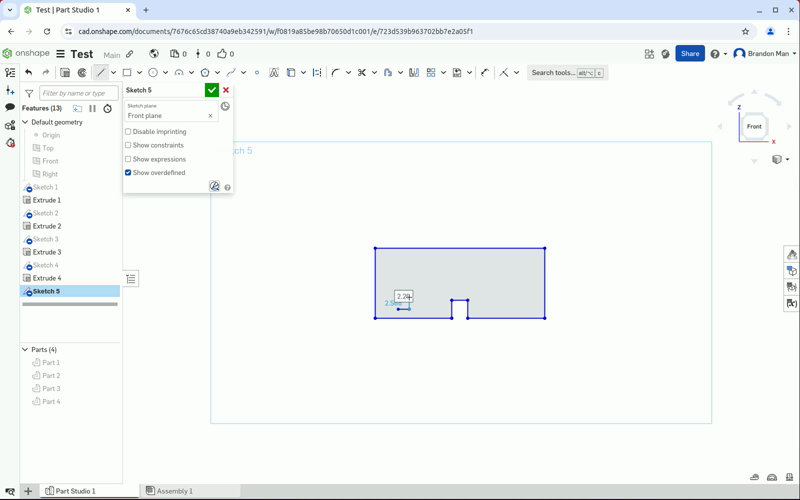
key_up(shift)
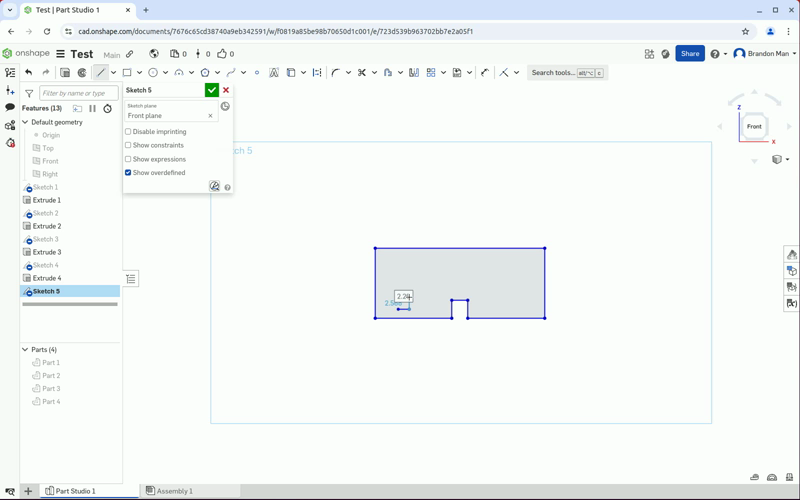
key_down(shift)
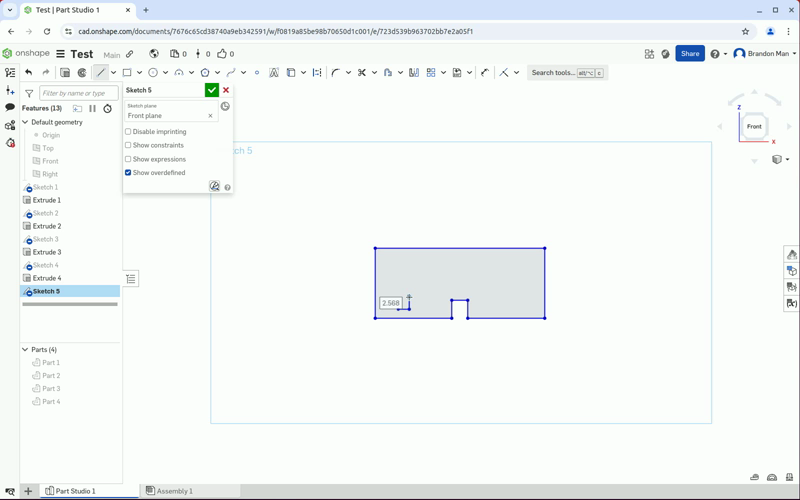
mouse_move(439, 296)
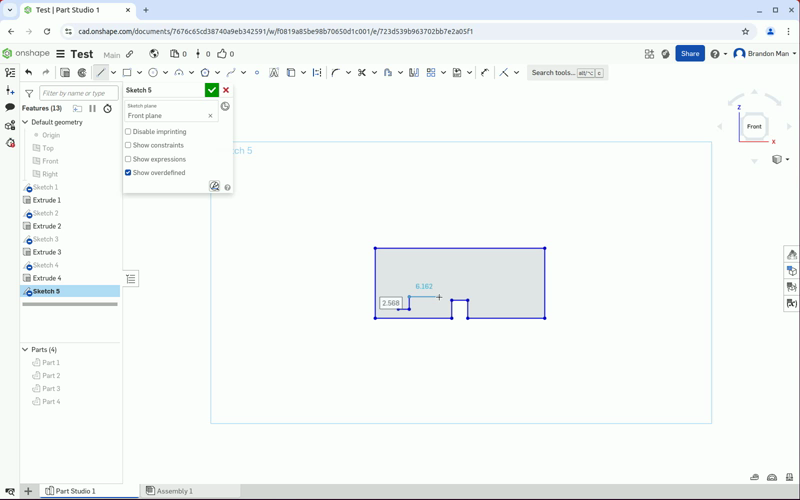
mouse_move(398, 296)
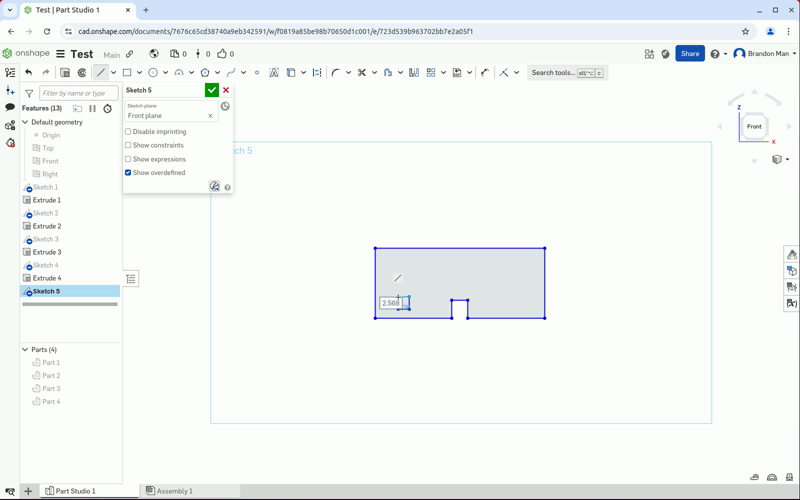
click(398, 296)
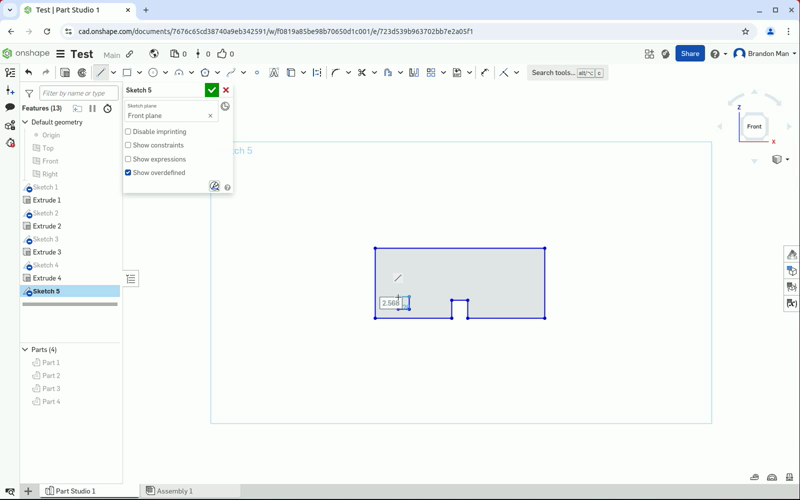
key_up(shift)
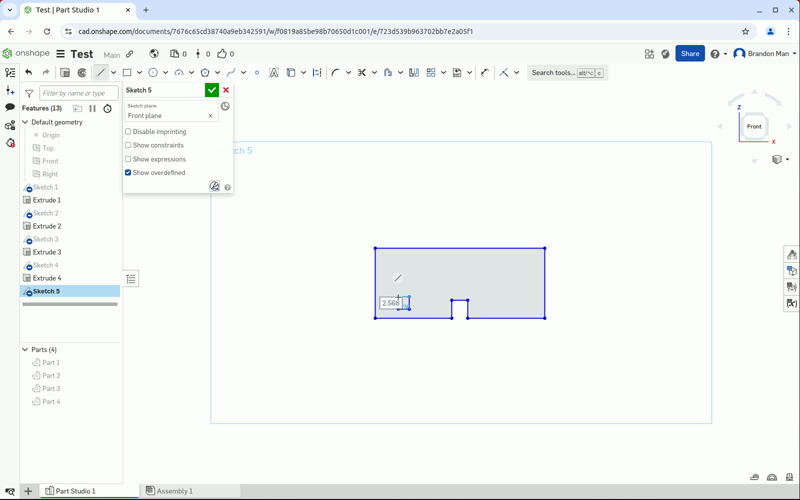
mouse_move(428, 296)
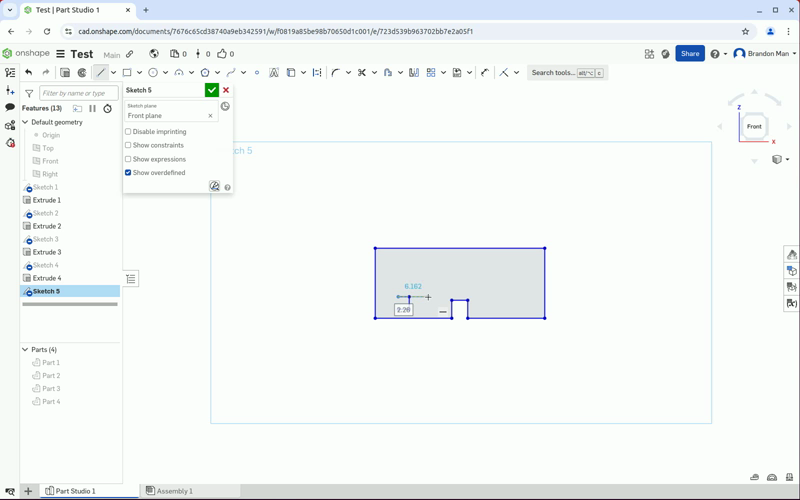
key_down(shift)
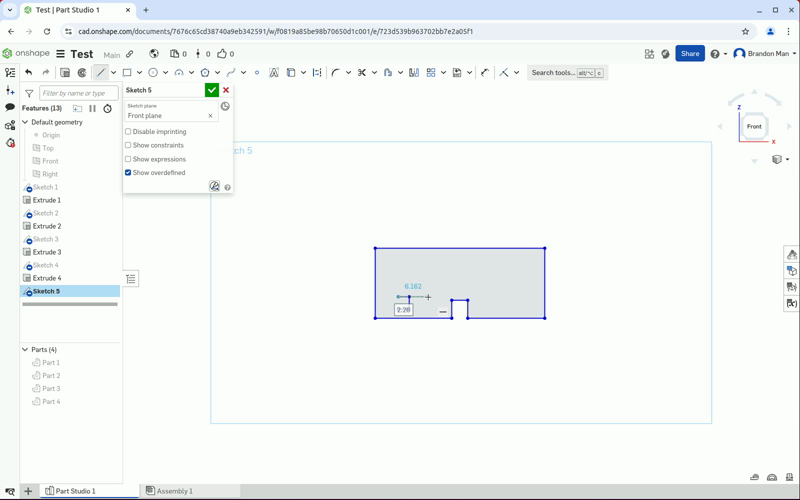
mouse_move(398, 309)
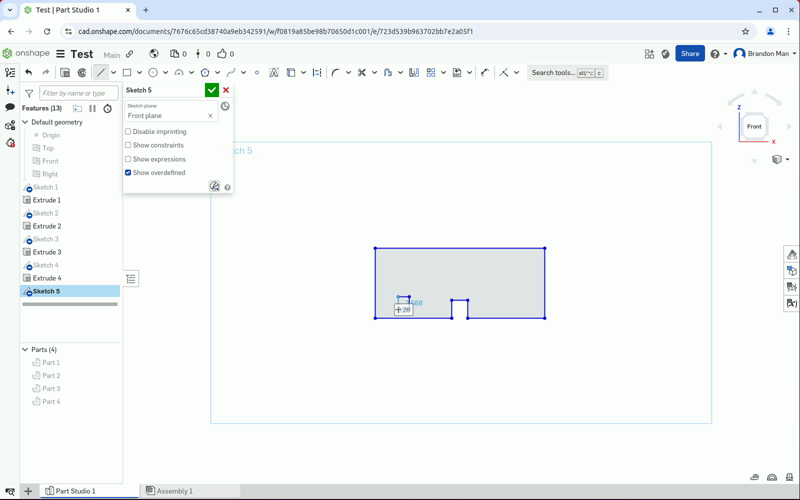
key_up(shift)
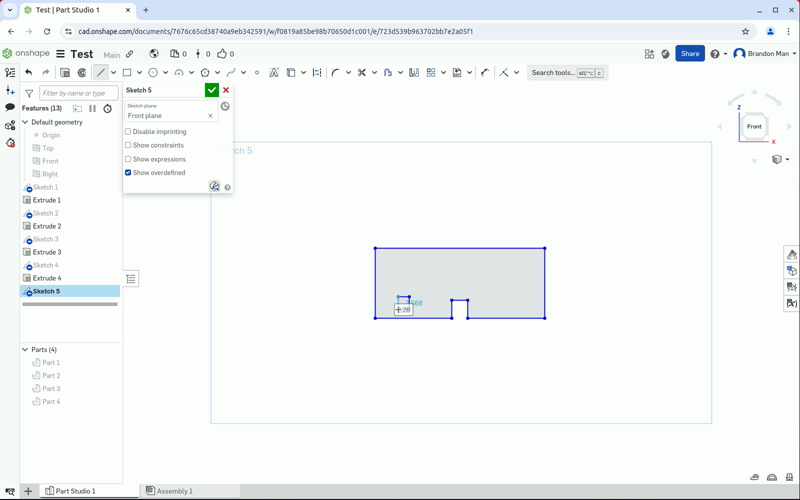
click(398, 309)
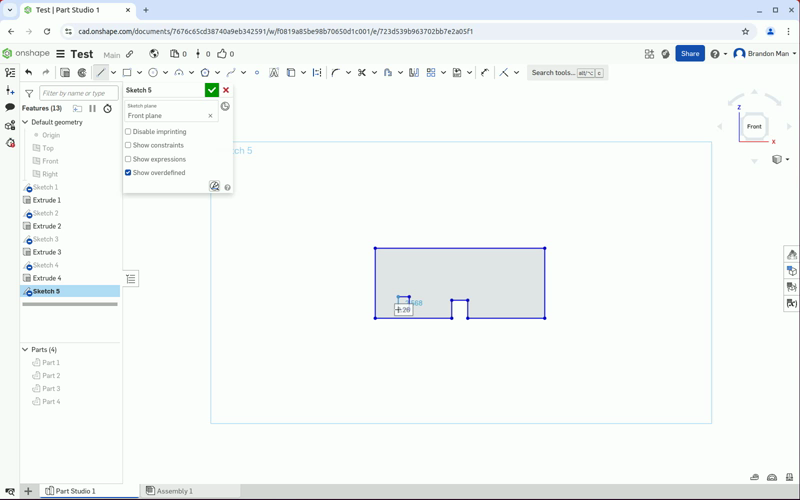
key(esc)
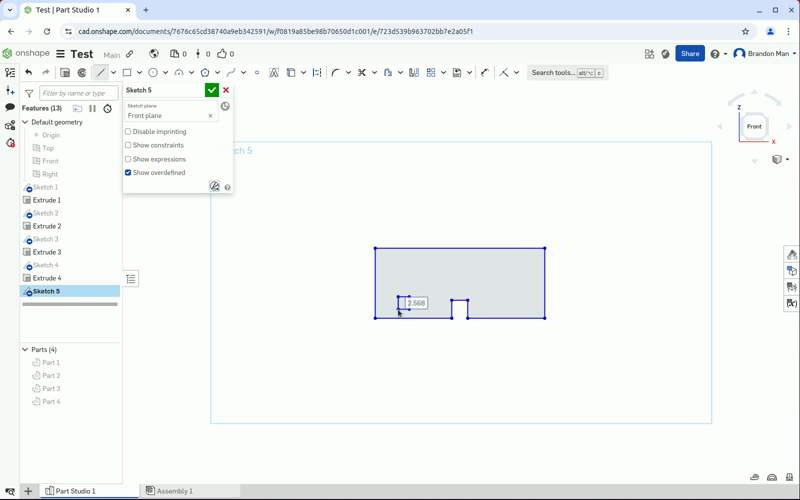
key(l)
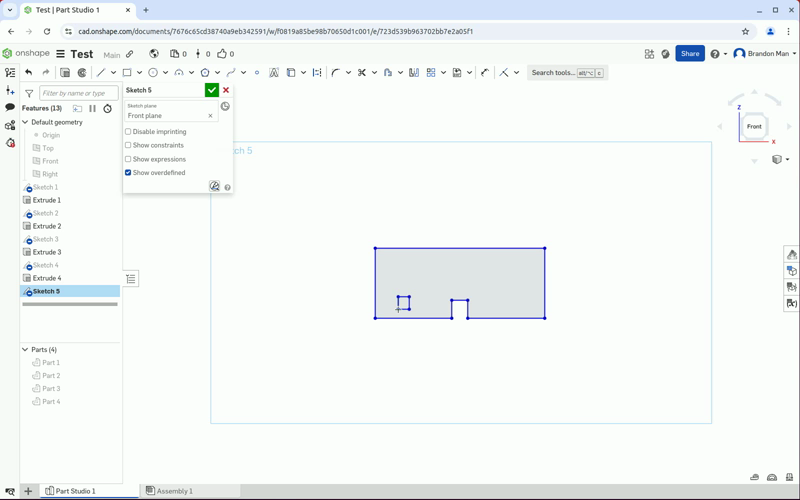
key_down(shift)
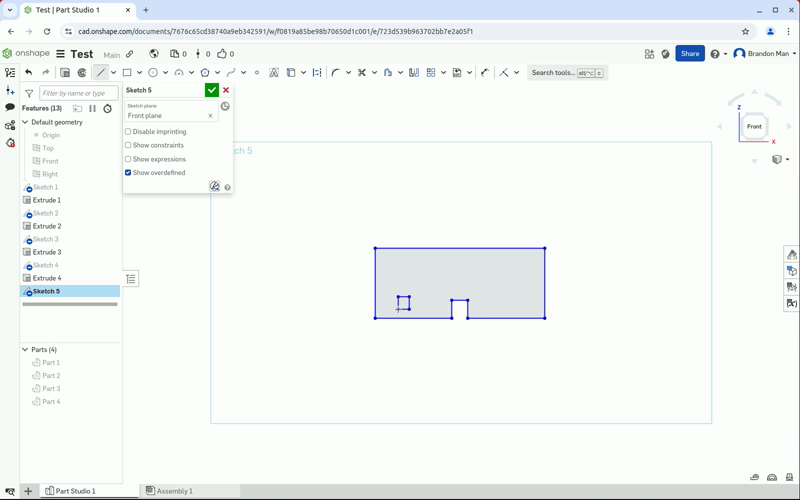
mouse_move(398, 270)
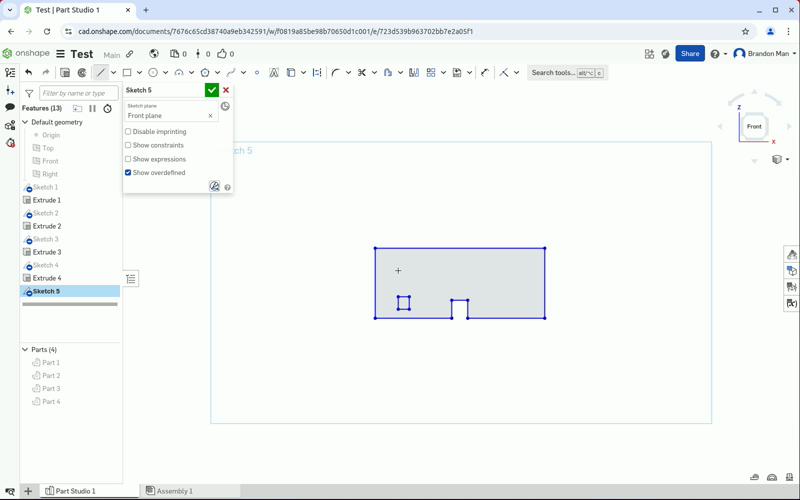
click(398, 270)
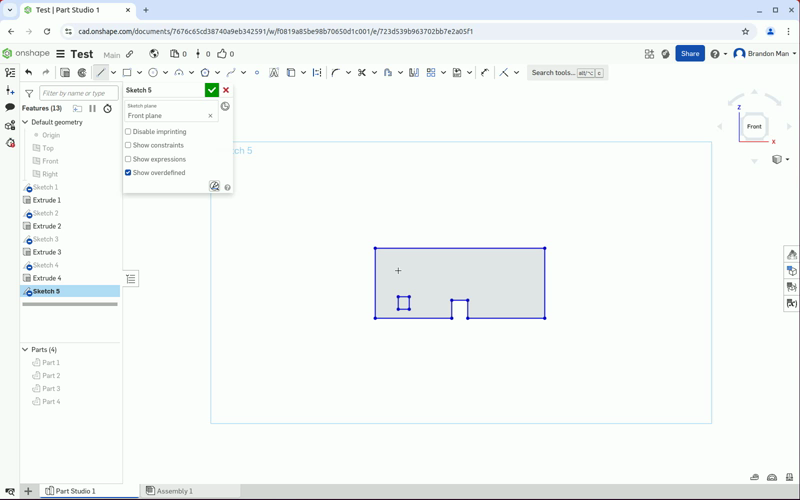
key_up(shift)
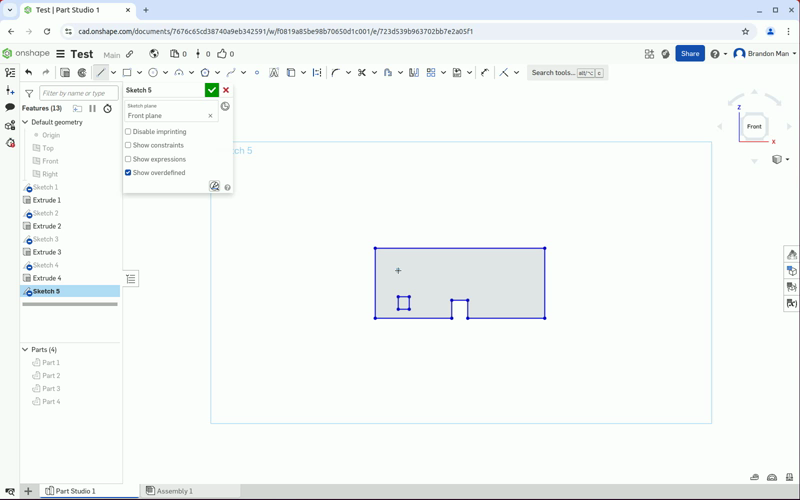
key_down(shift)
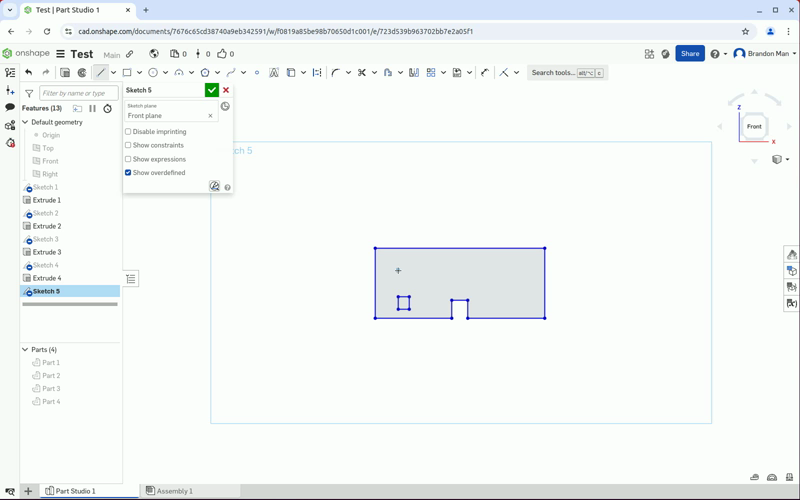
mouse_move(428, 270)
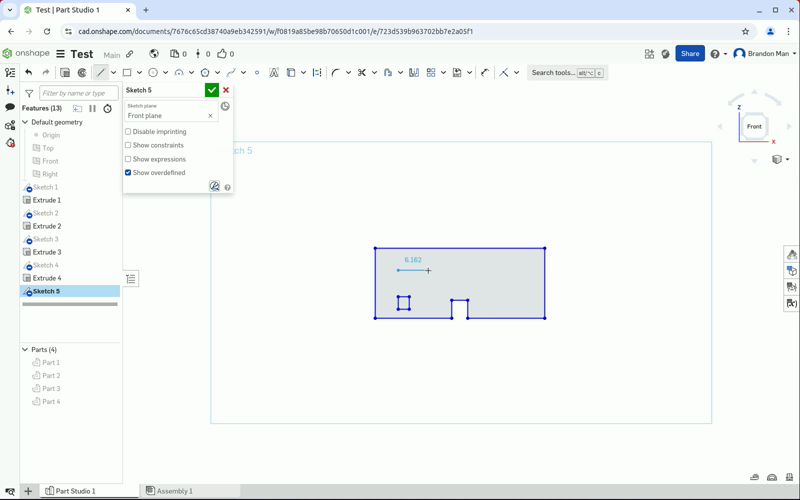
mouse_move(409, 270)
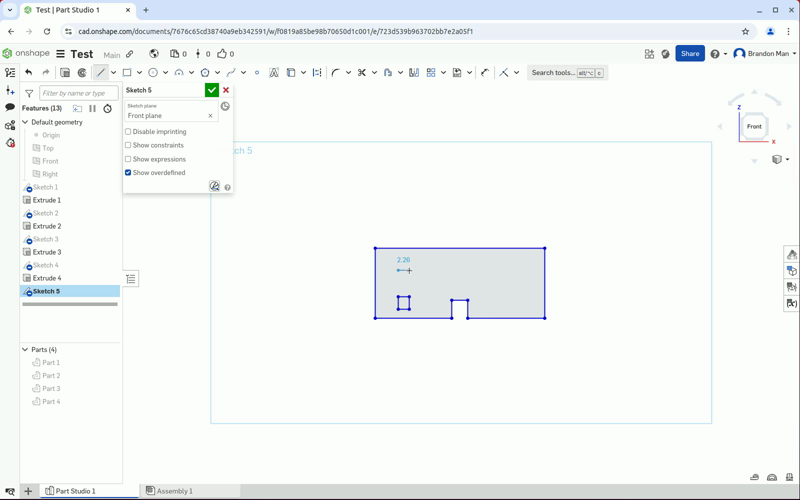
click(409, 270)
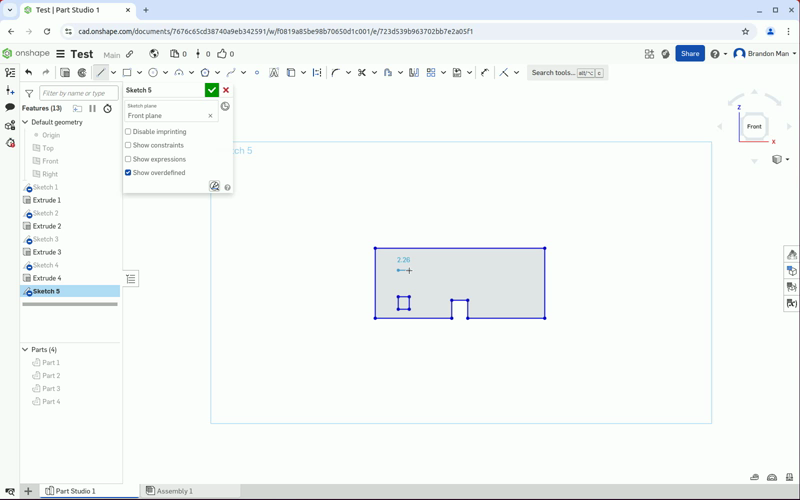
key_up(shift)
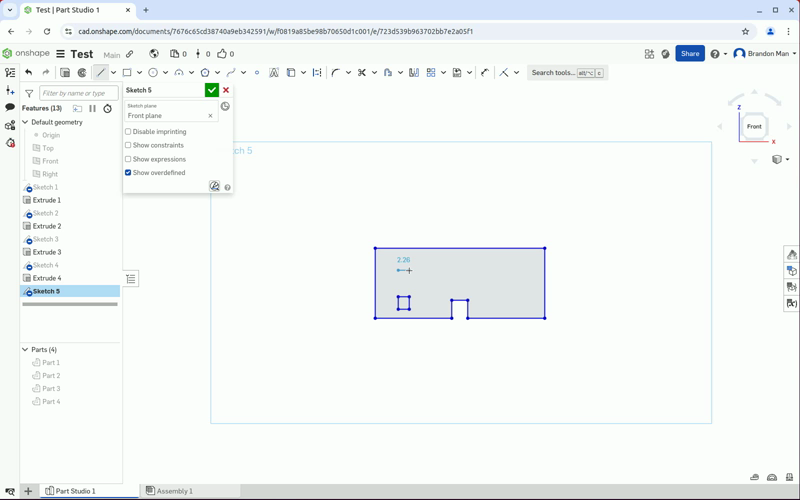
key_down(shift)
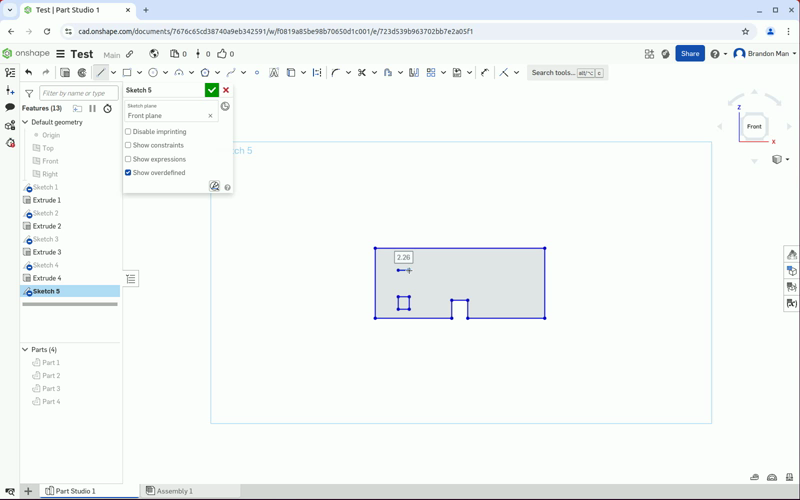
mouse_move(439, 270)
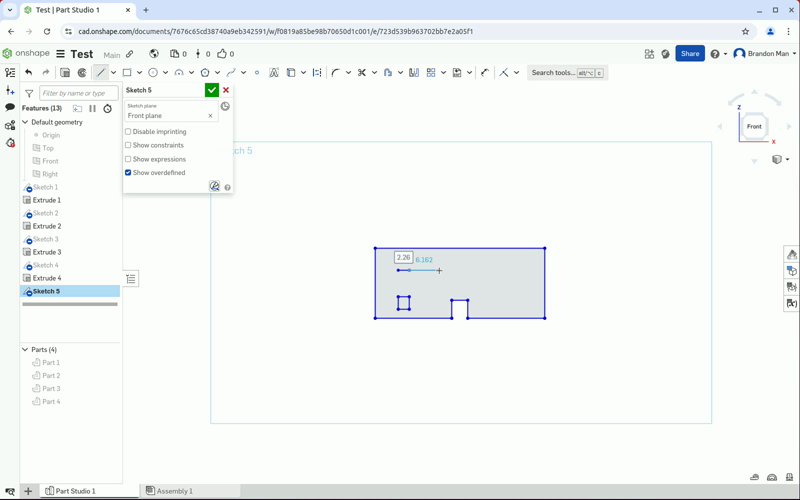
mouse_move(409, 255)
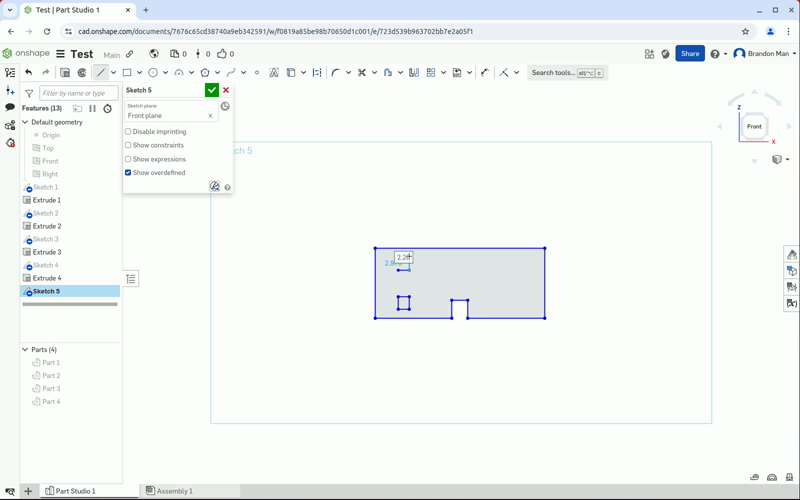
click(409, 255)
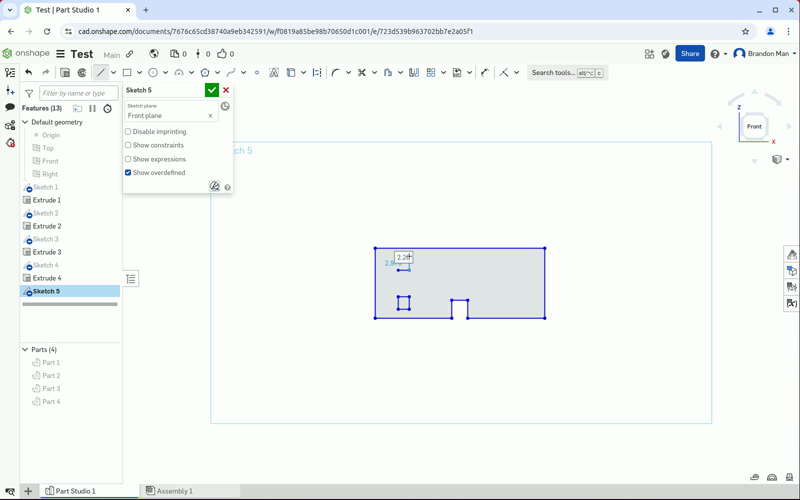
key_up(shift)
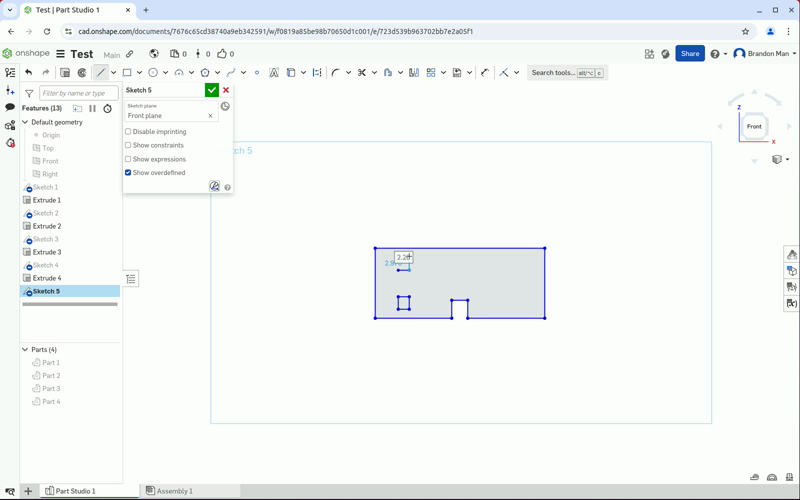
key_down(shift)
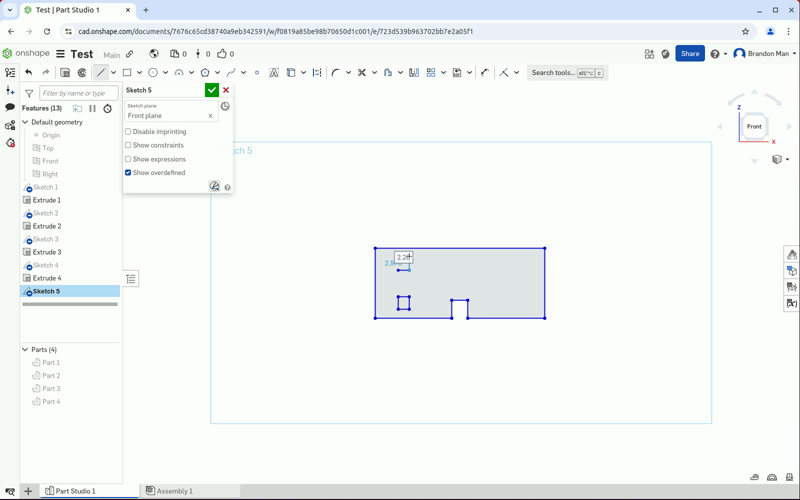
mouse_move(439, 255)
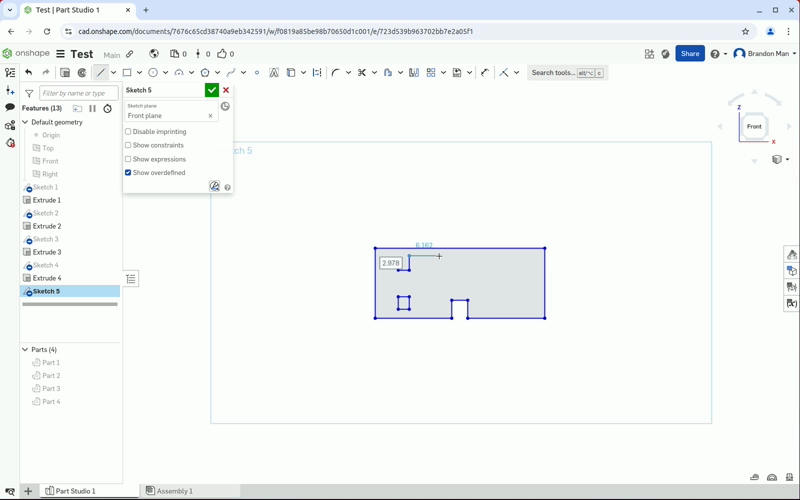
mouse_move(398, 255)
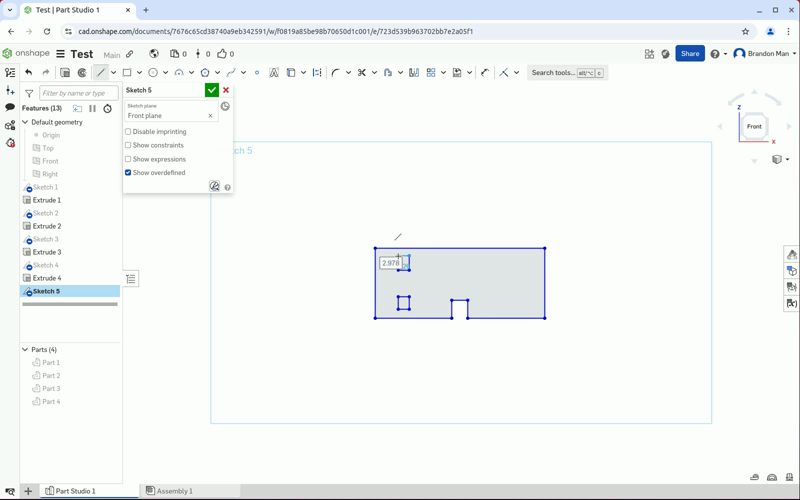
click(398, 255)
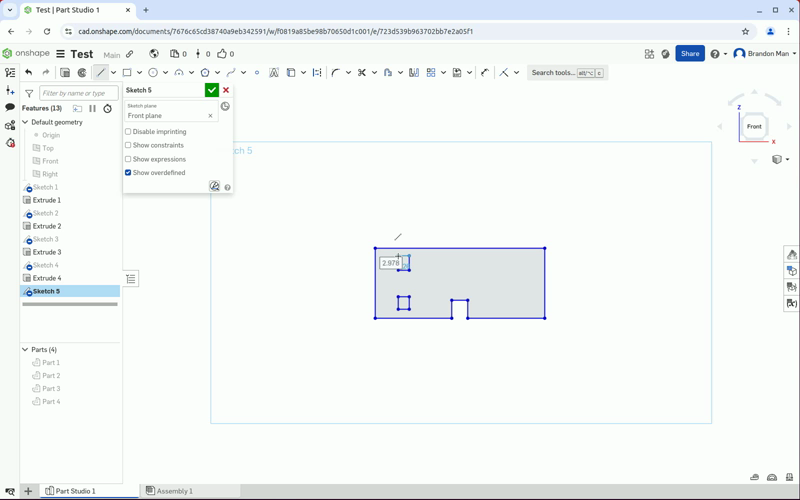
key_up(shift)
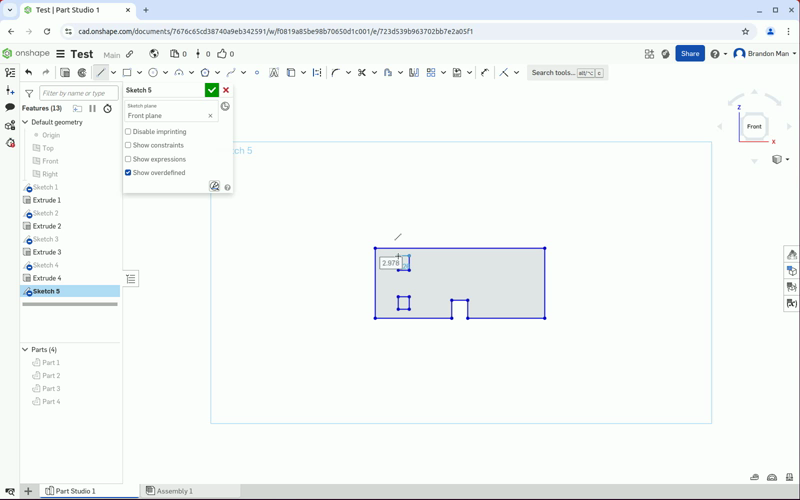
mouse_move(428, 255)
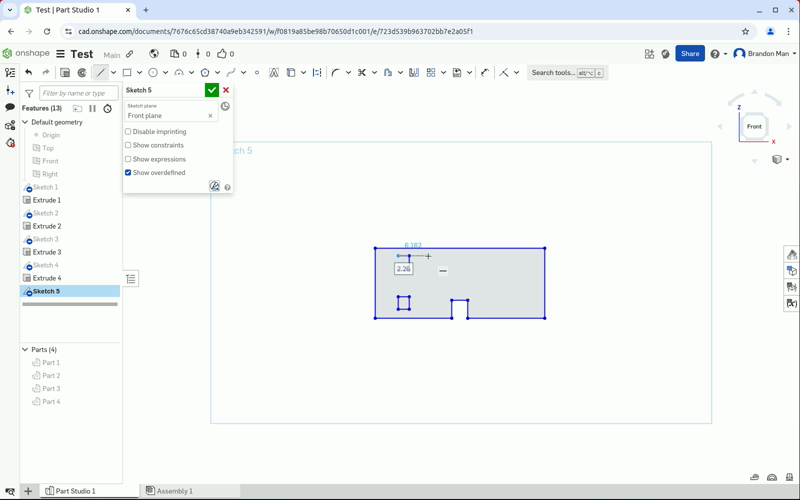
key_down(shift)
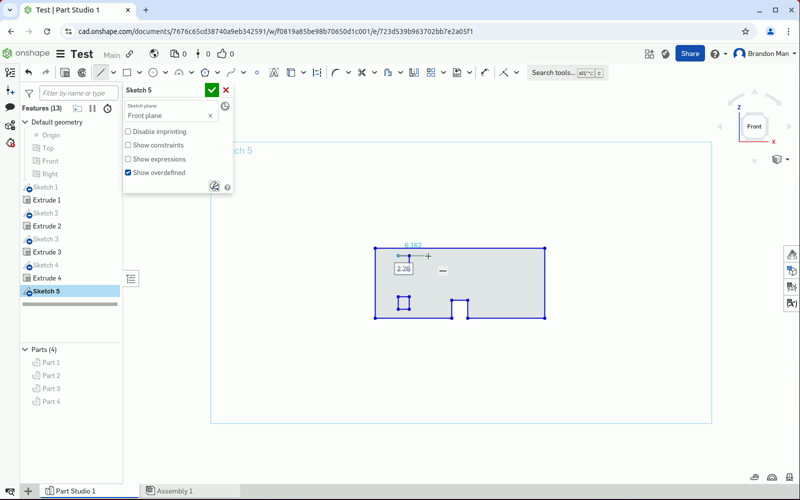
mouse_move(398, 270)
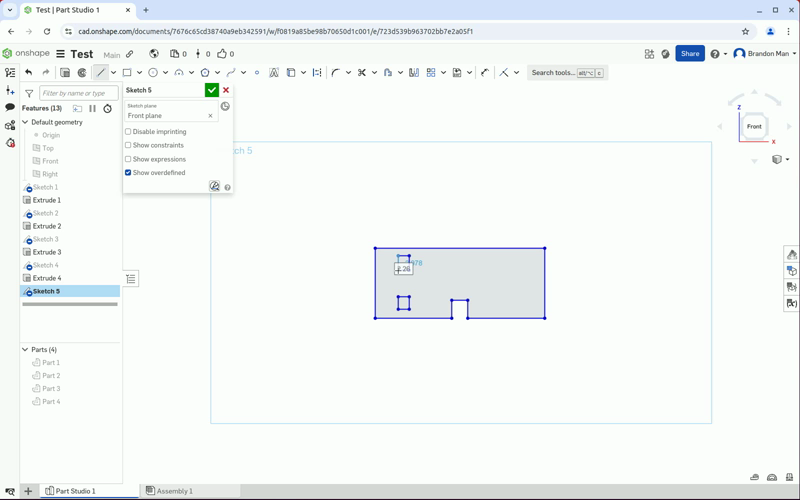
key_up(shift)
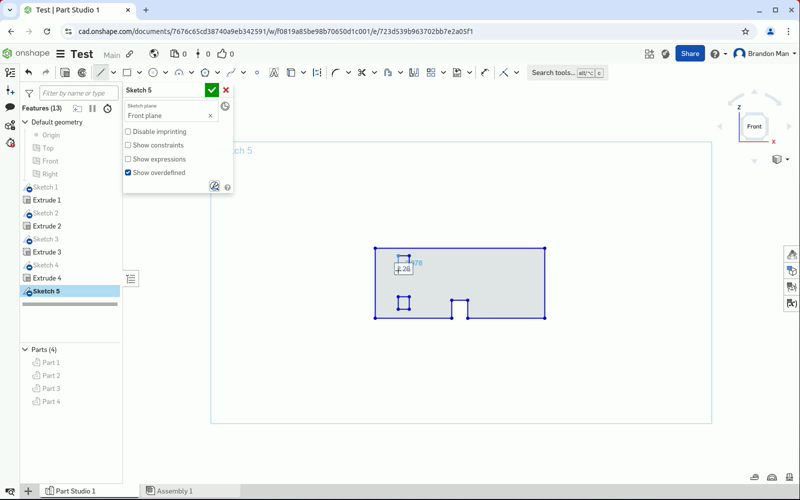
click(398, 270)
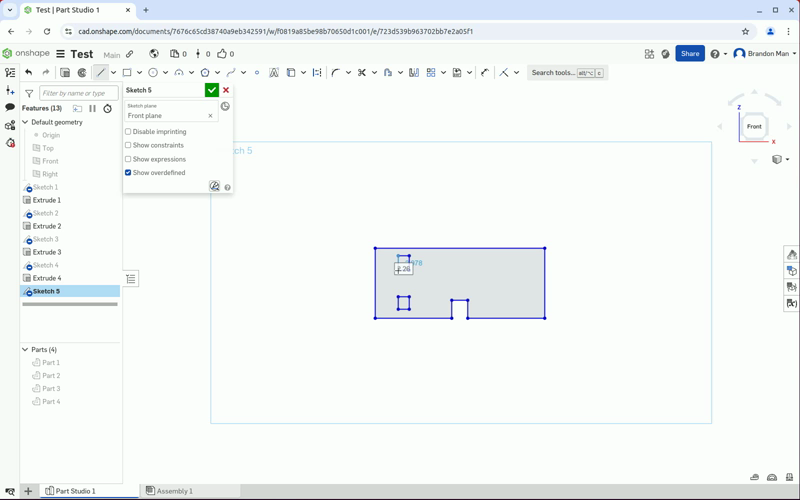
key(esc)
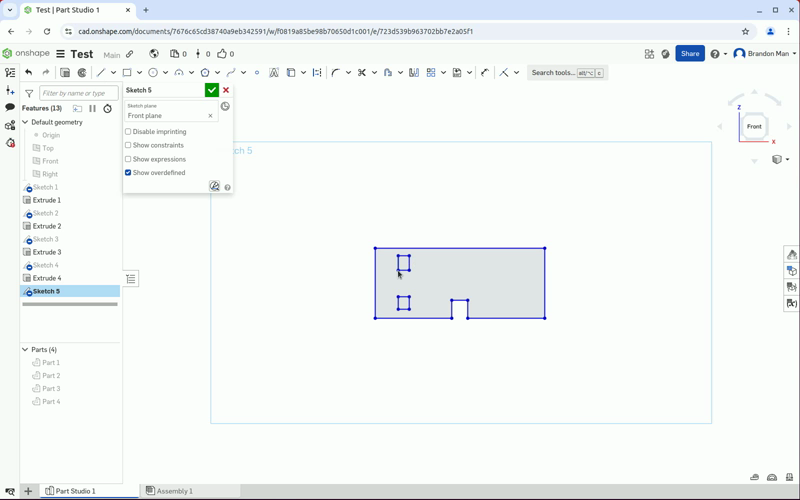
key(l)
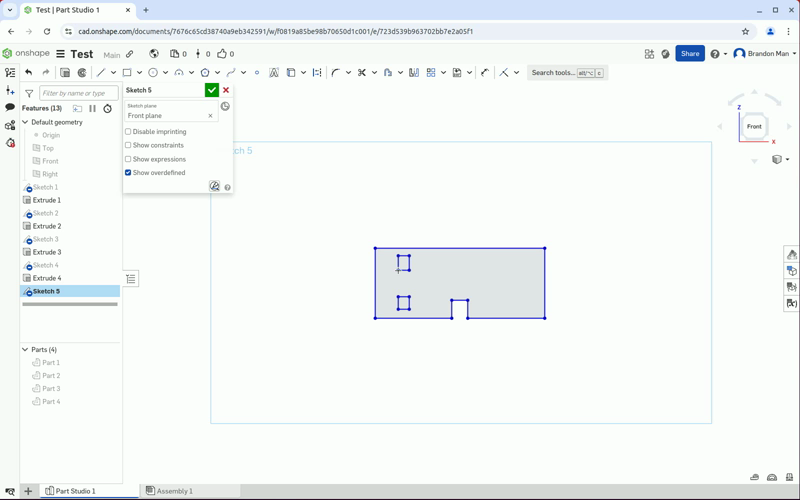
key_down(shift)
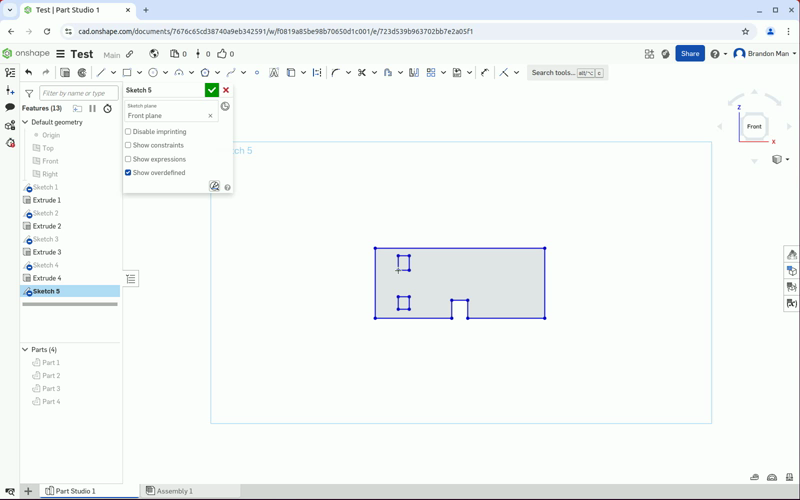
mouse_move(510, 309)
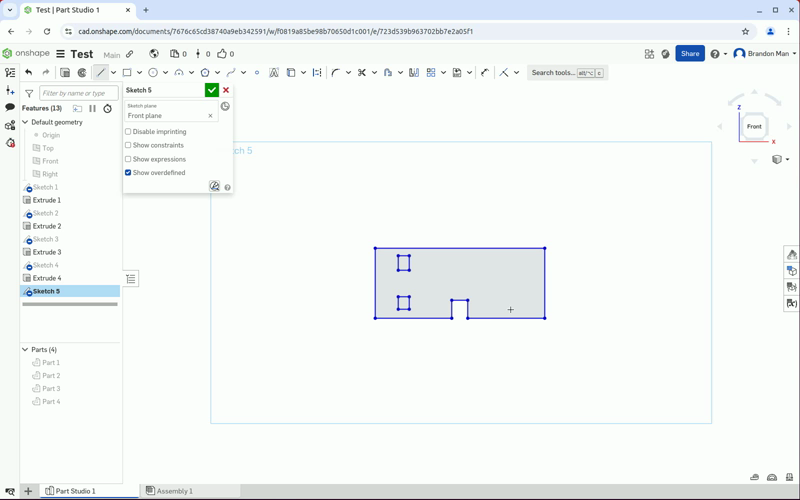
click(510, 309)
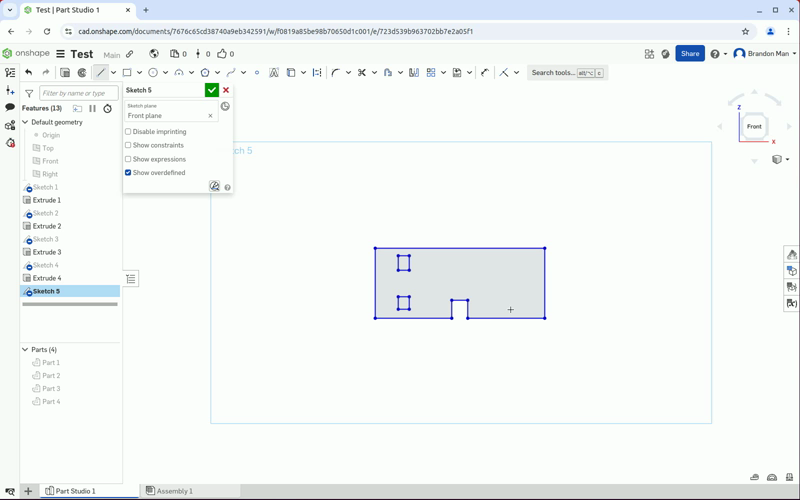
key_up(shift)
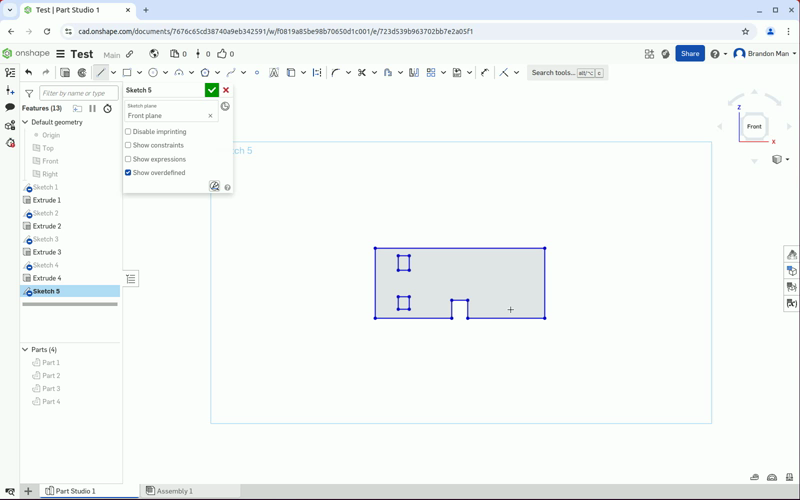
key_down(shift)
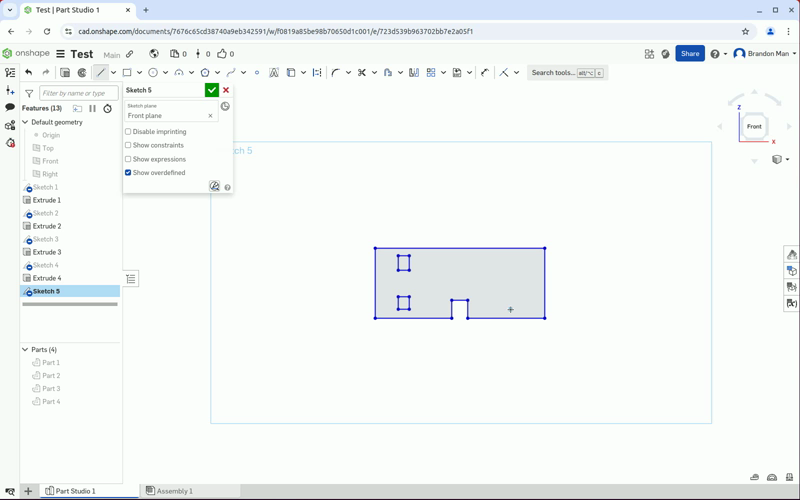
mouse_move(540, 309)
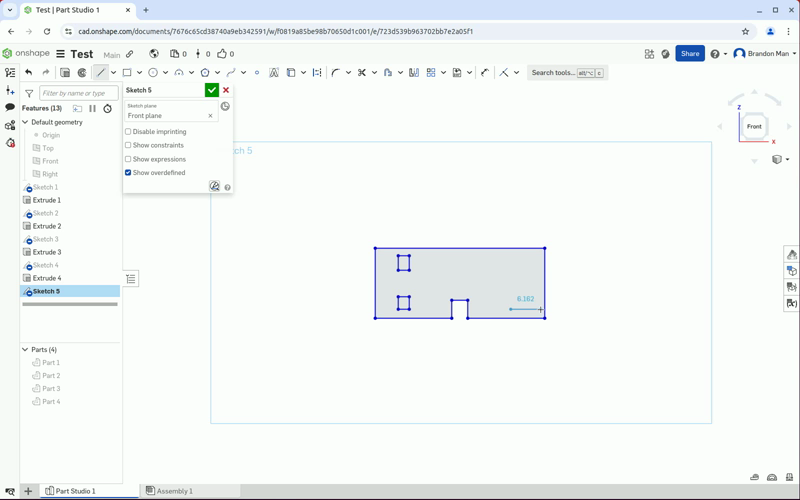
mouse_move(521, 309)
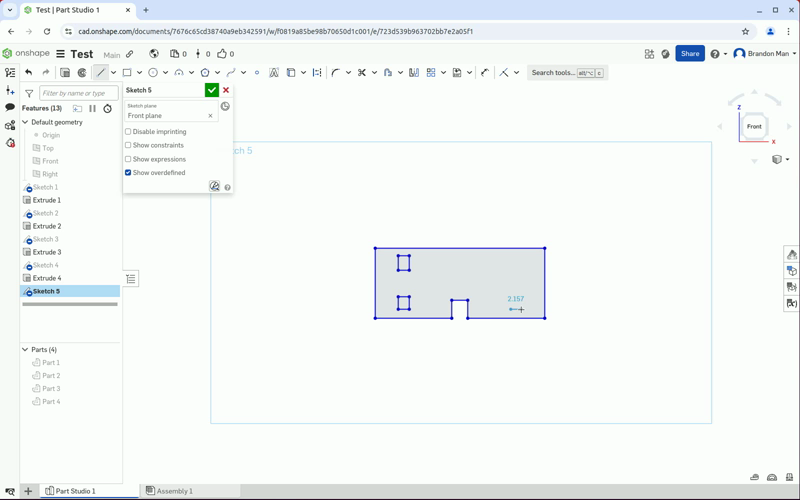
click(521, 309)
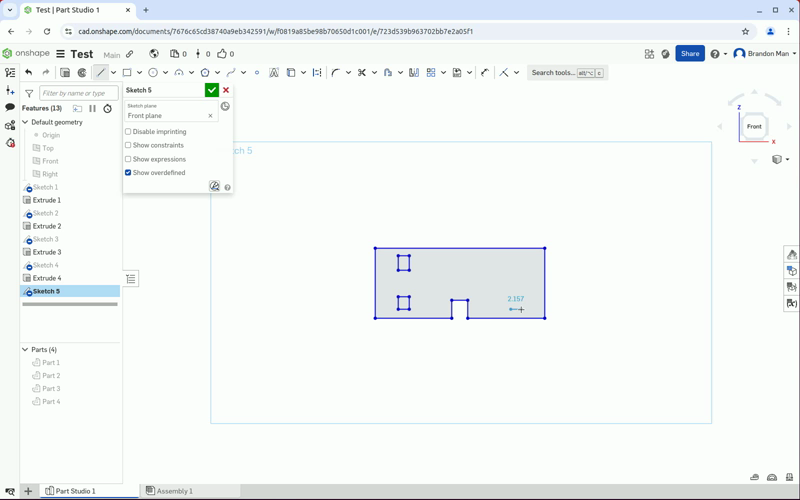
key_up(shift)
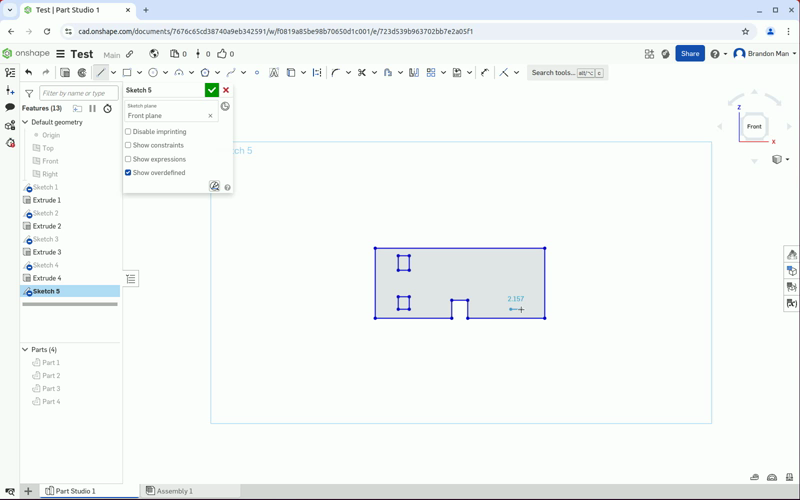
key_down(shift)
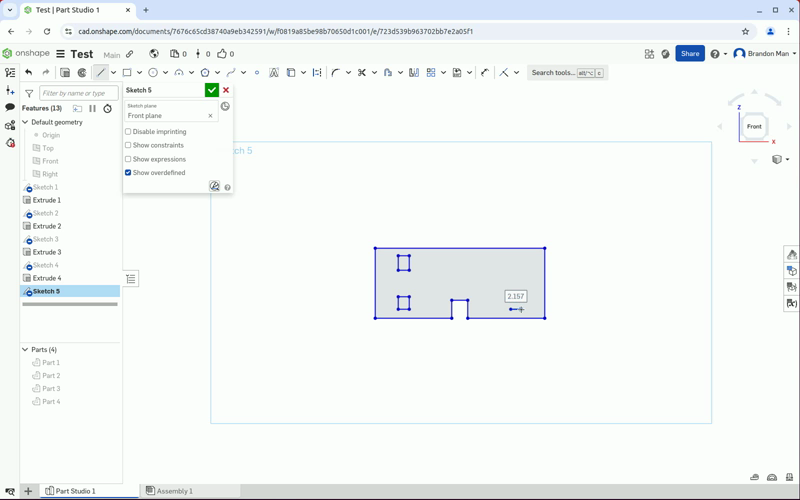
mouse_move(551, 309)
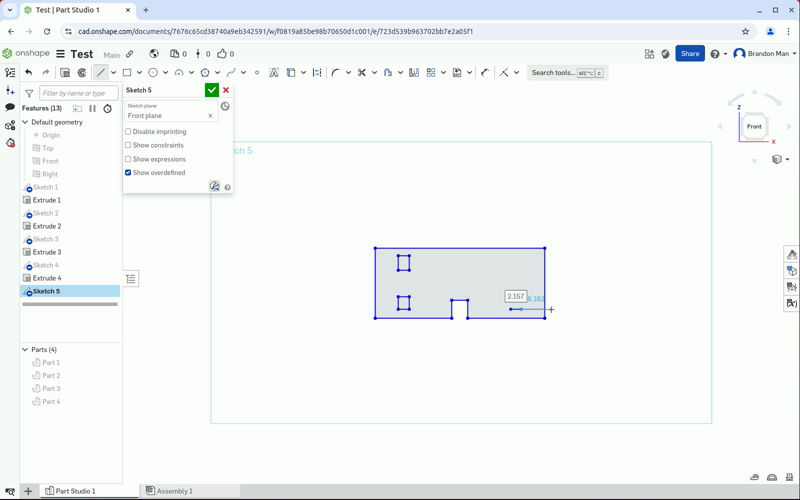
mouse_move(521, 296)
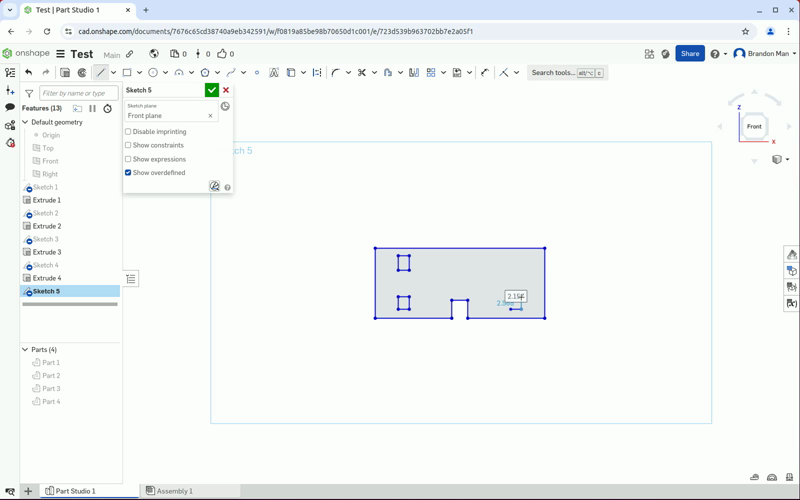
click(521, 296)
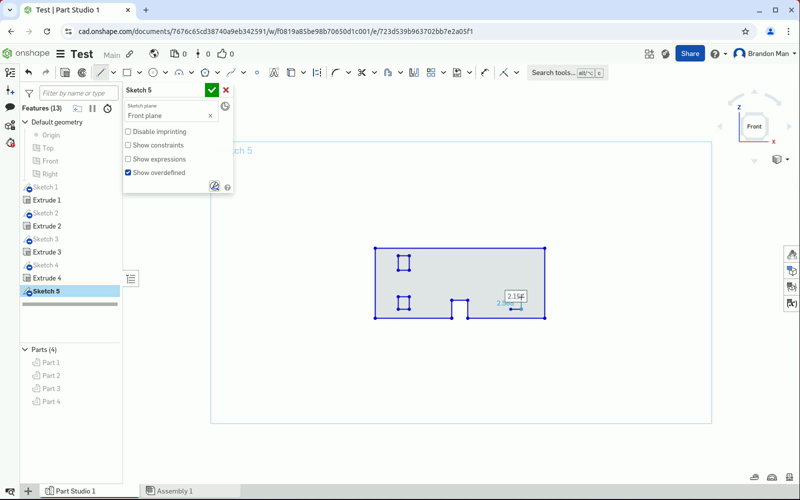
key_up(shift)
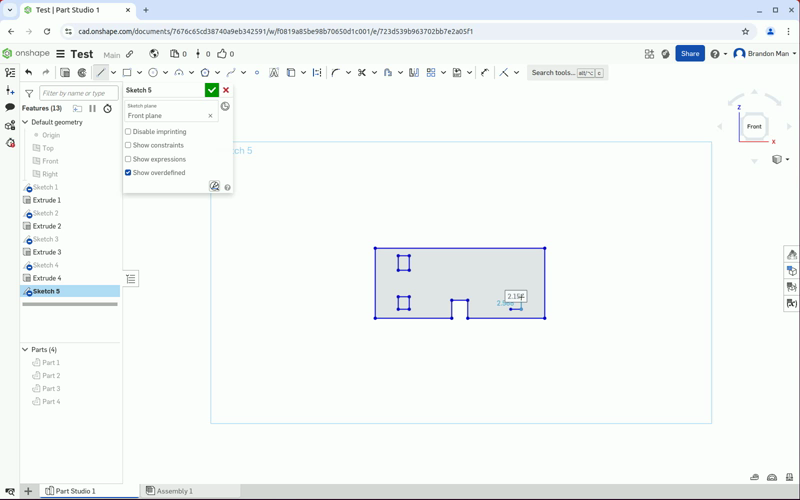
key_down(shift)
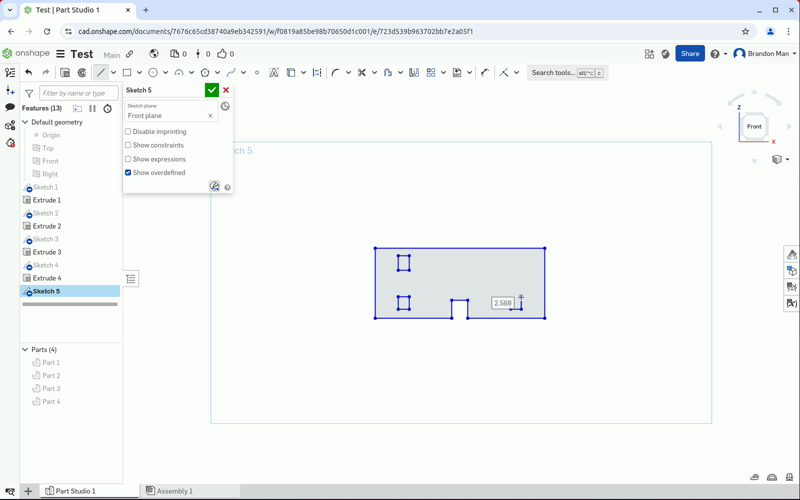
mouse_move(551, 296)
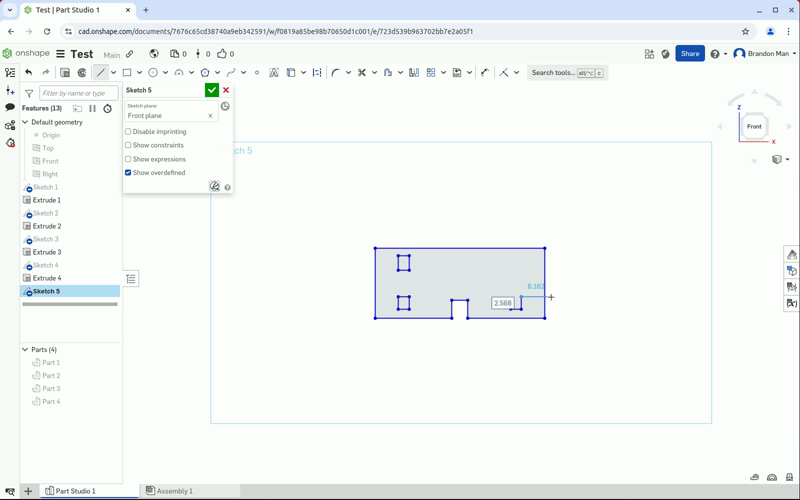
mouse_move(510, 296)
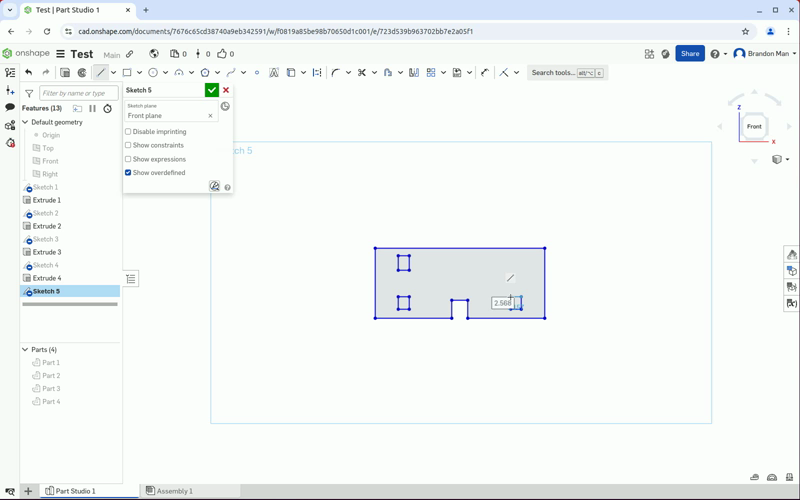
click(510, 296)
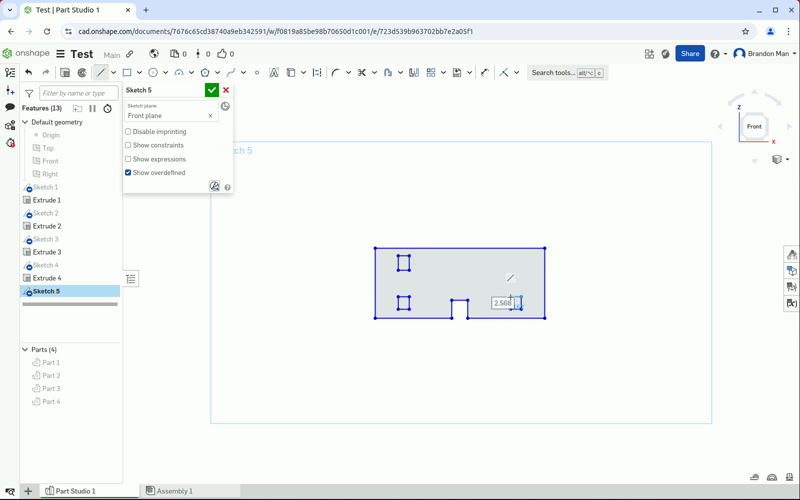
key_up(shift)
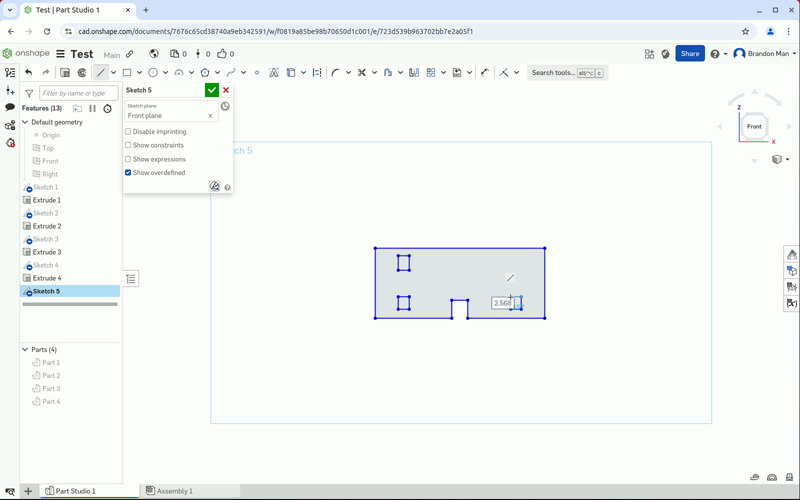
mouse_move(540, 296)
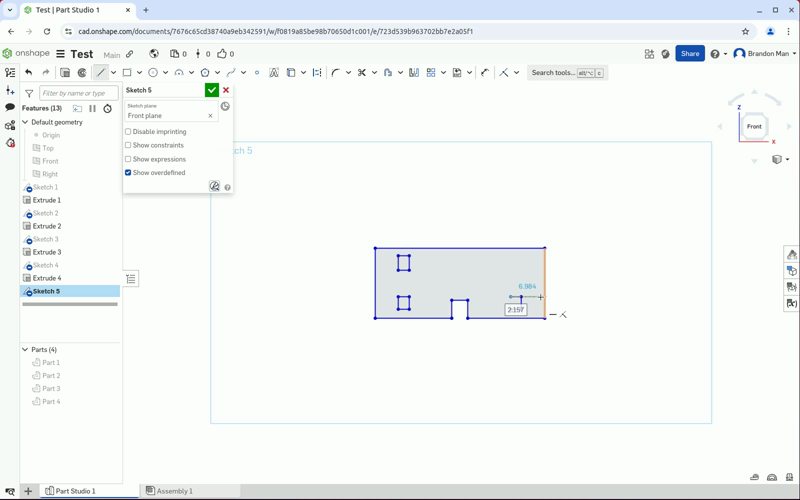
key_down(shift)
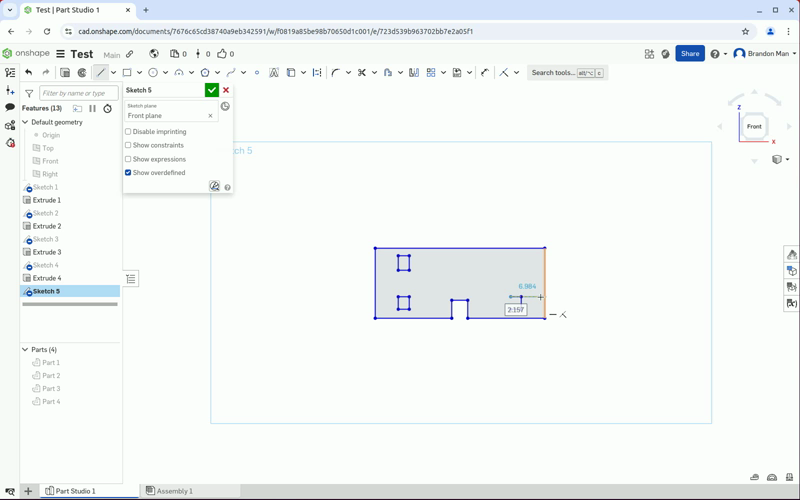
mouse_move(510, 309)
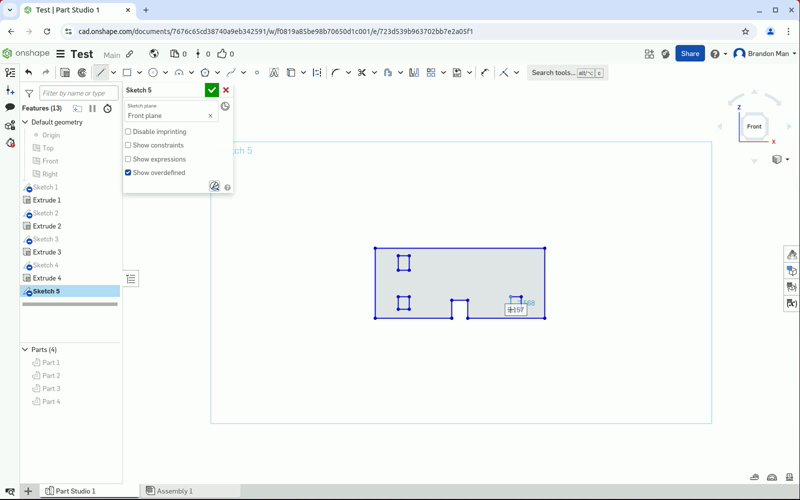
key_up(shift)
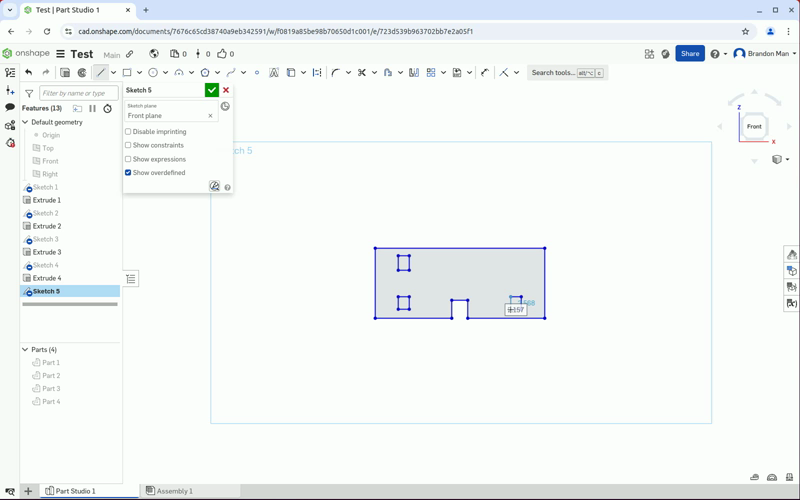
click(510, 309)
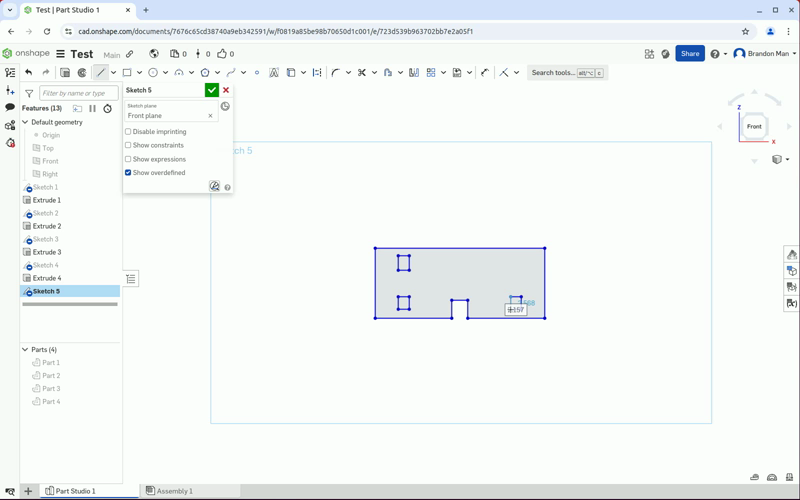
key(esc)
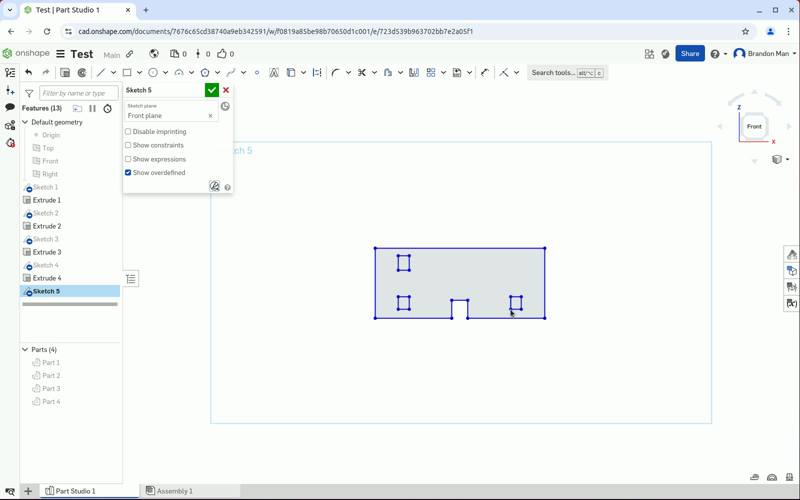
key(l)
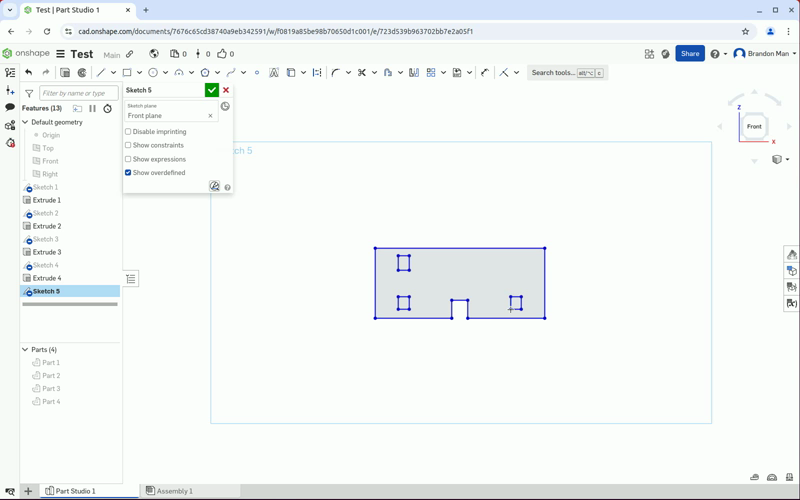
key_down(shift)
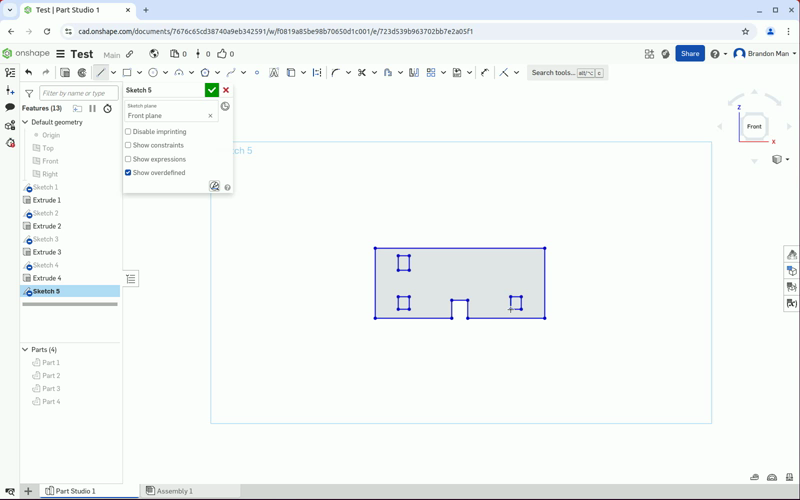
mouse_move(510, 270)
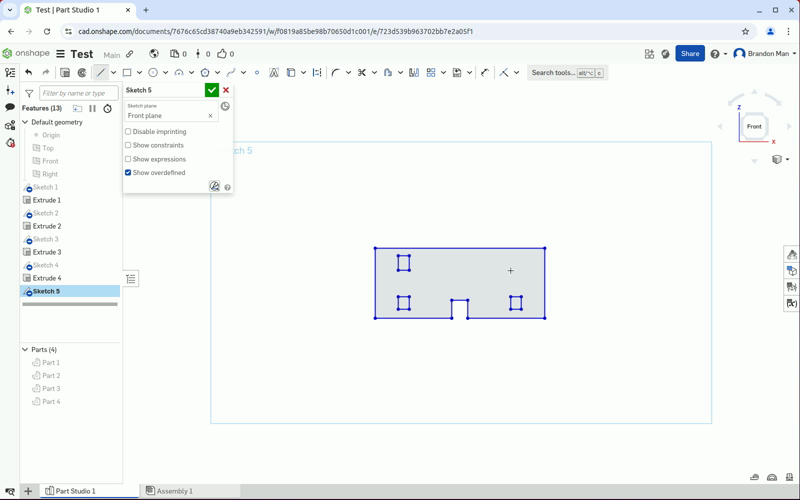
click(510, 270)
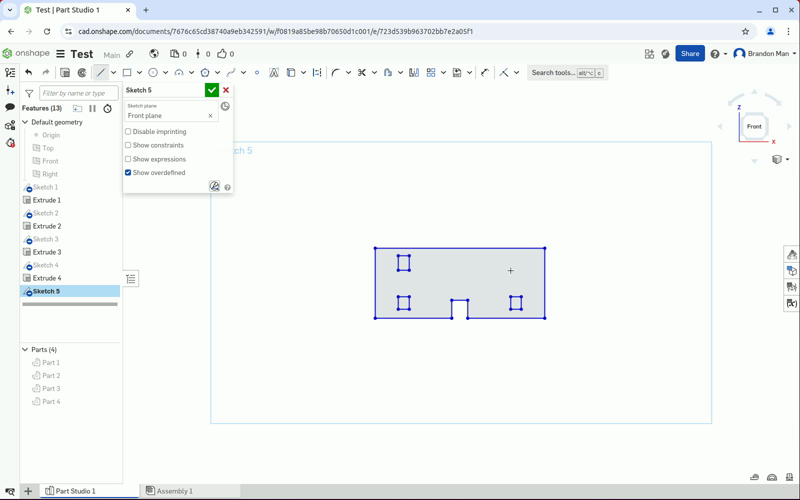
key_up(shift)
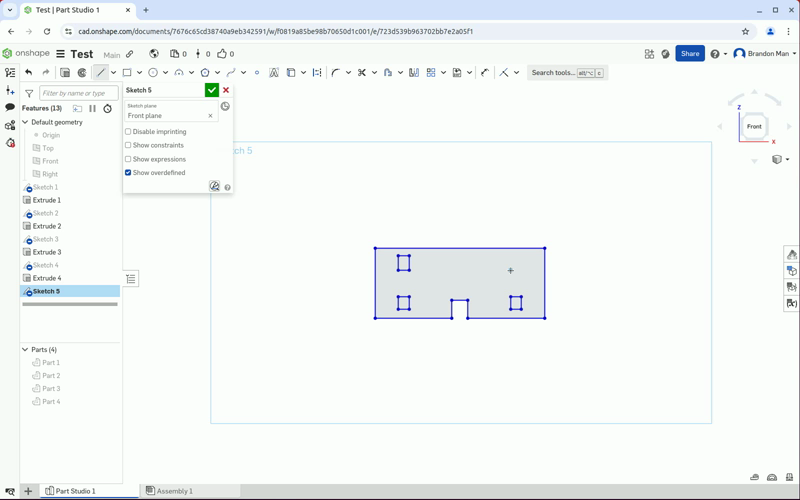
key_down(shift)
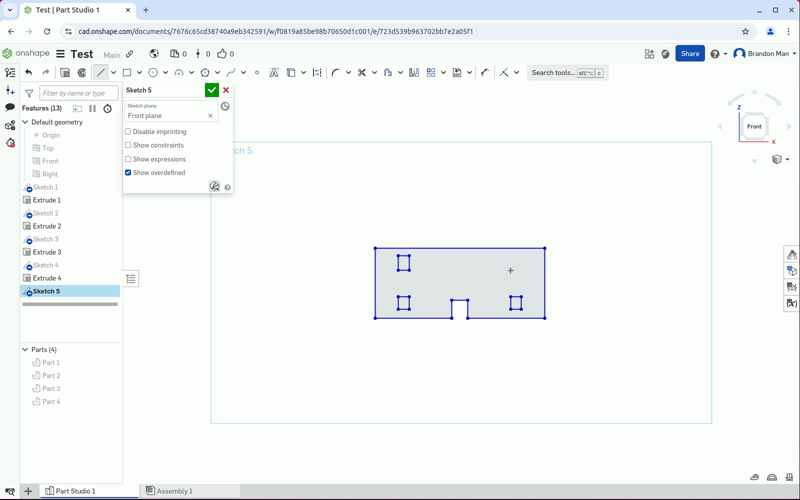
mouse_move(540, 270)
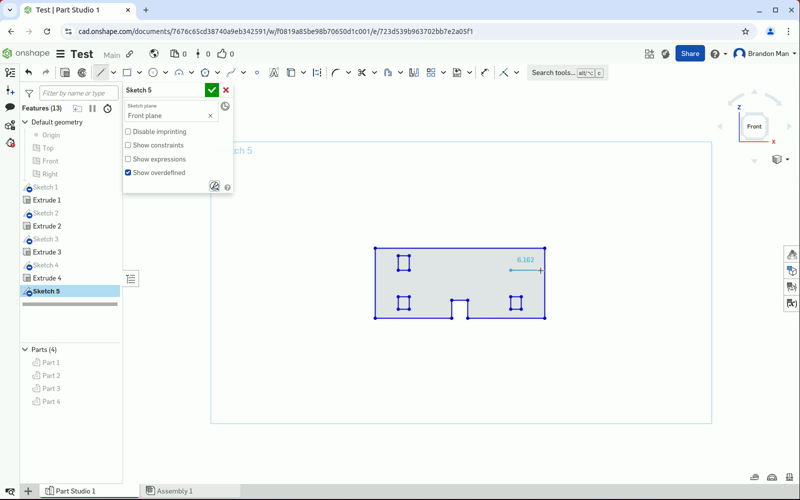
mouse_move(521, 270)
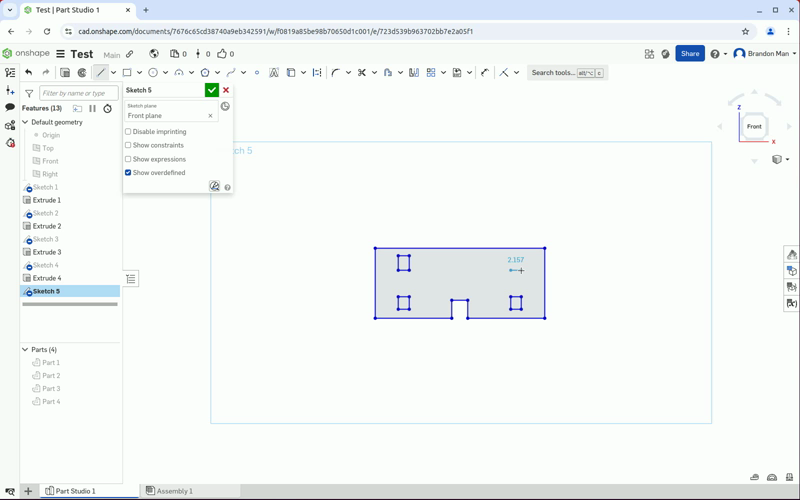
click(521, 270)
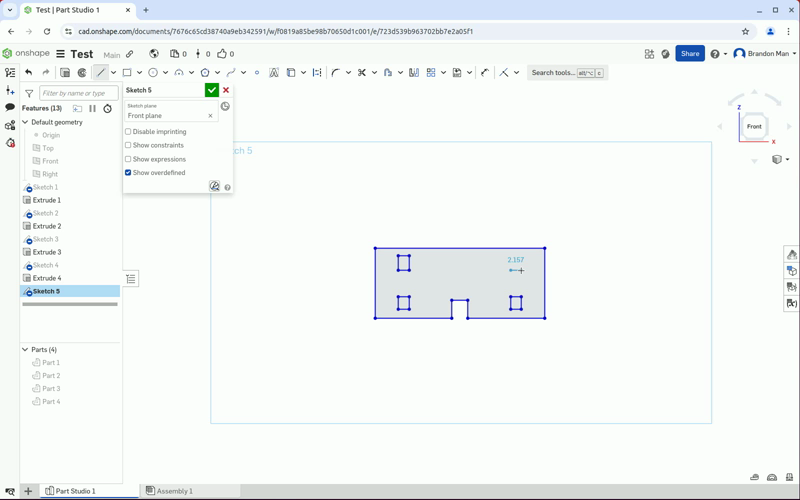
key_up(shift)
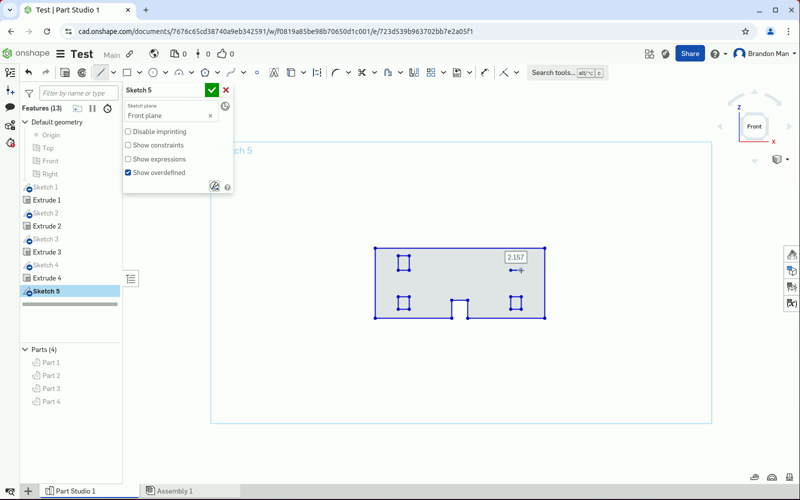
key_down(shift)
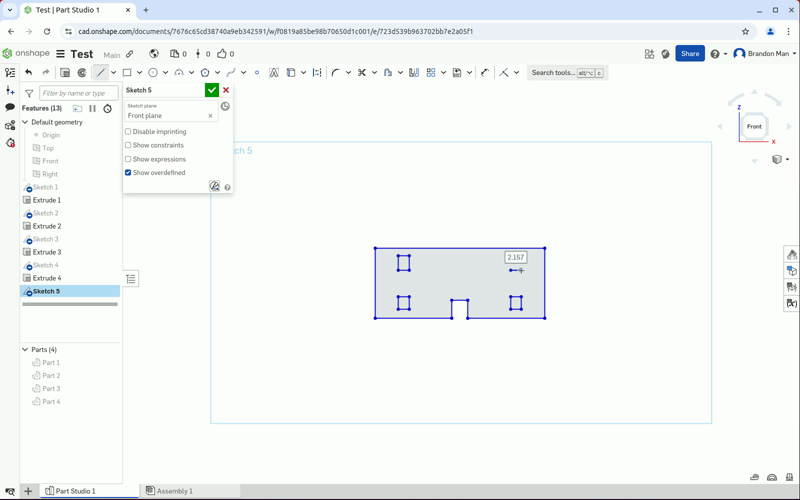
mouse_move(551, 270)
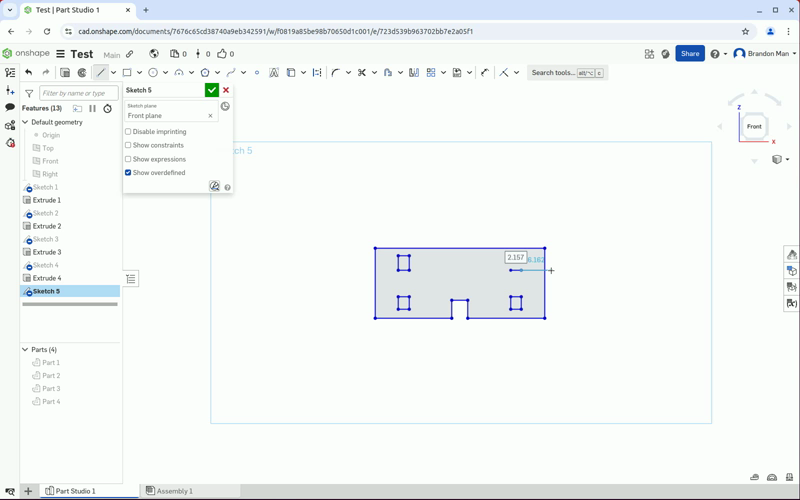
mouse_move(521, 255)
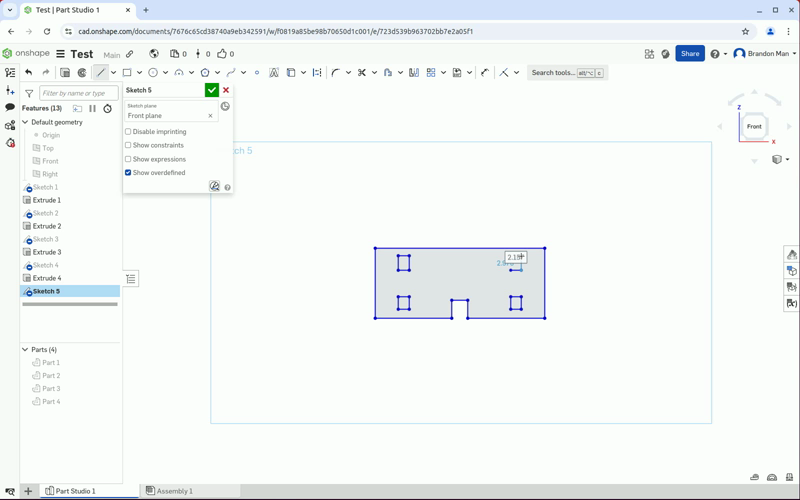
click(521, 255)
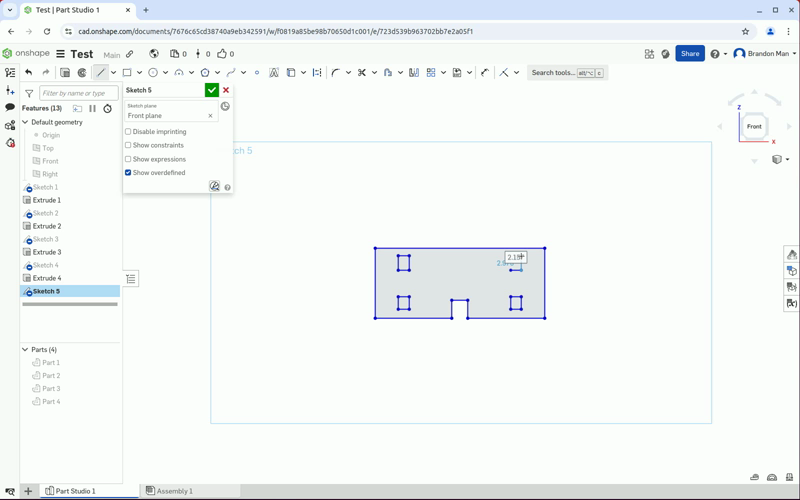
key_up(shift)
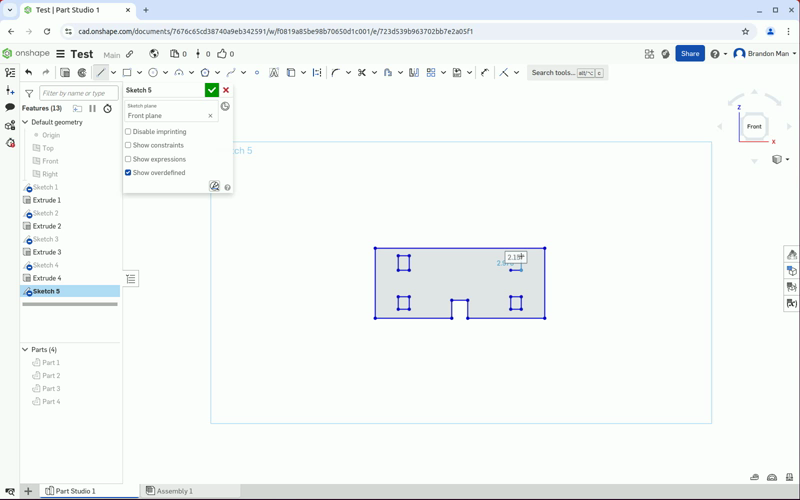
key_down(shift)
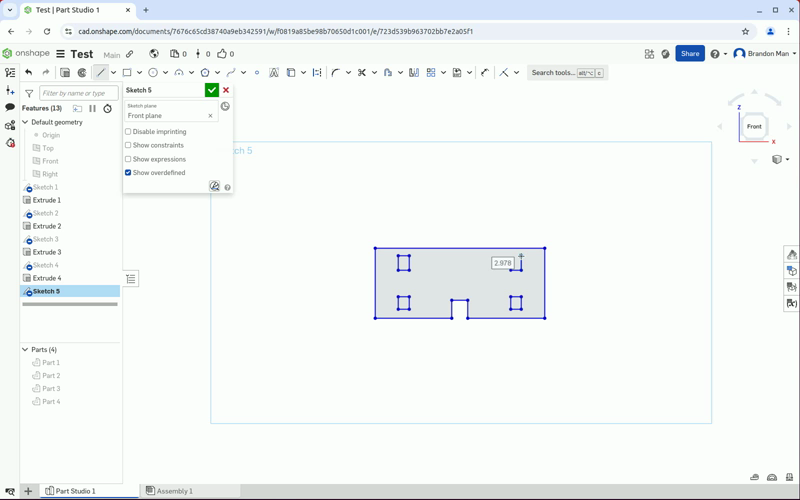
mouse_move(551, 255)
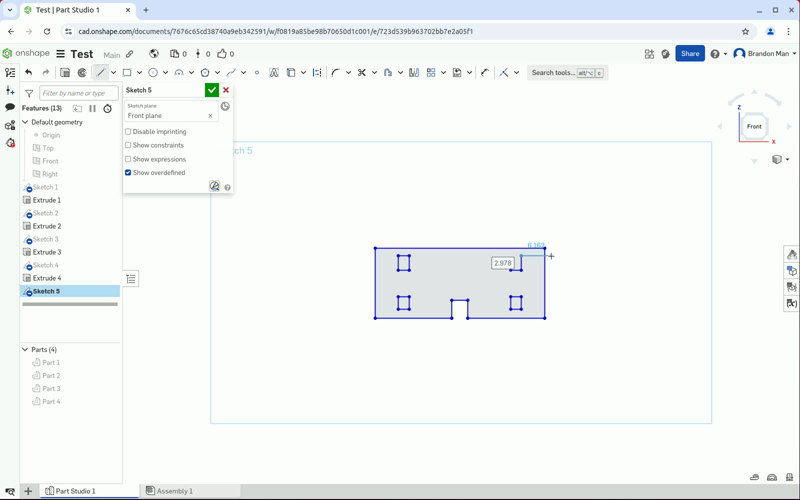
mouse_move(510, 255)
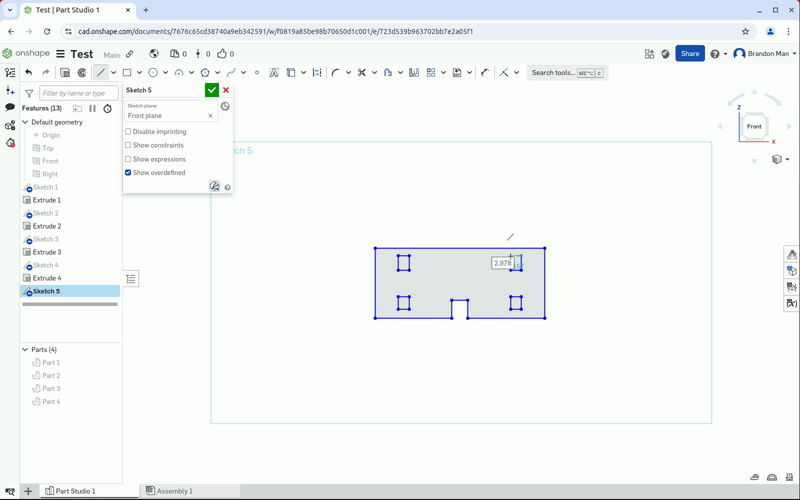
click(510, 255)
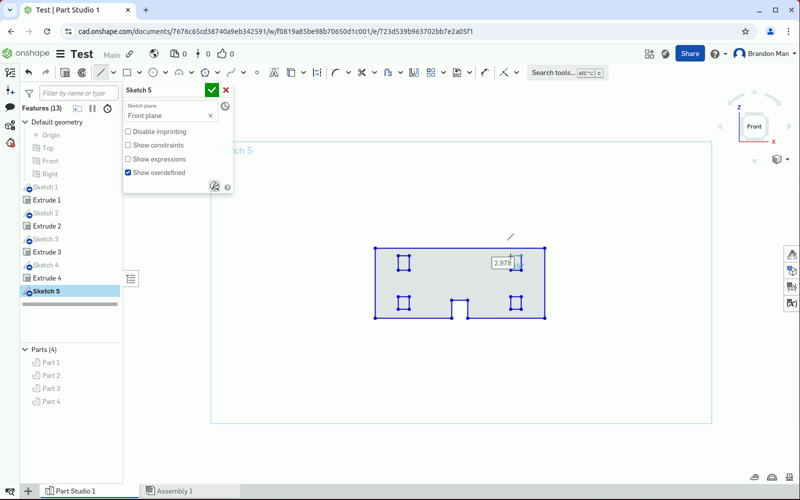
key_up(shift)
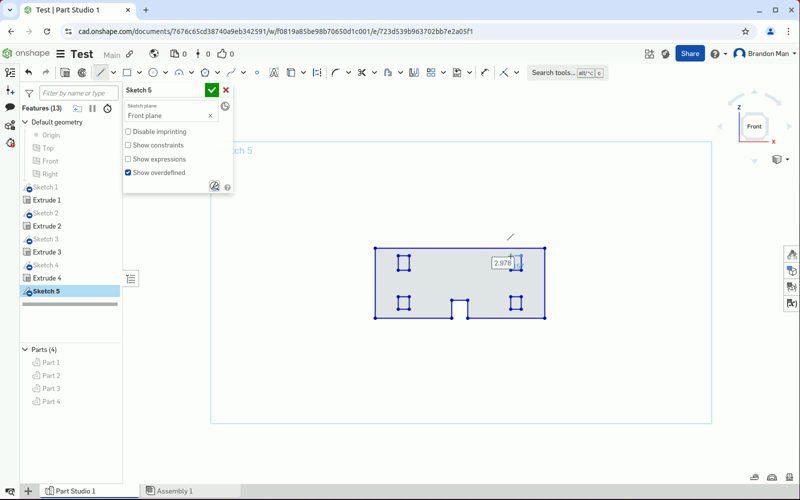
mouse_move(540, 255)
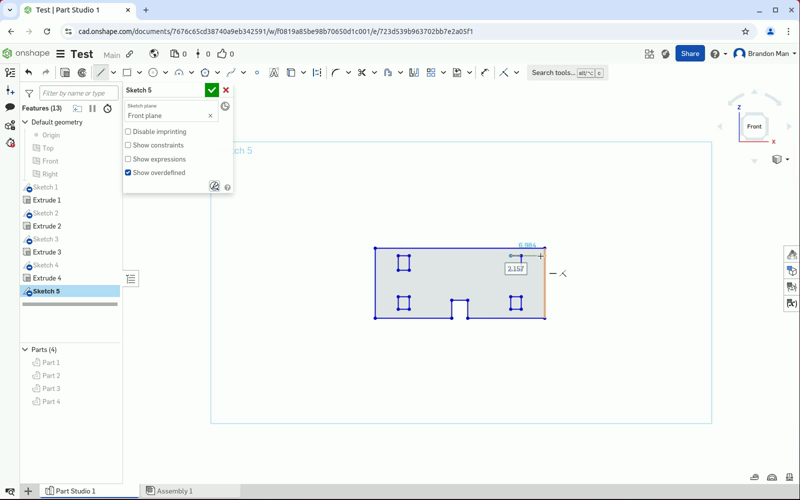
key_down(shift)
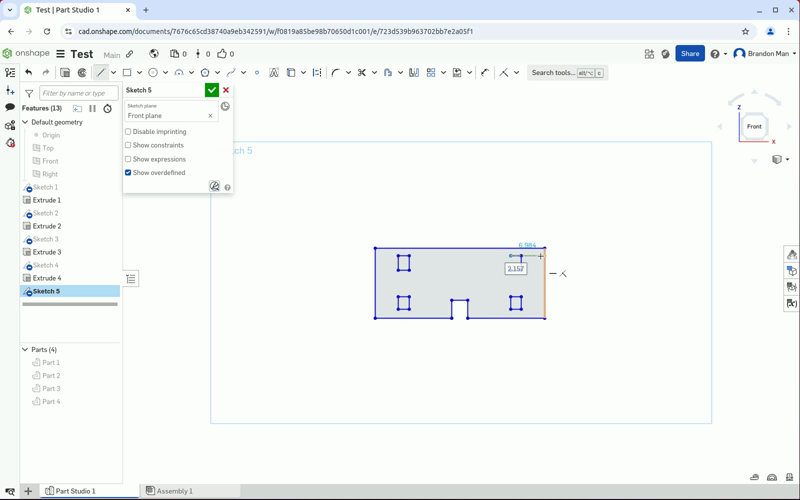
mouse_move(510, 270)
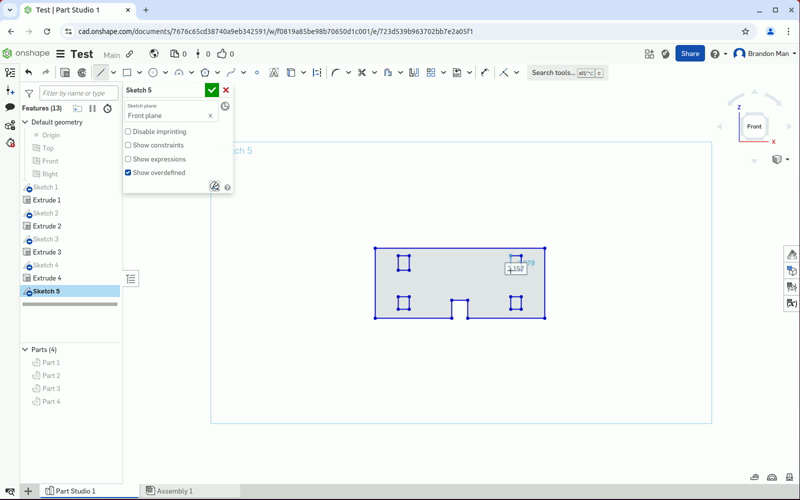
key_up(shift)
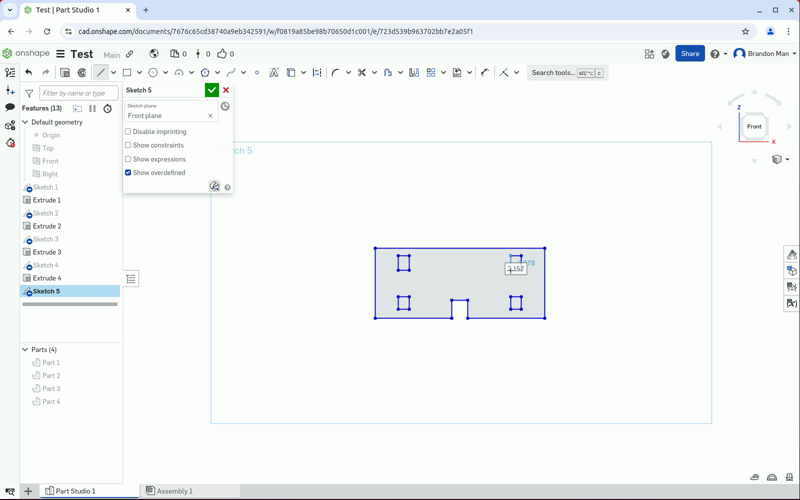
click(510, 270)
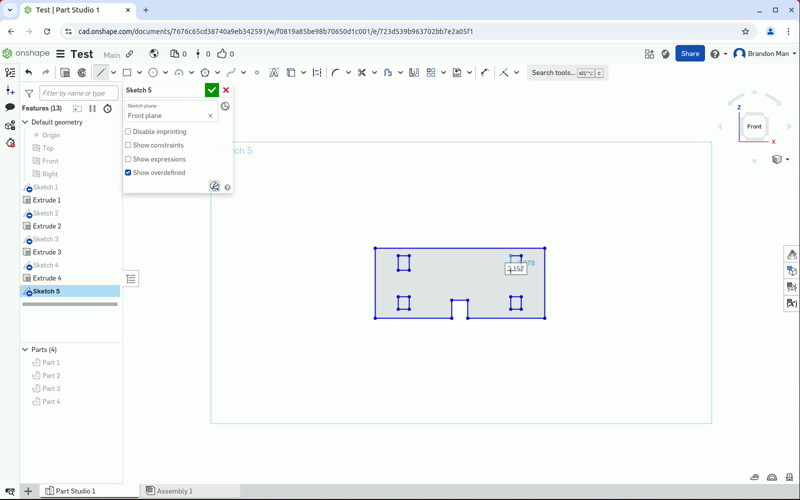
key(esc)
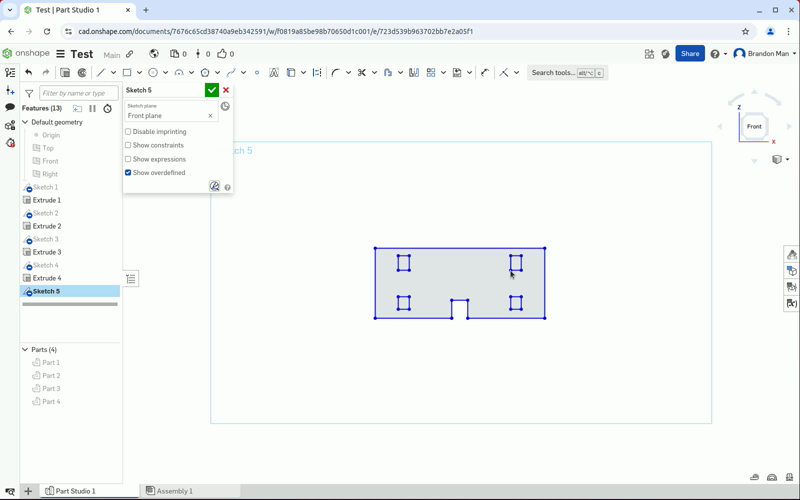
mouse_move(490, 275)
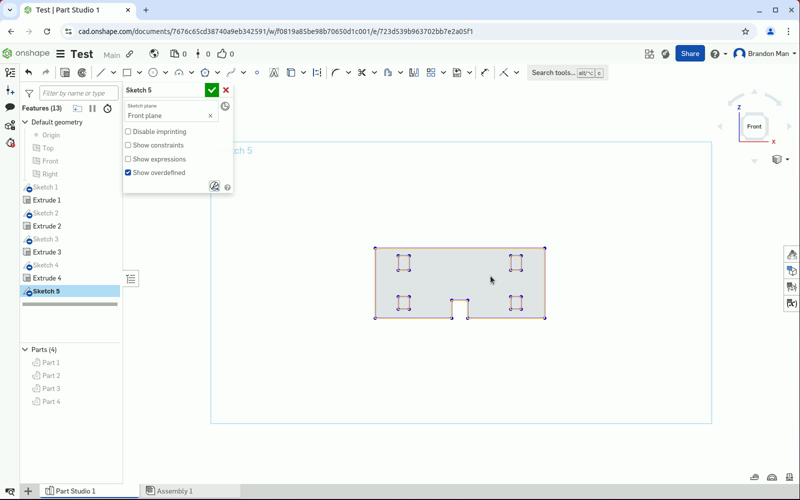
click(490, 275)
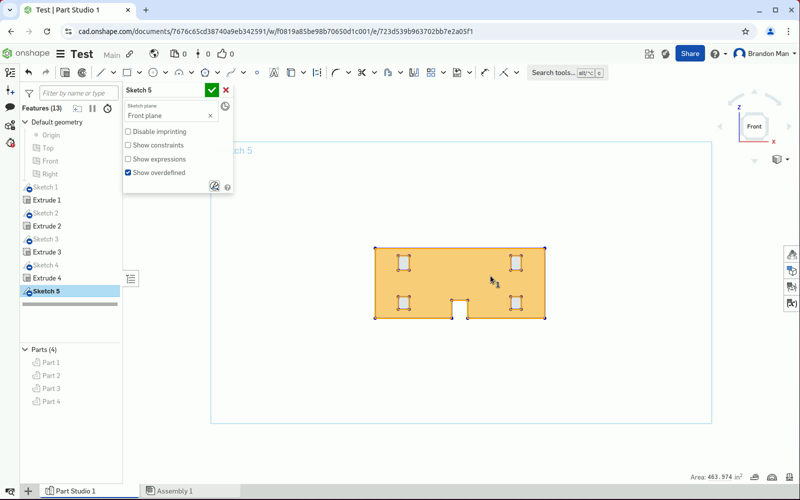
mouse_move(73, 352)
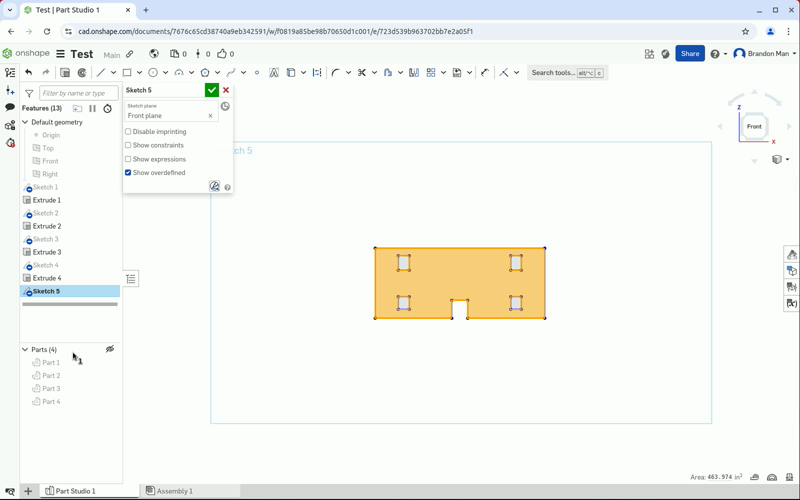
key(shift+y)
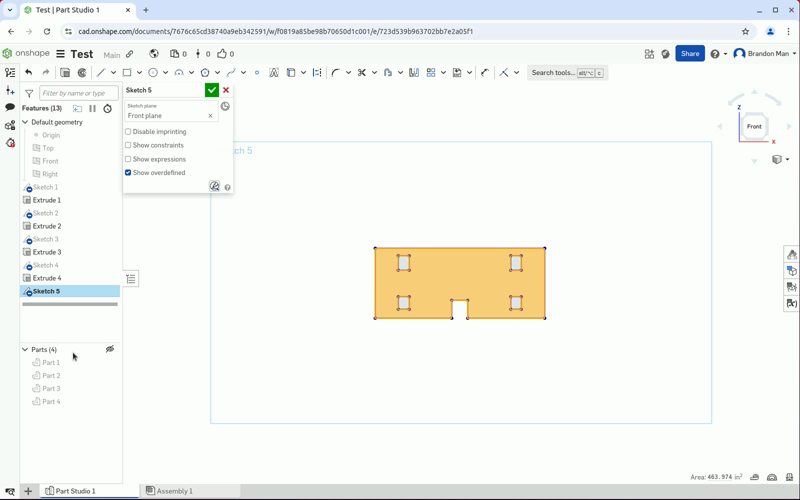
key(shift+e)
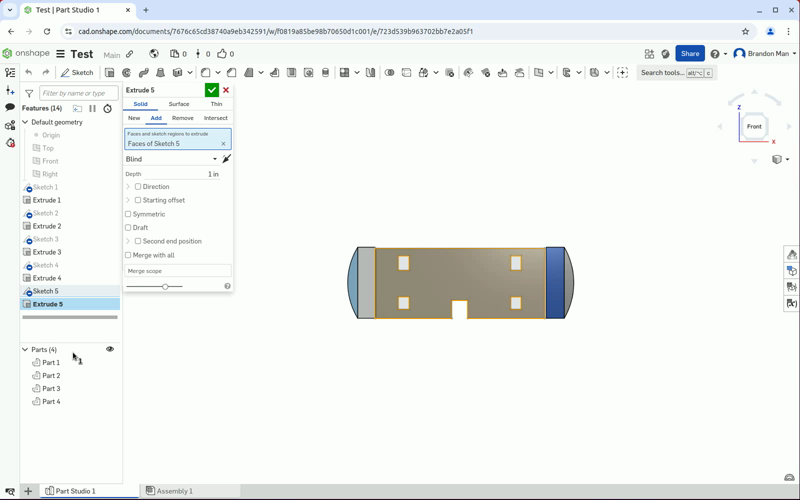
mouse_move(143, 106)
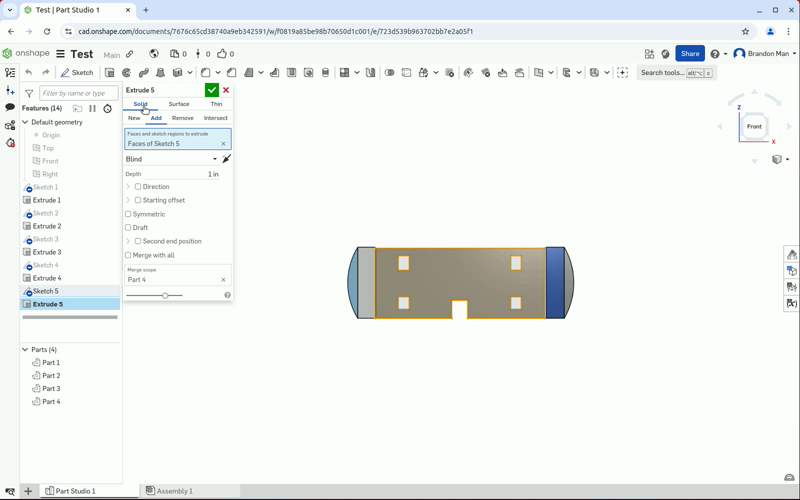
click(143, 106)
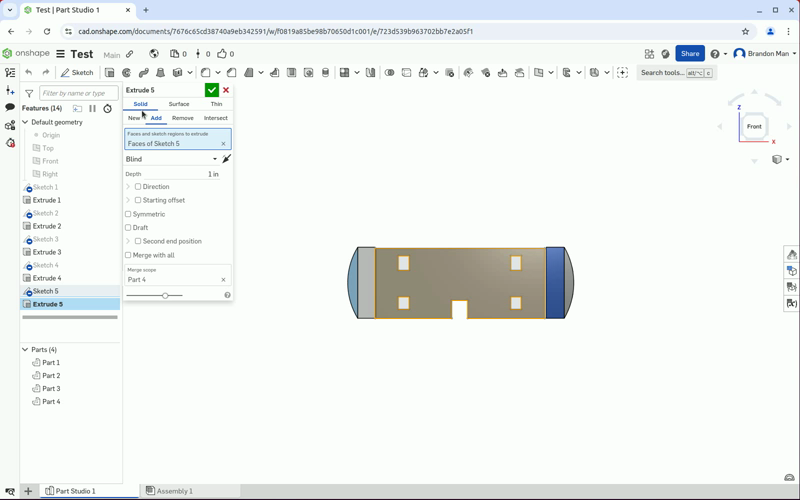
mouse_move(137, 120)
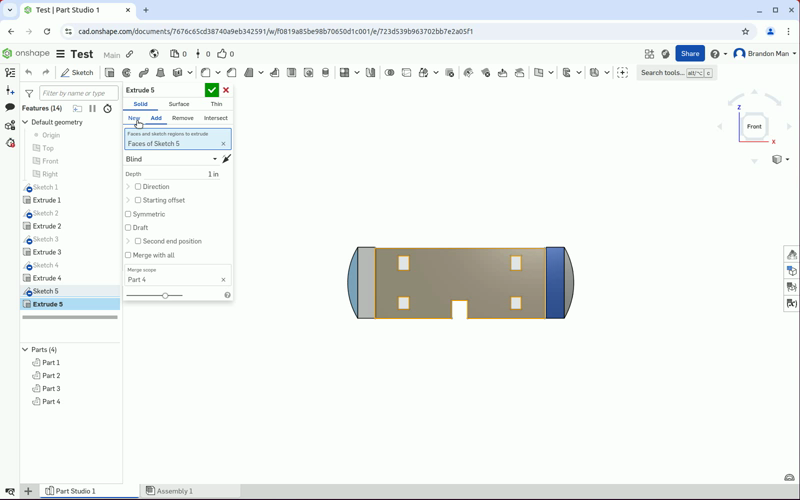
click(137, 120)
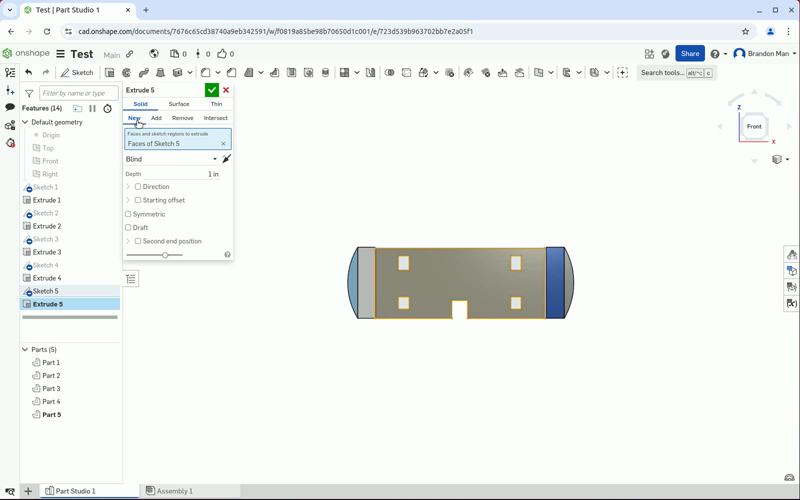
key(tab, 4)
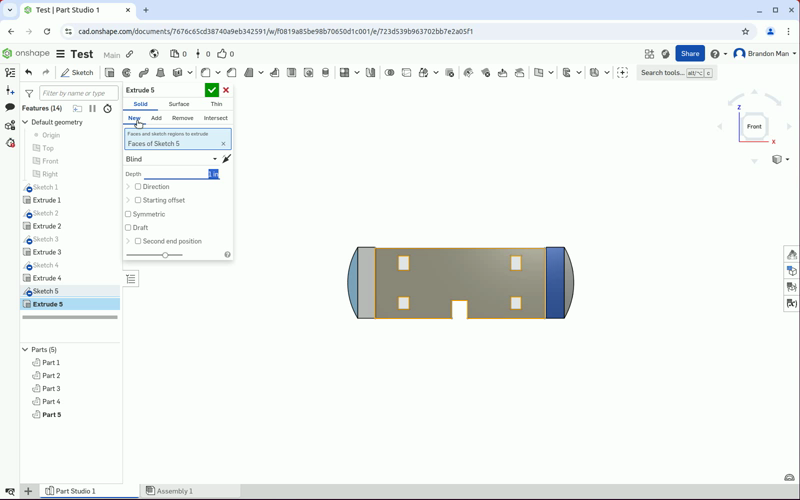
text(1.926)
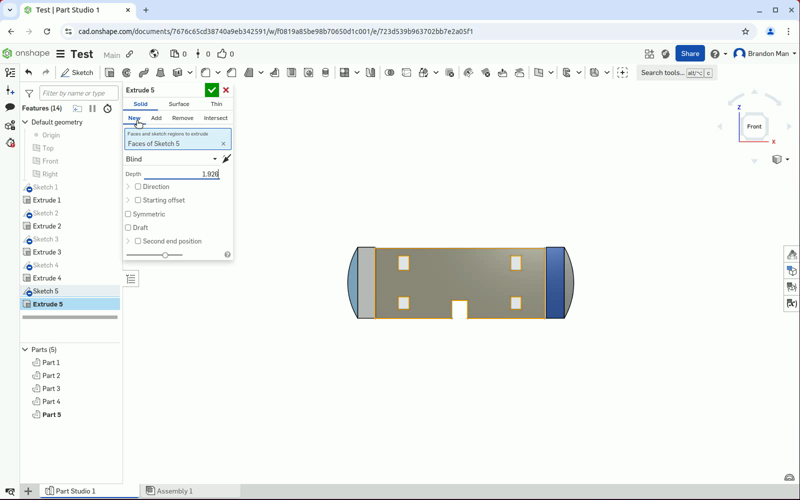
key(enter)
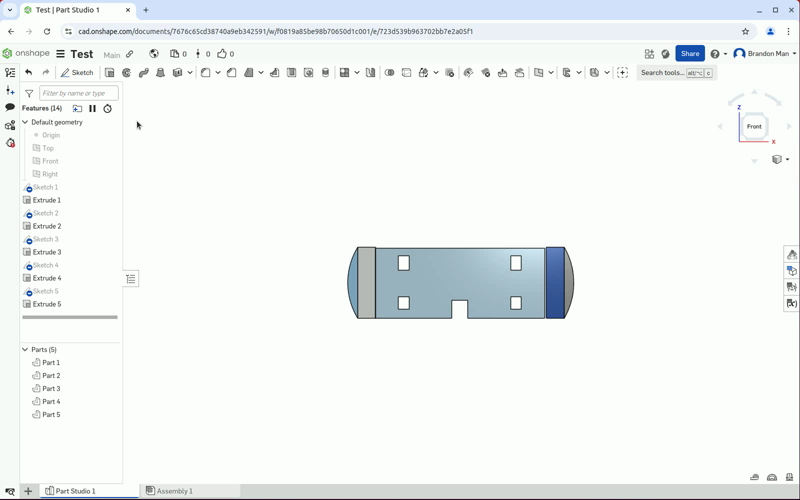
key(shift+h)
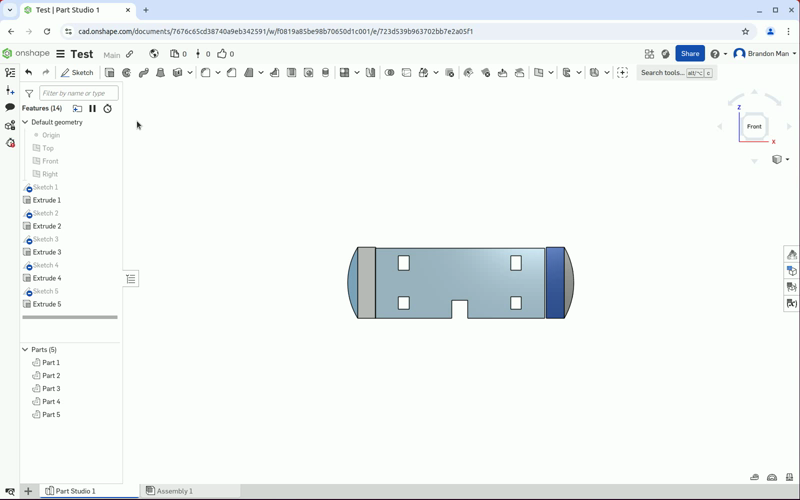
key(shift+h)
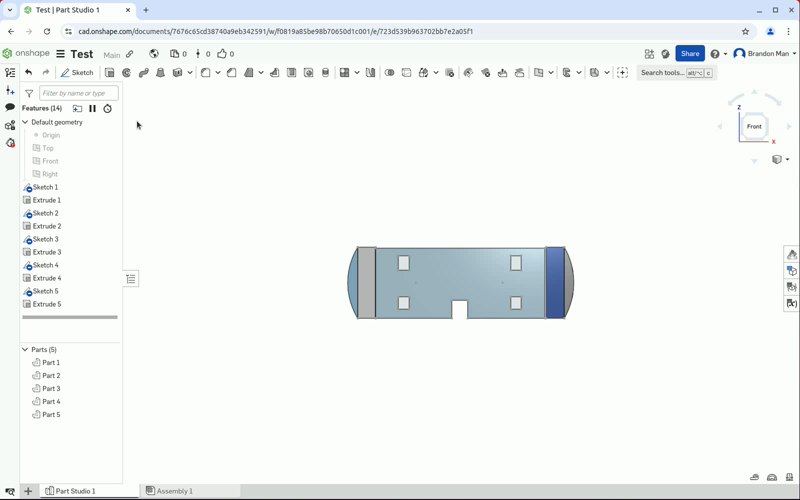
key(shift+7)
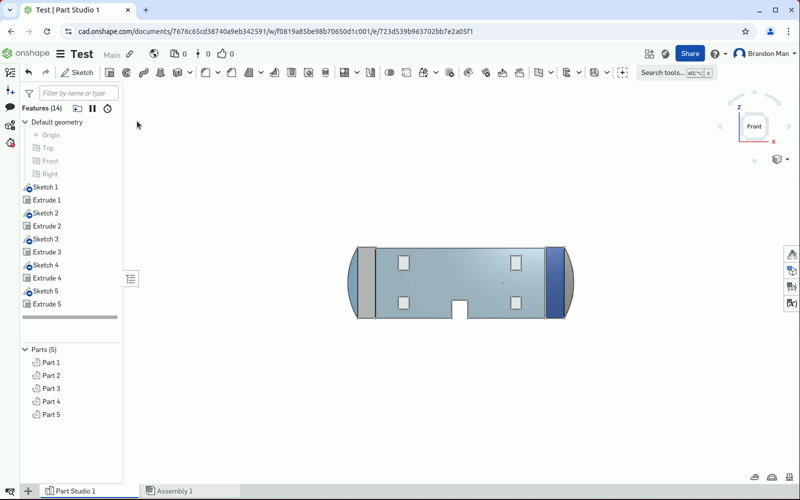
key(left, 2)
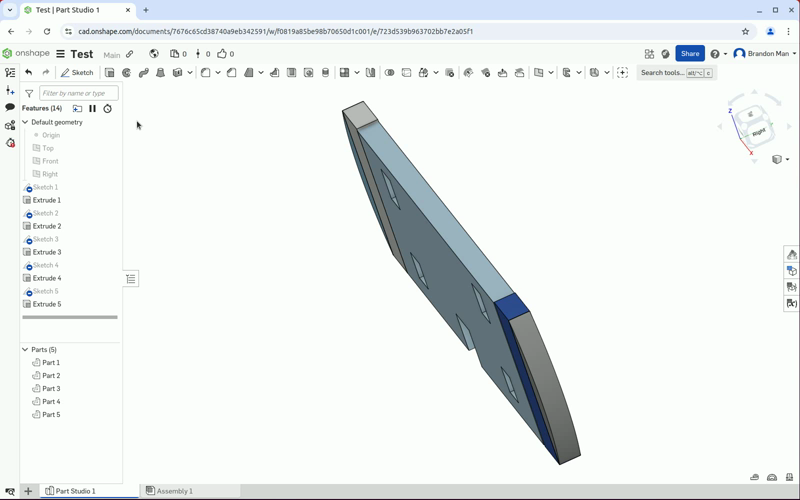
key(down, 2)
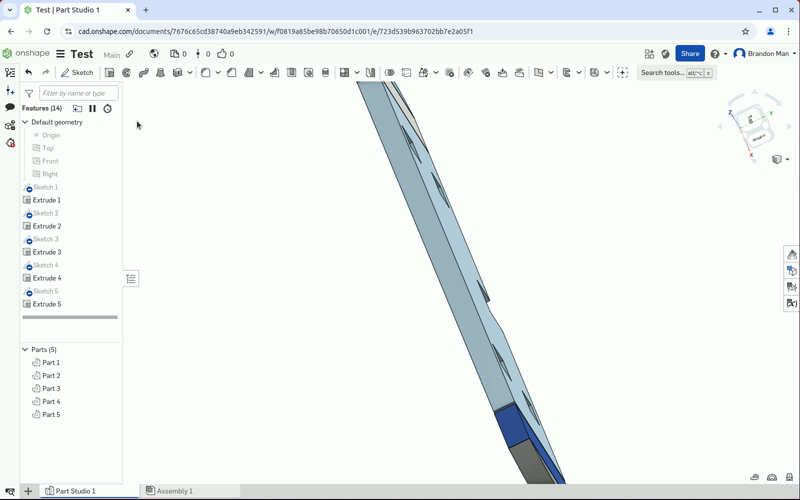
key(up, 2)
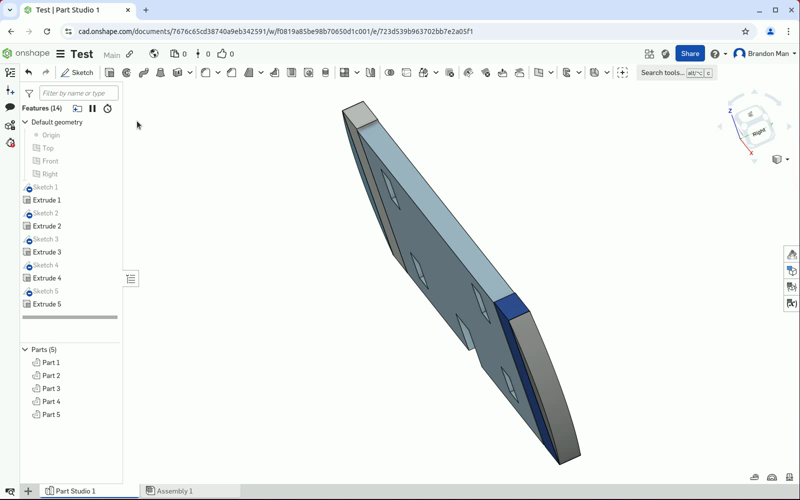
key(right, 2)
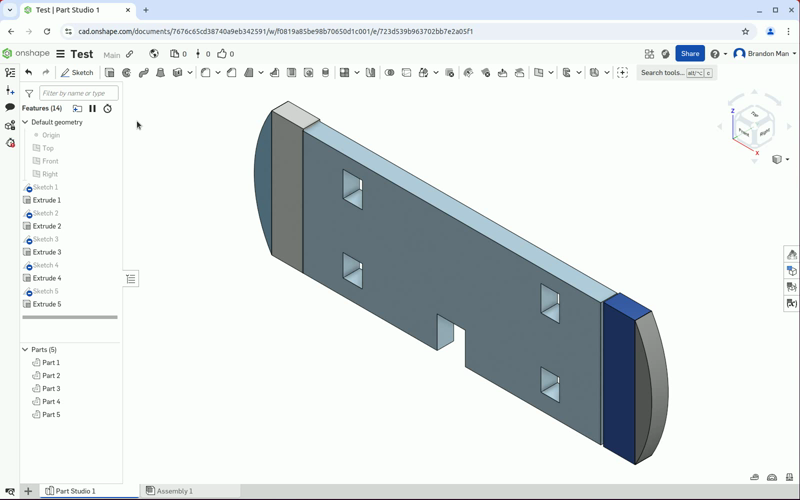
mouse_move(73, 189)
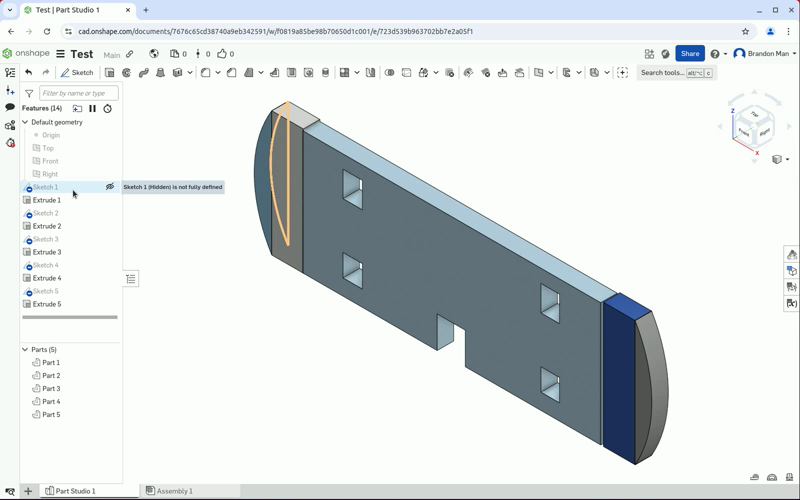
click(73, 189)